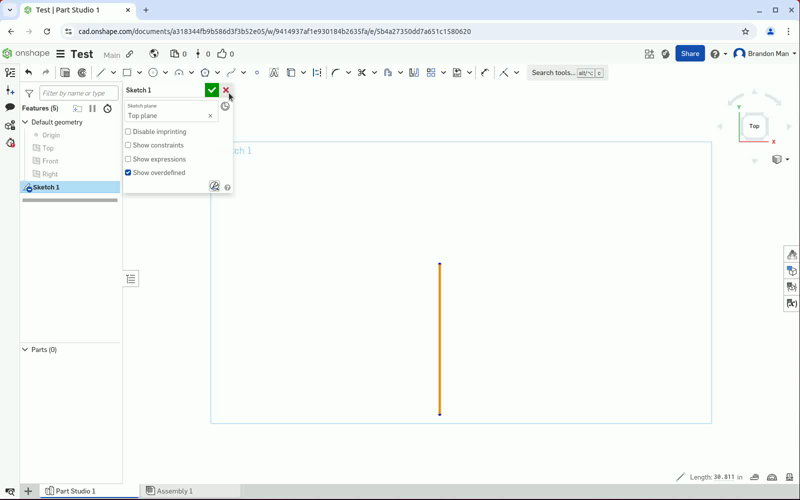
key(shift+h)
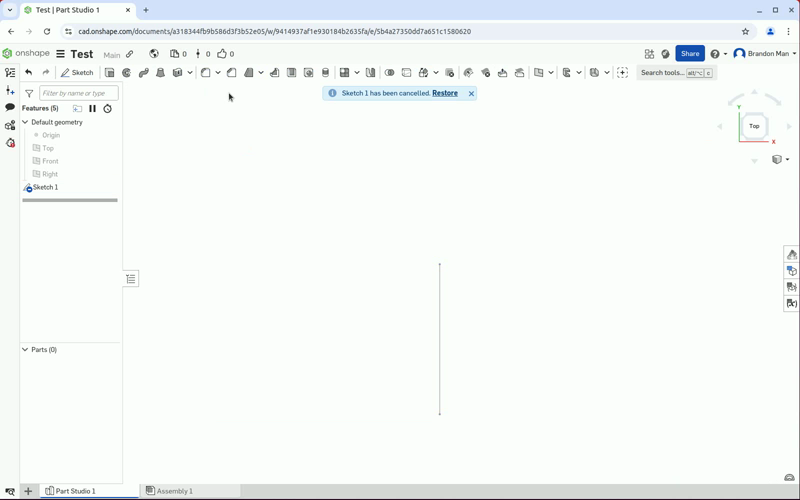
key(shift+s)
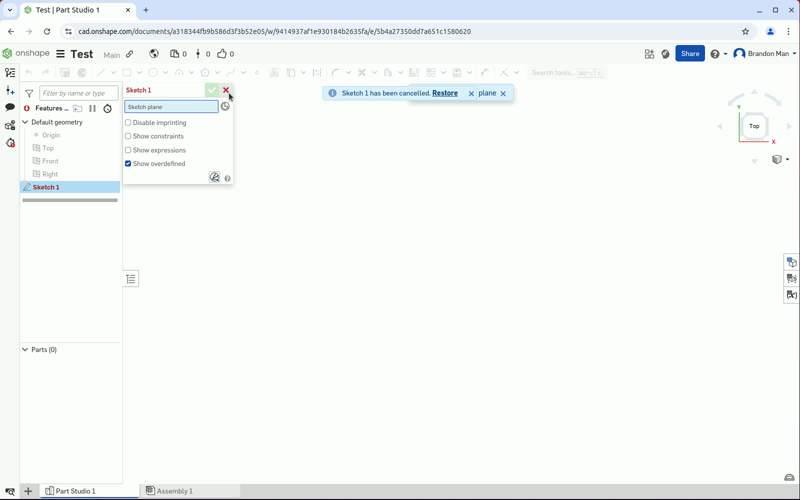
mouse_move(73, 150)
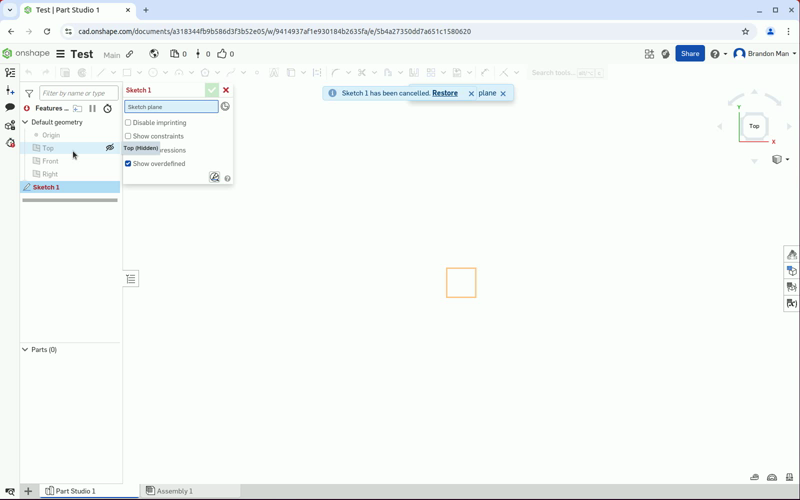
click(73, 150)
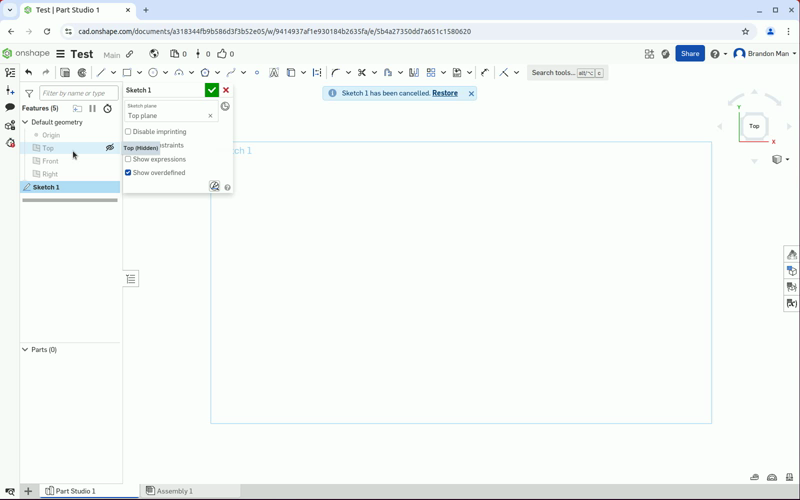
mouse_move(73, 352)
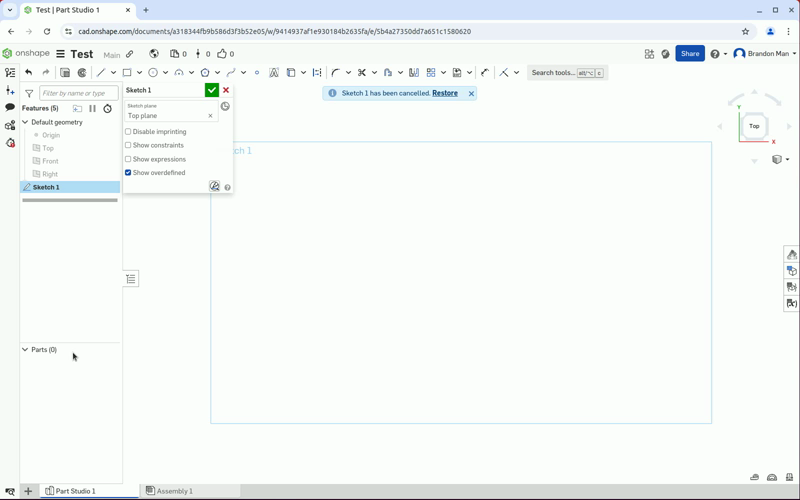
key(y)
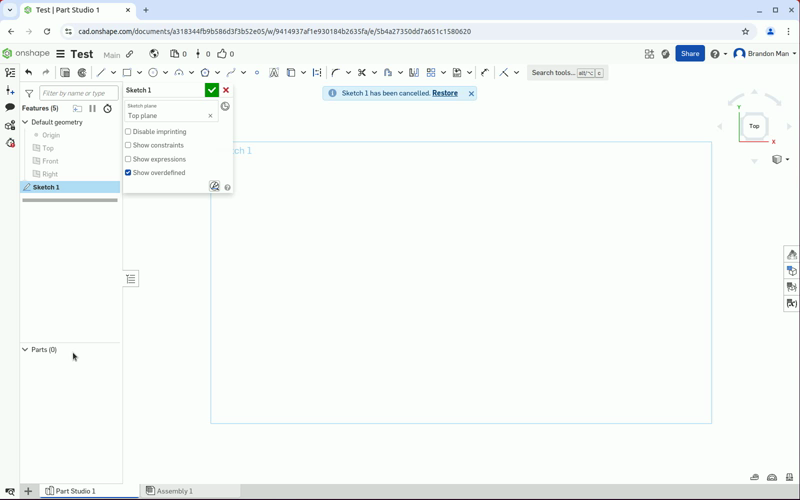
key(a)
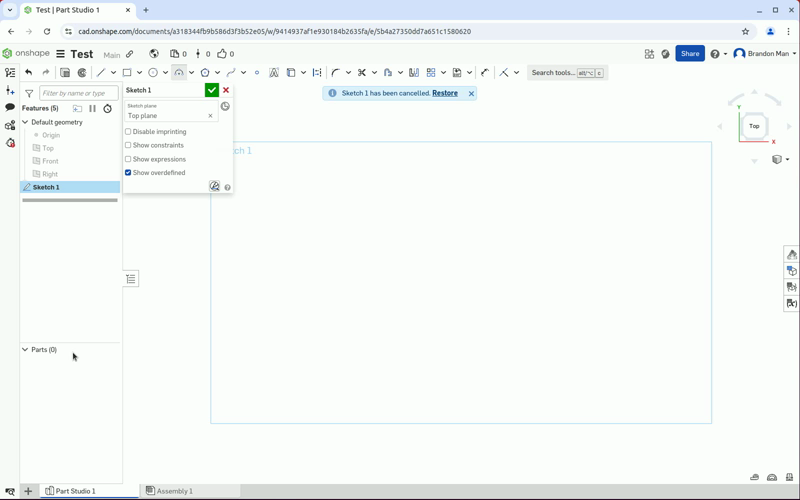
key_down(shift)
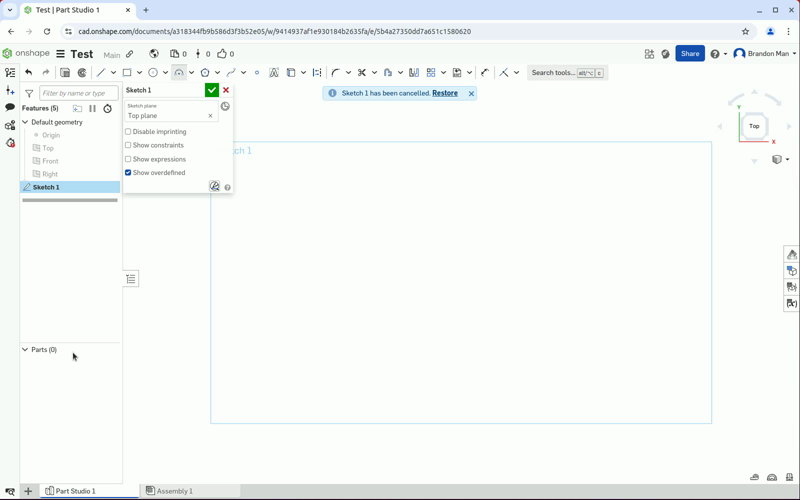
mouse_move(451, 295)
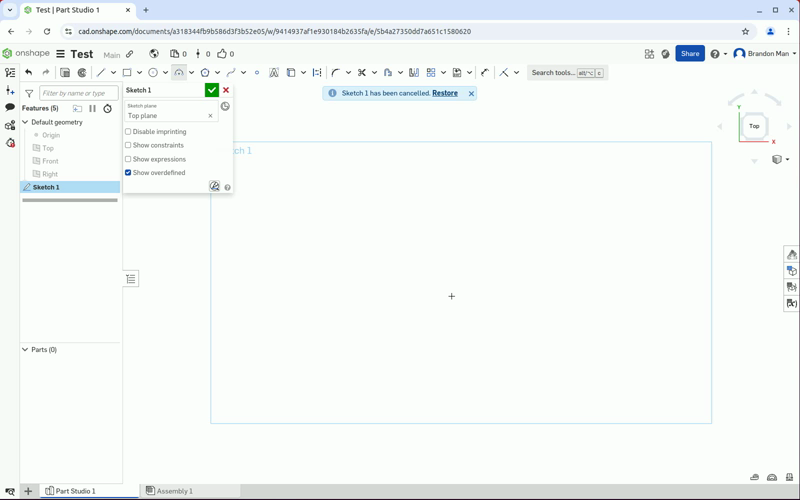
click(451, 295)
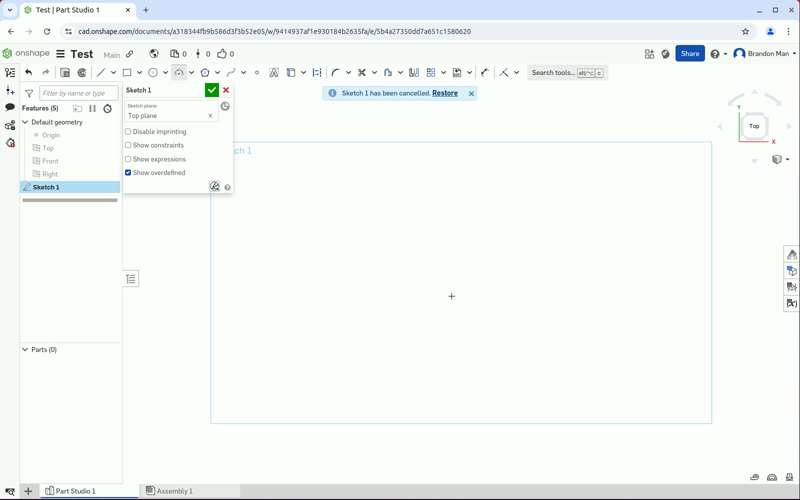
key_up(shift)
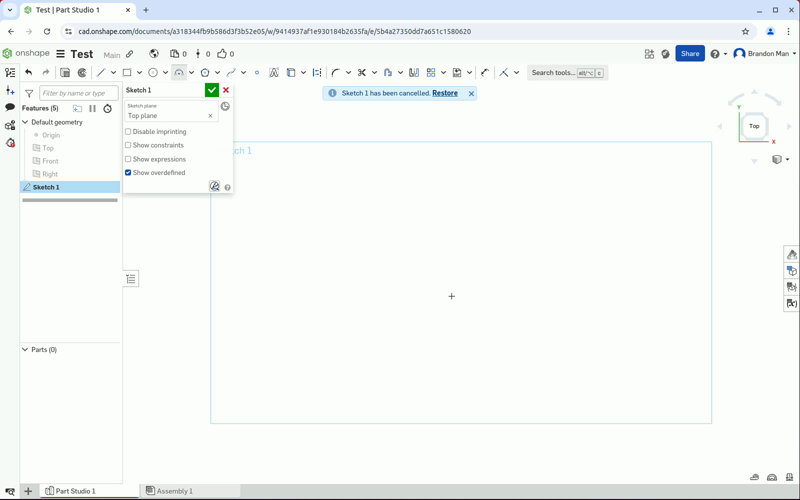
key_down(shift)
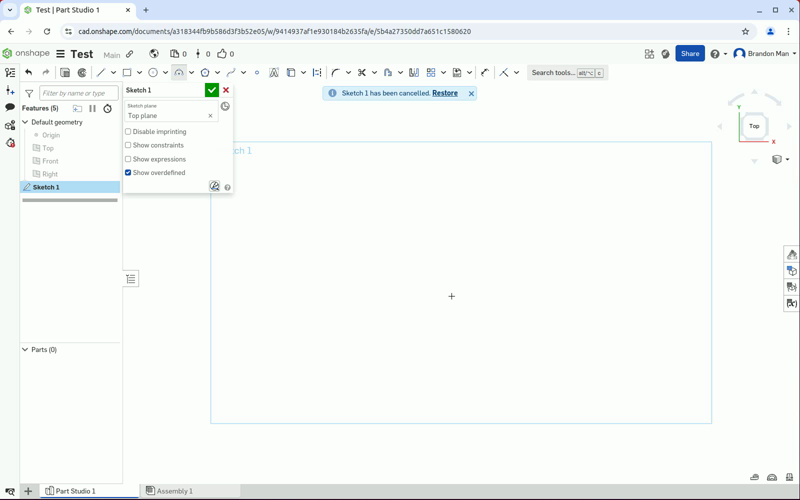
mouse_move(452, 296)
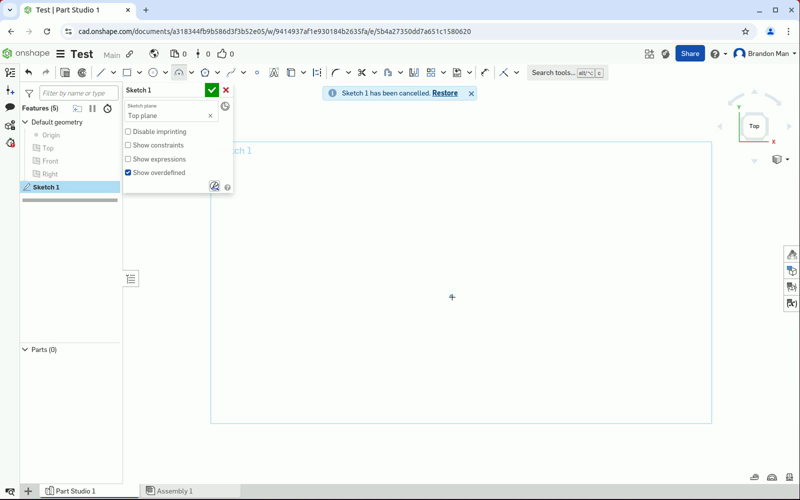
scroll(6)
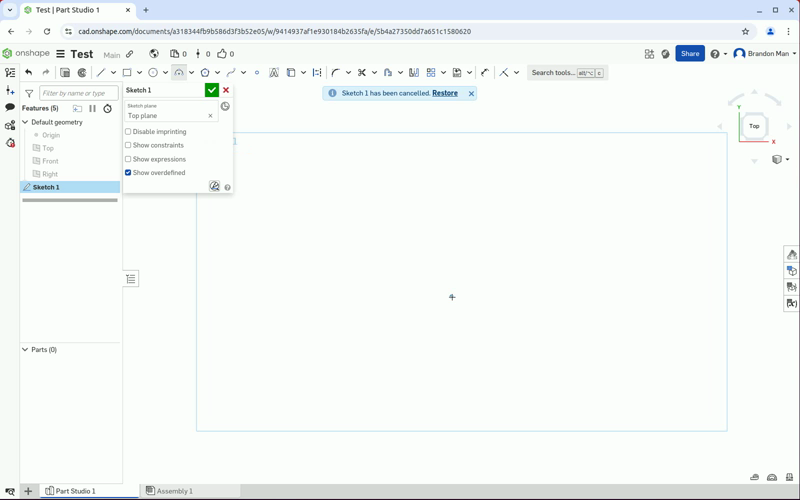
scroll(6)
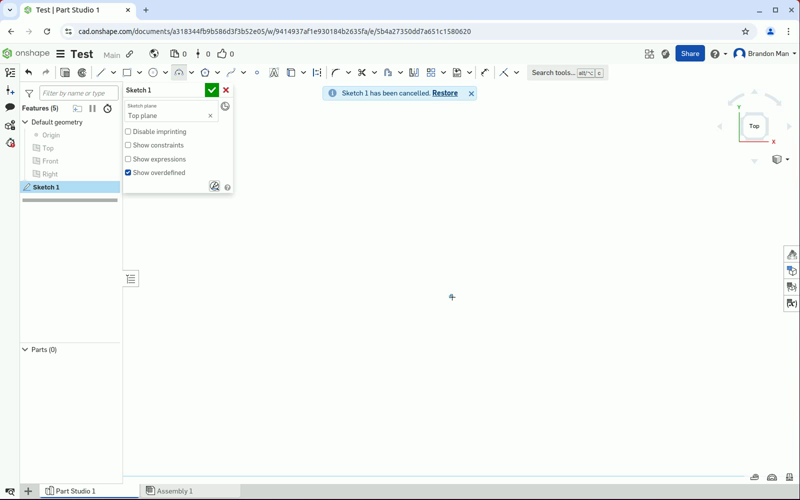
scroll(6)
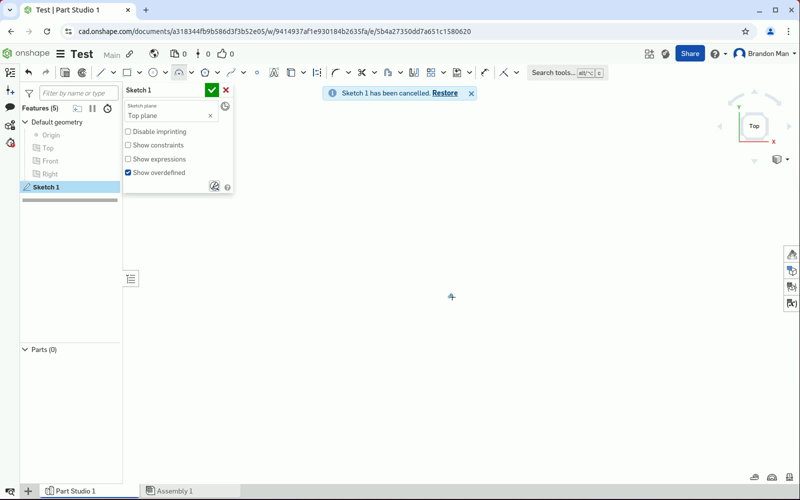
scroll(6)
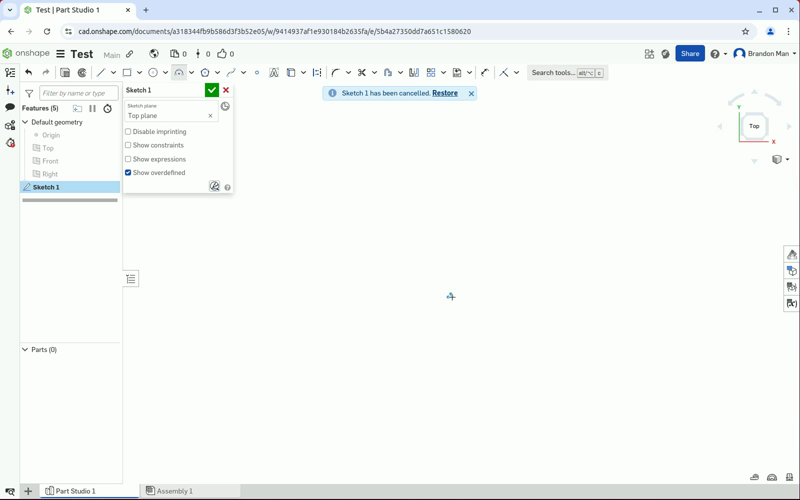
scroll(6)
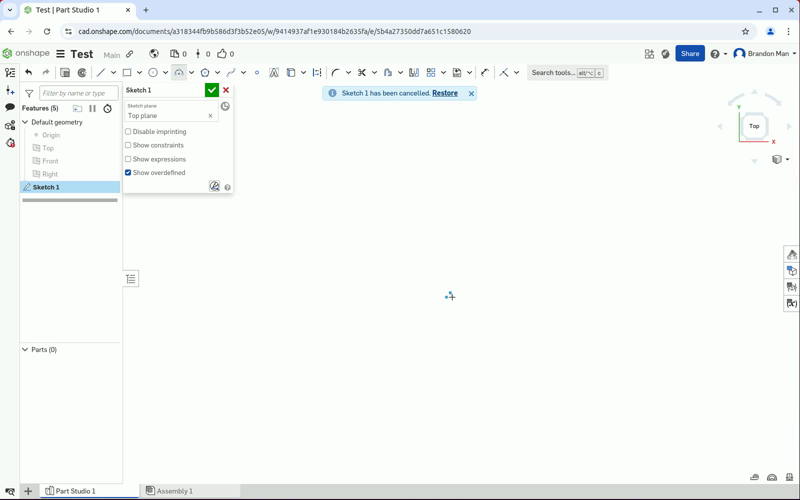
scroll(6)
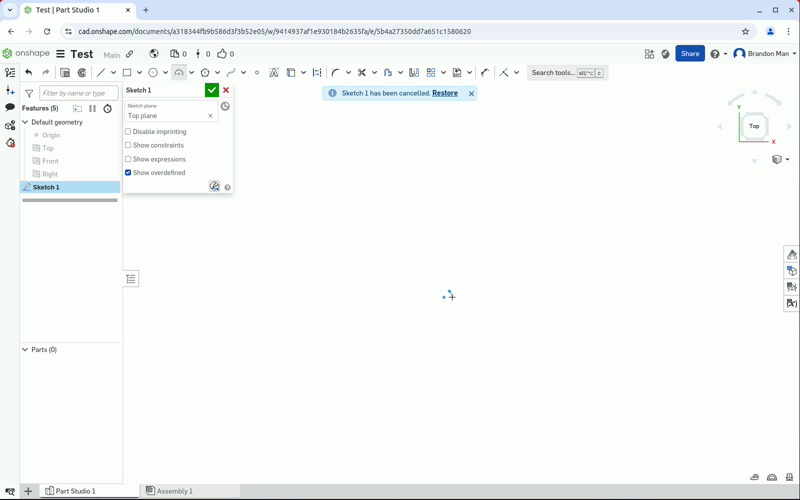
scroll(6)
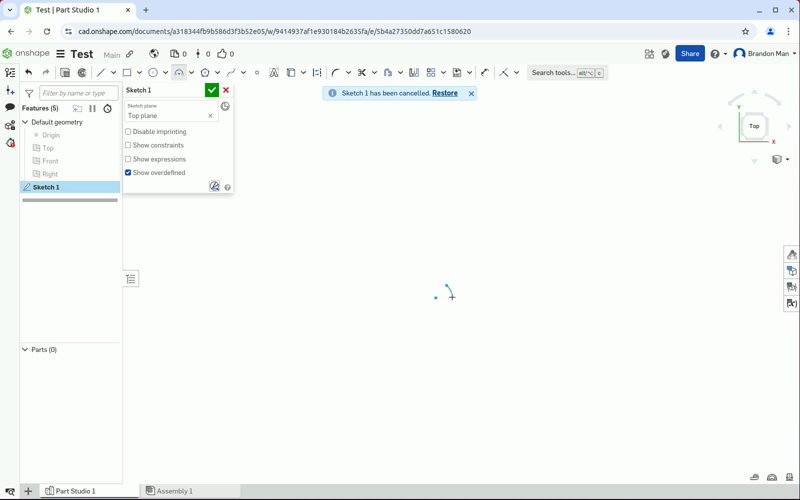
click(452, 296)
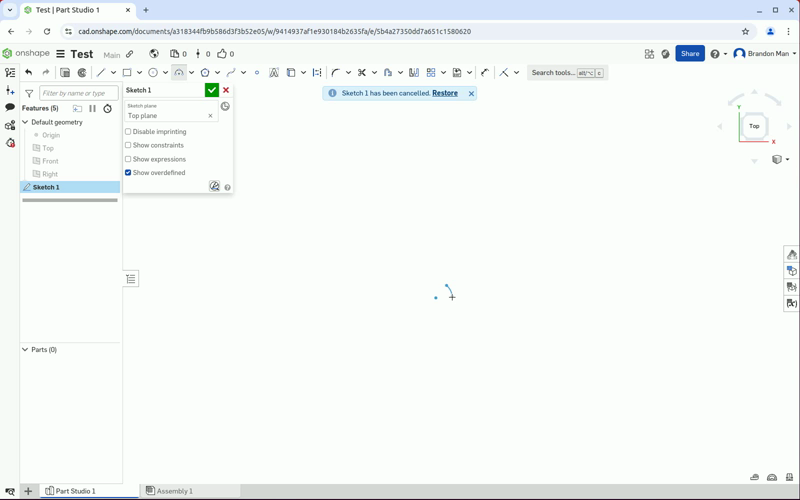
scroll(-6)
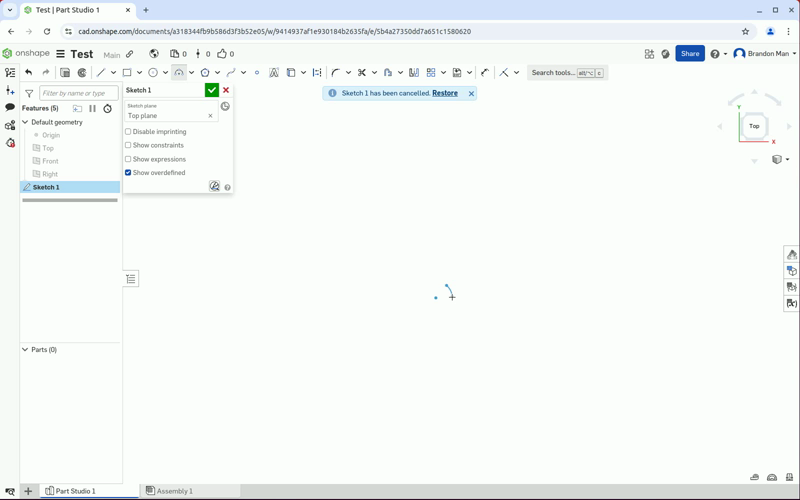
scroll(-6)
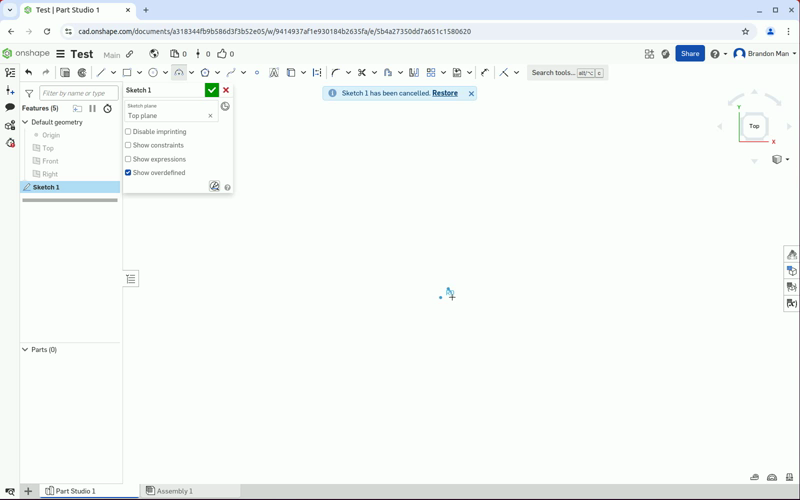
scroll(-6)
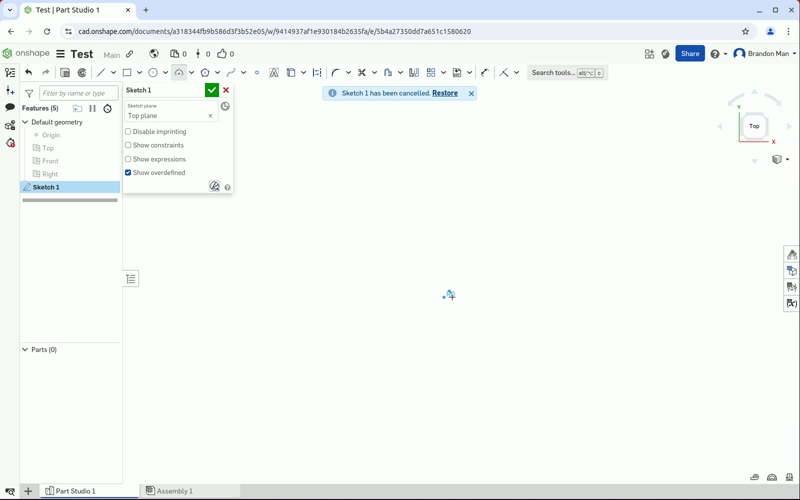
scroll(-6)
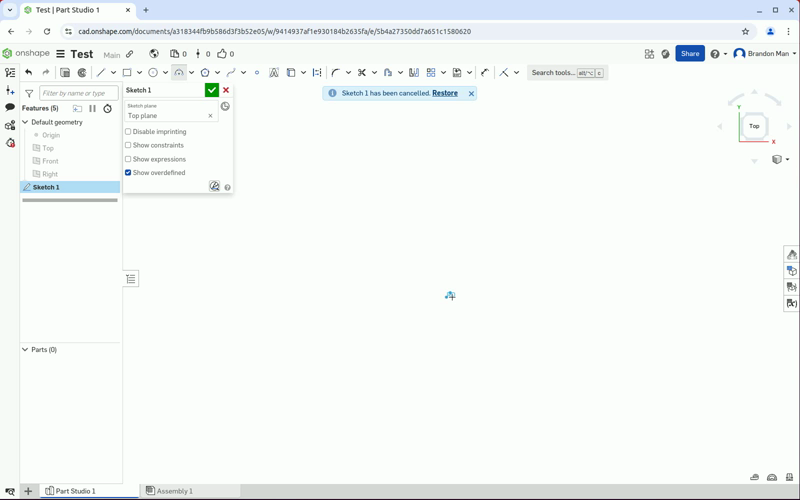
scroll(-6)
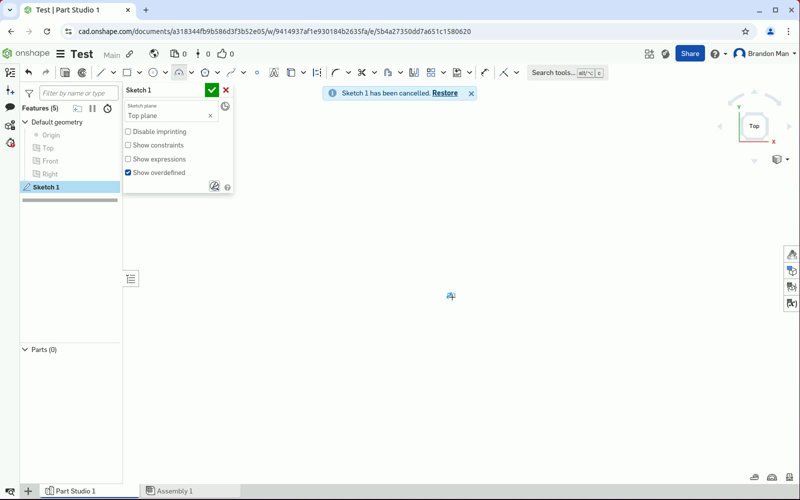
scroll(-6)
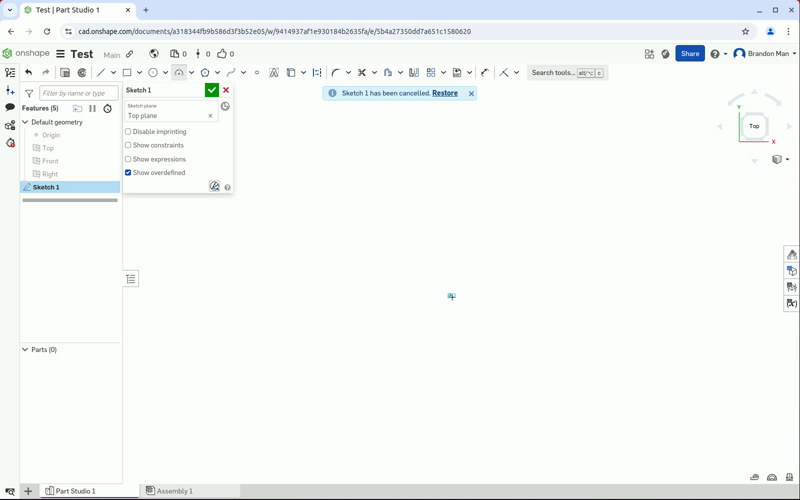
scroll(-6)
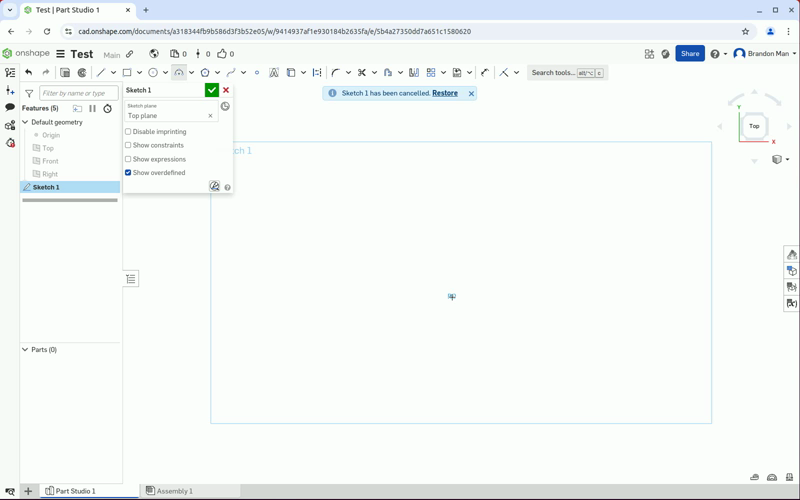
mouse_move(451, 296)
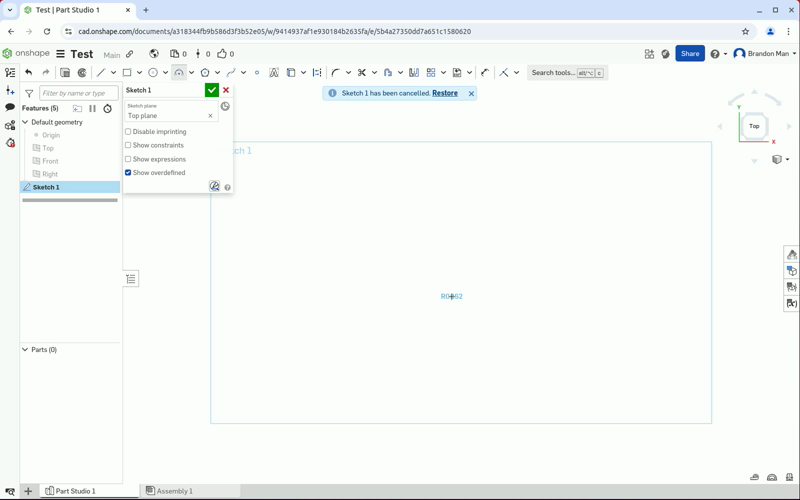
scroll(6)
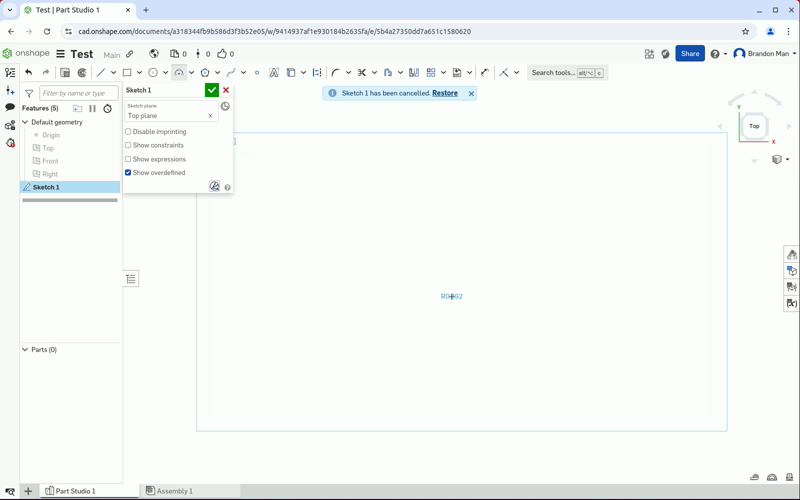
scroll(6)
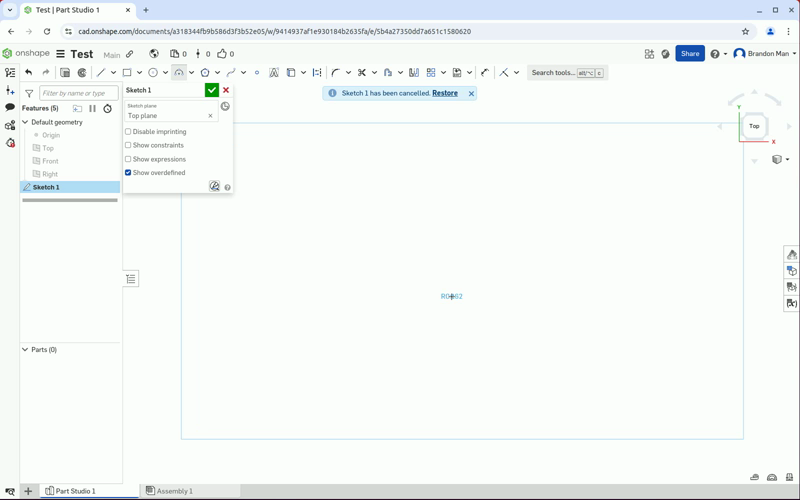
scroll(6)
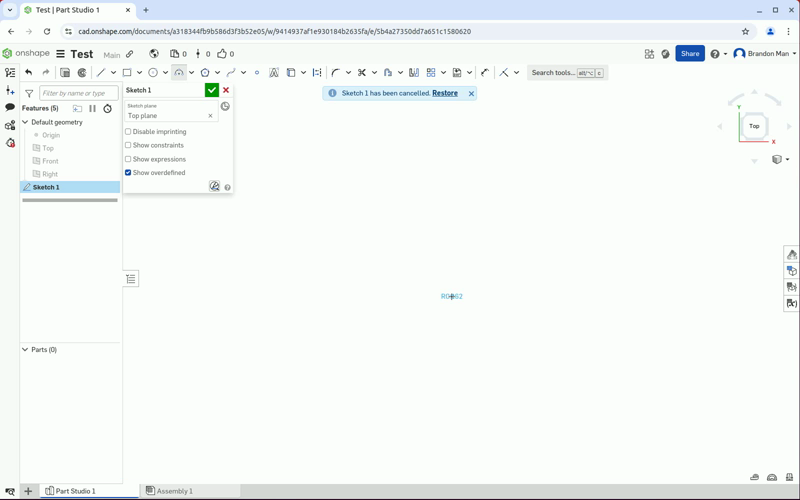
scroll(6)
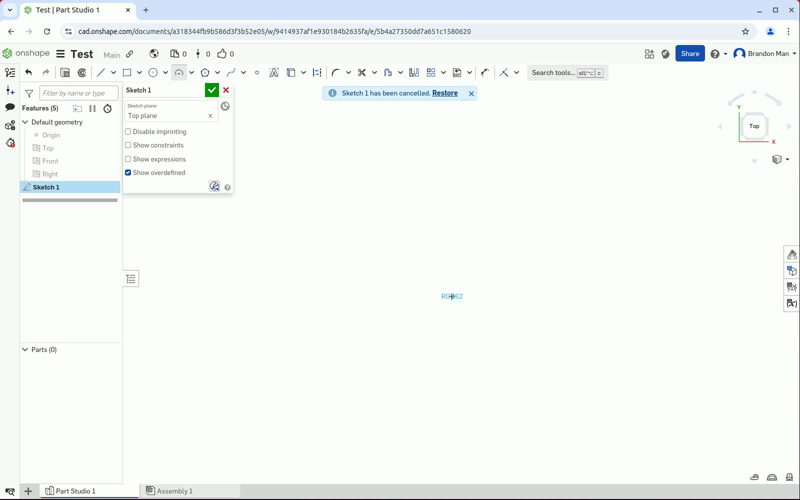
scroll(6)
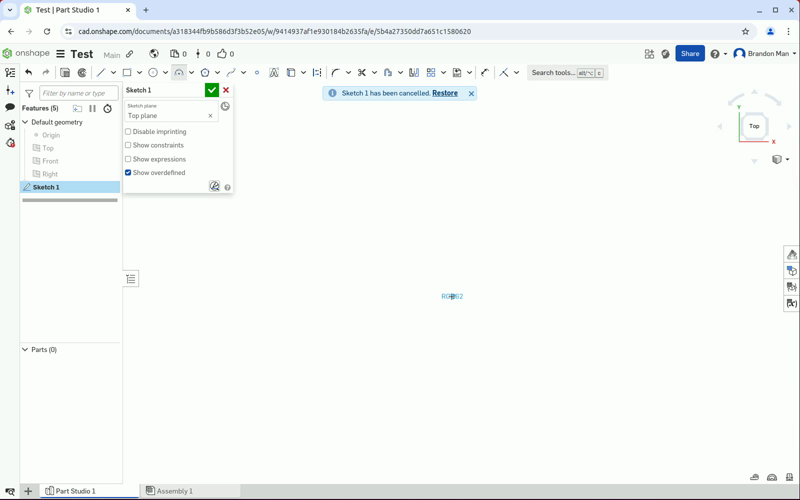
scroll(6)
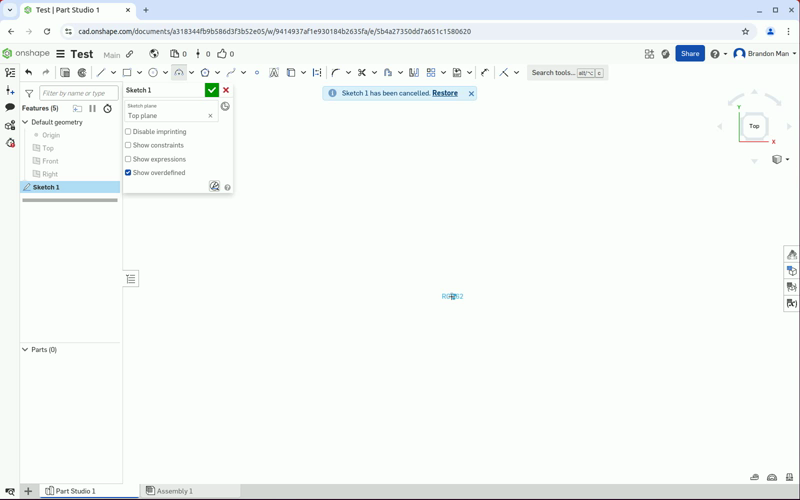
scroll(6)
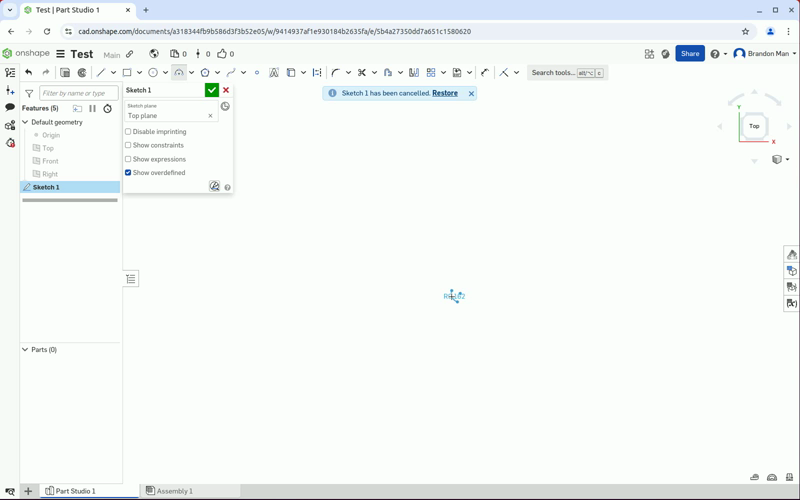
click(451, 296)
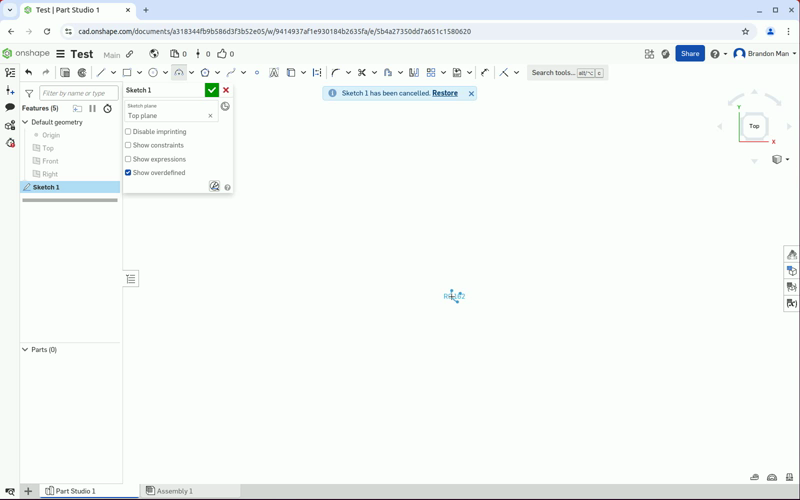
scroll(-6)
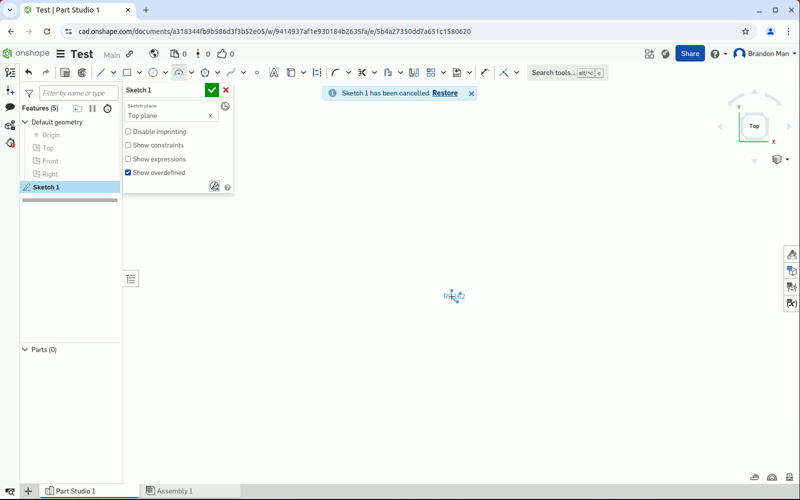
scroll(-6)
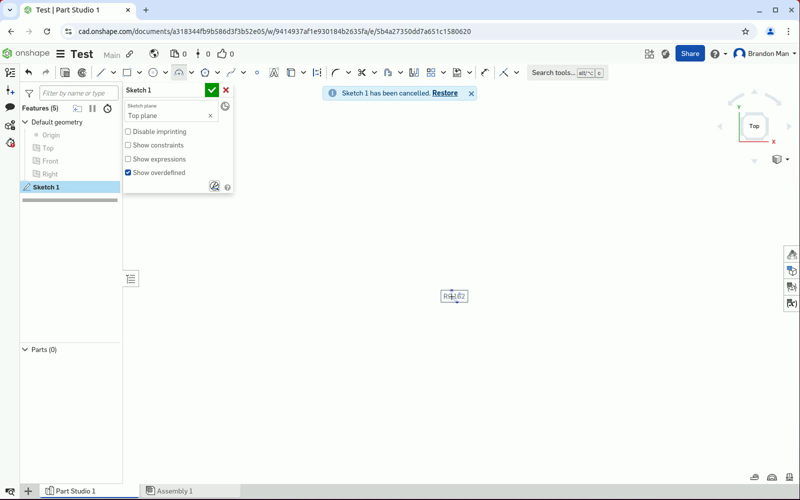
scroll(-6)
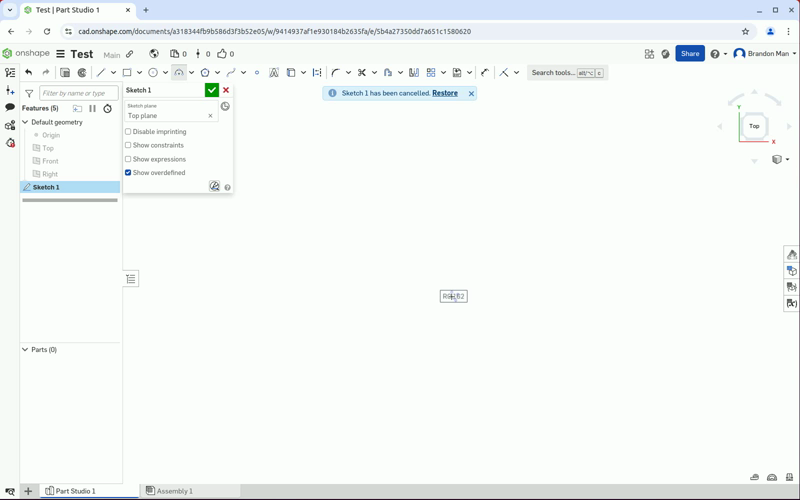
scroll(-6)
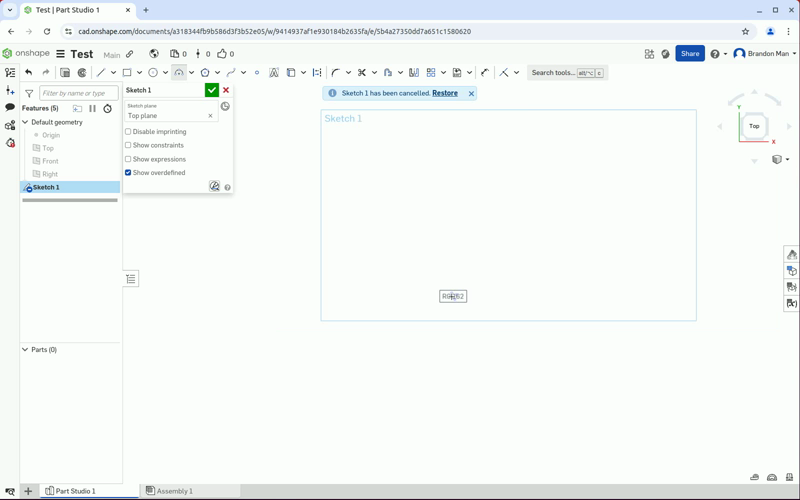
scroll(-6)
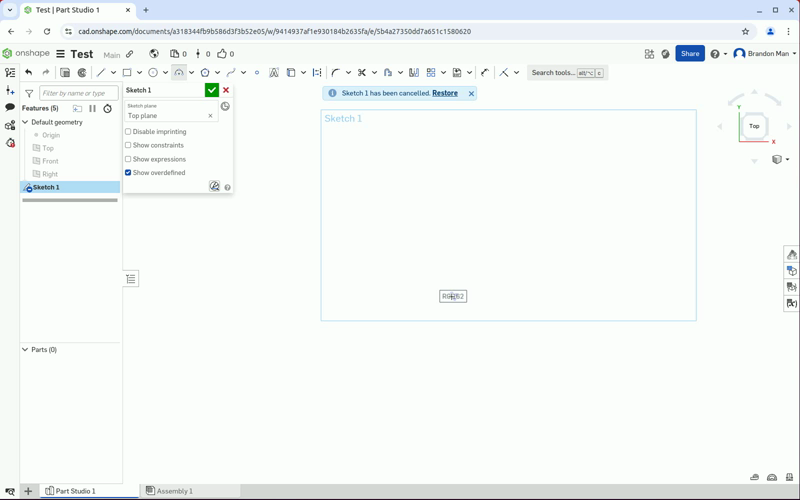
scroll(-6)
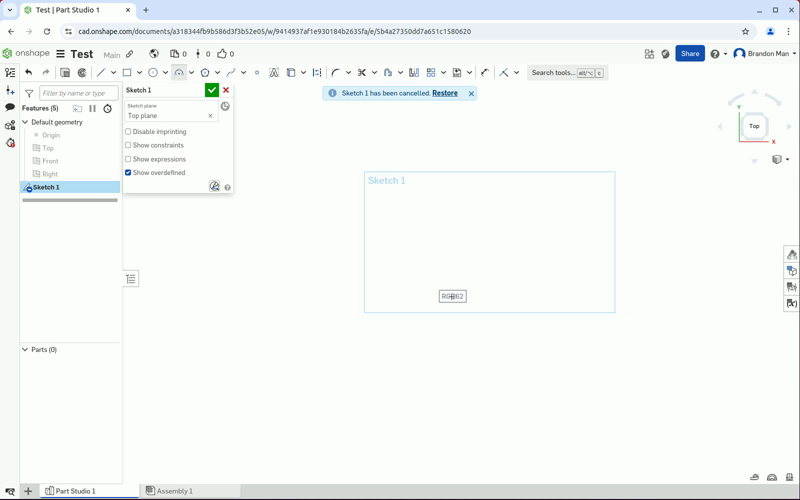
scroll(-6)
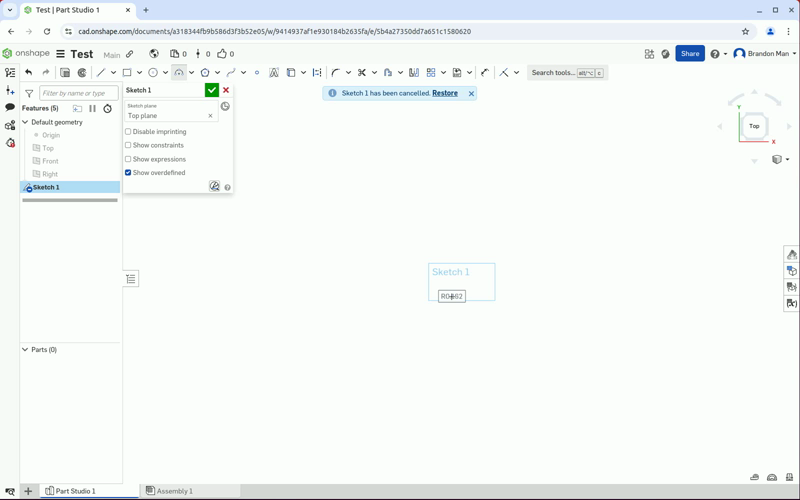
key_up(shift)
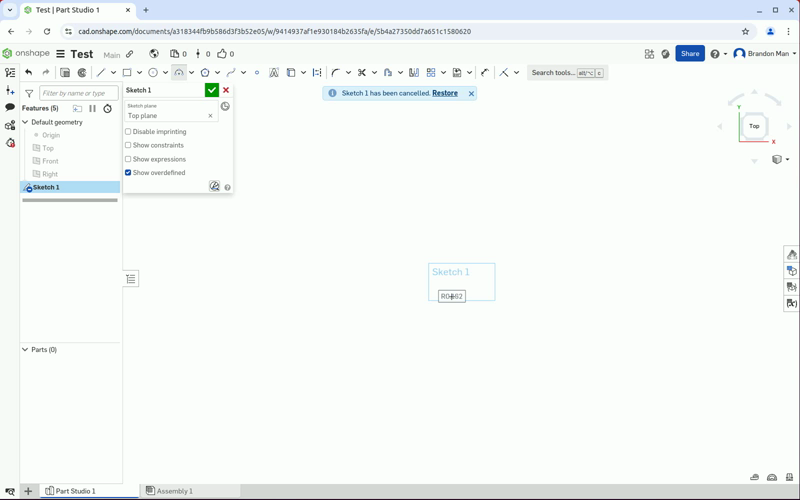
key(esc)
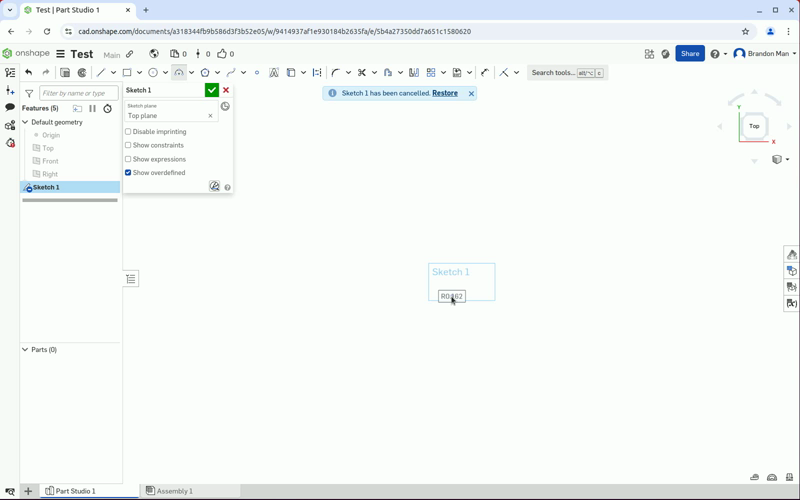
key(l)
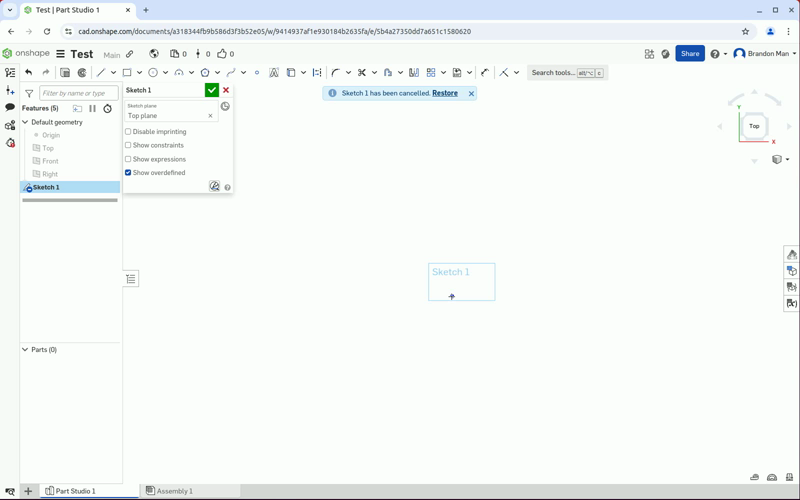
mouse_move(452, 296)
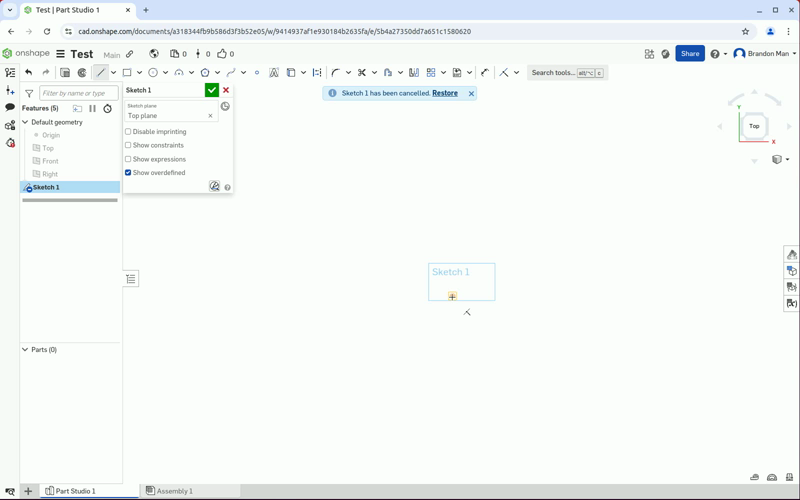
scroll(6)
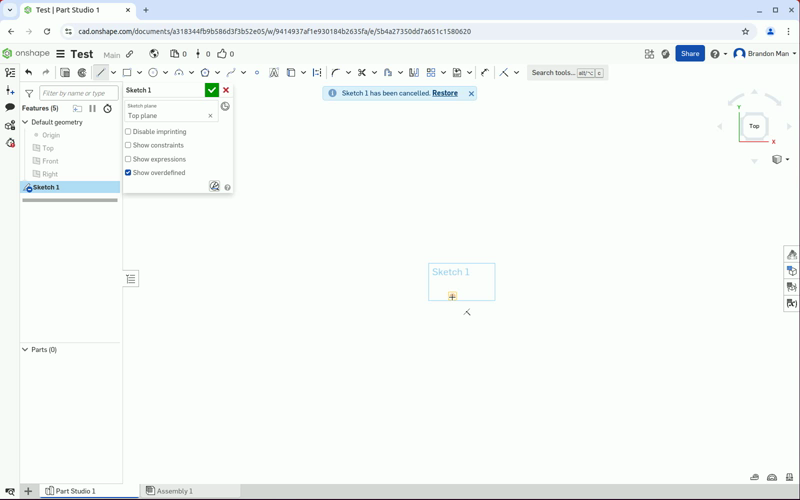
scroll(6)
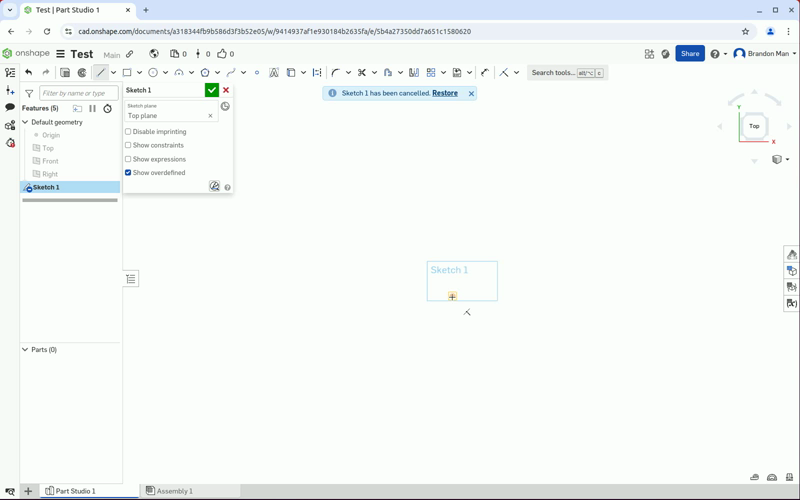
scroll(6)
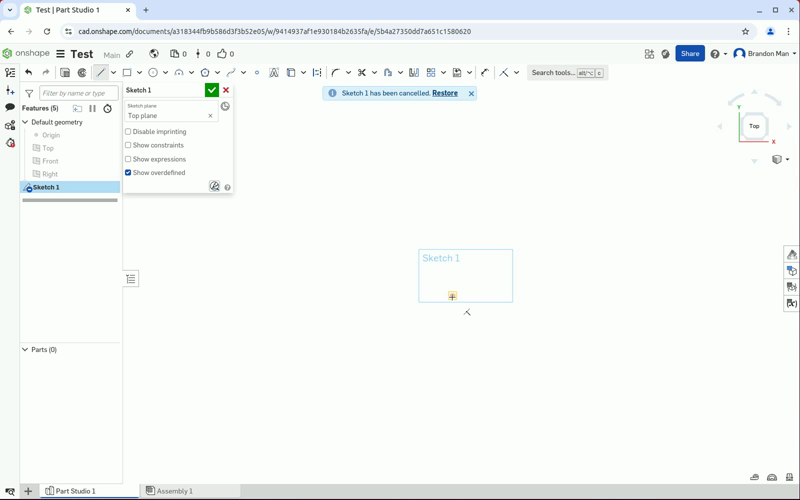
scroll(6)
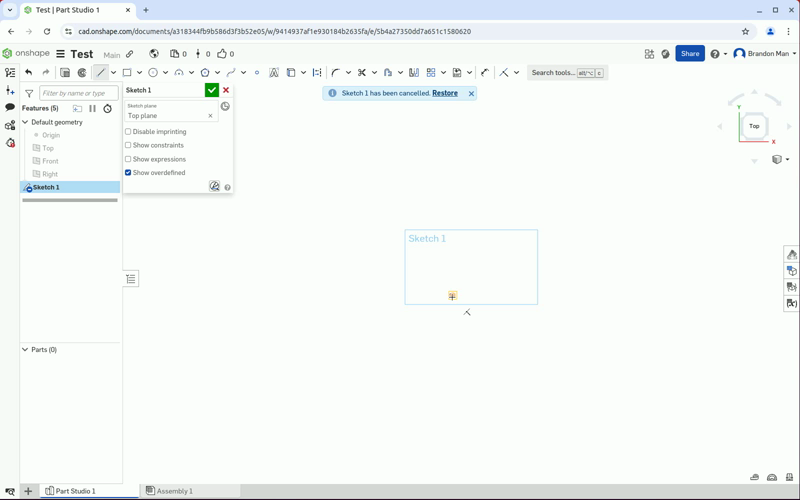
scroll(6)
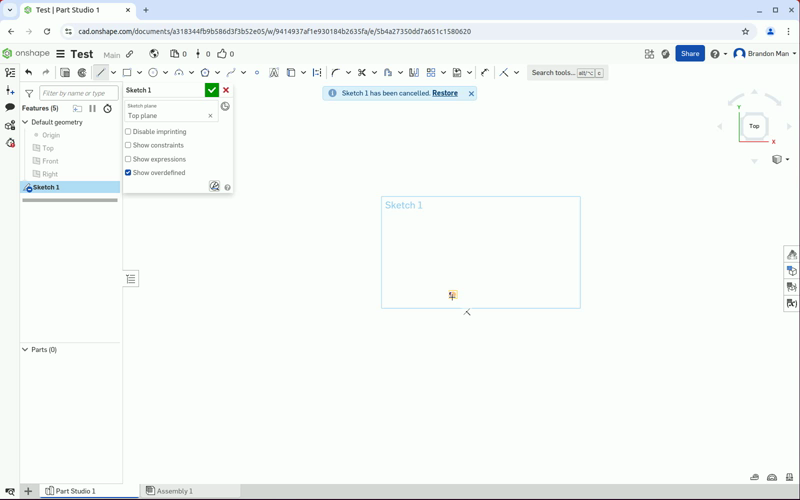
scroll(6)
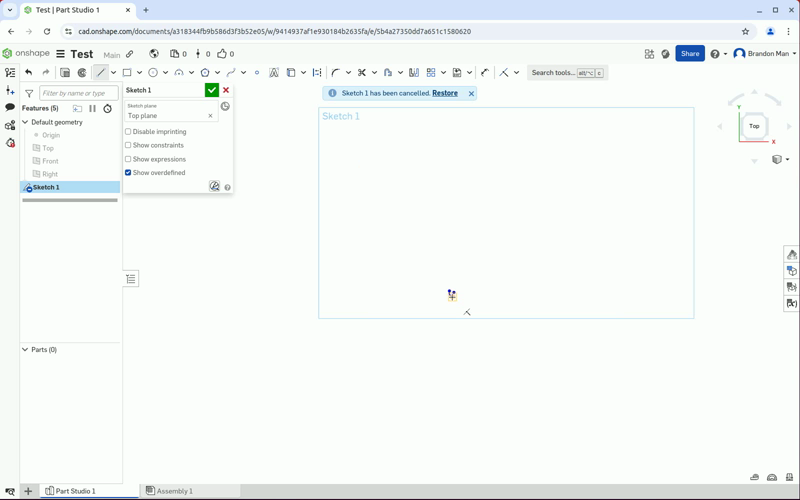
scroll(6)
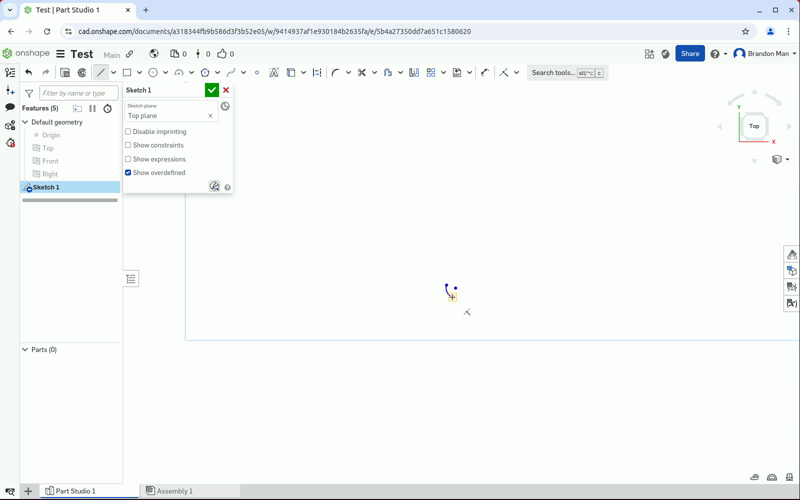
click(452, 296)
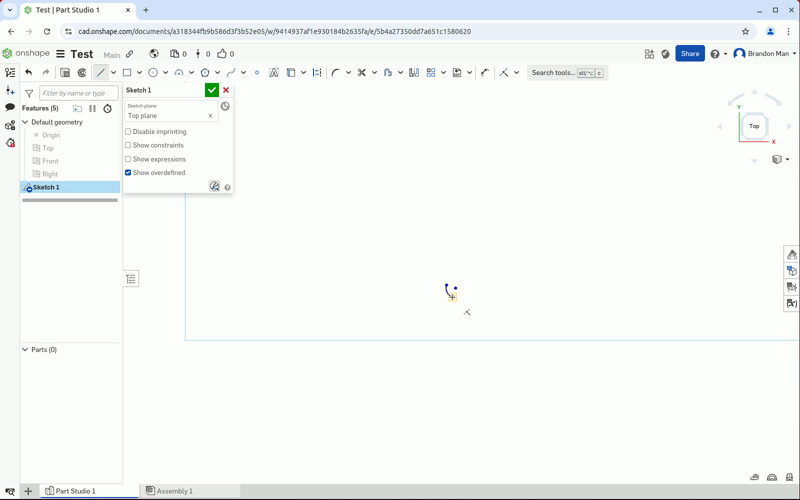
scroll(-6)
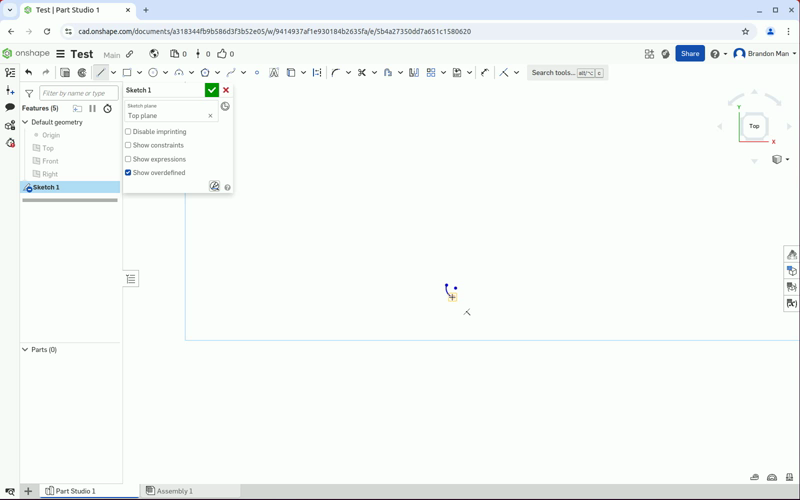
scroll(-6)
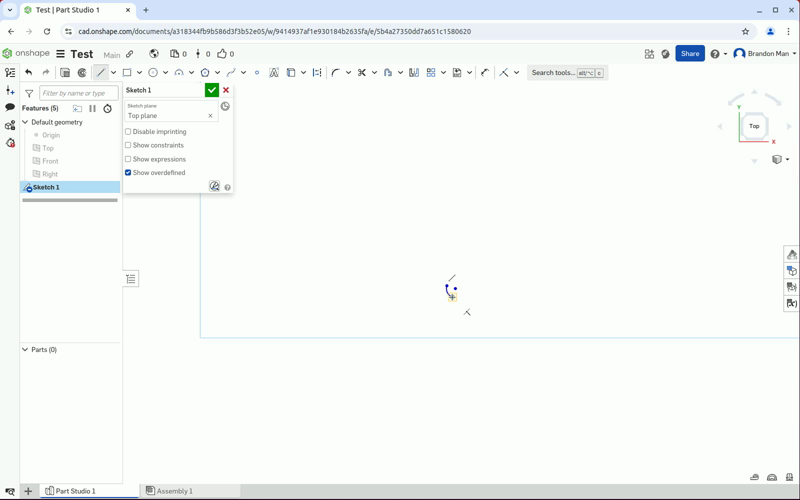
scroll(-6)
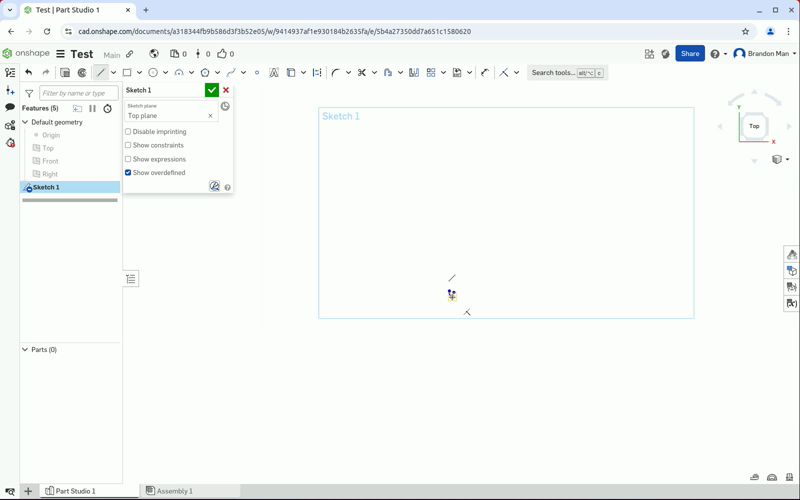
scroll(-6)
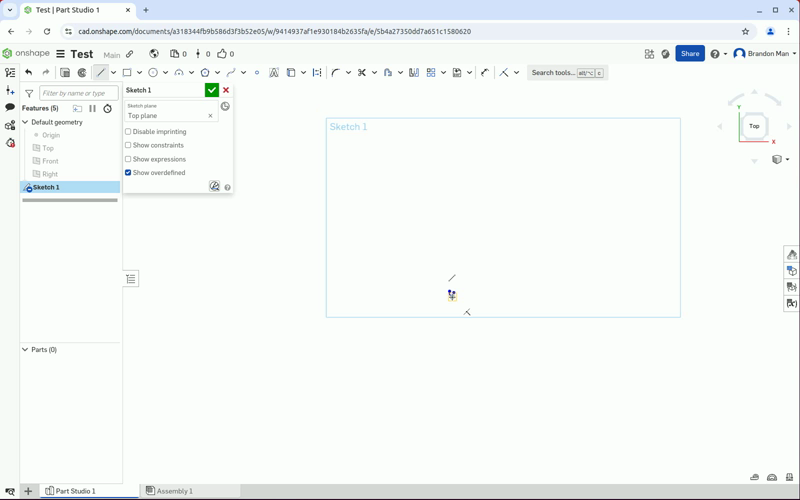
scroll(-6)
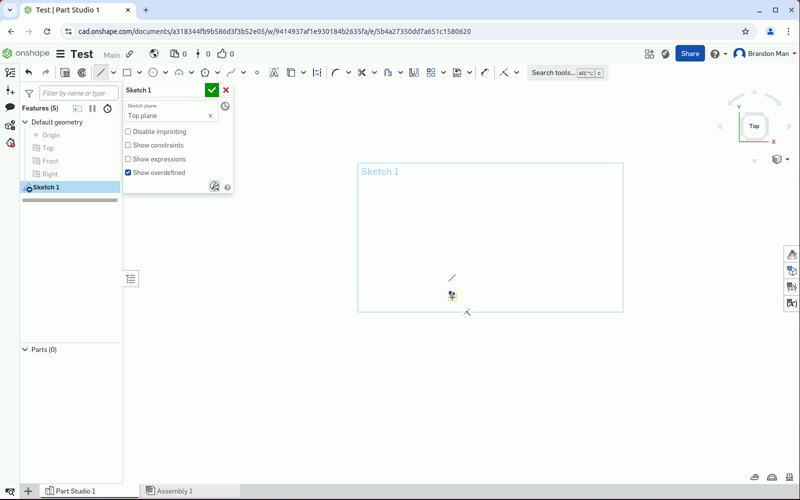
scroll(-6)
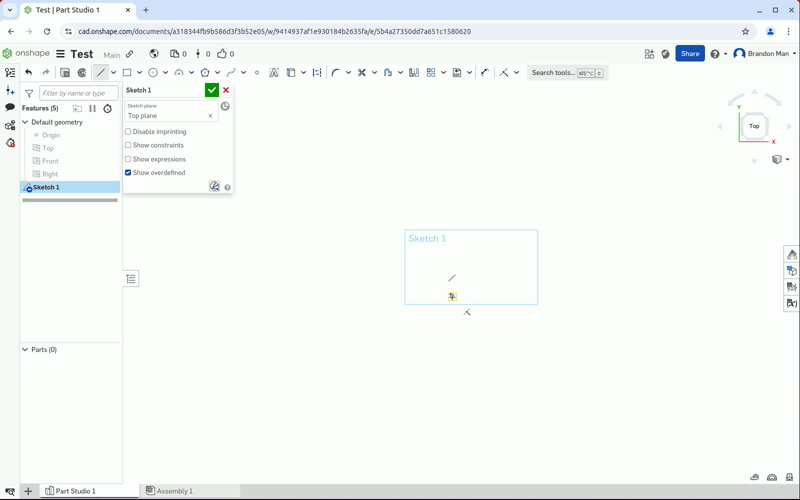
scroll(-6)
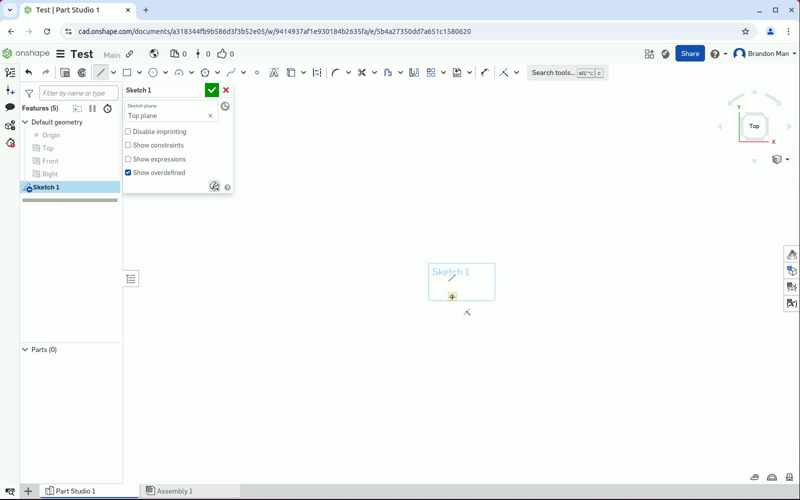
key_down(shift)
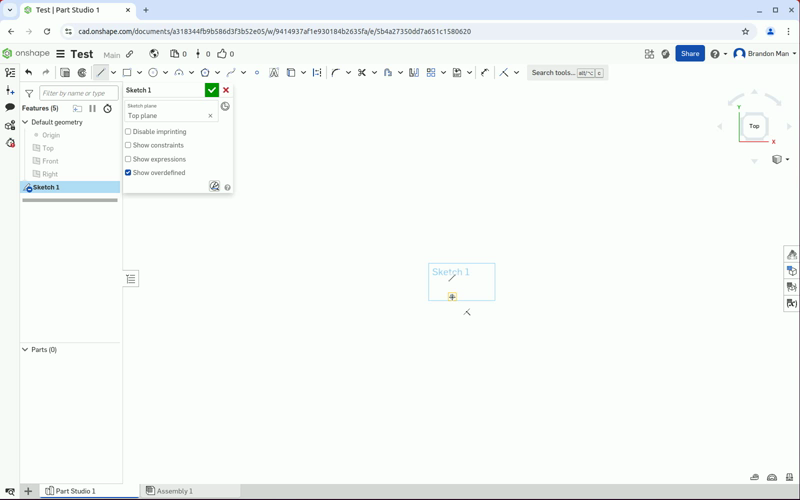
mouse_move(482, 296)
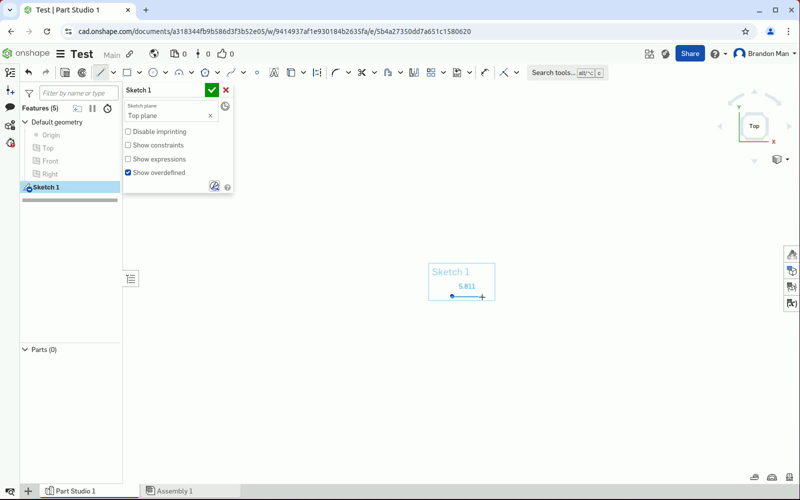
mouse_move(469, 296)
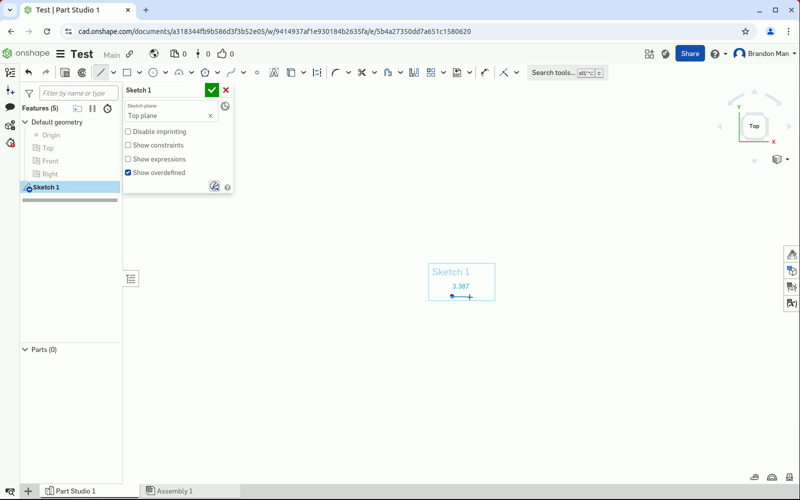
click(469, 296)
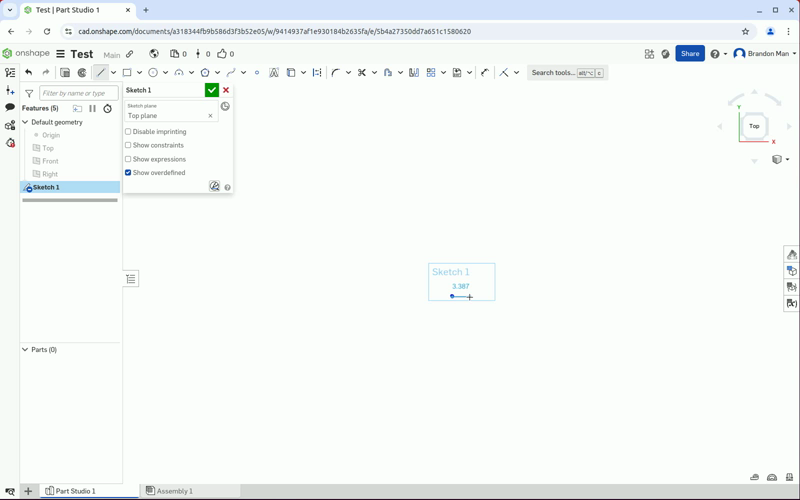
key_up(shift)
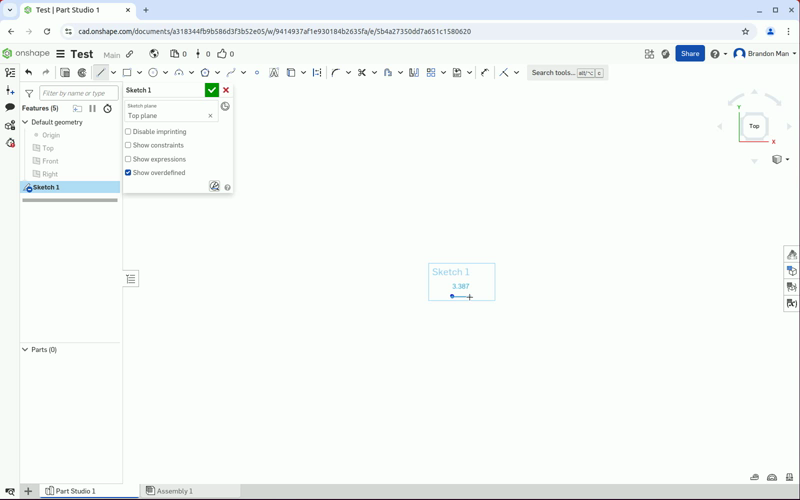
key(esc)
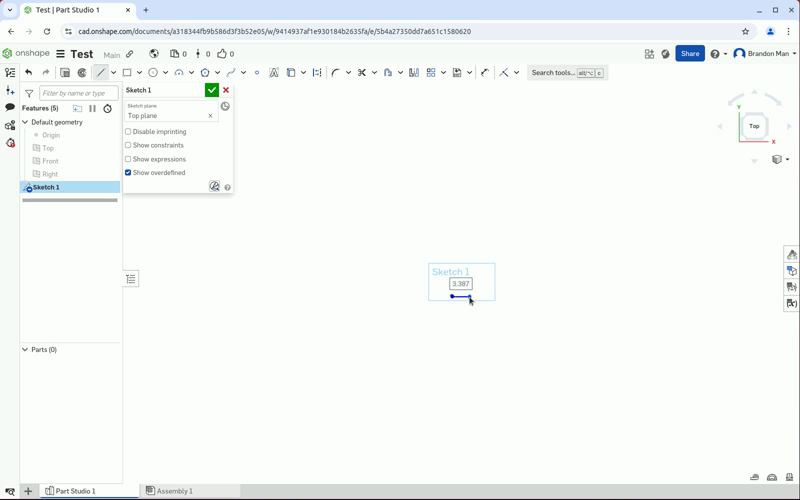
key(a)
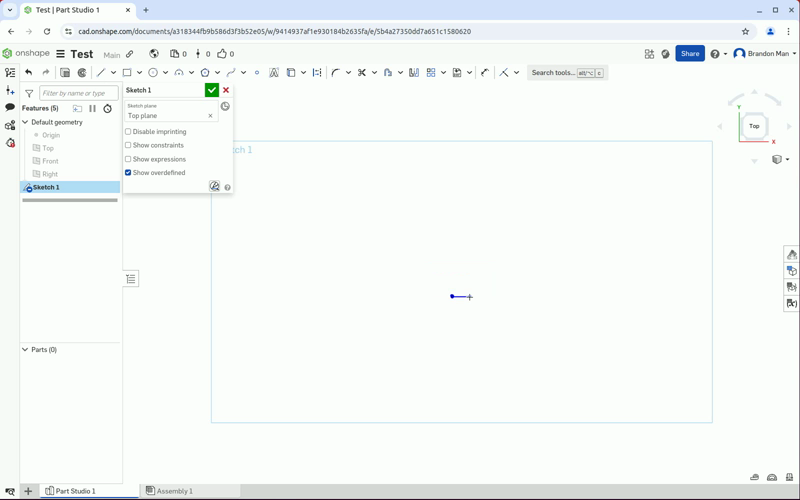
mouse_move(469, 296)
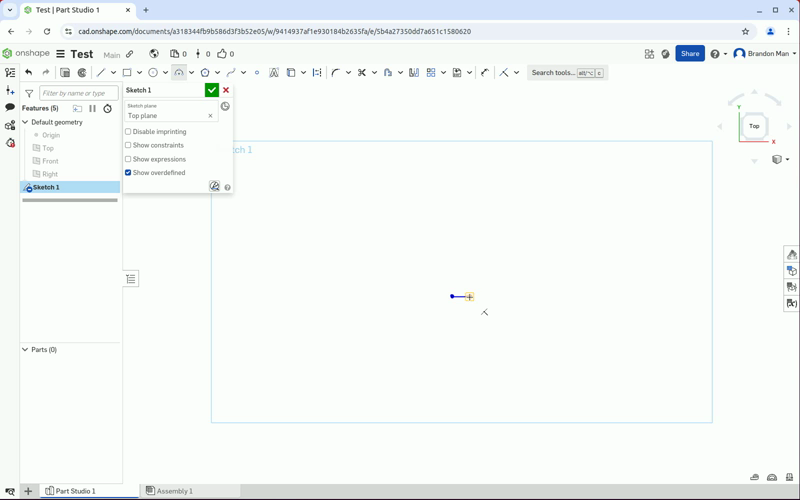
click(469, 296)
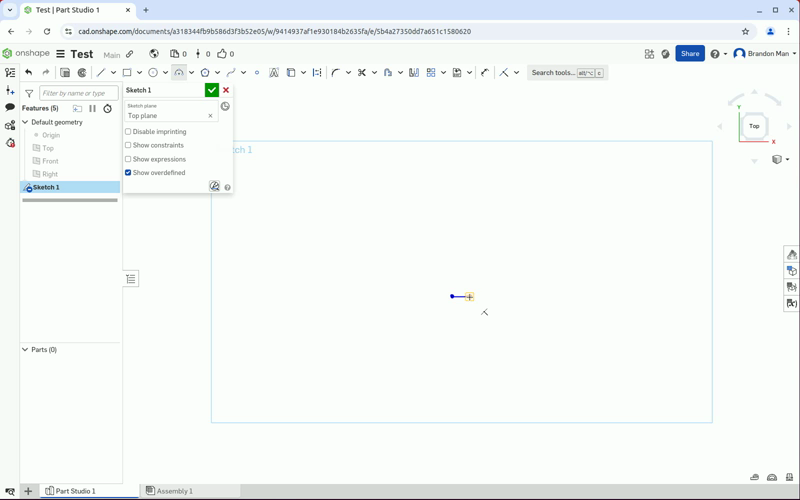
key_down(shift)
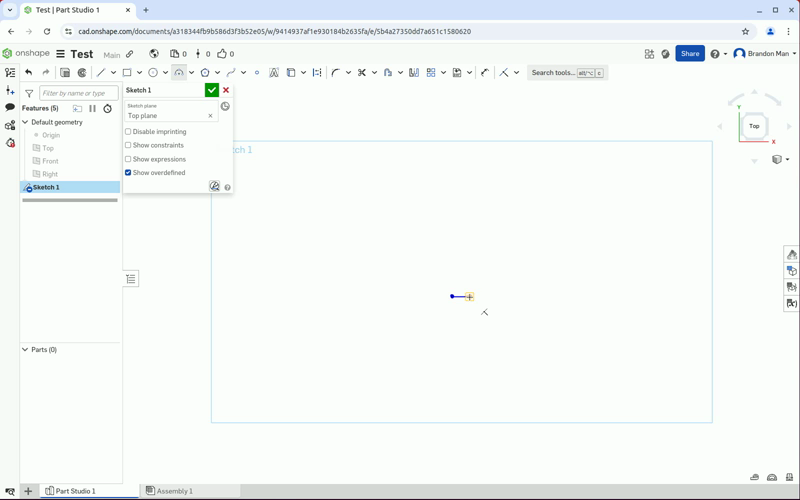
mouse_move(470, 295)
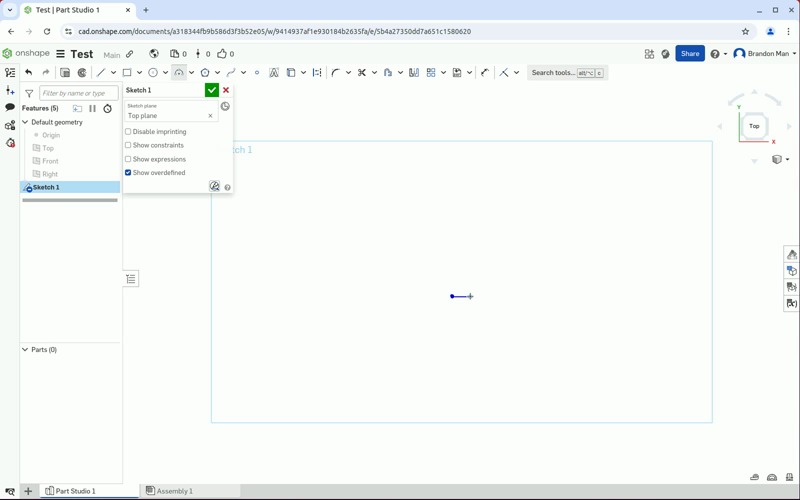
scroll(6)
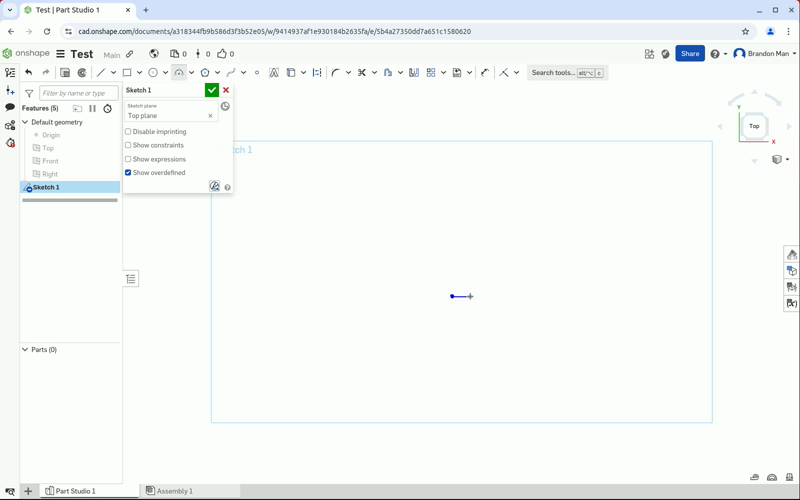
scroll(6)
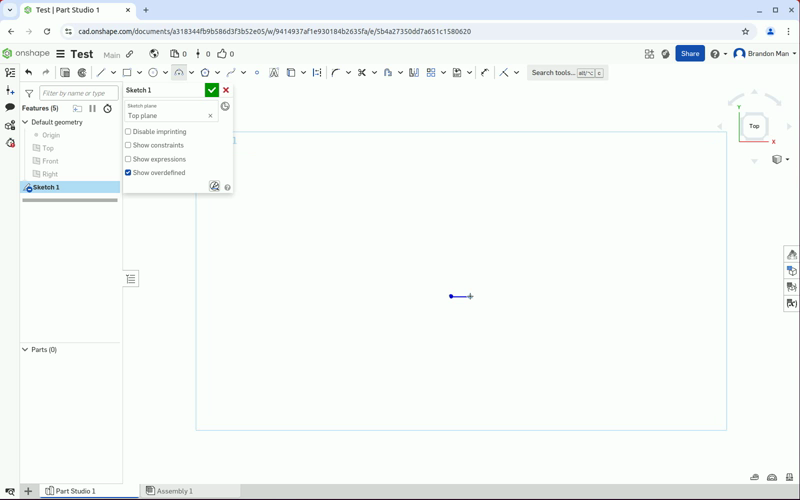
scroll(6)
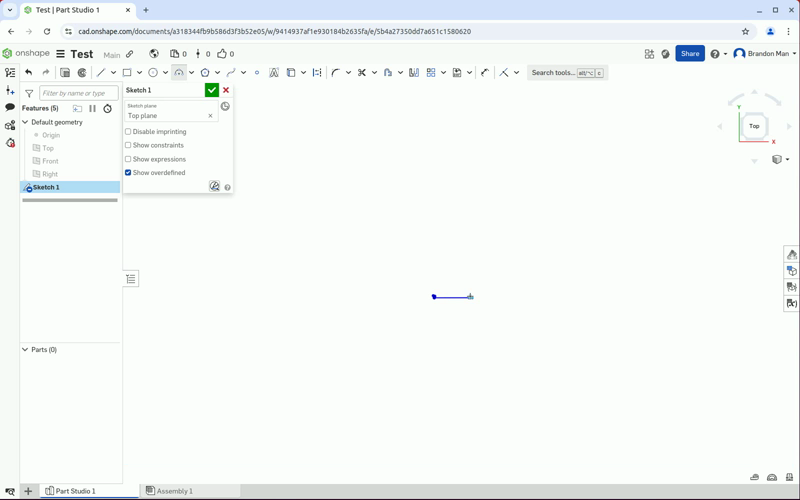
scroll(6)
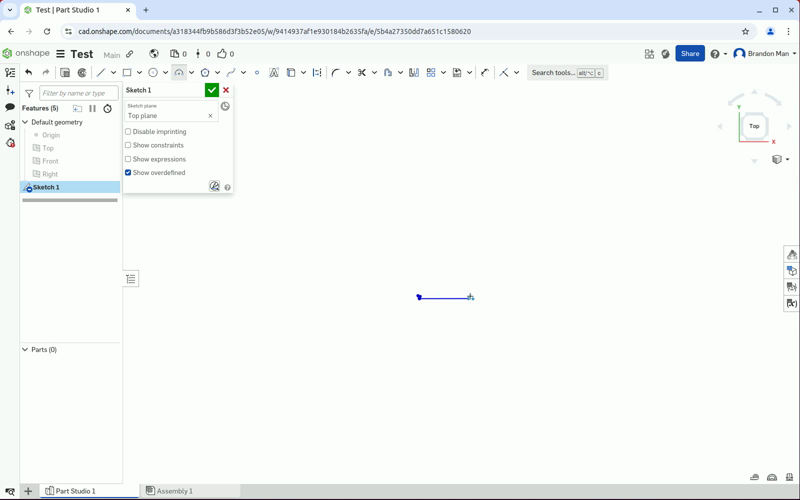
scroll(6)
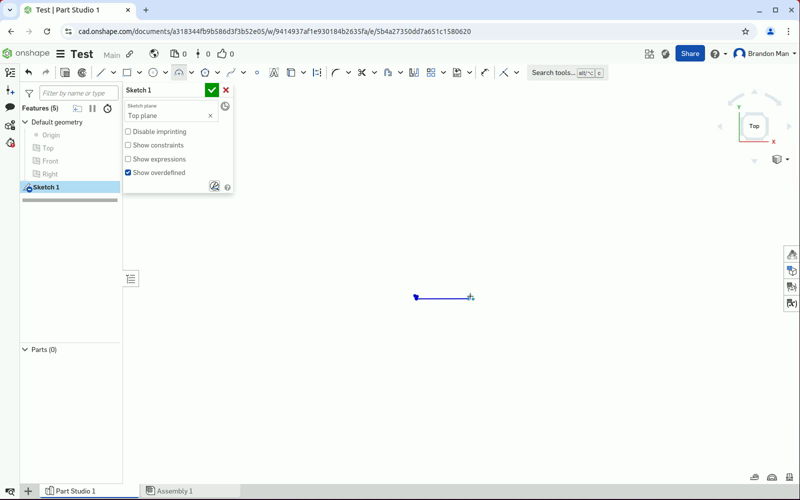
scroll(6)
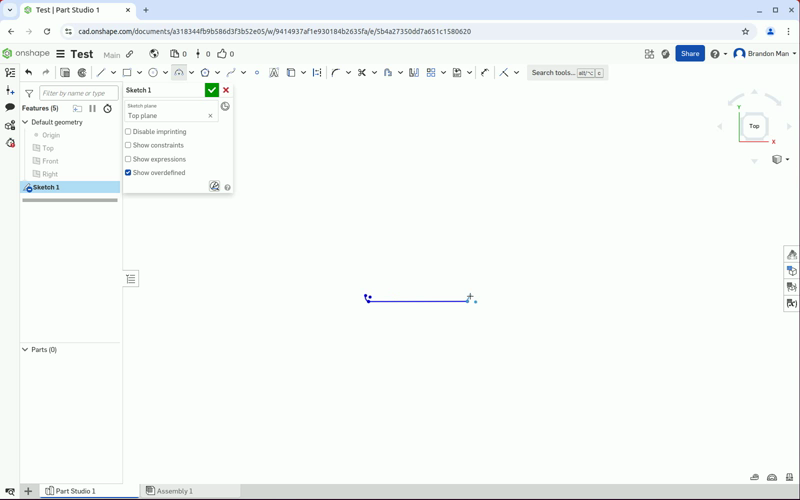
scroll(6)
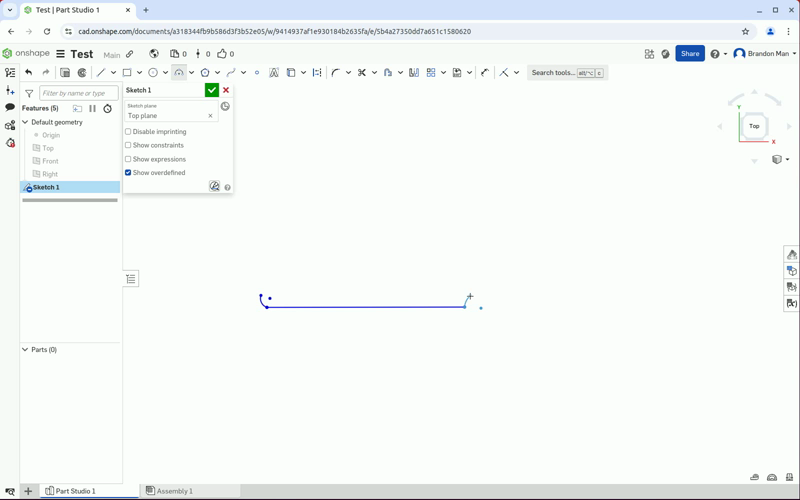
click(470, 295)
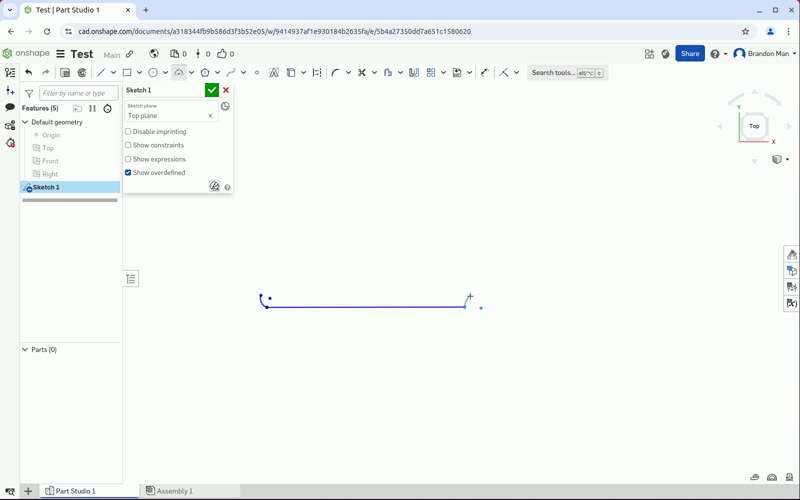
scroll(-6)
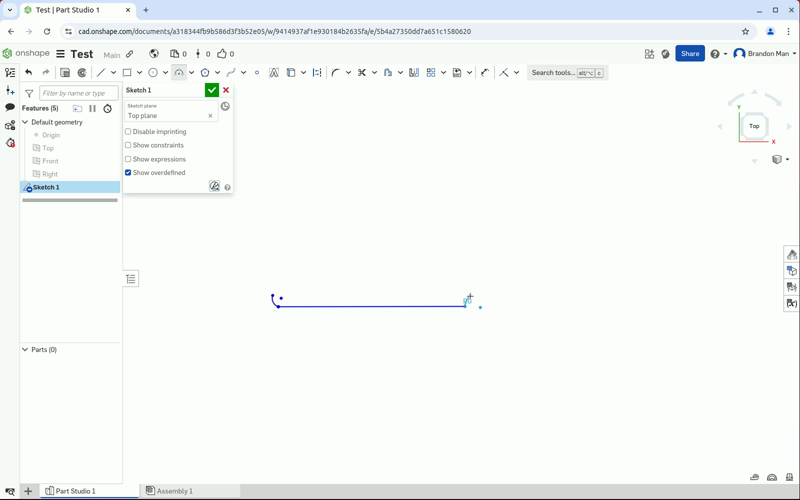
scroll(-6)
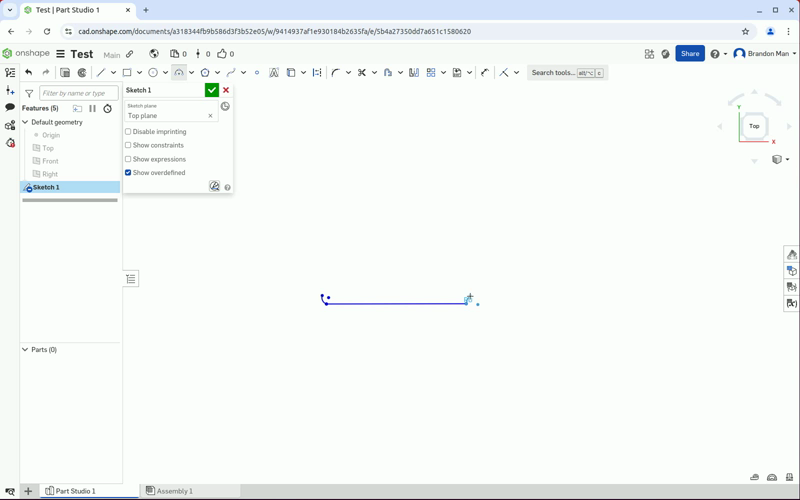
scroll(-6)
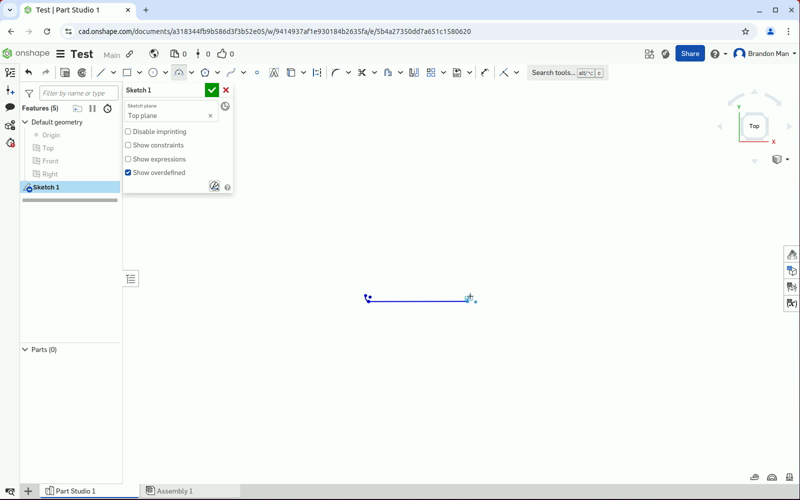
scroll(-6)
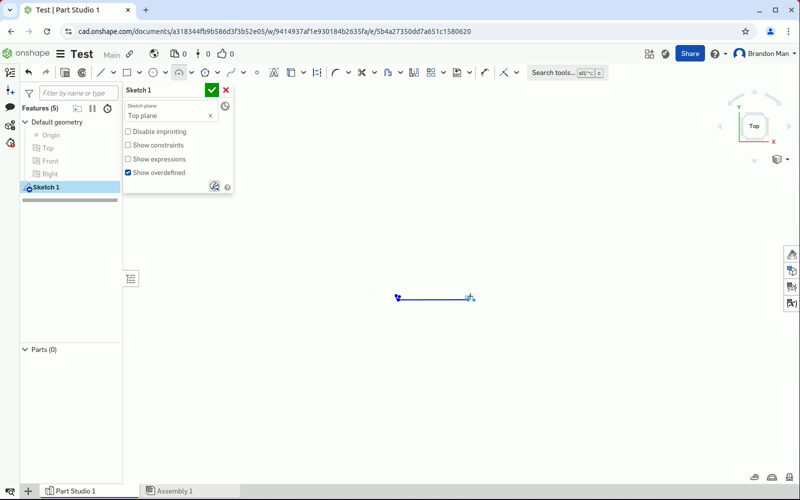
scroll(-6)
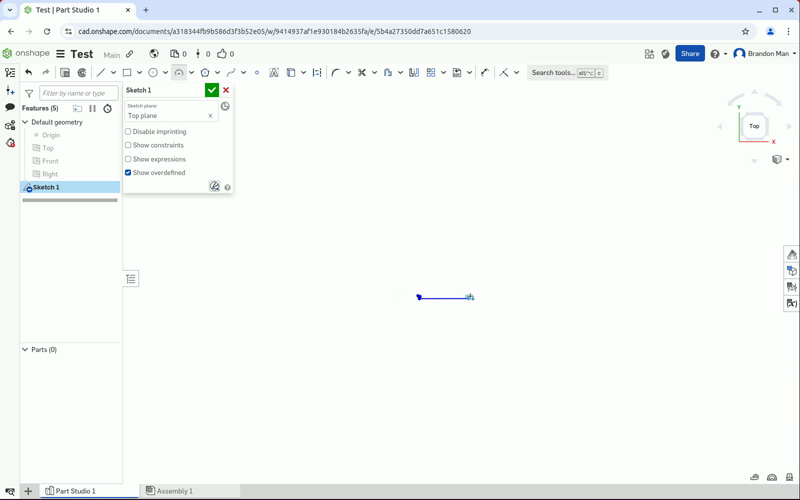
scroll(-6)
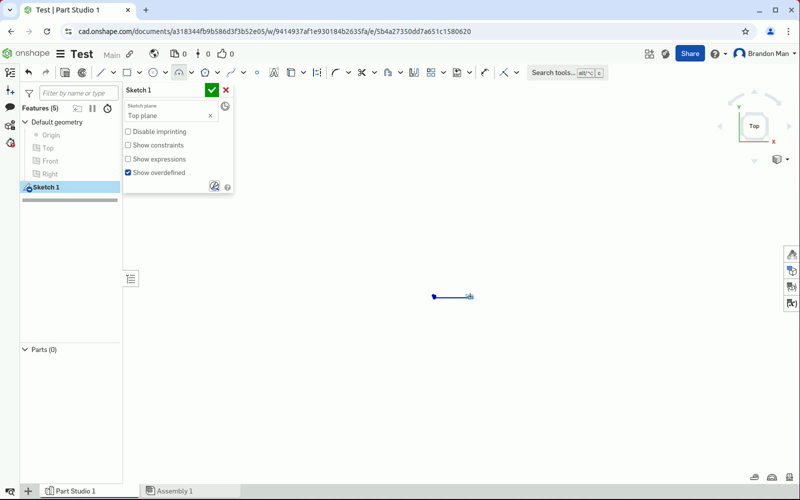
scroll(-6)
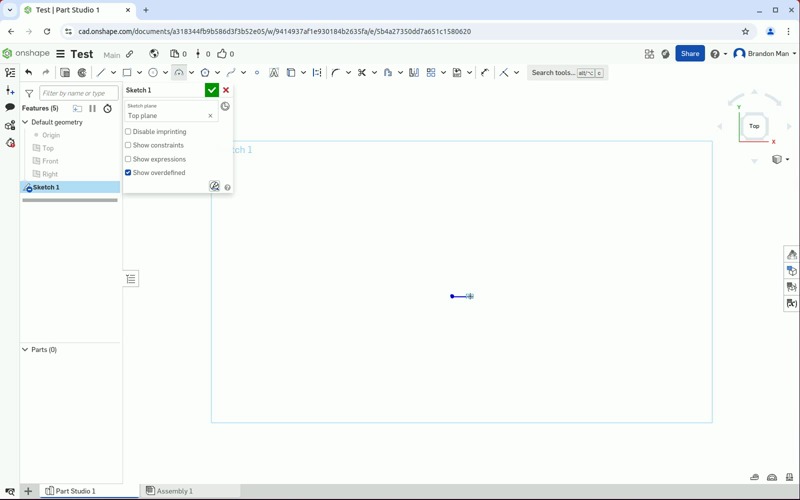
mouse_move(470, 296)
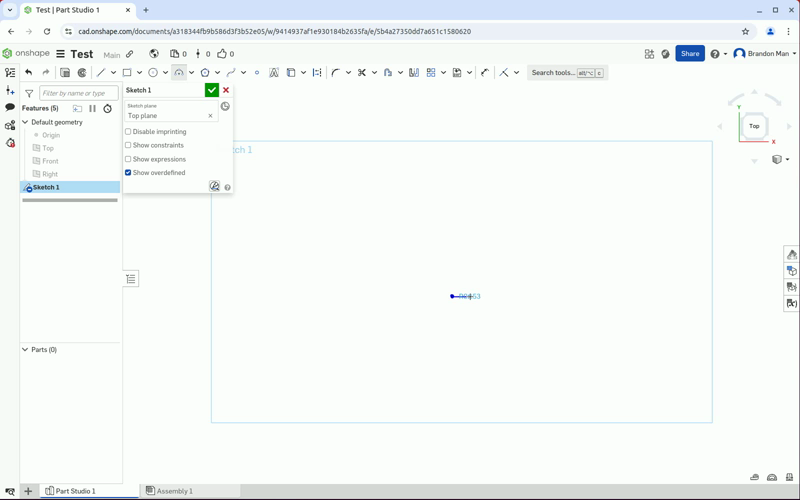
scroll(6)
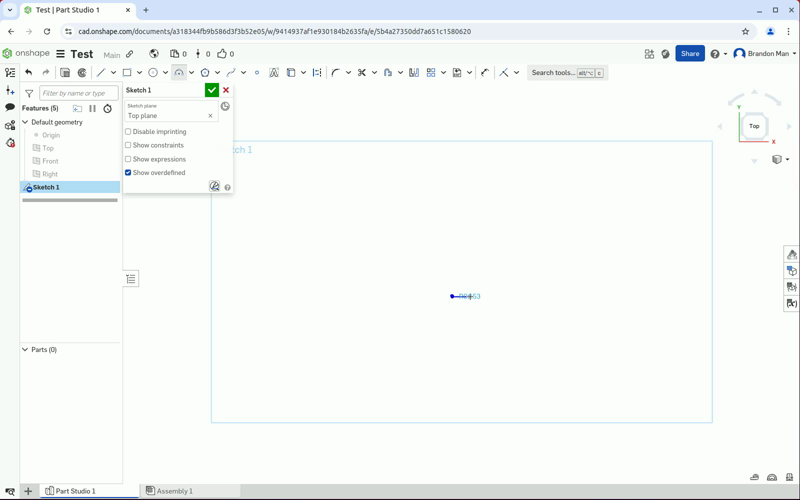
scroll(6)
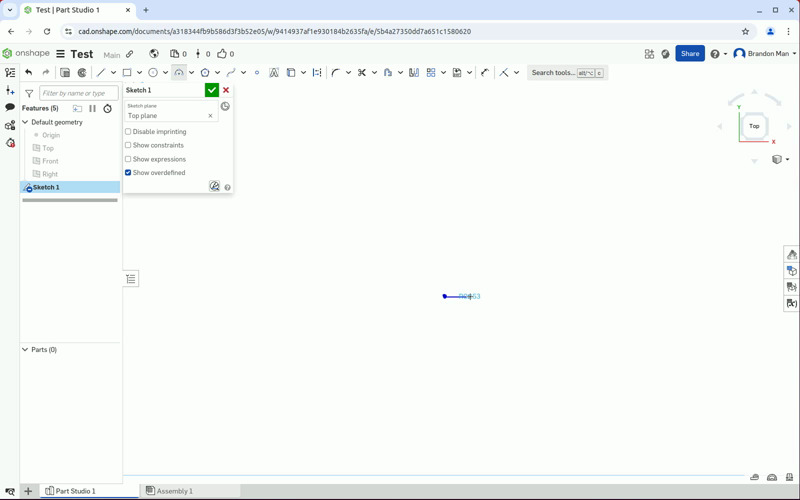
scroll(6)
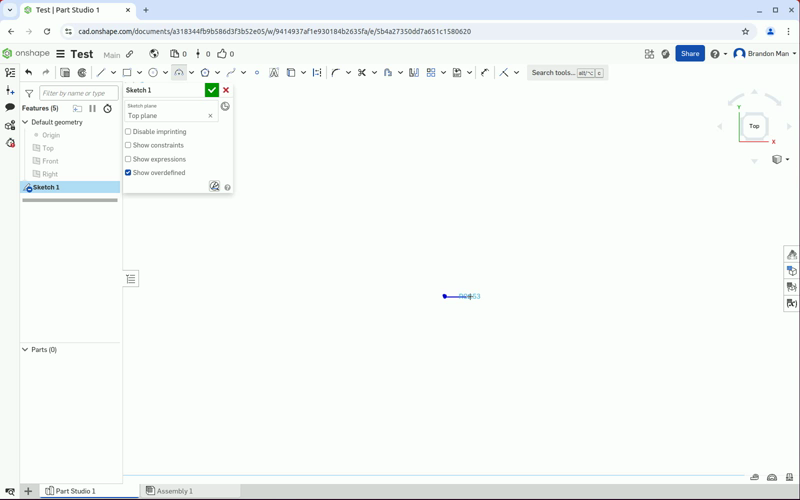
scroll(6)
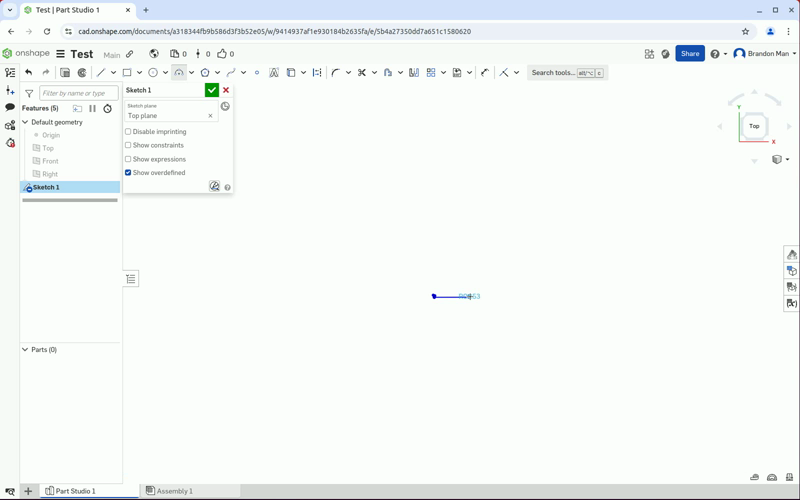
scroll(6)
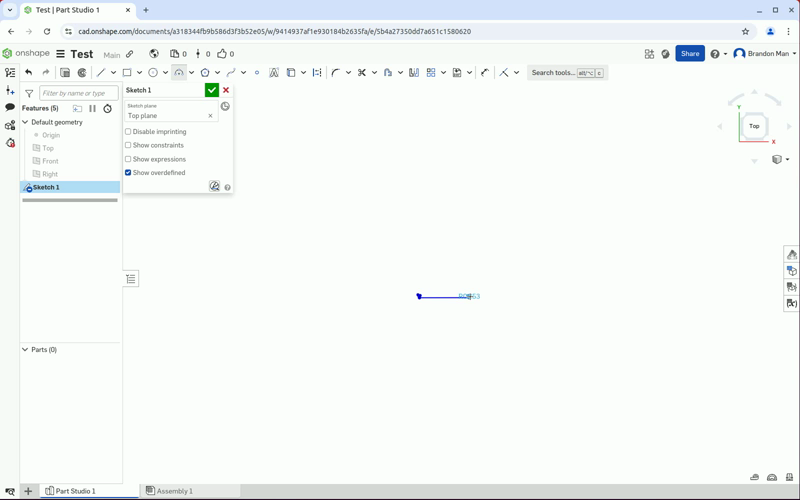
scroll(6)
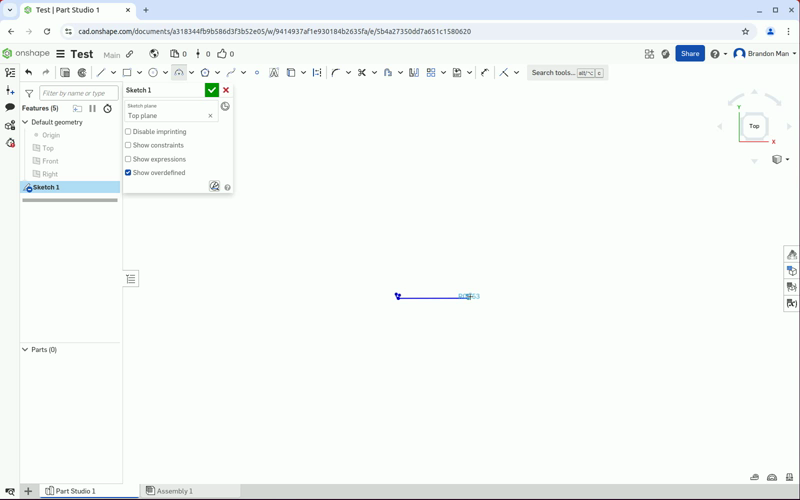
scroll(6)
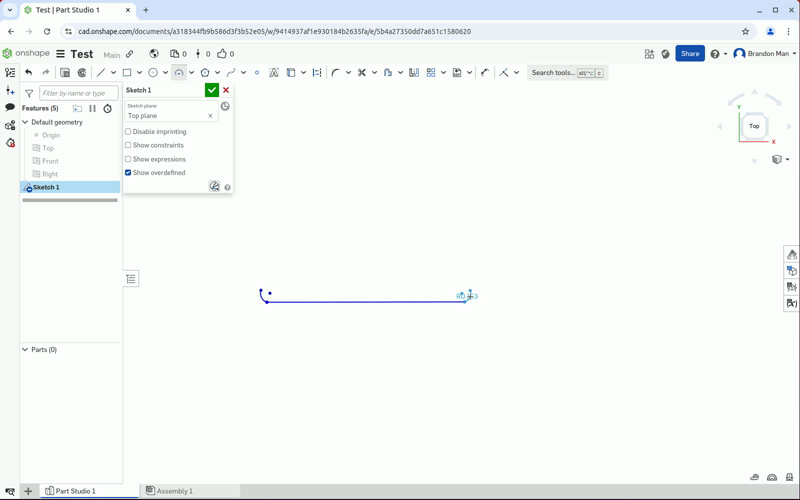
click(470, 296)
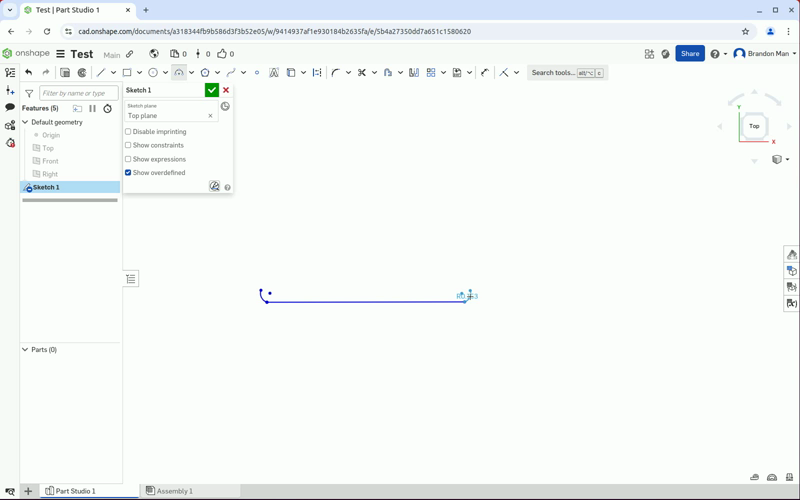
scroll(-6)
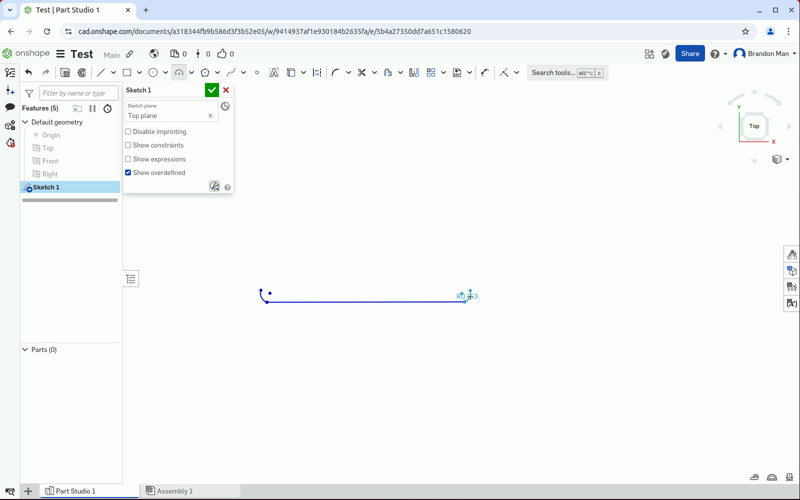
scroll(-6)
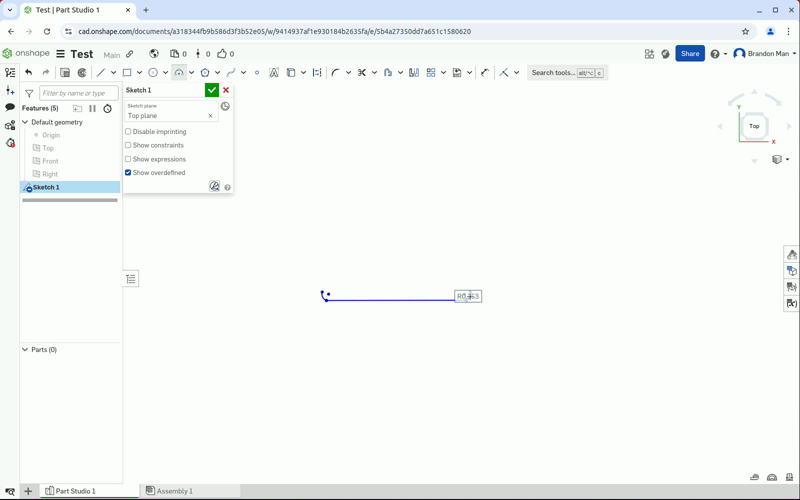
scroll(-6)
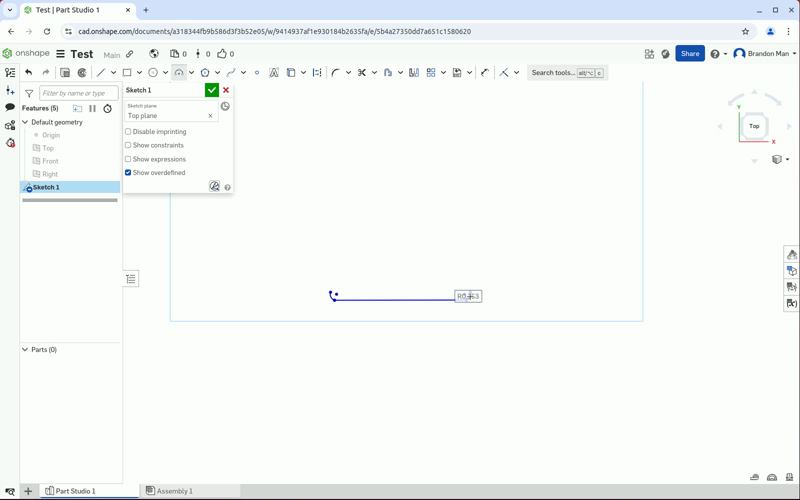
scroll(-6)
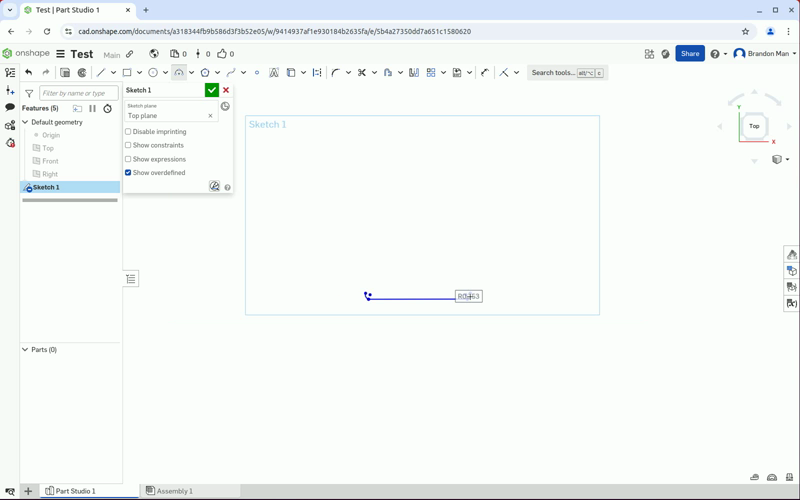
scroll(-6)
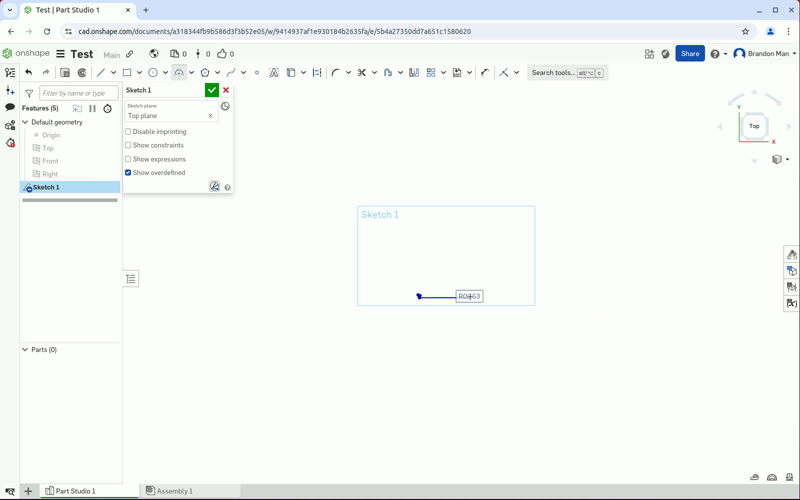
scroll(-6)
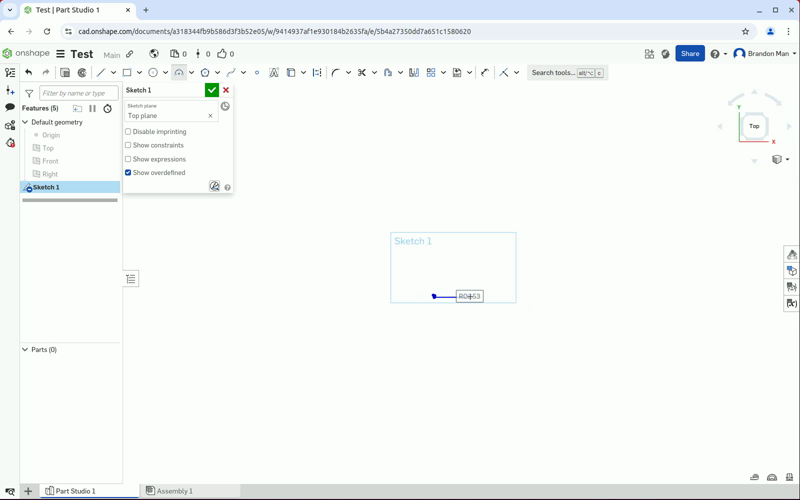
scroll(-6)
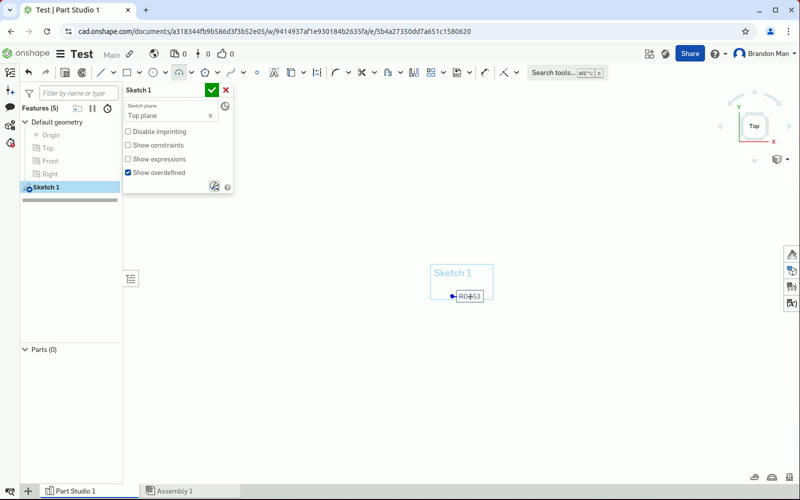
key_up(shift)
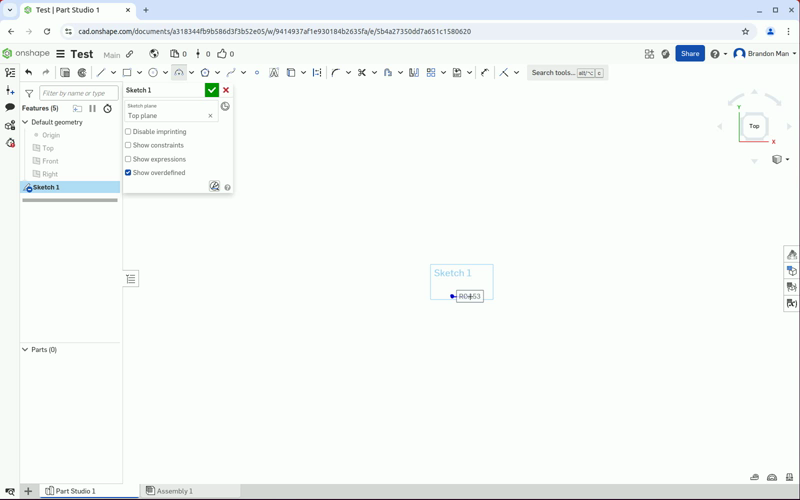
key(esc)
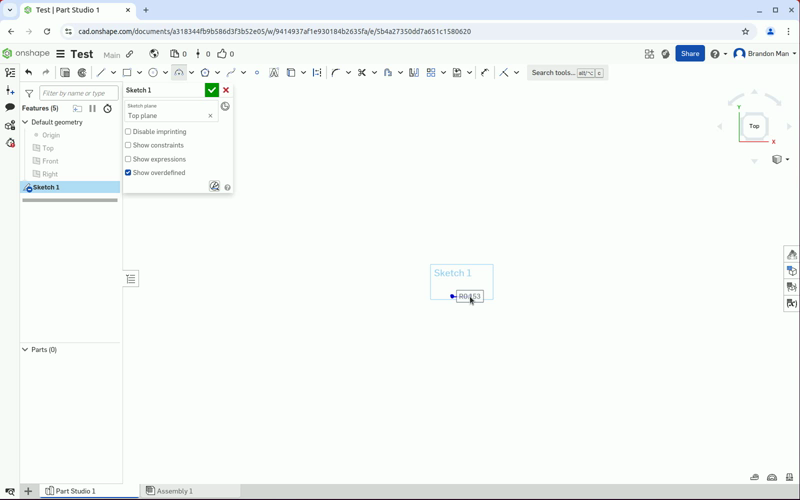
key(l)
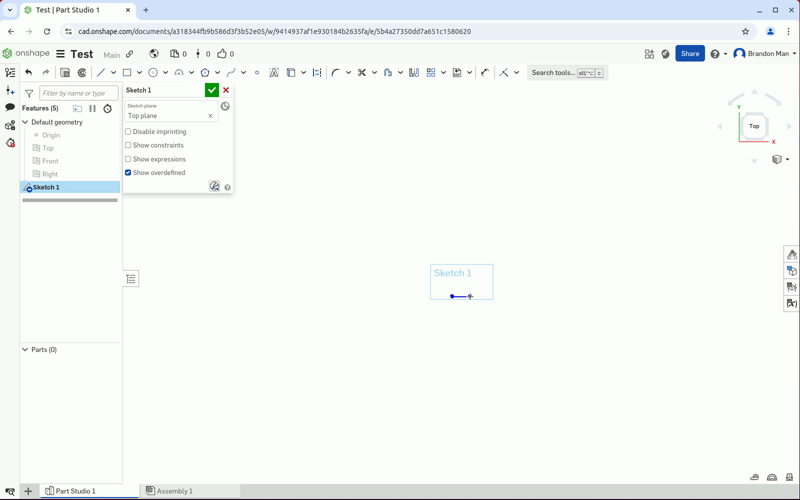
mouse_move(470, 295)
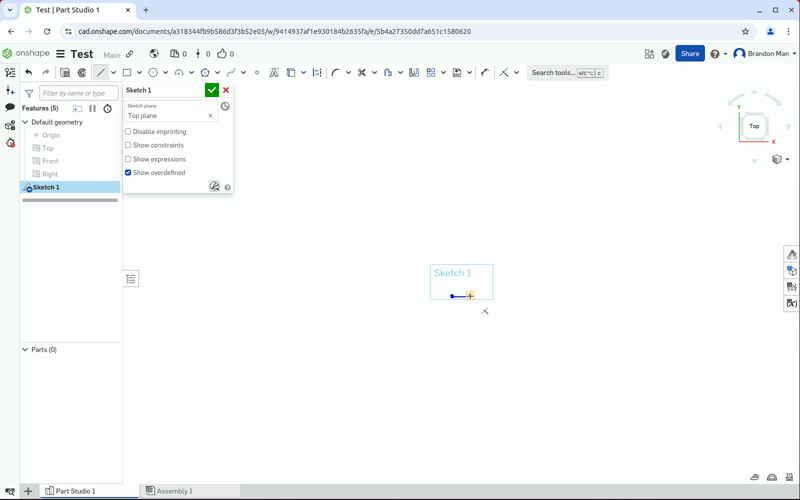
scroll(6)
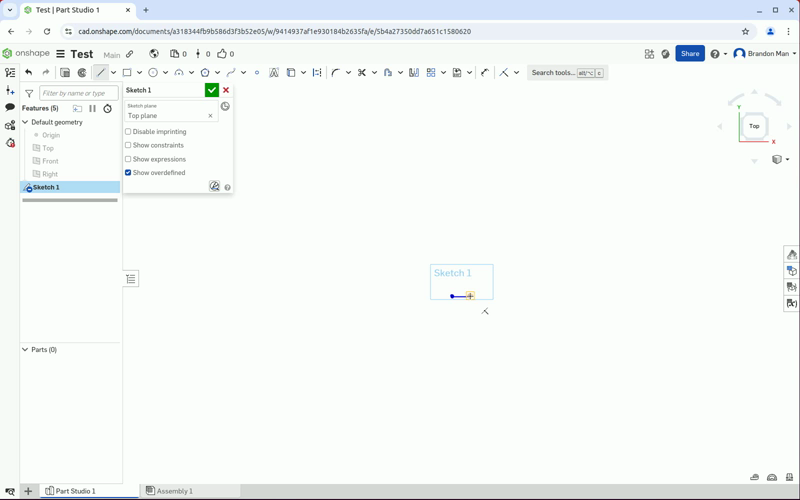
scroll(6)
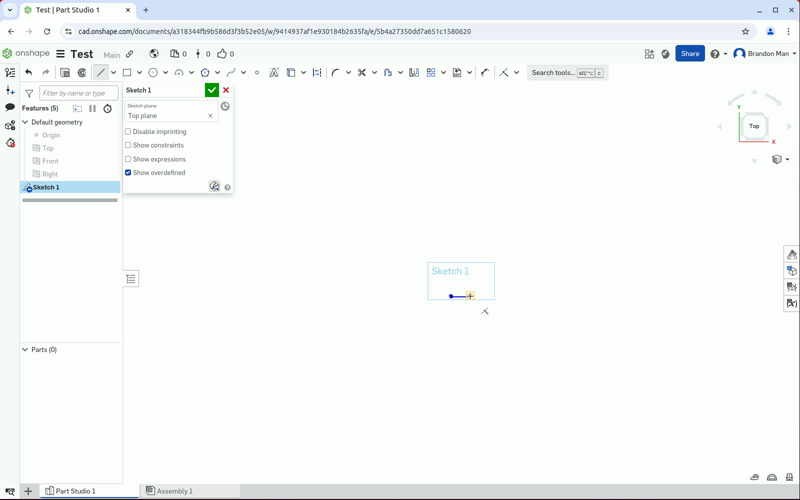
scroll(6)
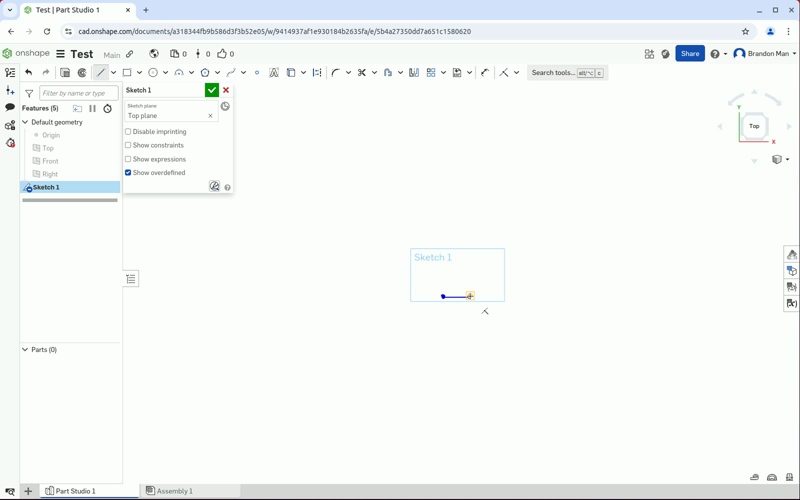
scroll(6)
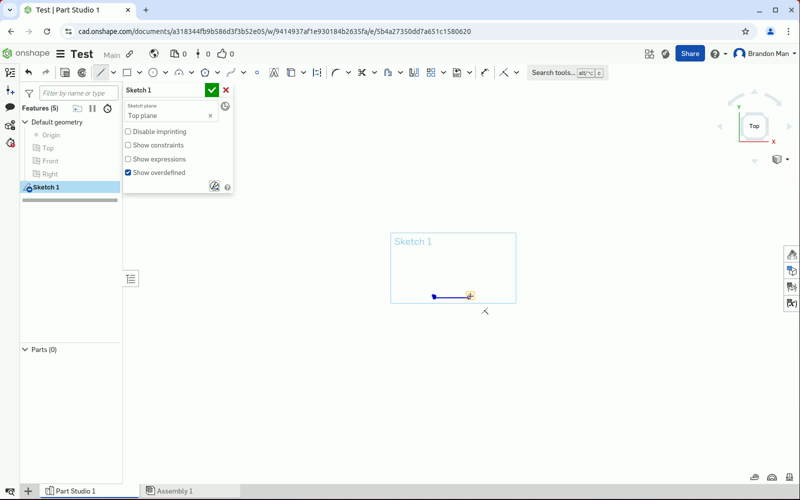
scroll(6)
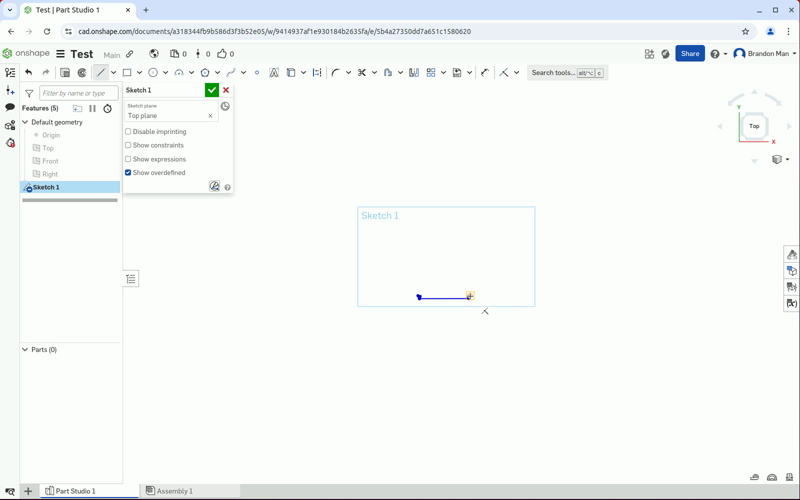
scroll(6)
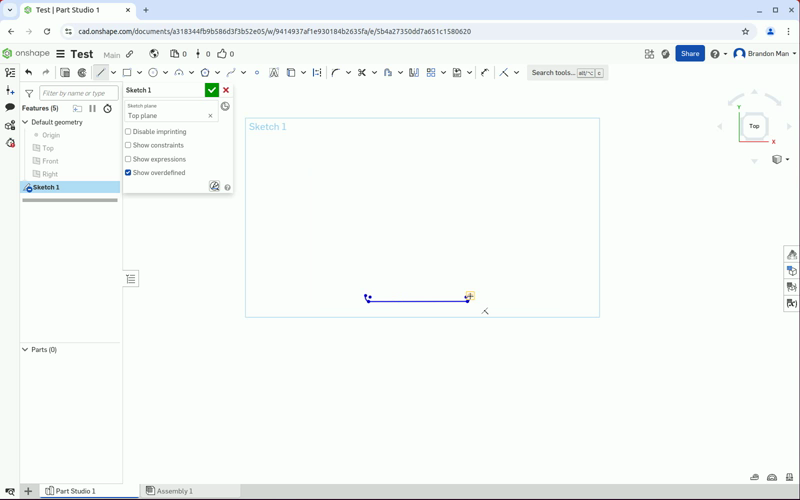
scroll(6)
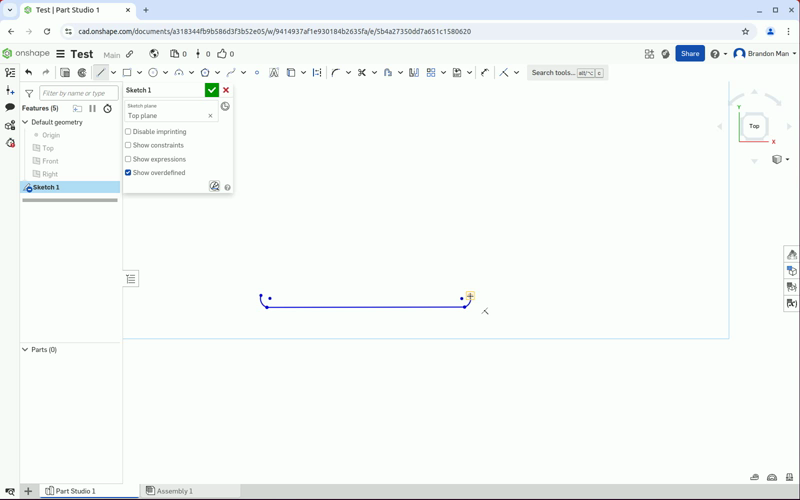
click(470, 295)
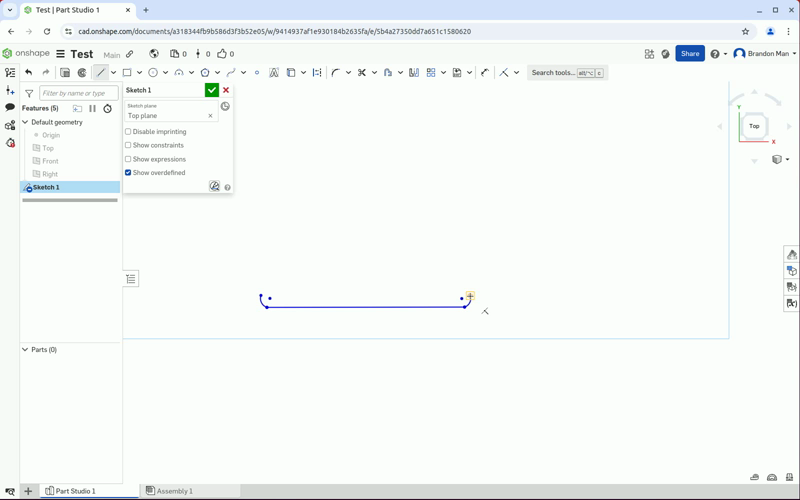
scroll(-6)
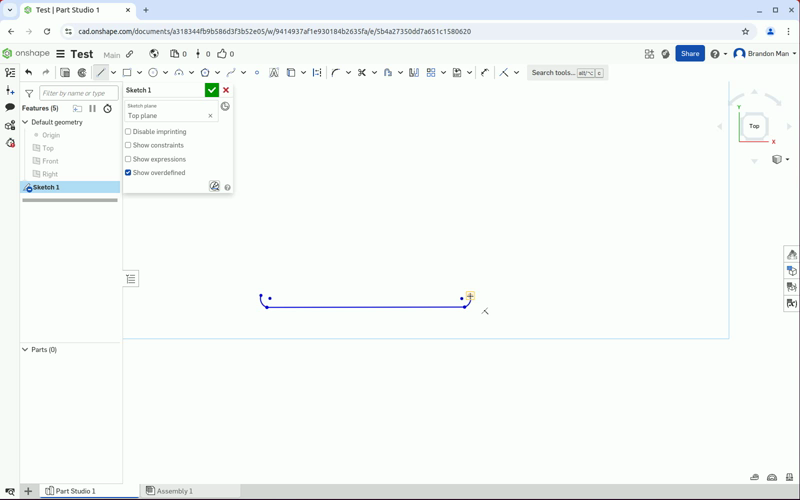
scroll(-6)
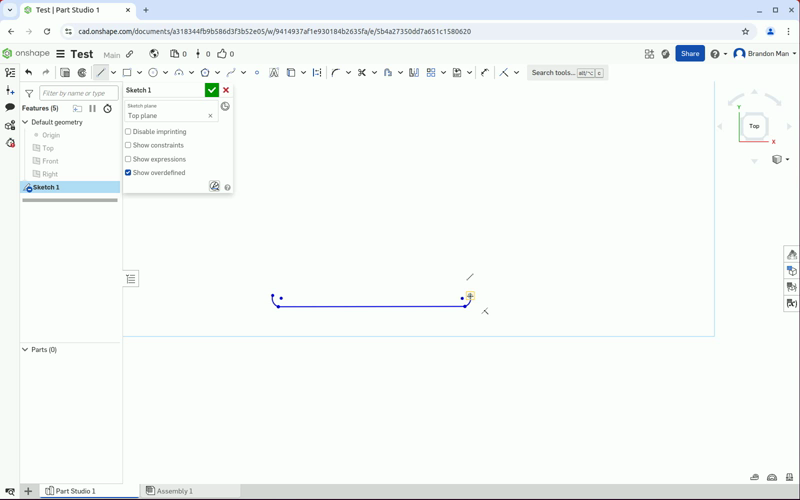
scroll(-6)
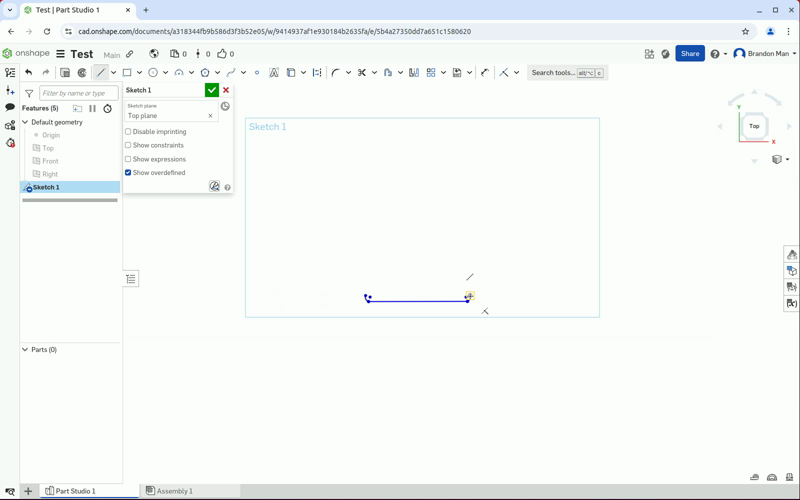
scroll(-6)
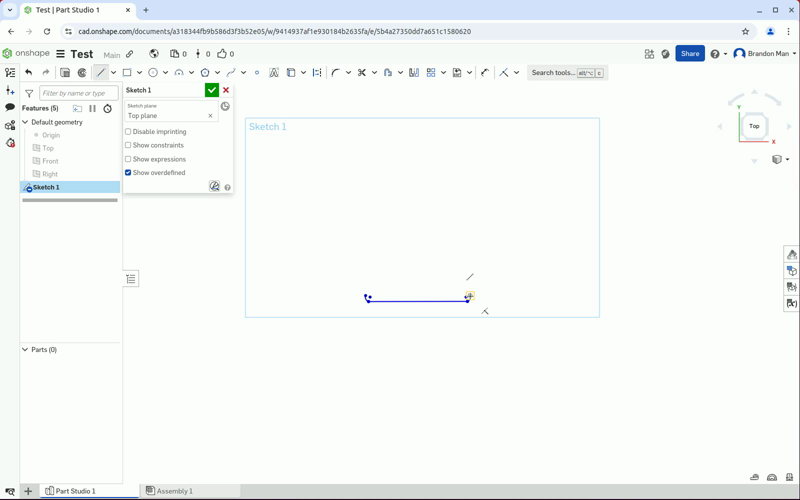
scroll(-6)
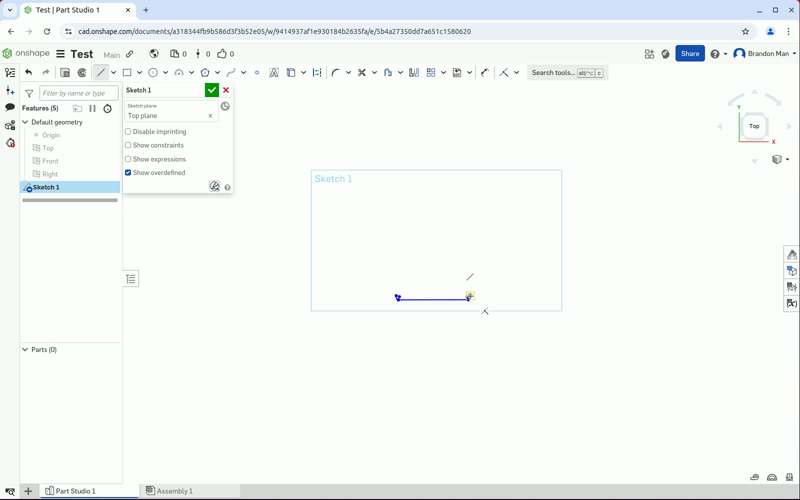
scroll(-6)
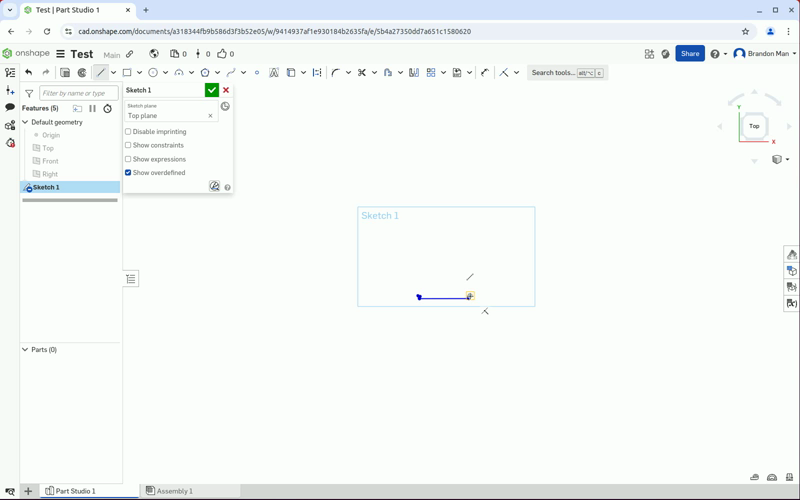
scroll(-6)
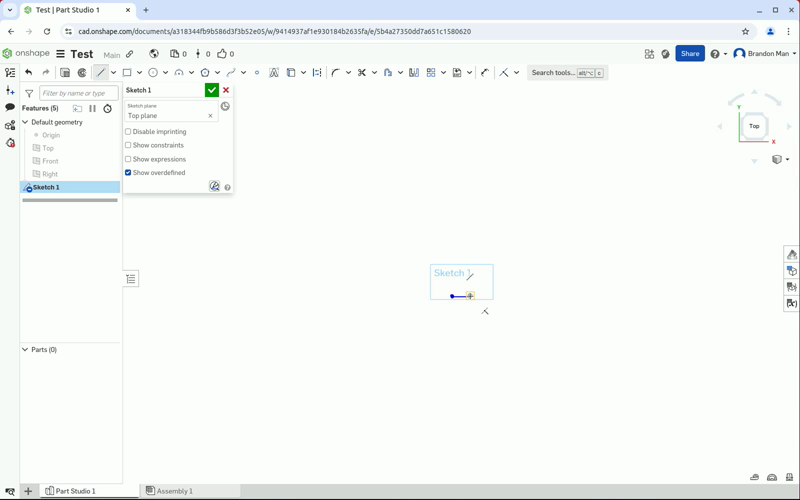
key_down(shift)
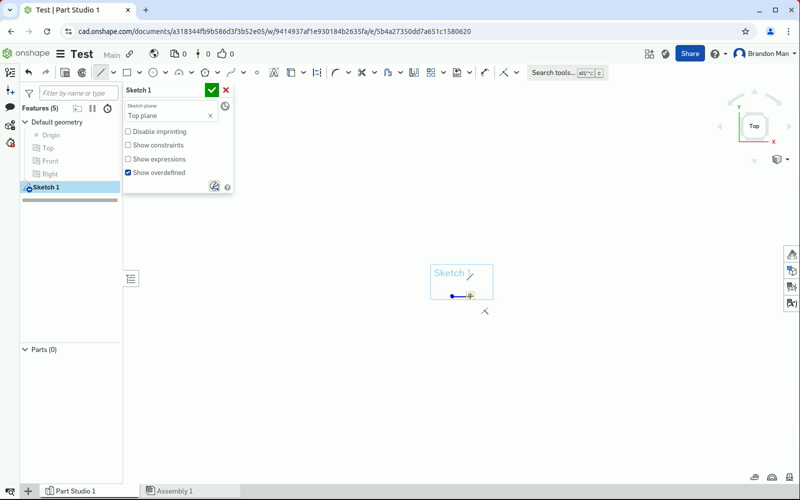
mouse_move(500, 295)
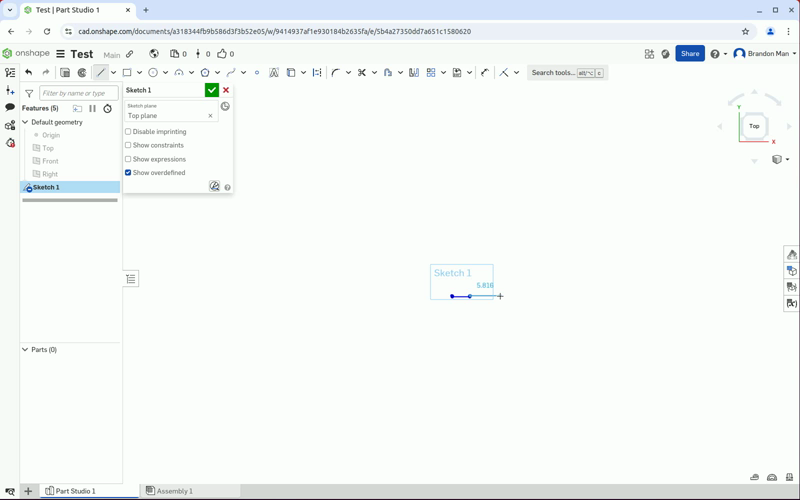
mouse_move(470, 268)
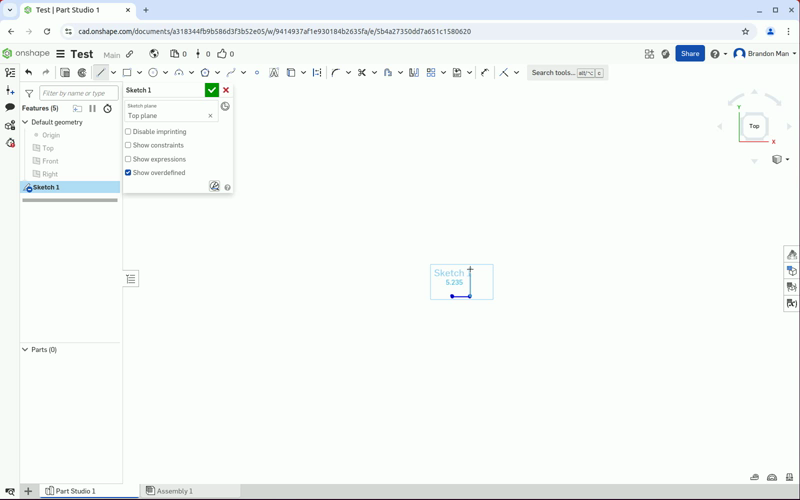
click(470, 268)
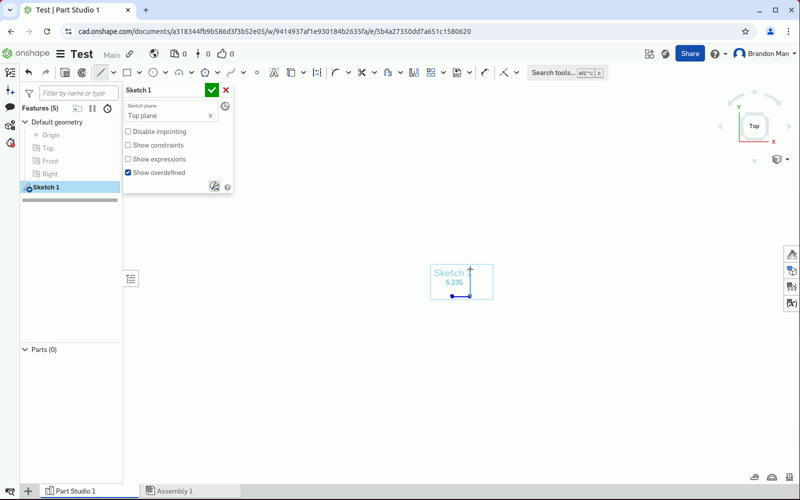
key_up(shift)
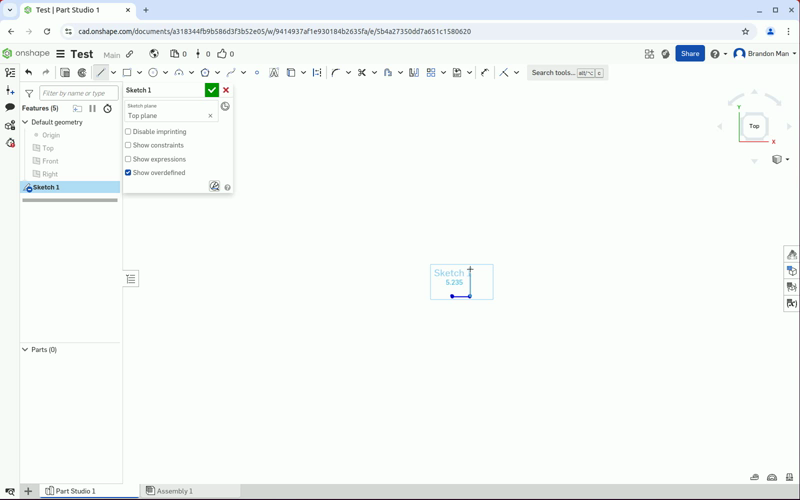
key(esc)
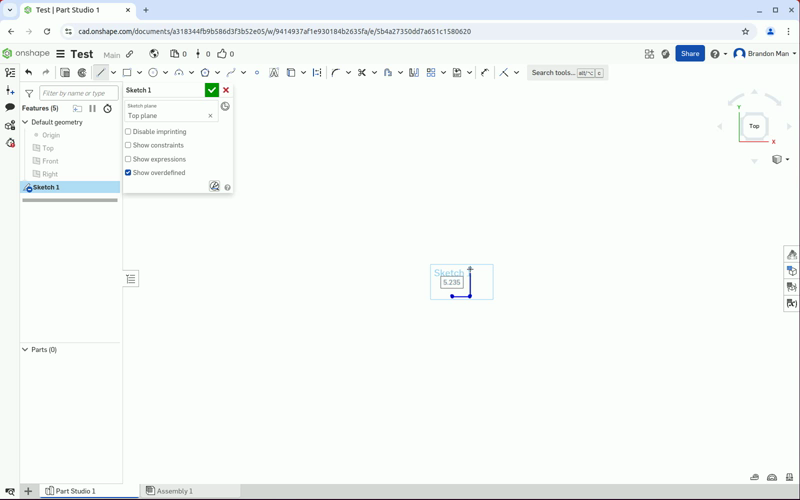
key(a)
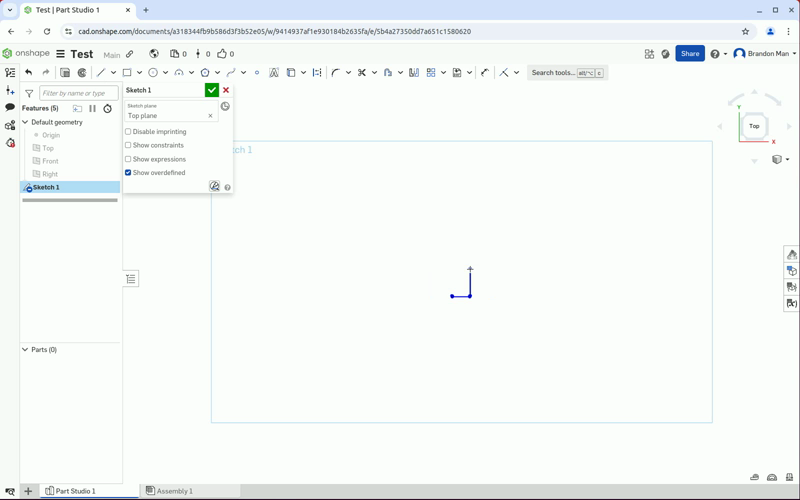
mouse_move(470, 268)
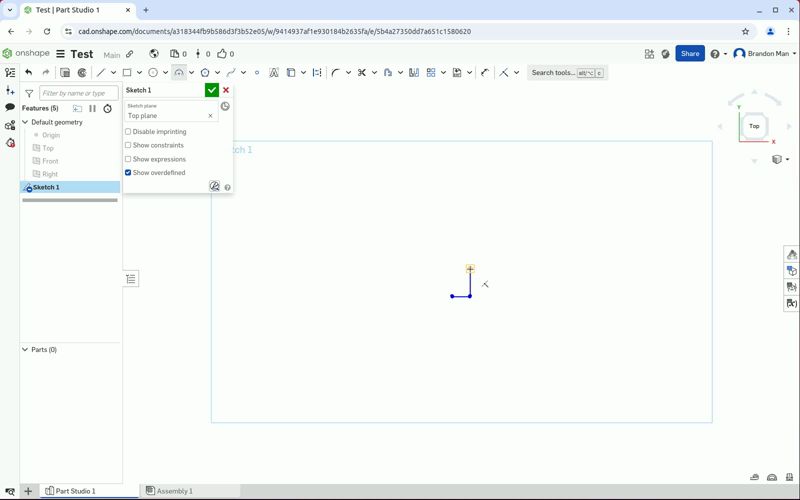
click(470, 268)
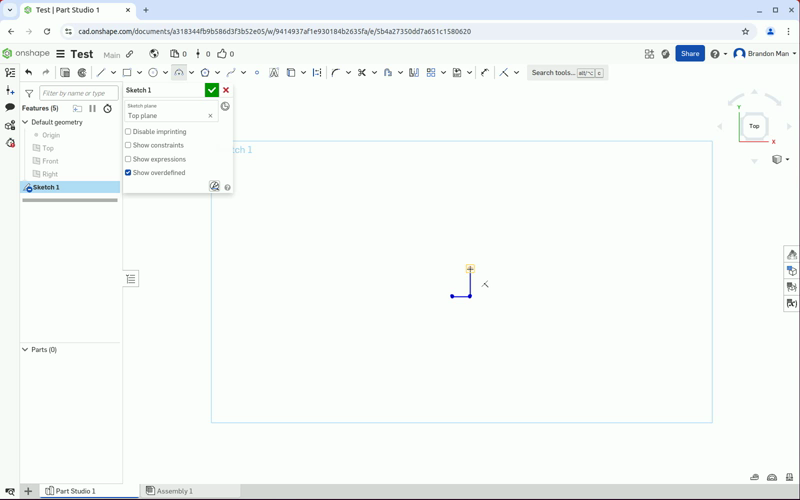
key_down(shift)
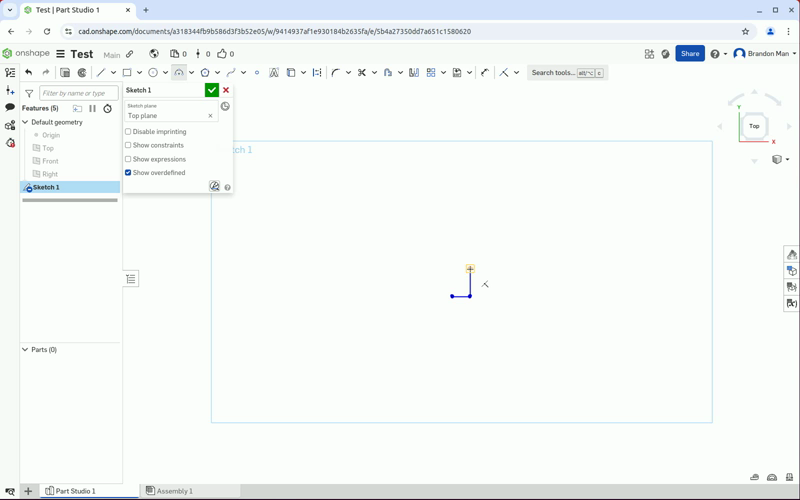
mouse_move(469, 267)
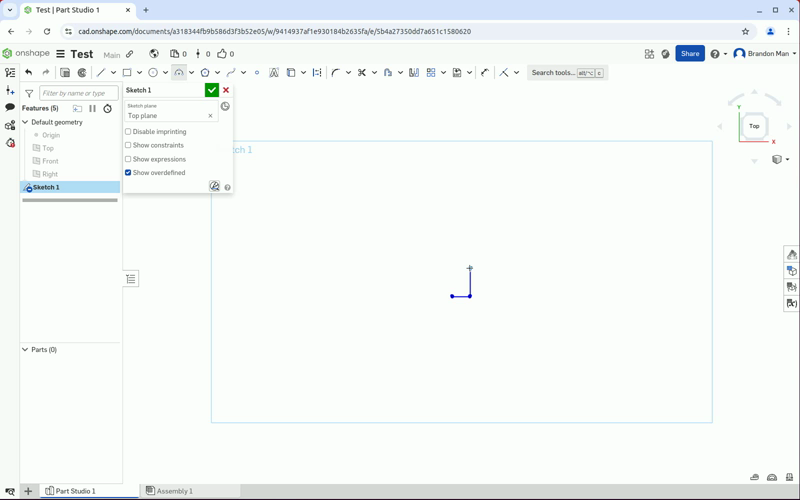
scroll(6)
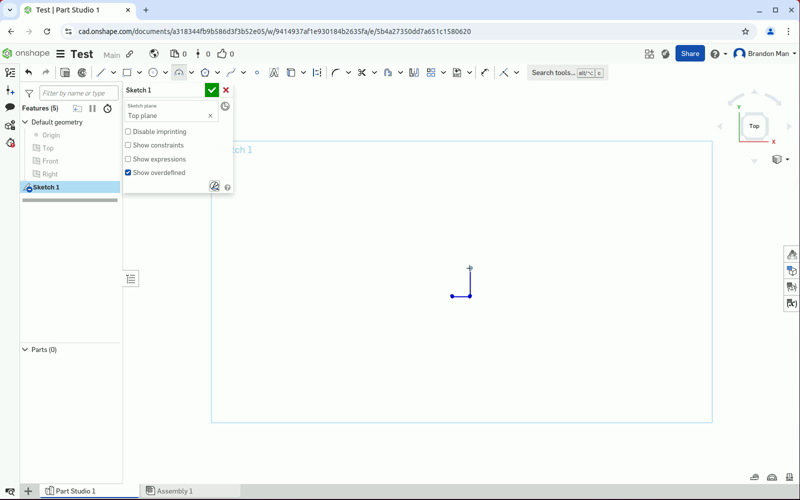
scroll(6)
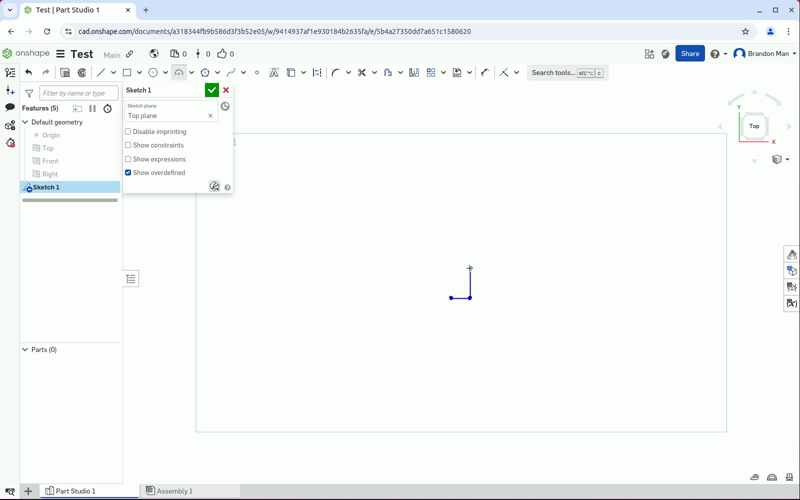
scroll(6)
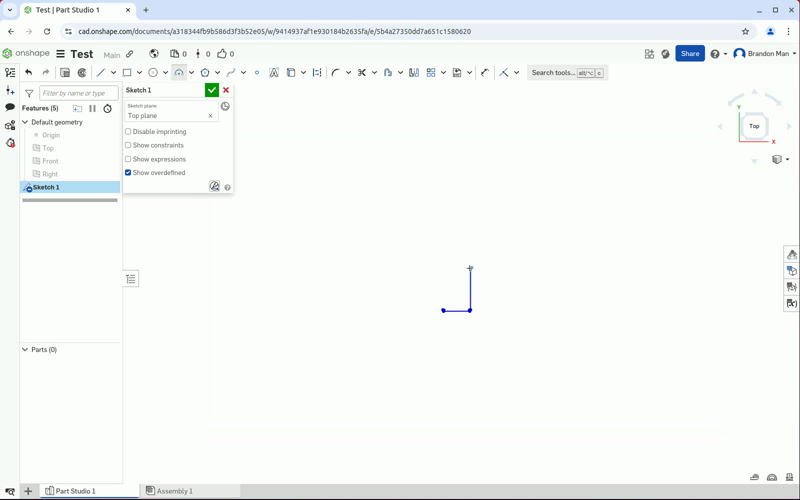
scroll(6)
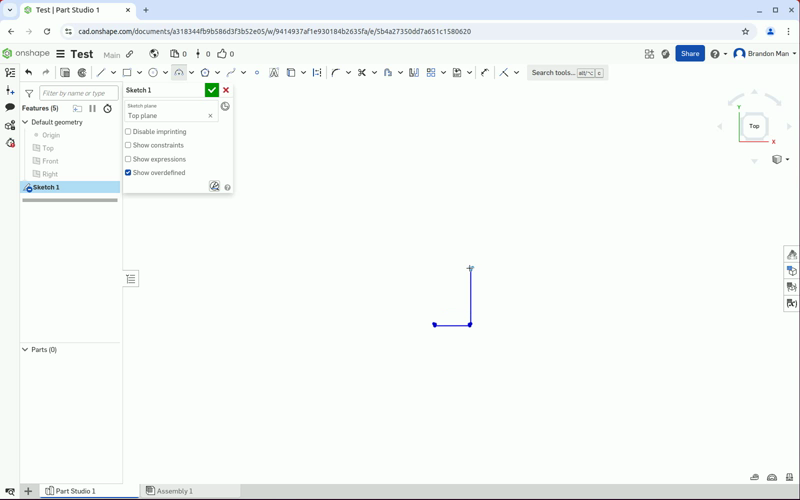
scroll(6)
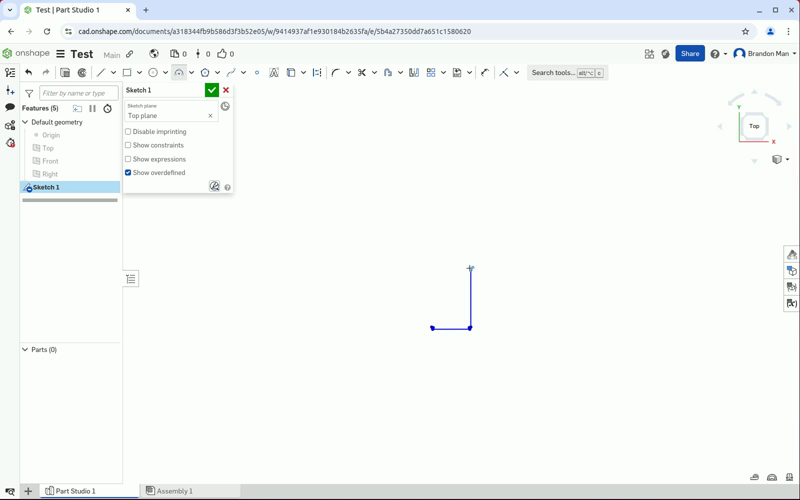
scroll(6)
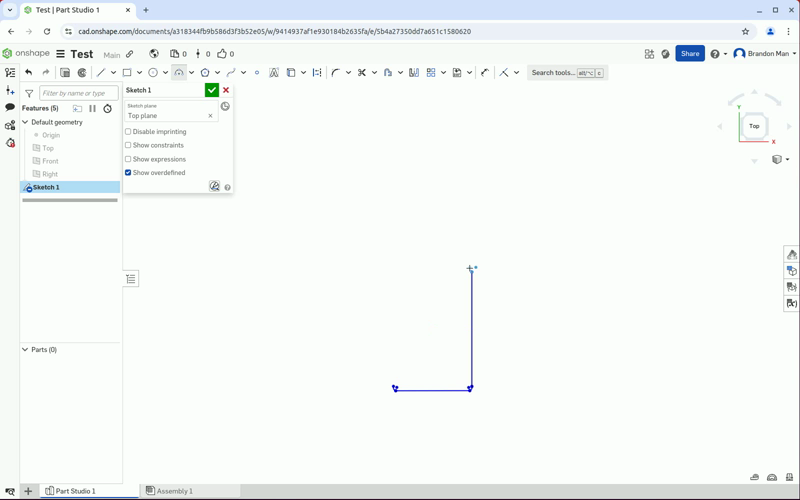
scroll(6)
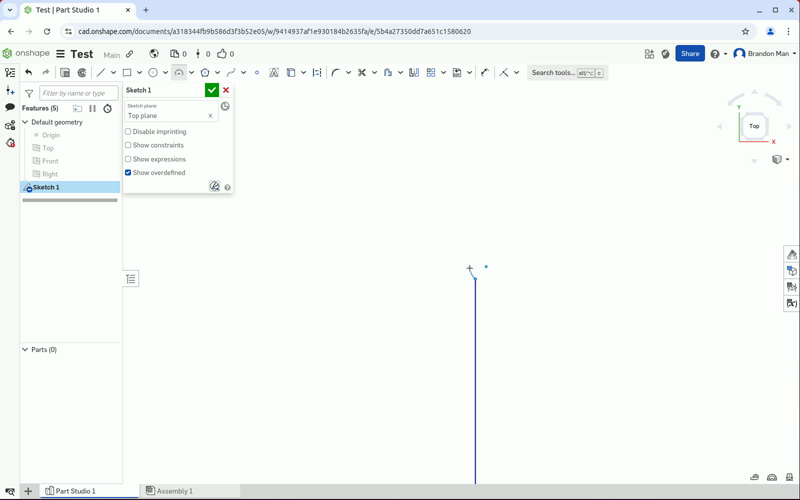
click(469, 267)
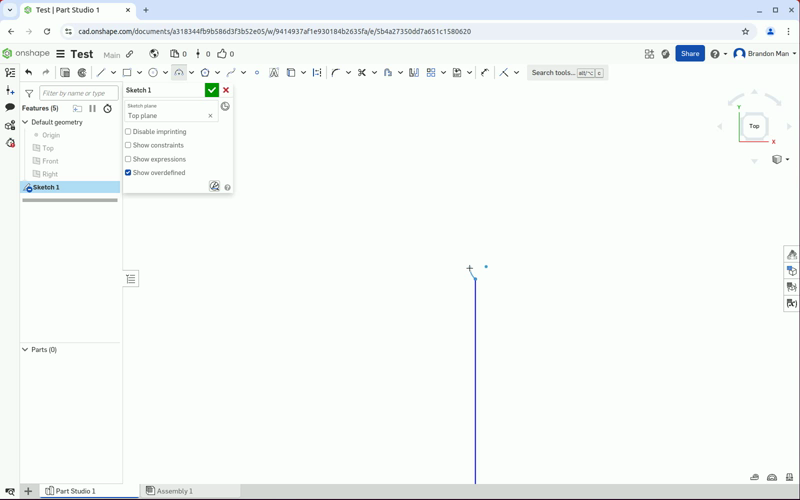
scroll(-6)
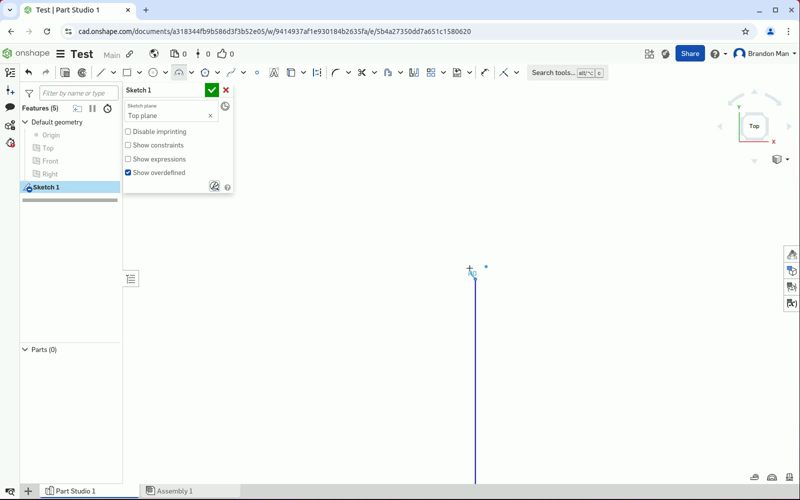
scroll(-6)
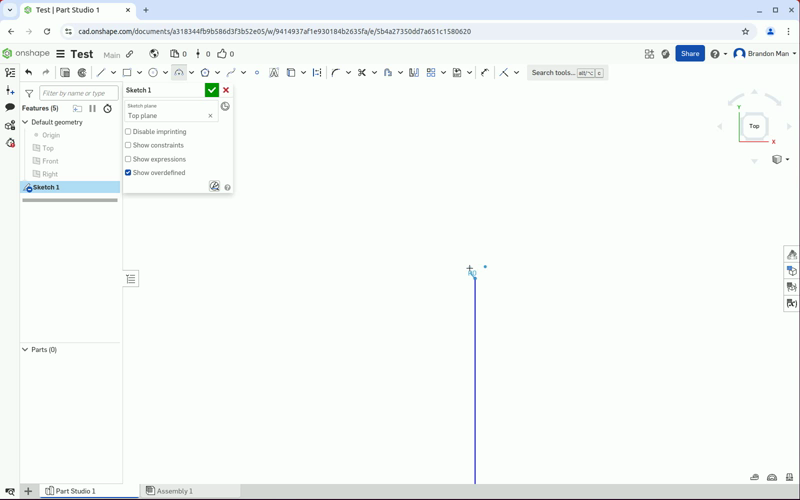
scroll(-6)
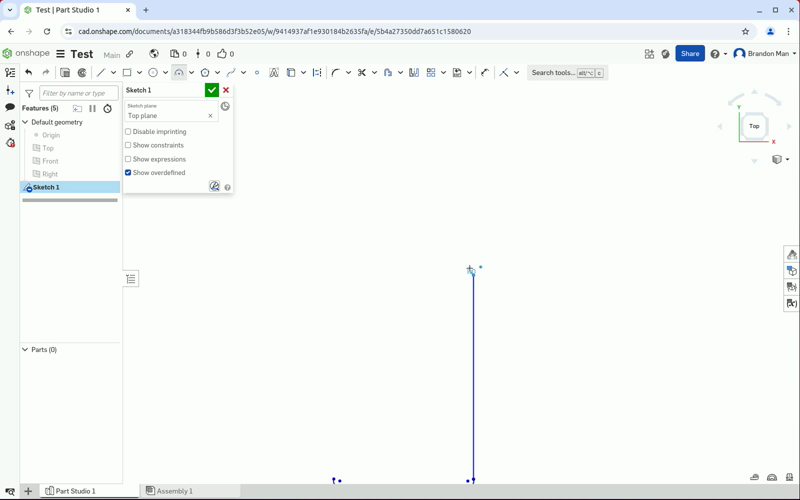
scroll(-6)
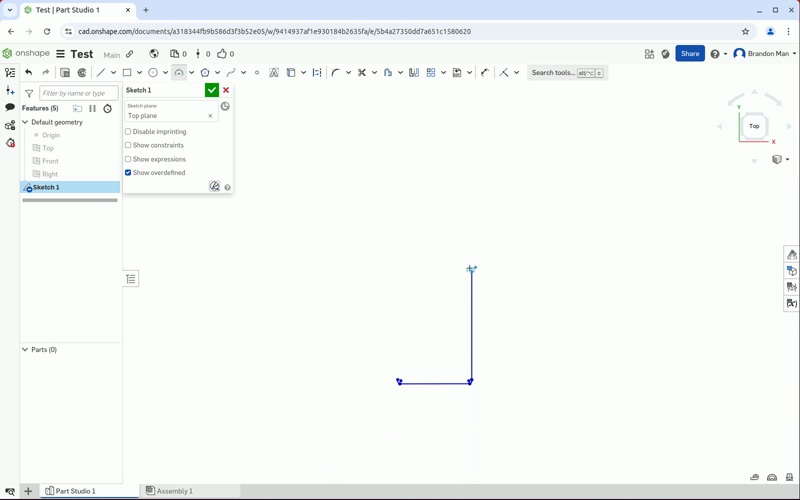
scroll(-6)
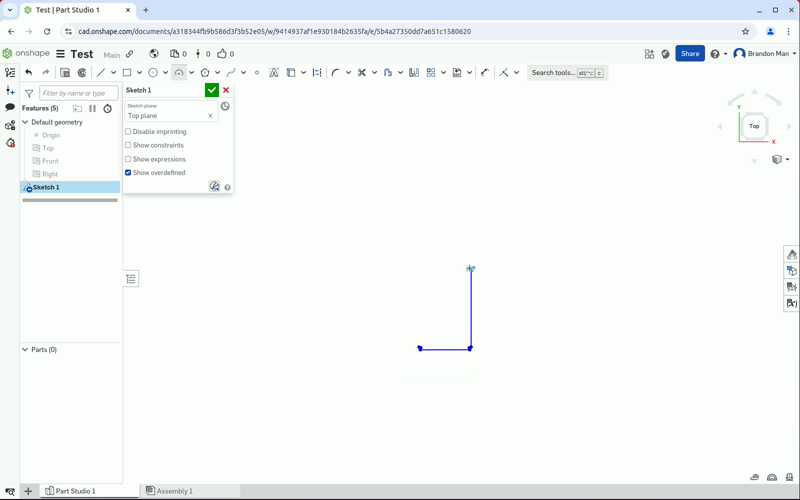
scroll(-6)
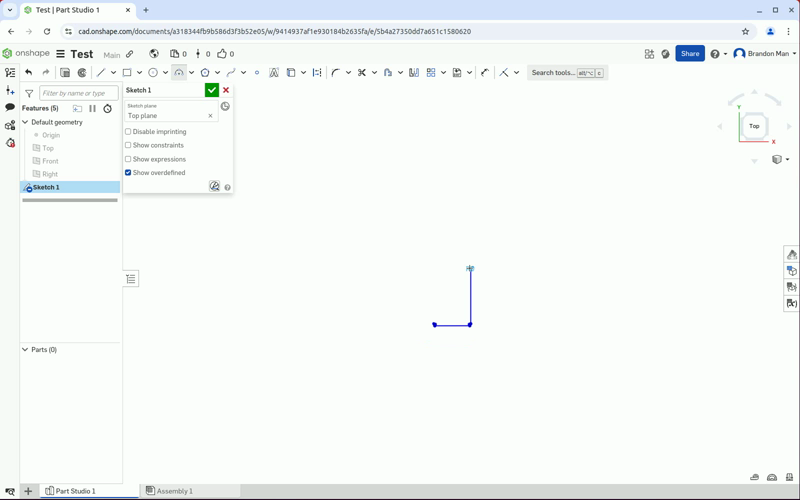
scroll(-6)
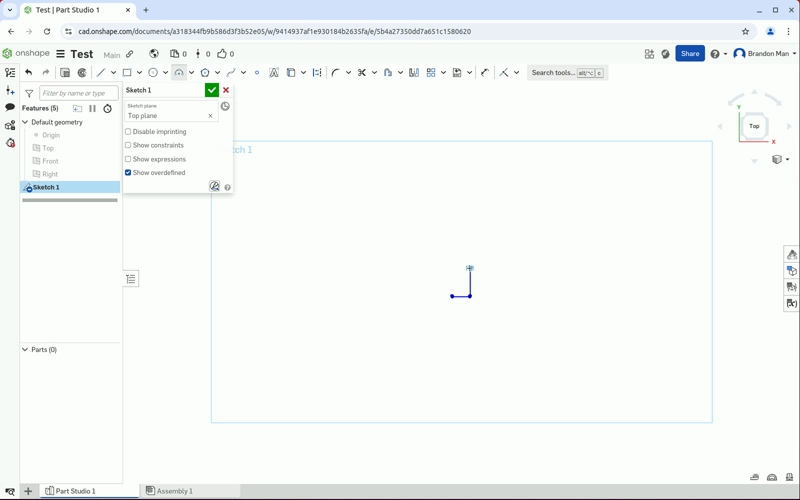
mouse_move(470, 268)
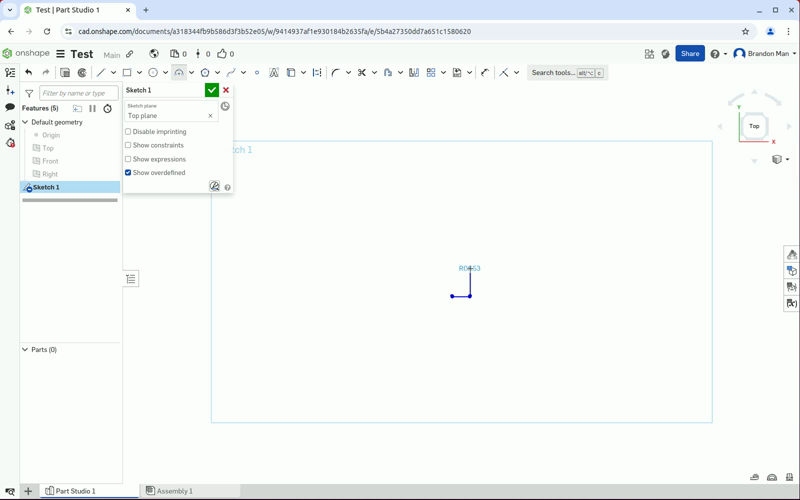
scroll(6)
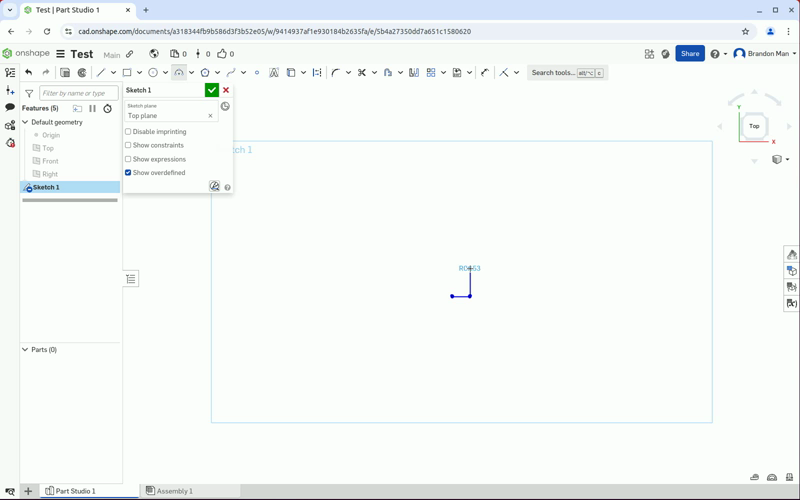
scroll(6)
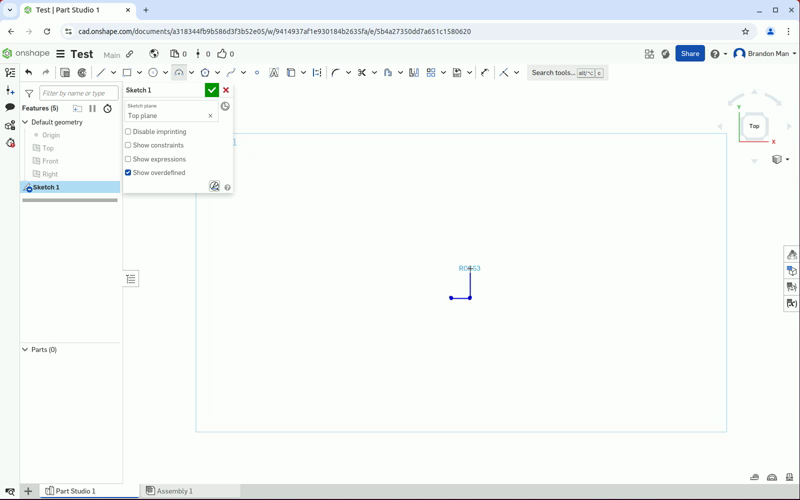
scroll(6)
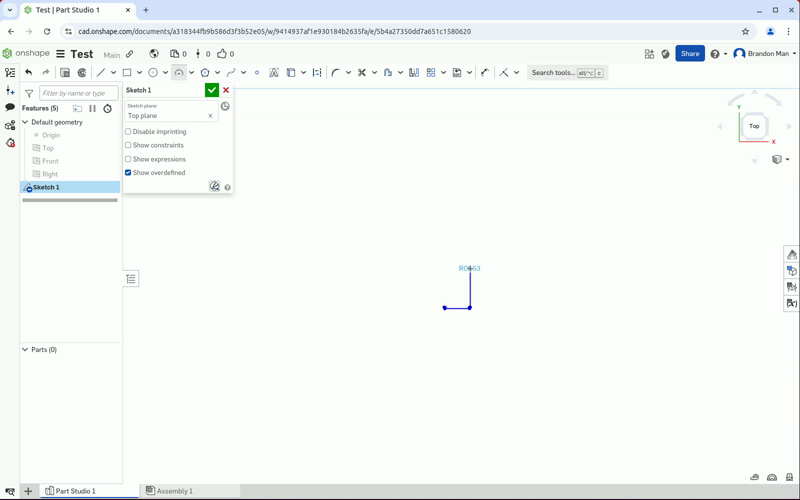
scroll(6)
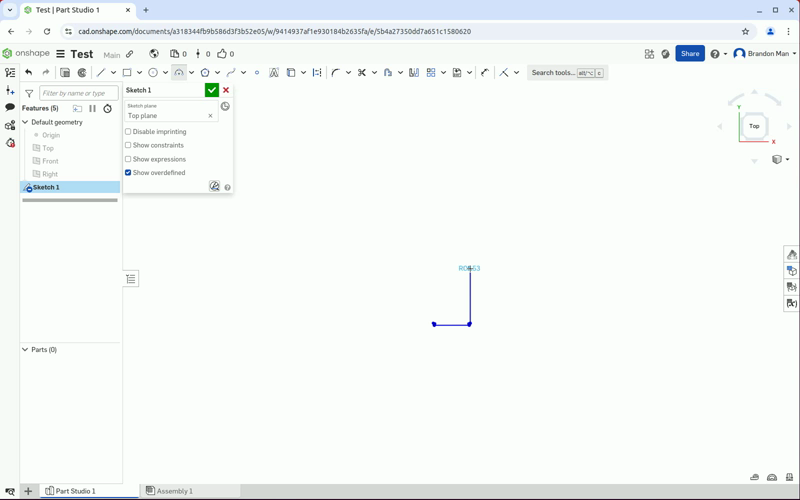
scroll(6)
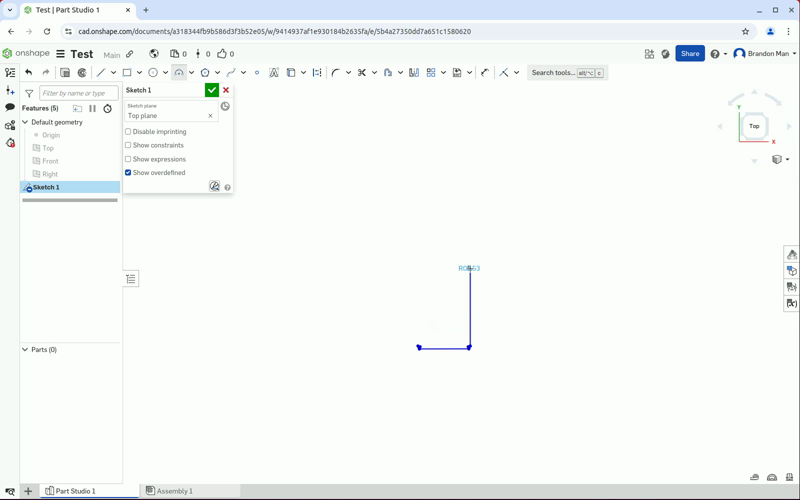
scroll(6)
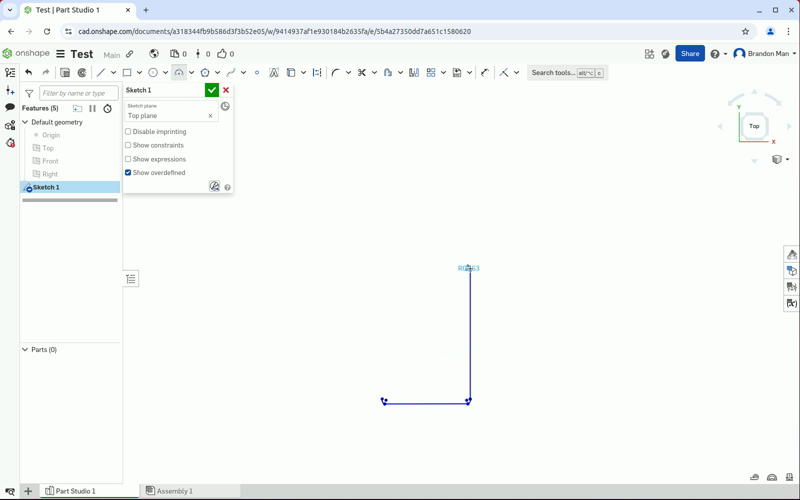
scroll(6)
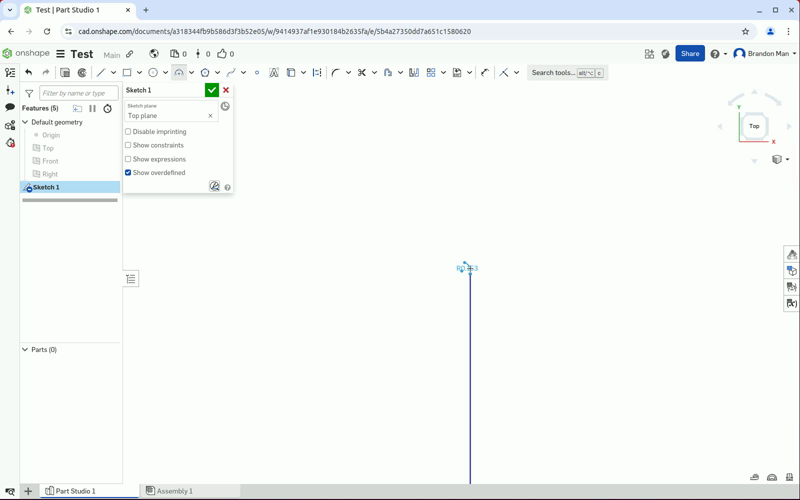
click(470, 268)
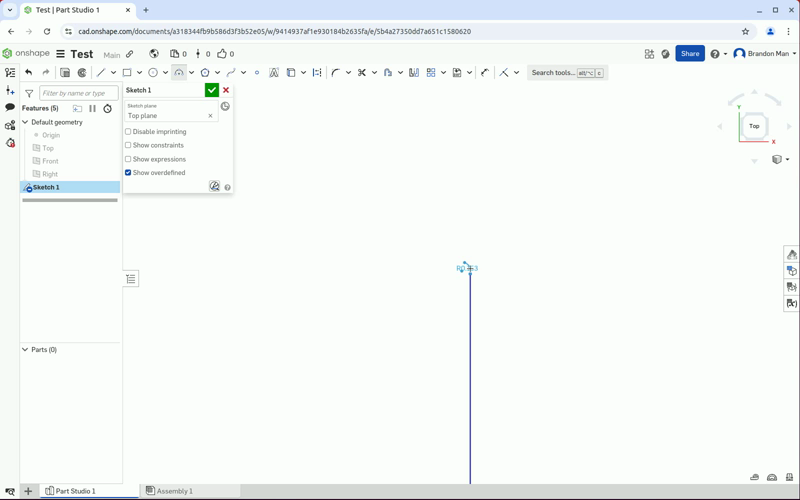
scroll(-6)
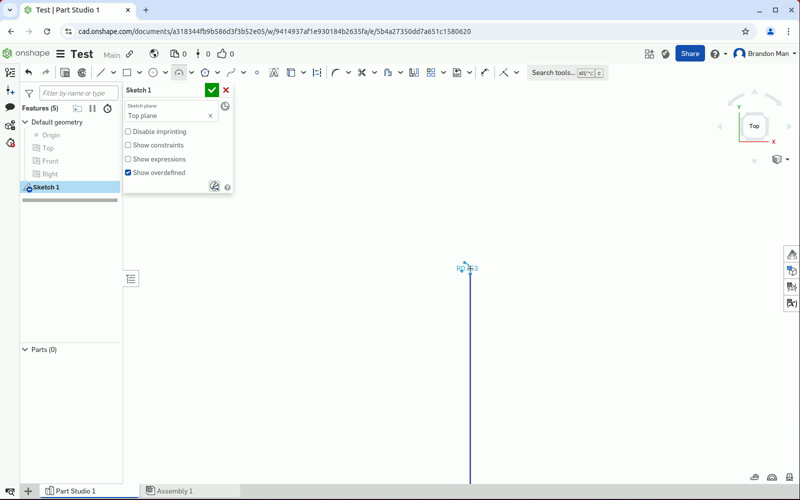
scroll(-6)
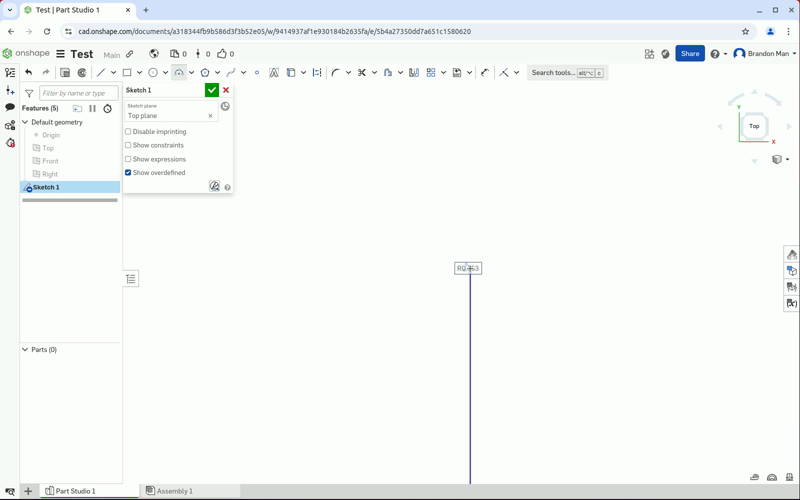
scroll(-6)
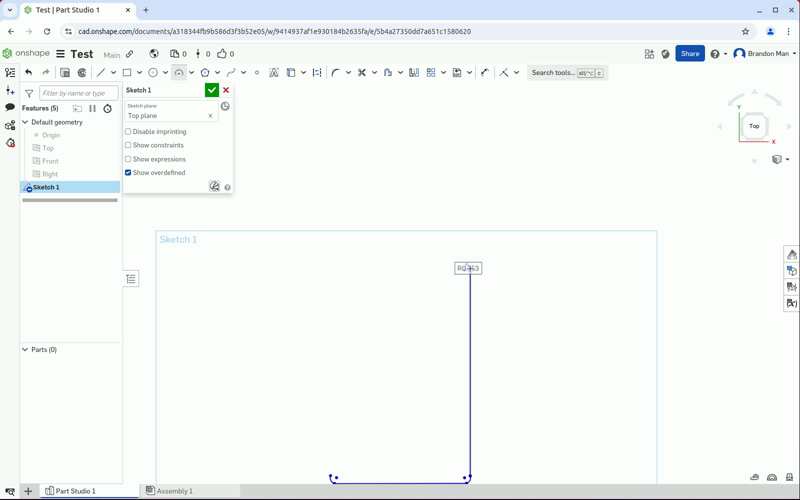
scroll(-6)
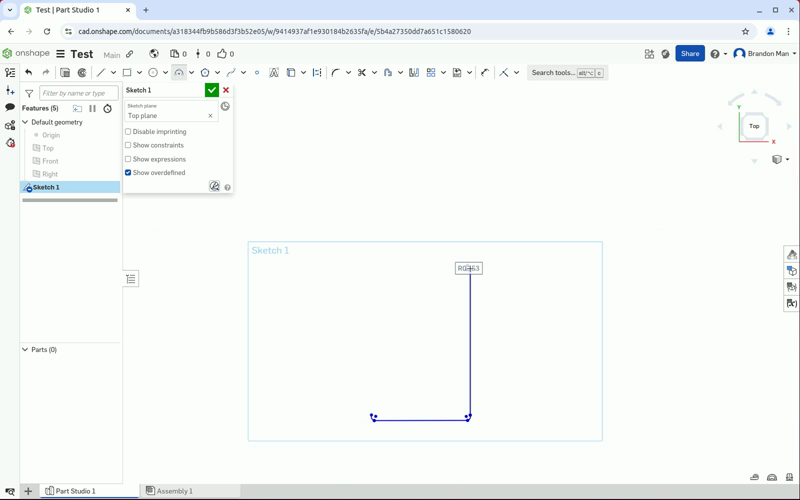
scroll(-6)
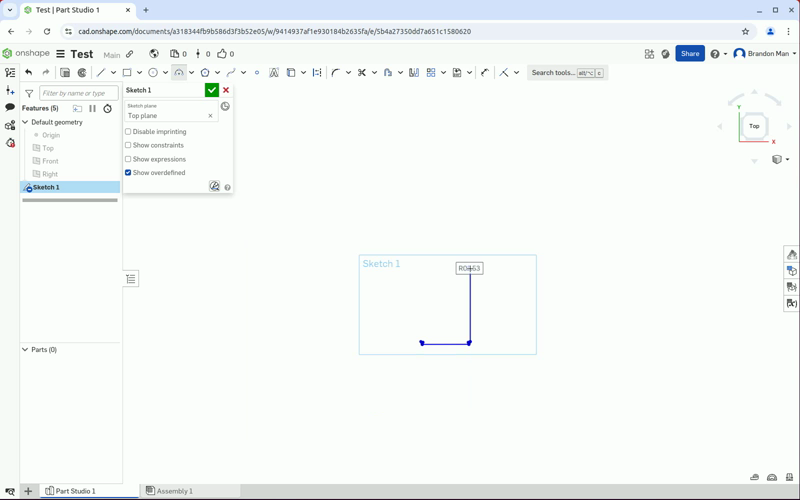
scroll(-6)
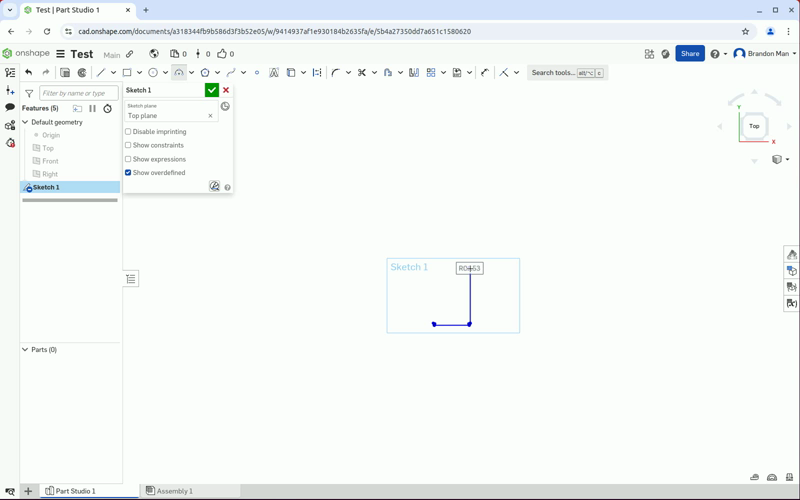
scroll(-6)
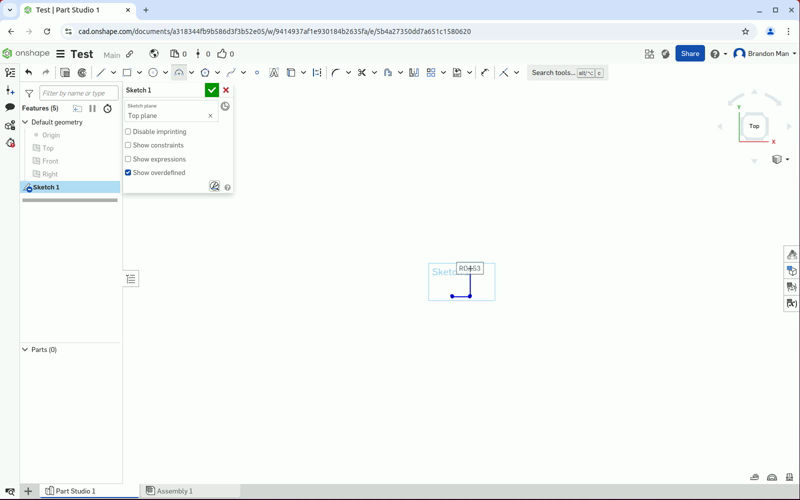
key_up(shift)
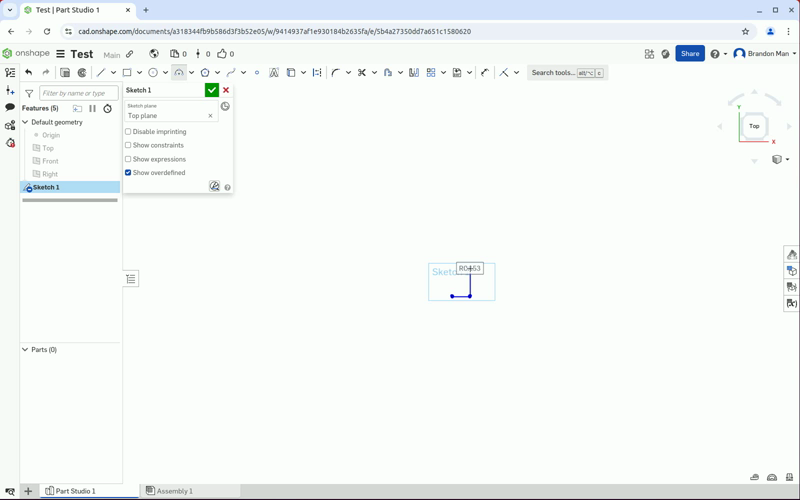
key(esc)
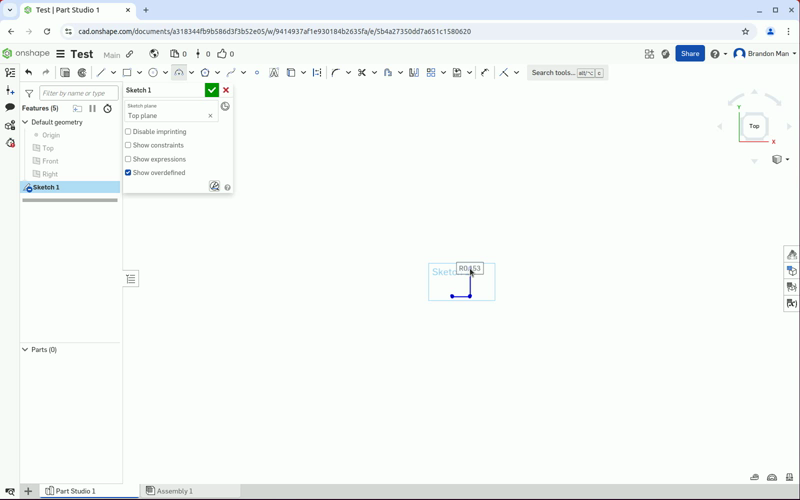
key(l)
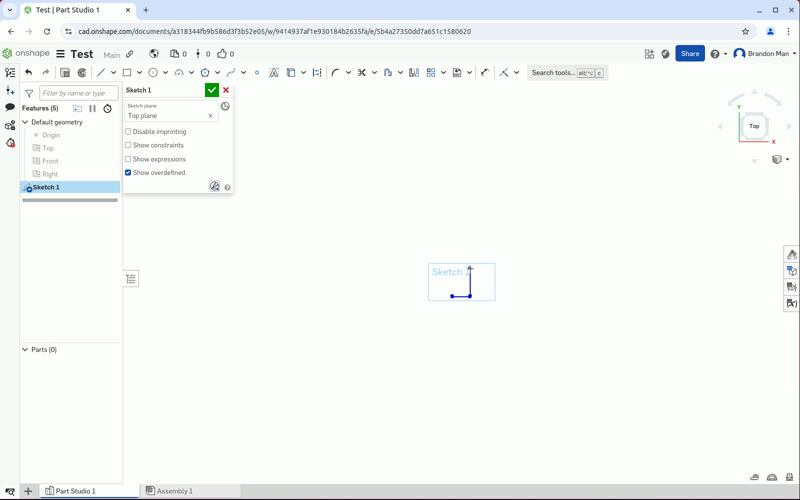
mouse_move(469, 267)
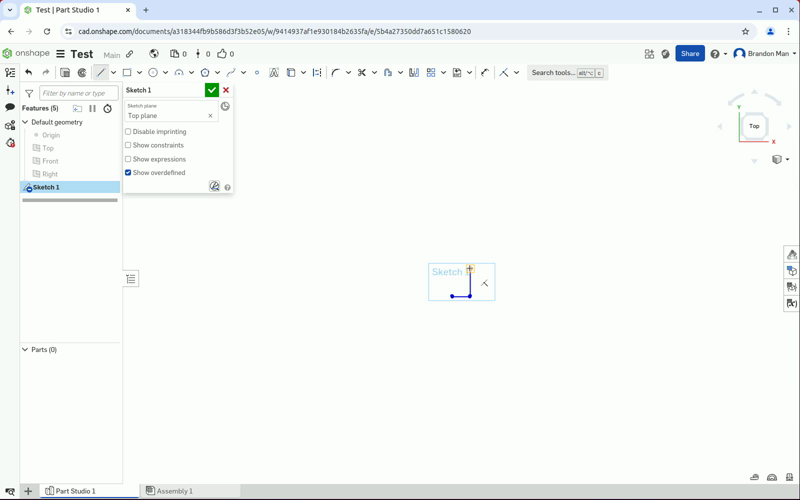
scroll(6)
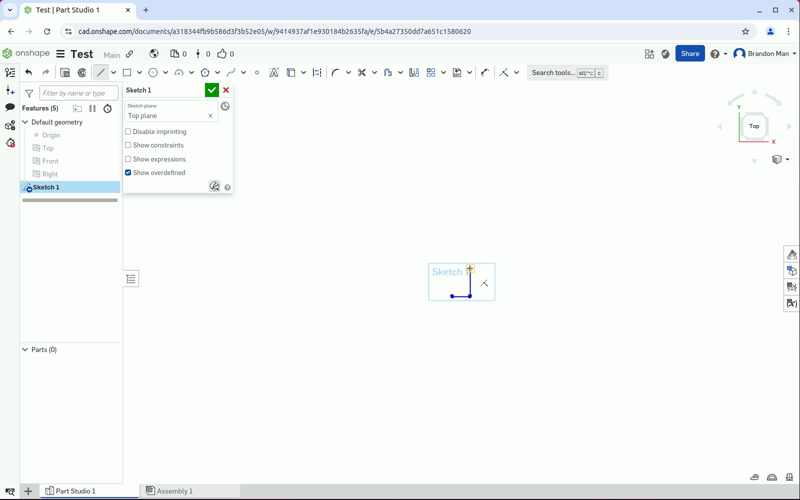
scroll(6)
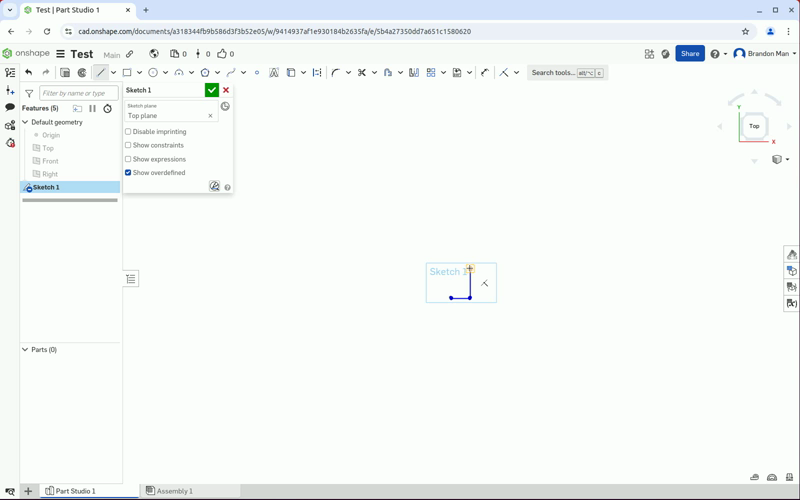
scroll(6)
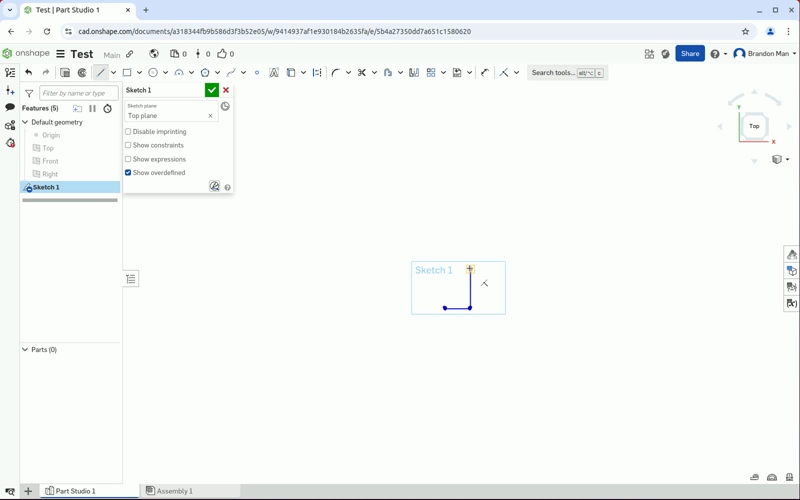
scroll(6)
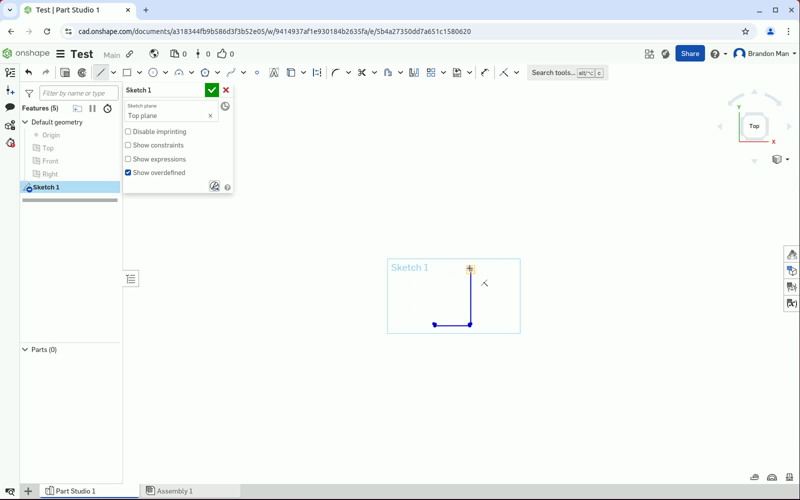
scroll(6)
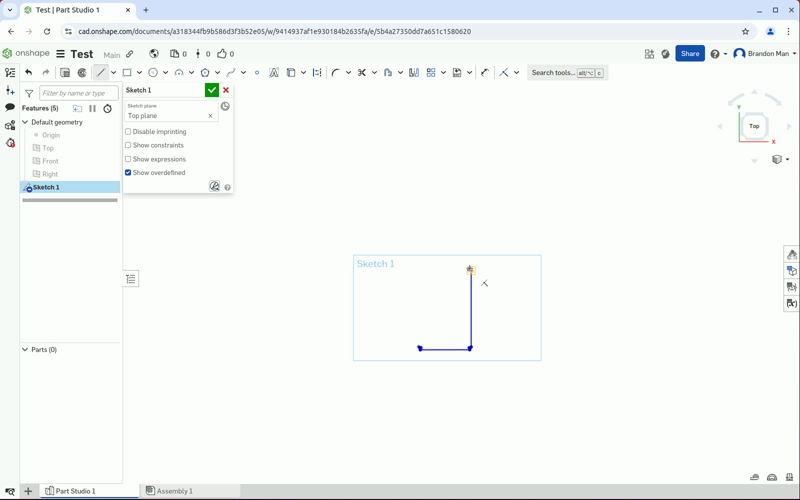
scroll(6)
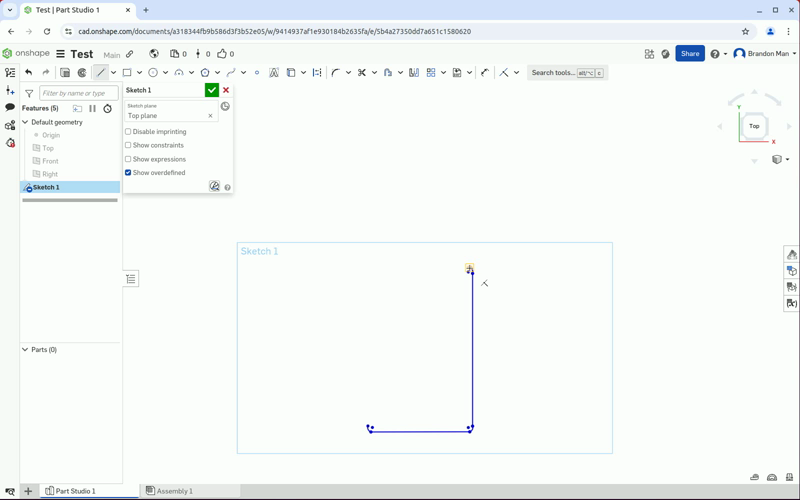
scroll(6)
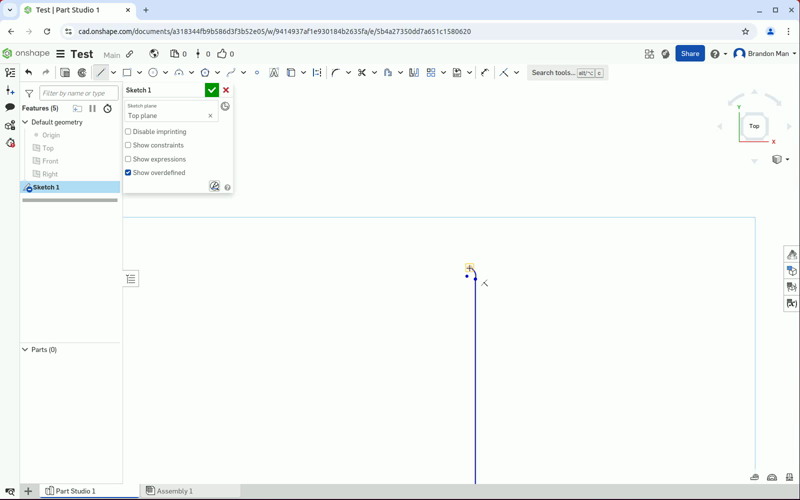
click(469, 267)
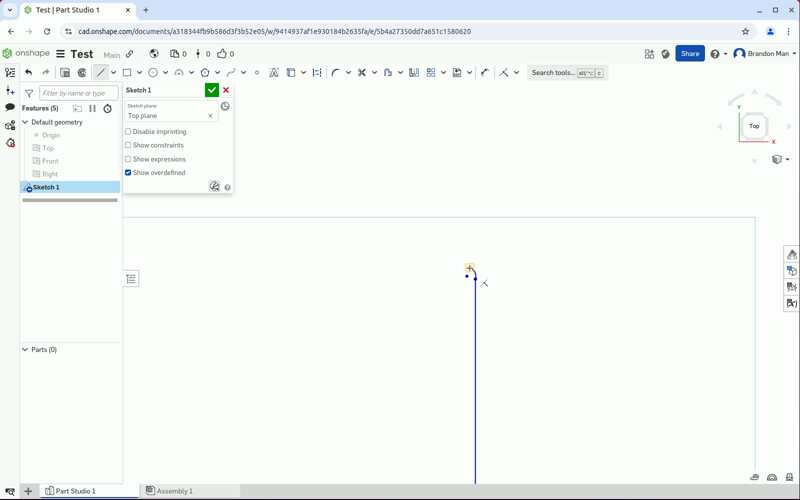
scroll(-6)
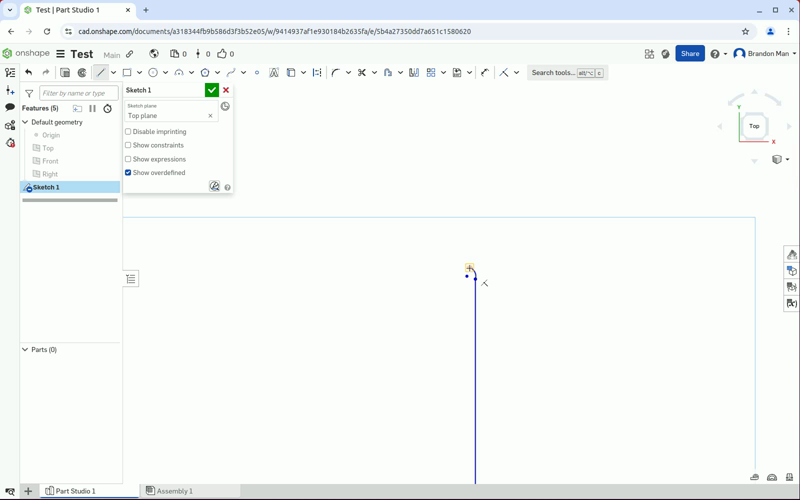
scroll(-6)
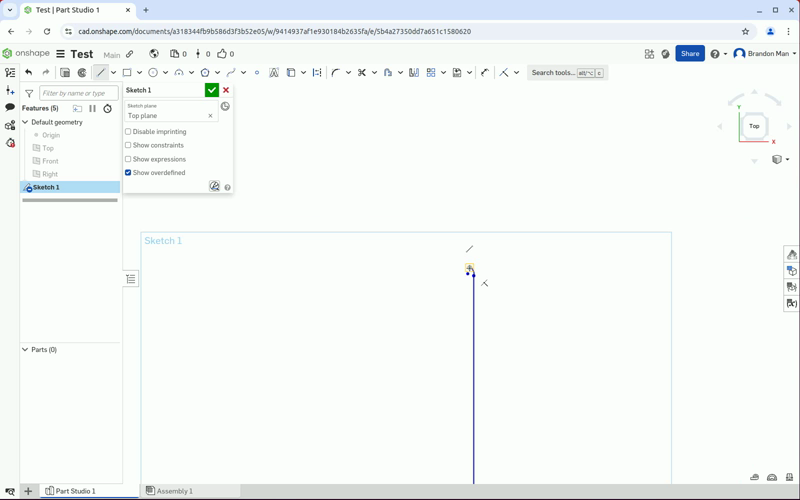
scroll(-6)
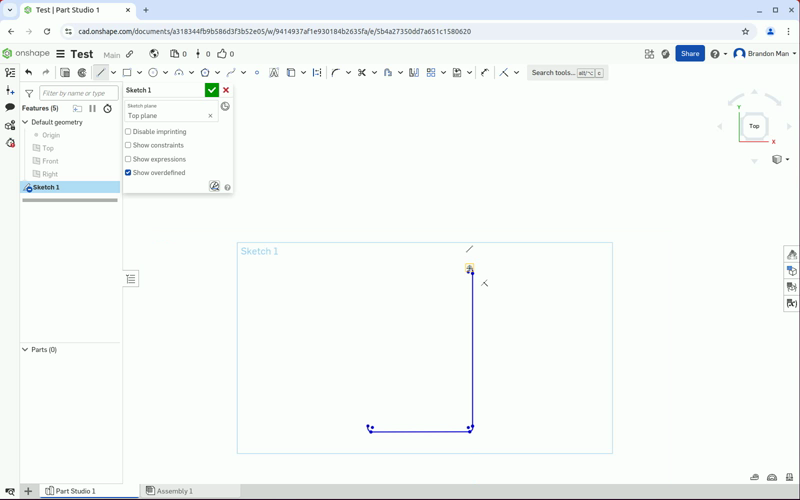
scroll(-6)
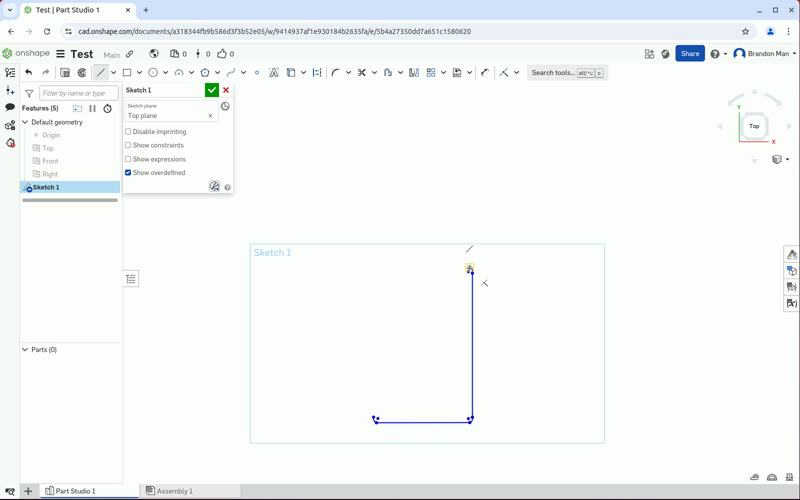
scroll(-6)
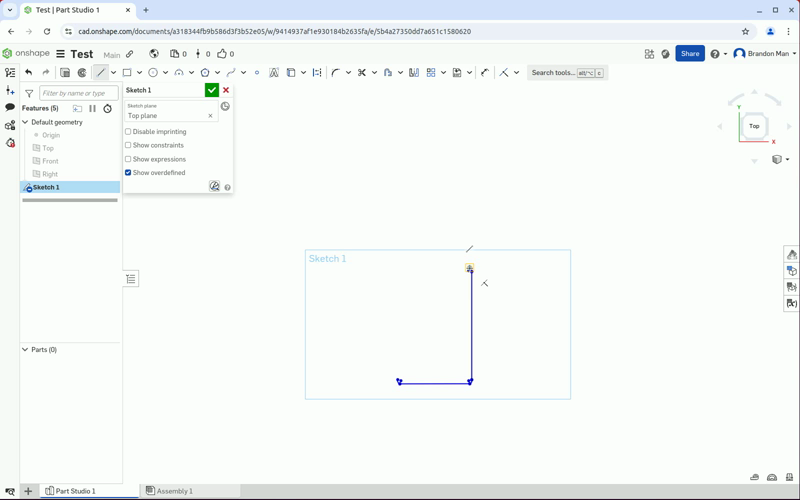
scroll(-6)
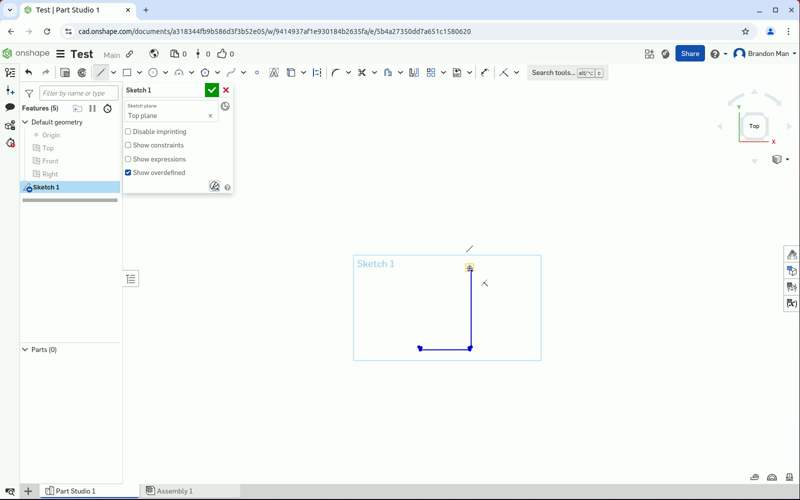
scroll(-6)
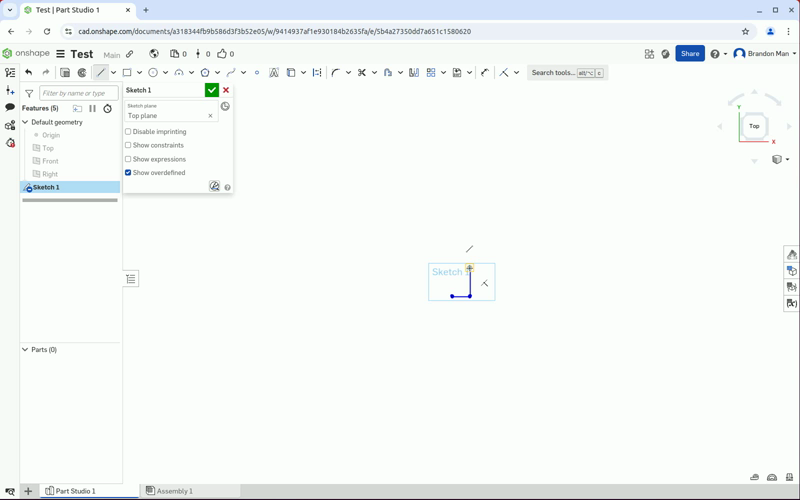
key_down(shift)
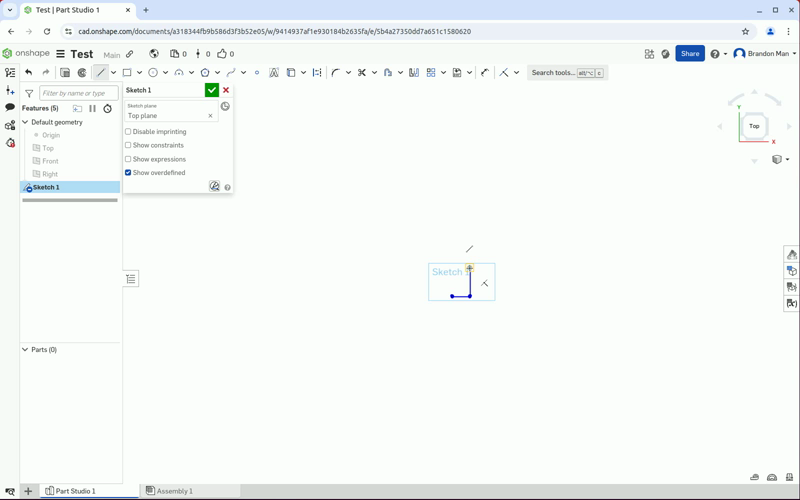
mouse_move(499, 267)
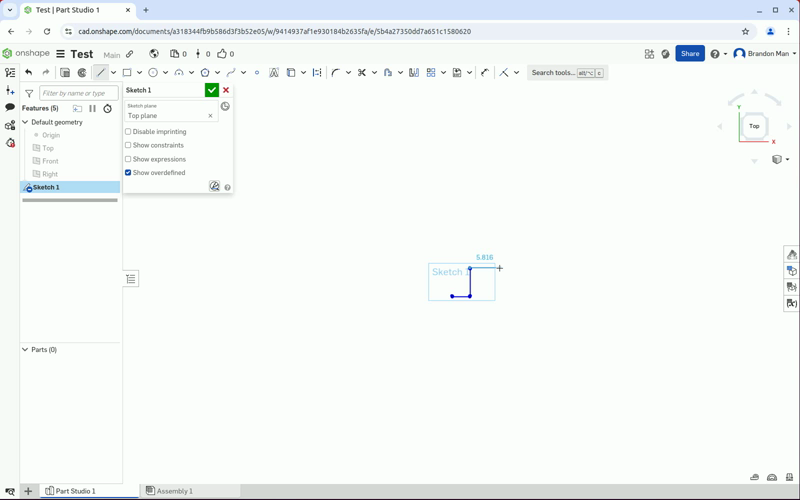
mouse_move(452, 267)
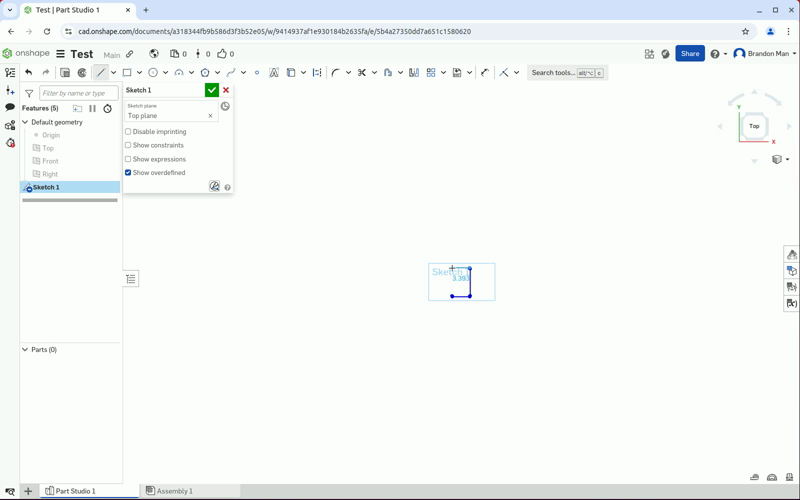
click(452, 267)
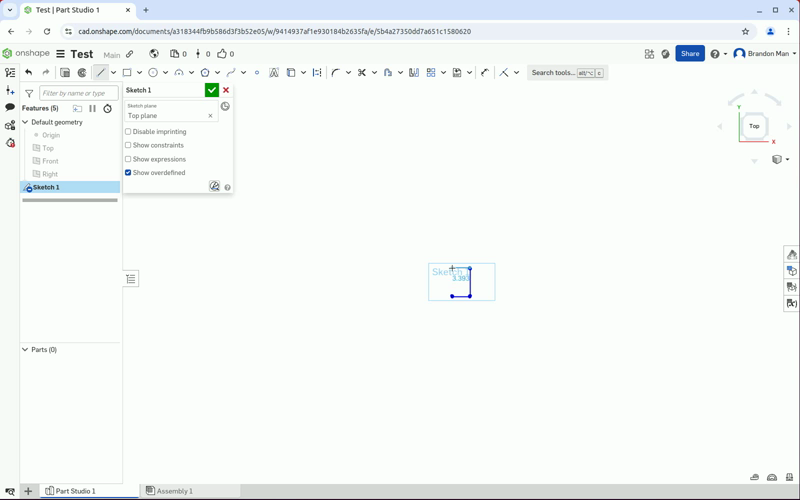
key_up(shift)
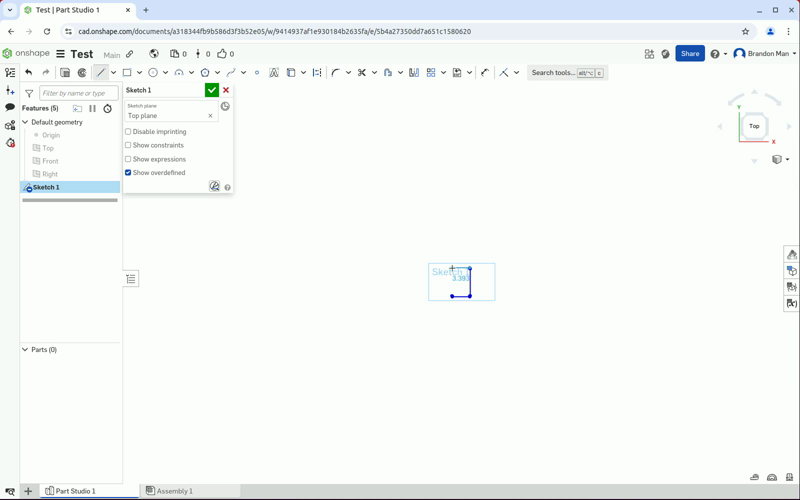
key(esc)
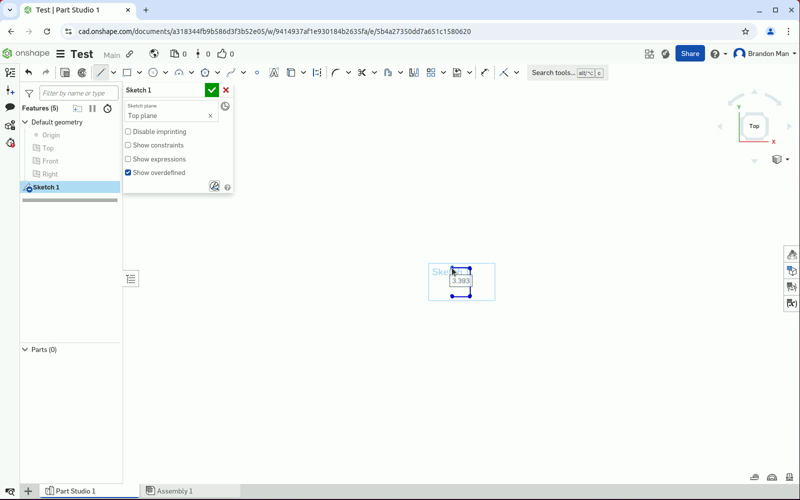
key(a)
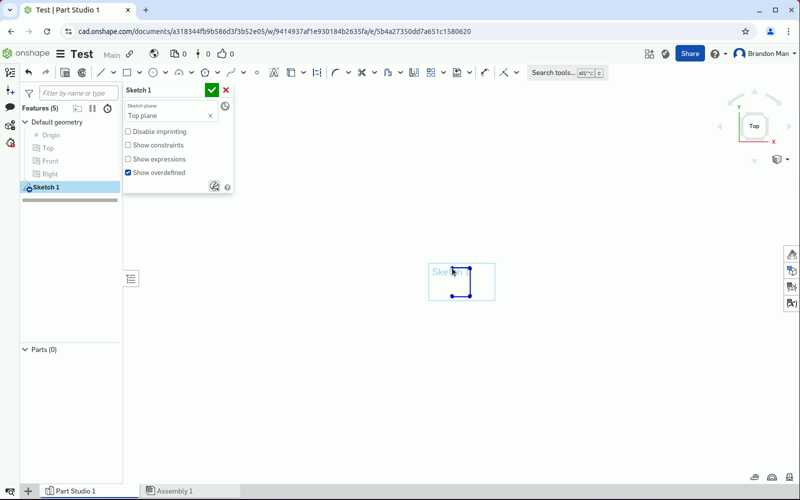
mouse_move(452, 267)
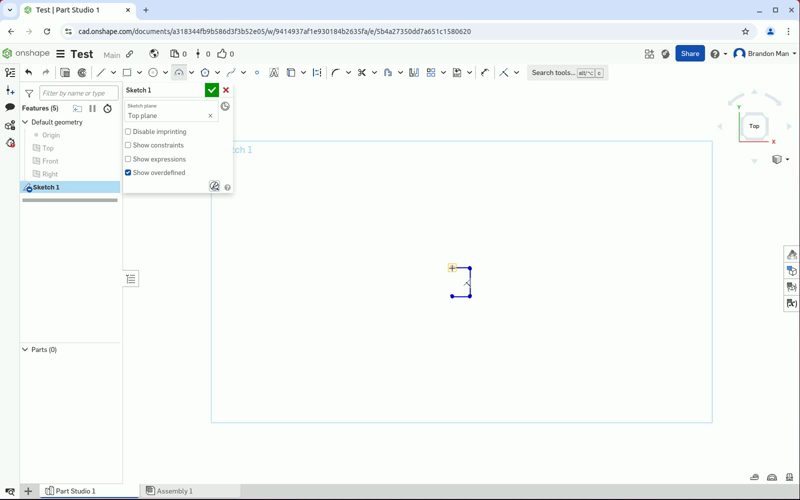
click(452, 267)
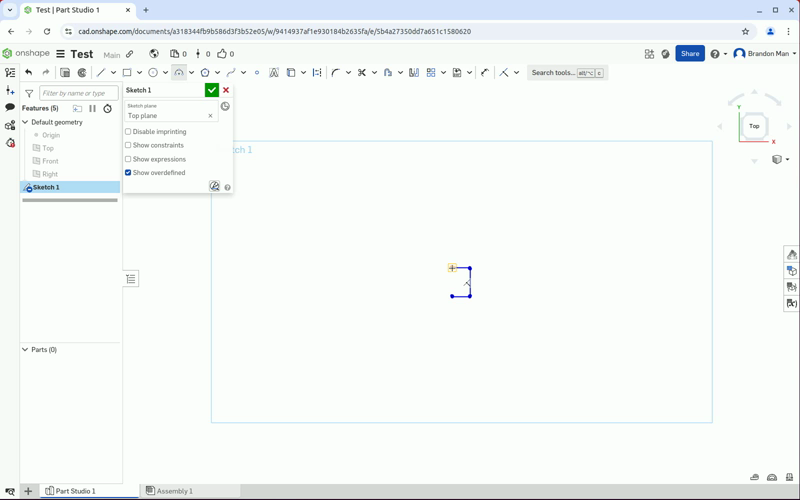
key_down(shift)
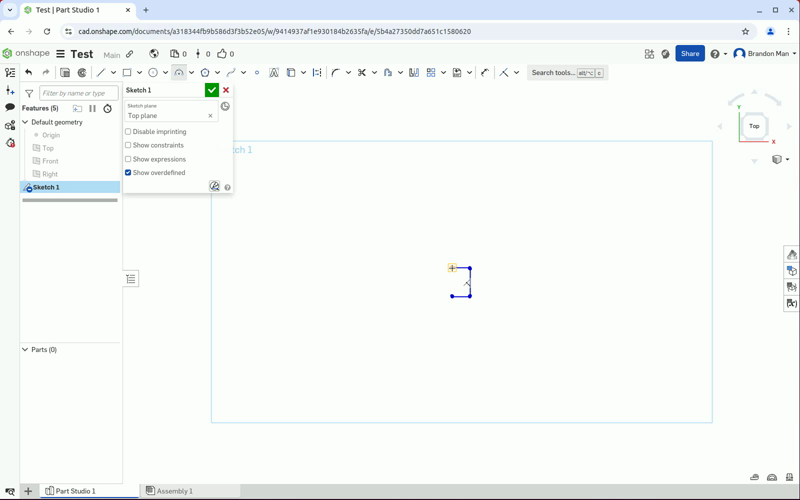
mouse_move(451, 268)
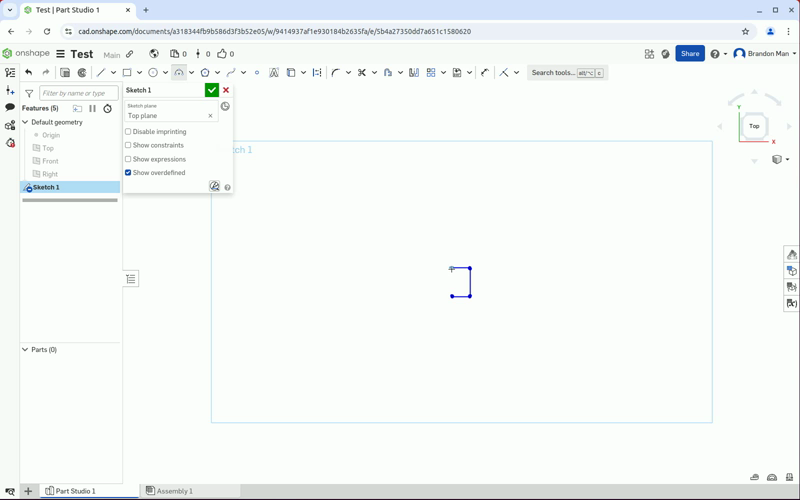
scroll(6)
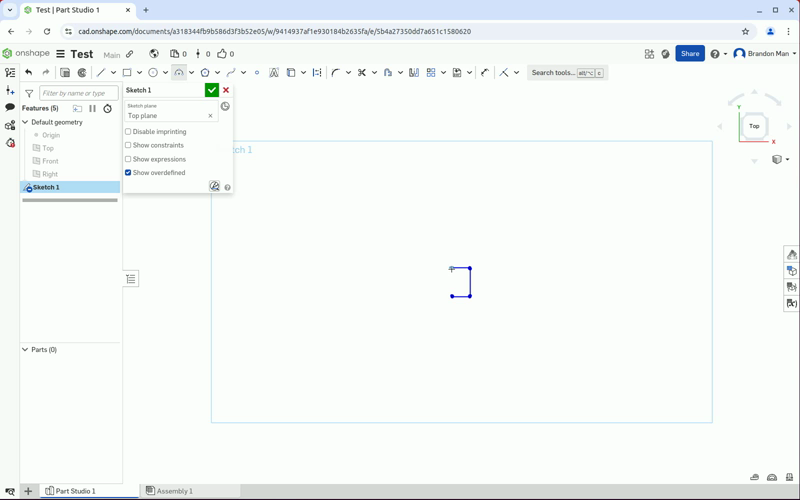
scroll(6)
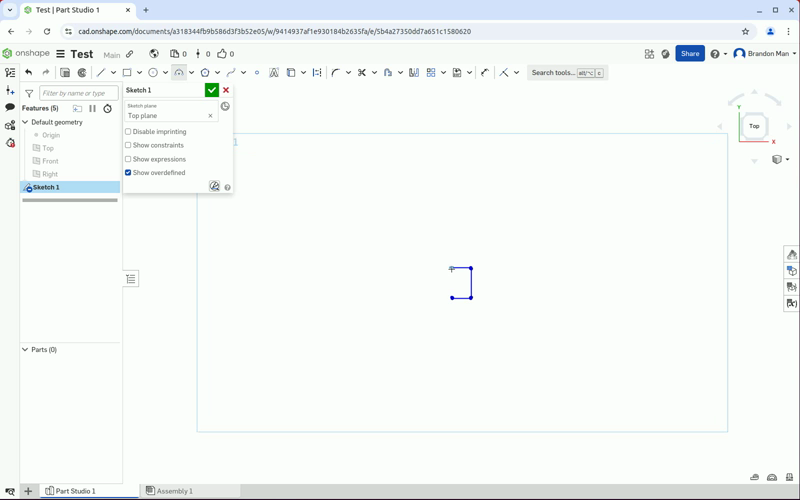
scroll(6)
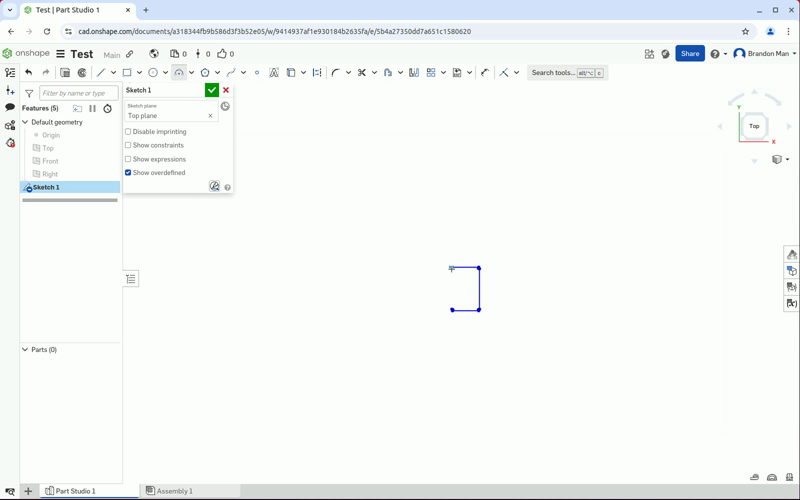
scroll(6)
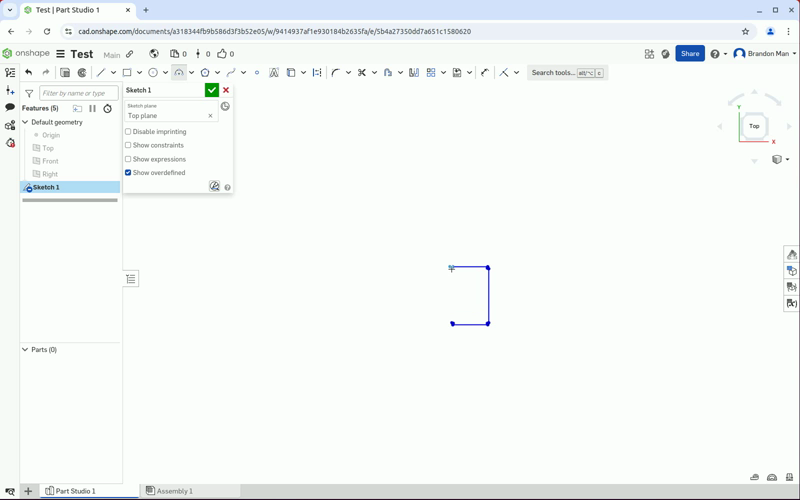
scroll(6)
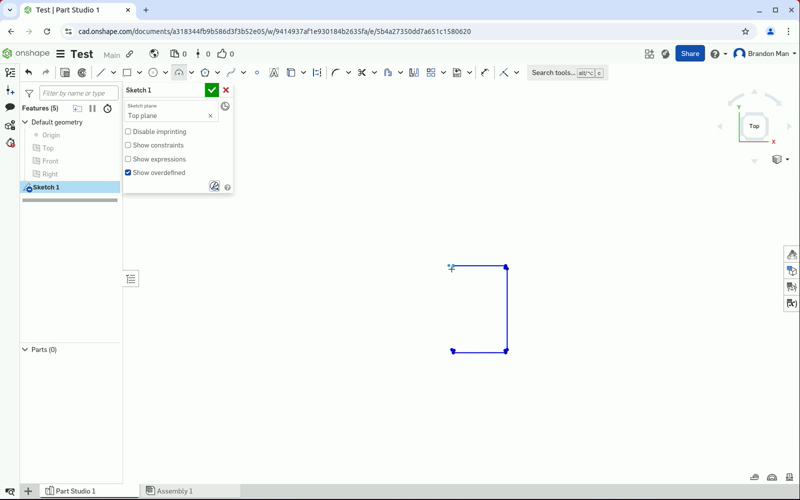
scroll(6)
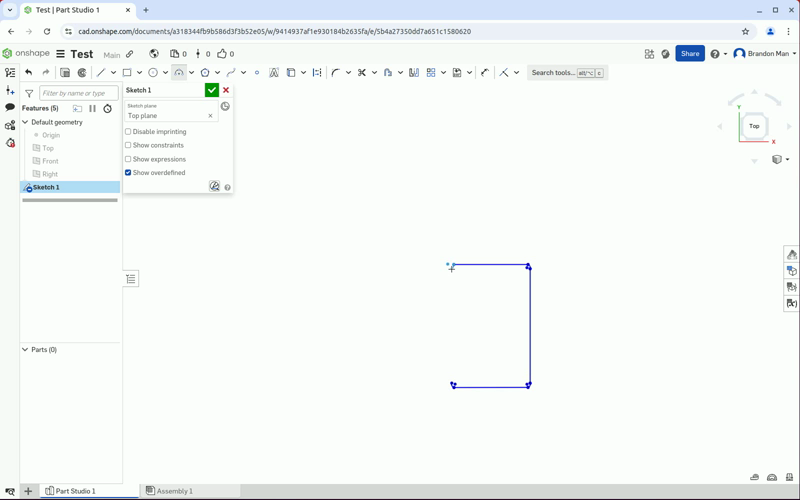
scroll(6)
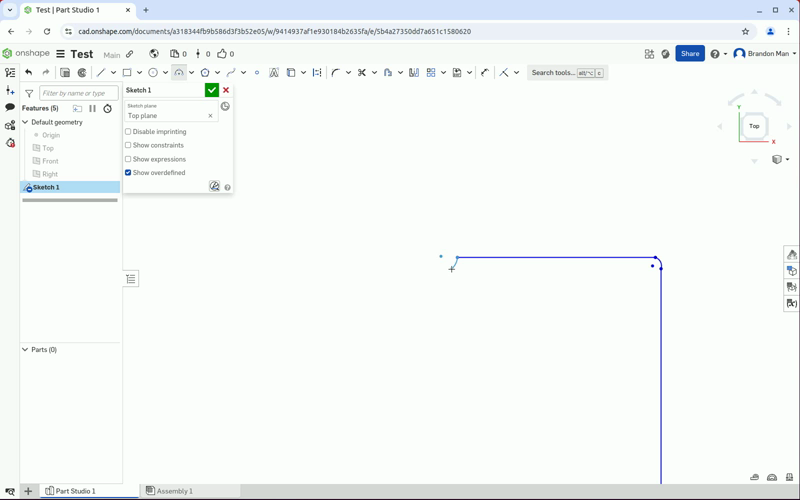
click(451, 268)
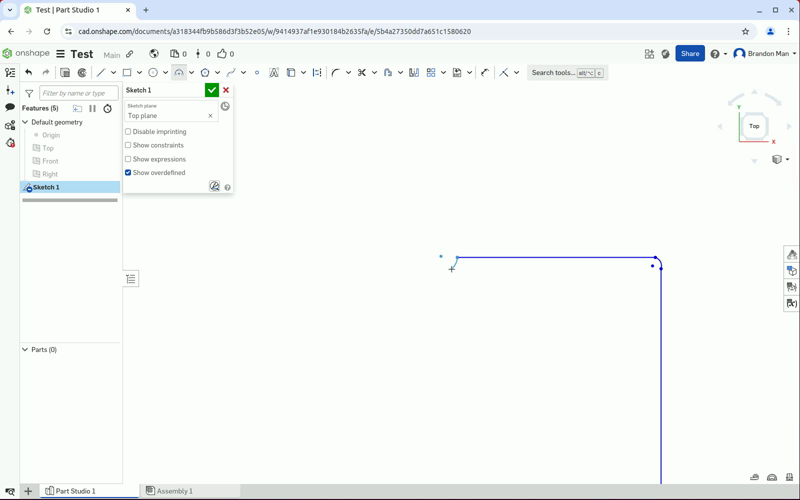
scroll(-6)
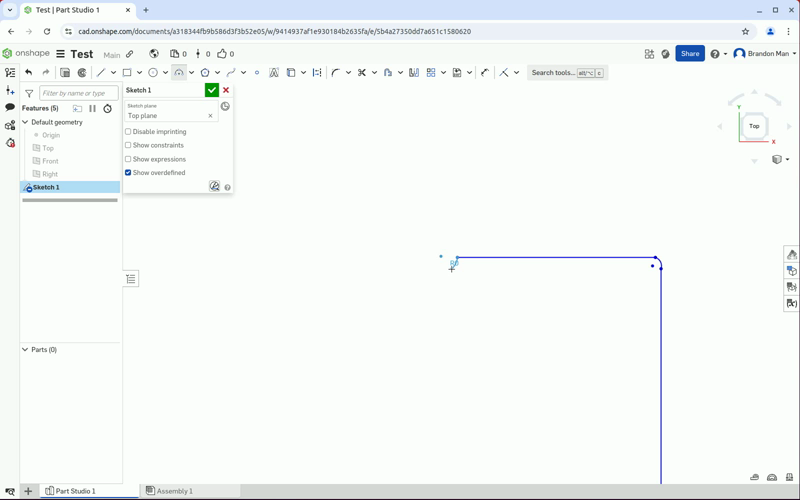
scroll(-6)
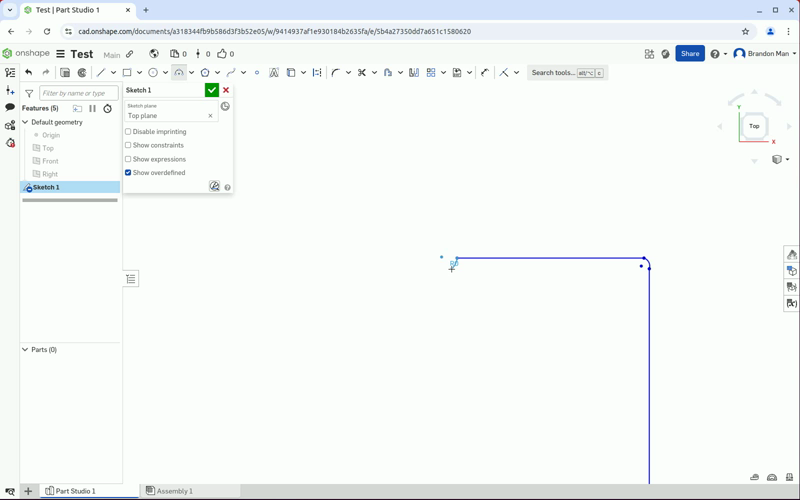
scroll(-6)
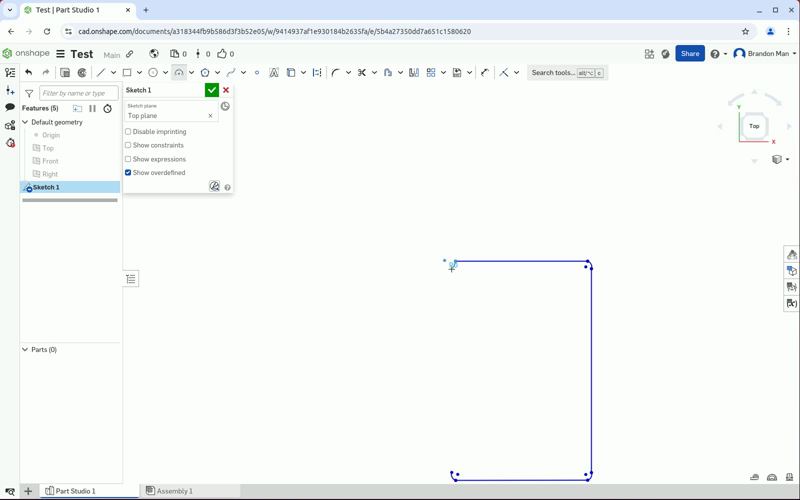
scroll(-6)
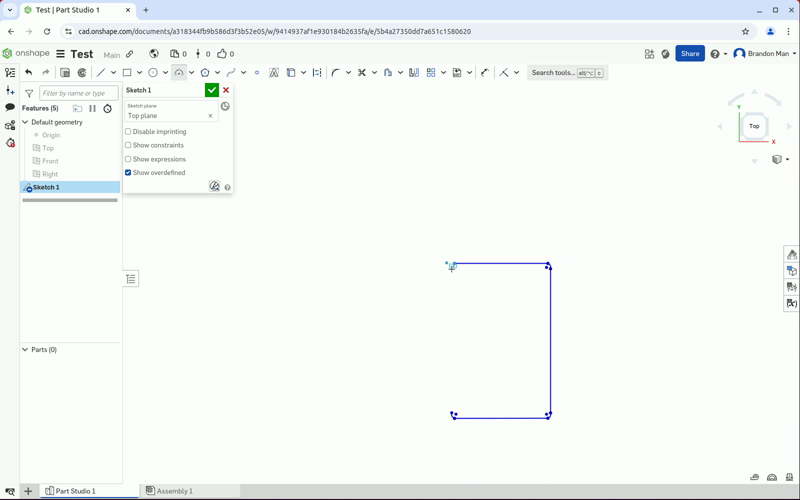
scroll(-6)
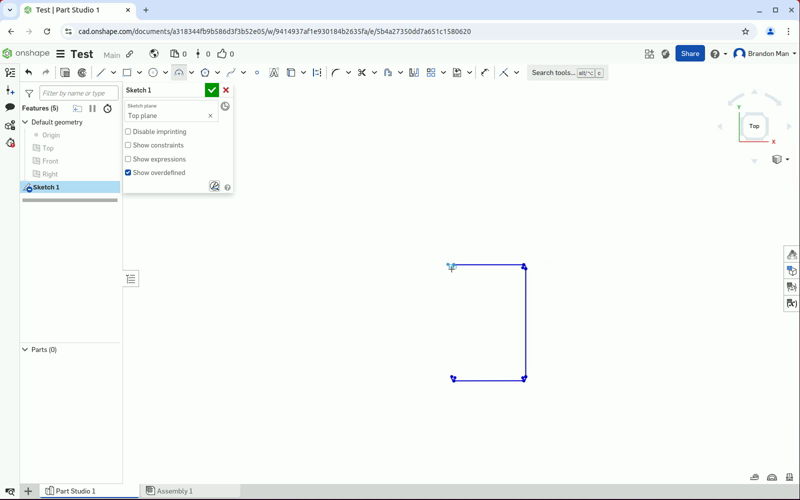
scroll(-6)
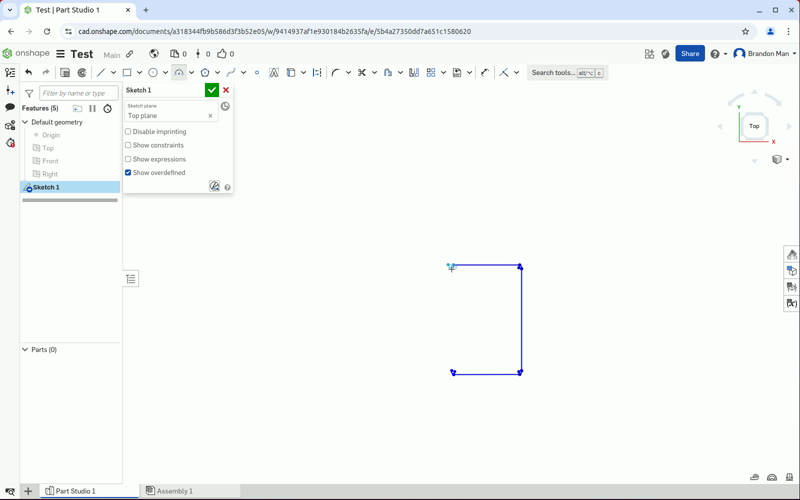
scroll(-6)
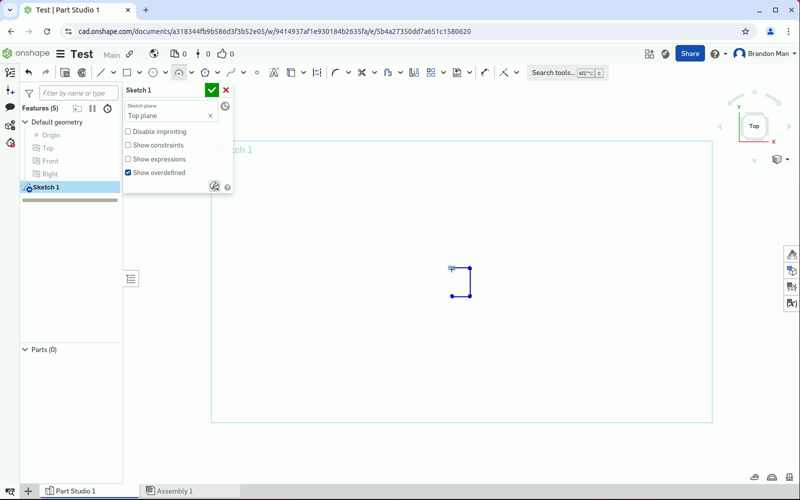
mouse_move(451, 268)
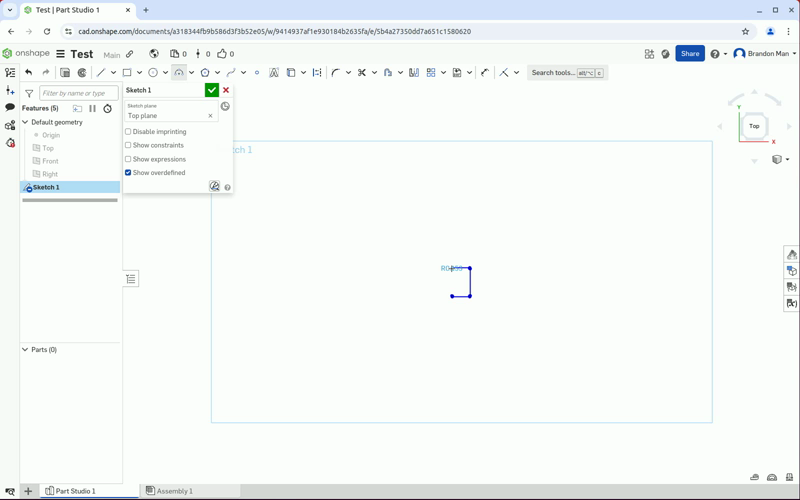
scroll(6)
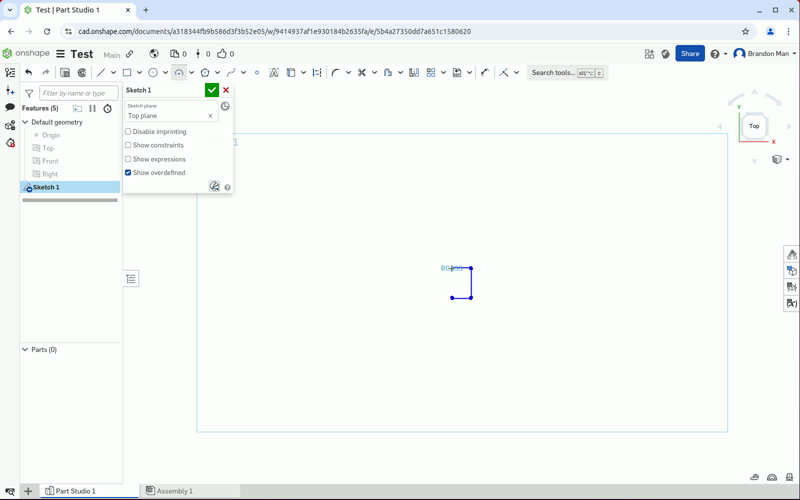
scroll(6)
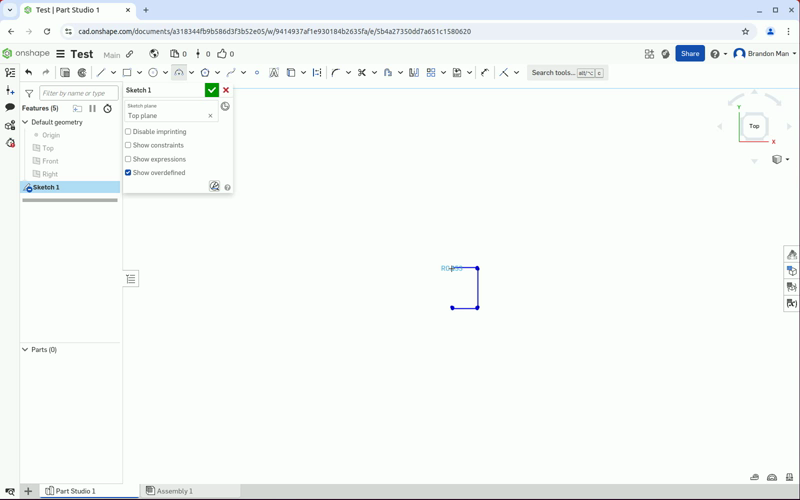
scroll(6)
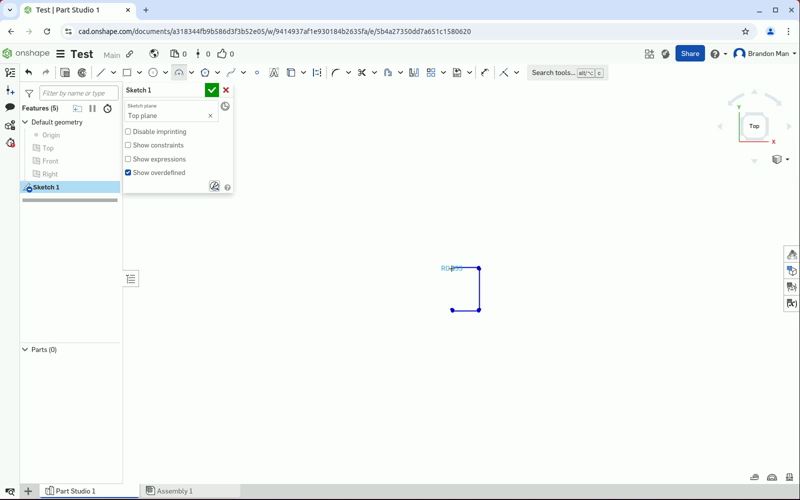
scroll(6)
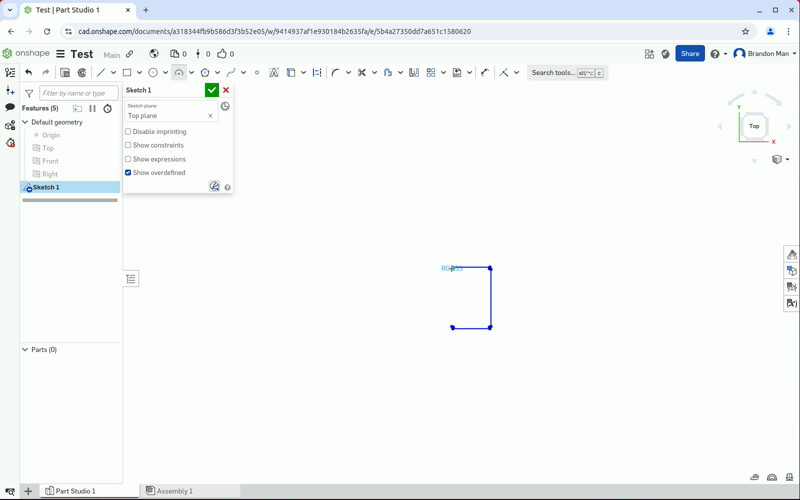
scroll(6)
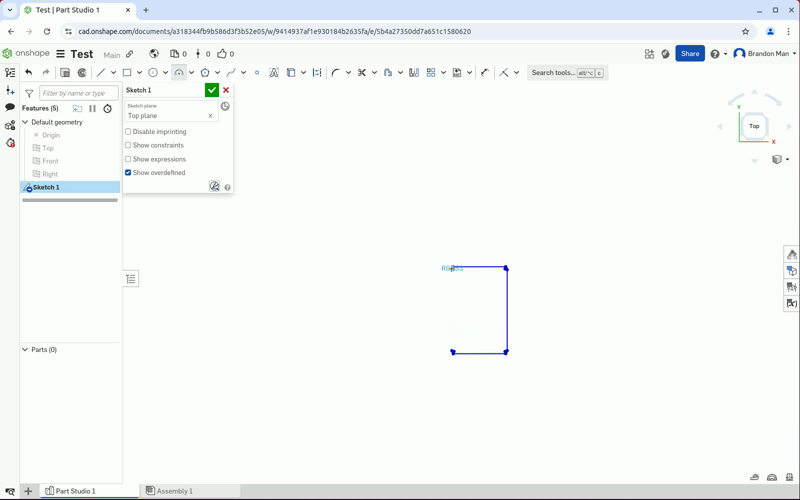
scroll(6)
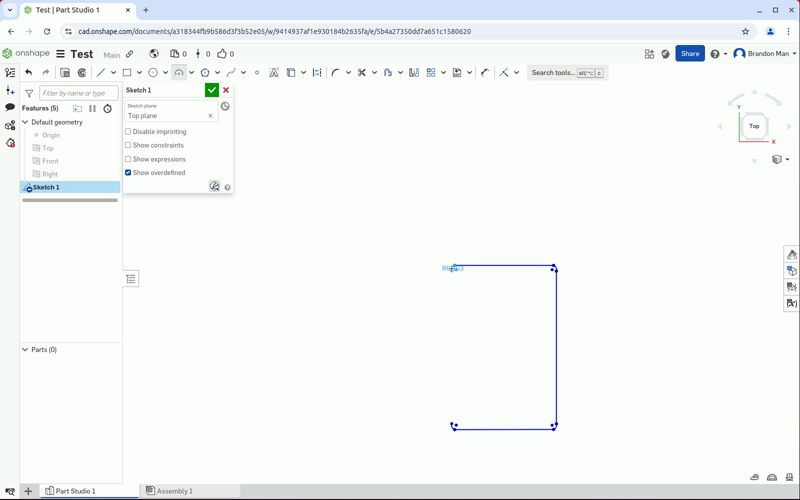
scroll(6)
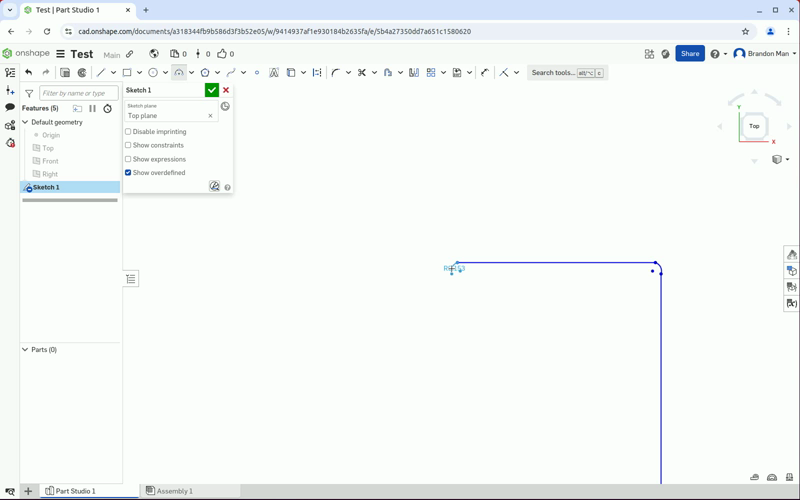
click(451, 268)
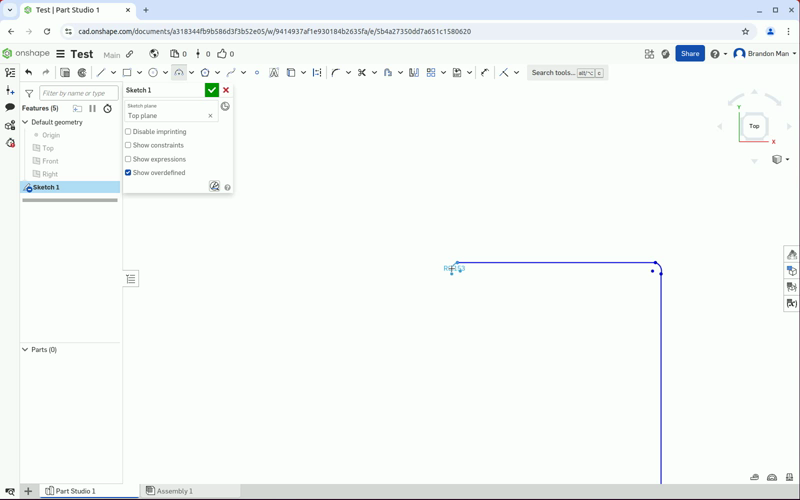
scroll(-6)
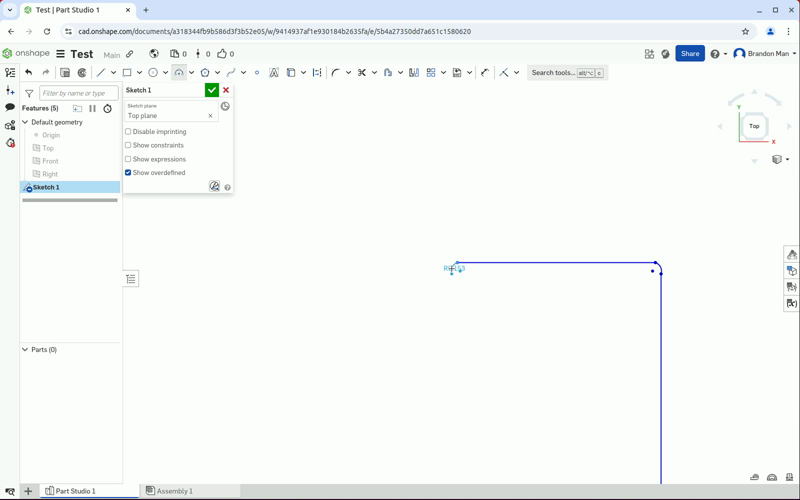
scroll(-6)
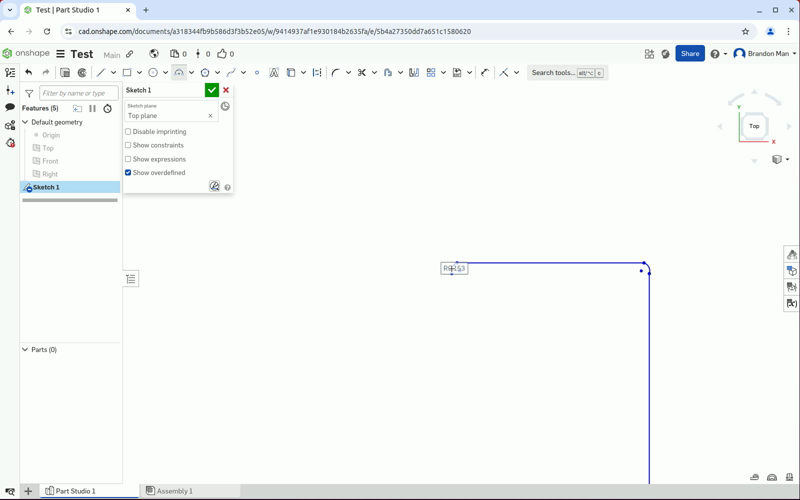
scroll(-6)
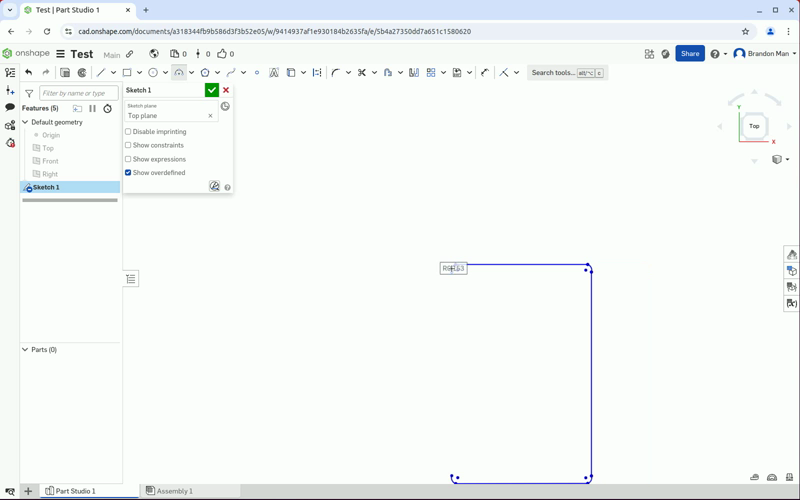
scroll(-6)
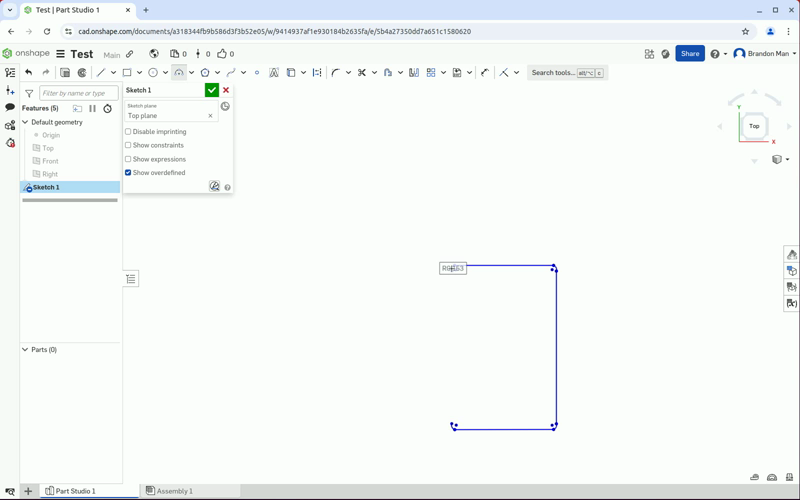
scroll(-6)
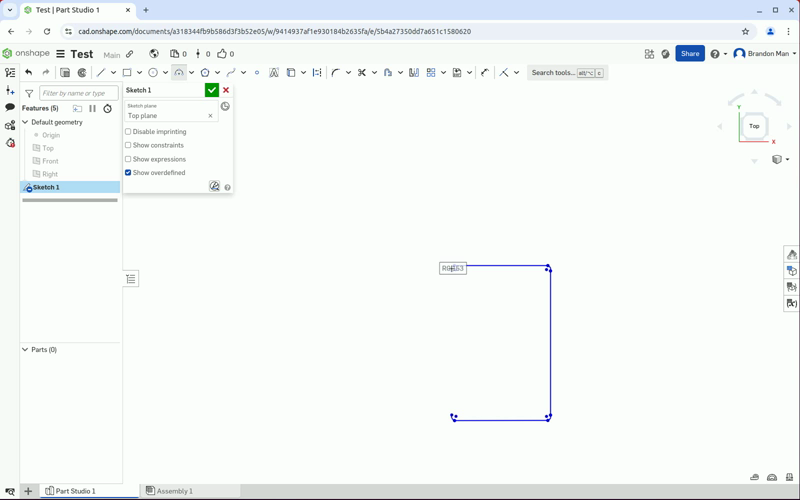
scroll(-6)
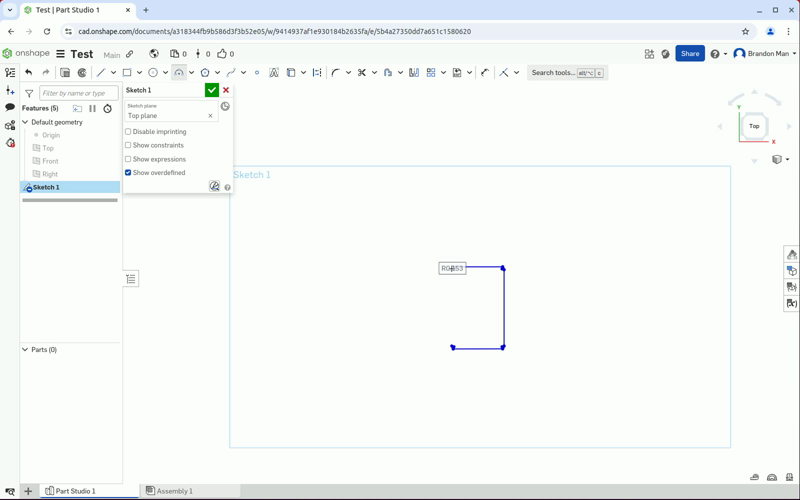
scroll(-6)
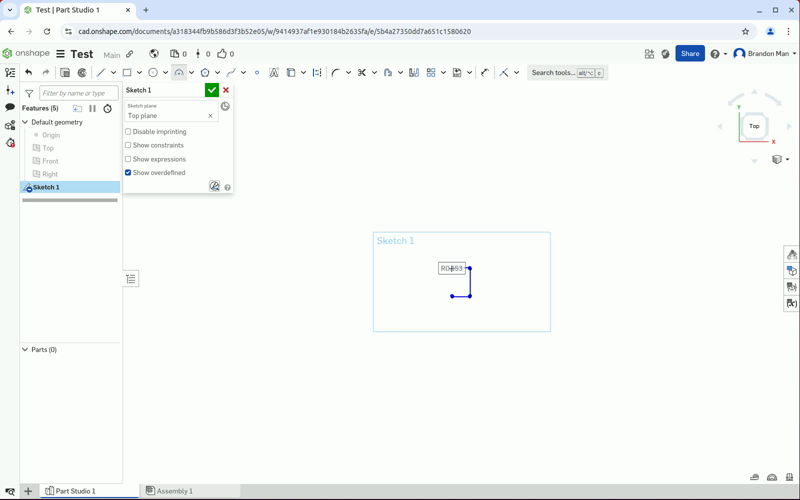
key_up(shift)
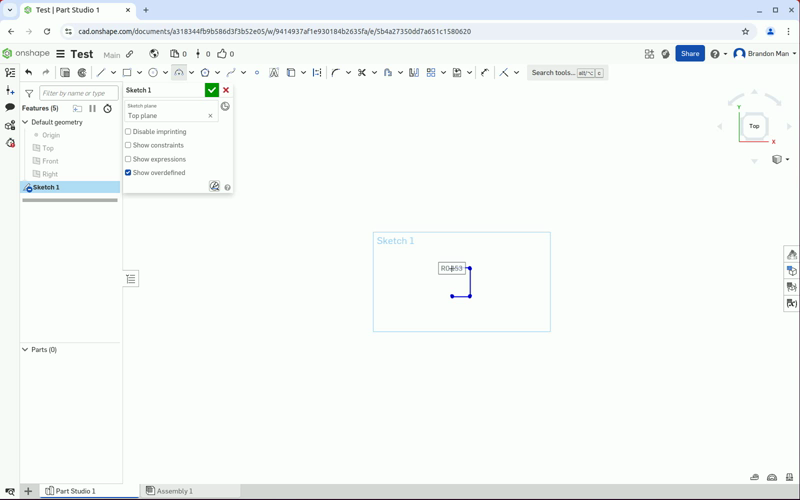
key(esc)
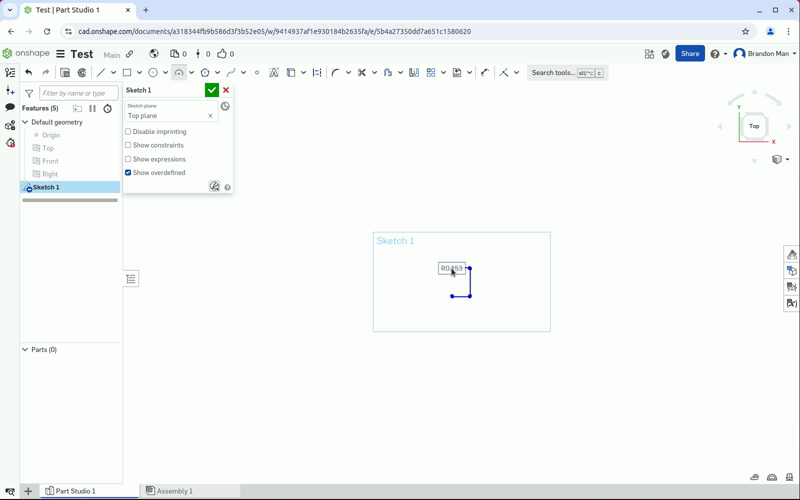
key(l)
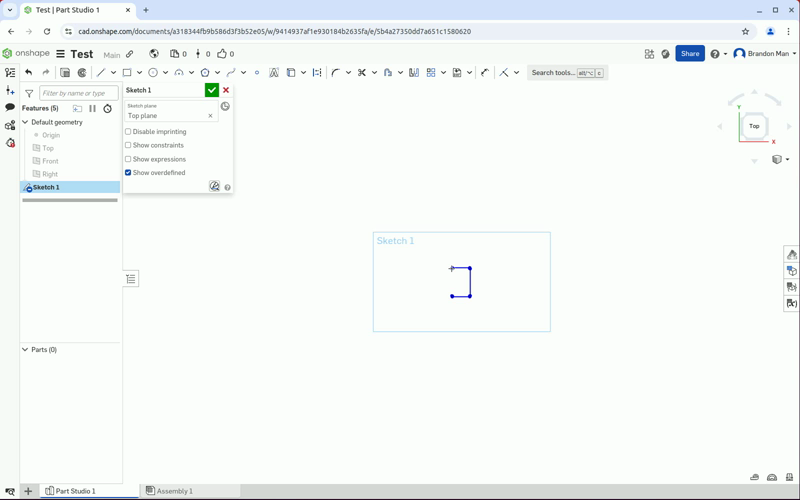
mouse_move(451, 268)
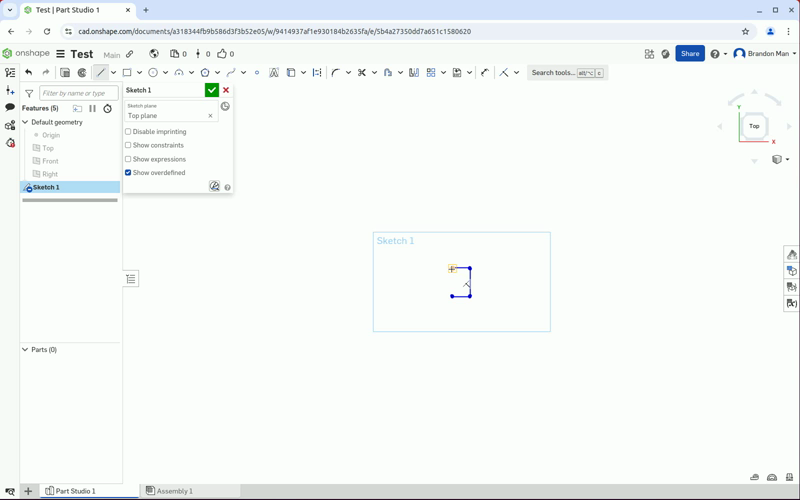
scroll(6)
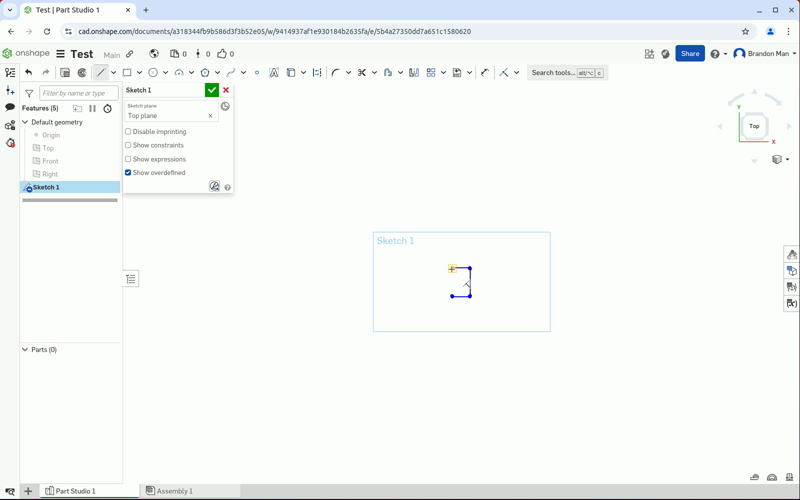
scroll(6)
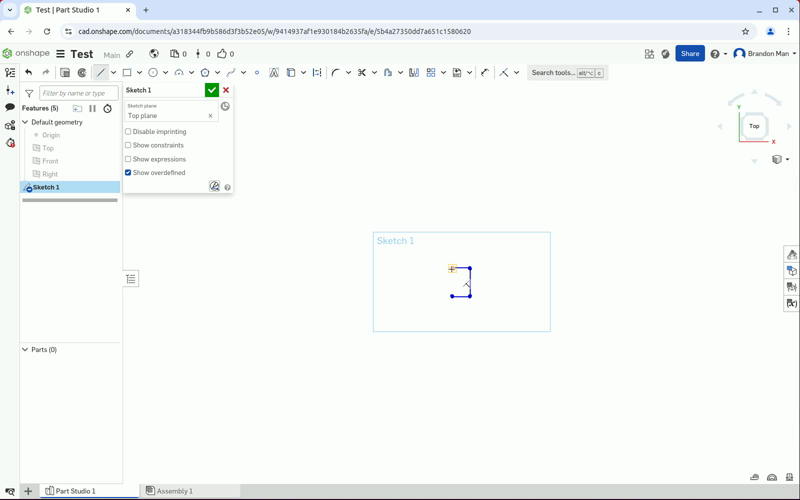
scroll(6)
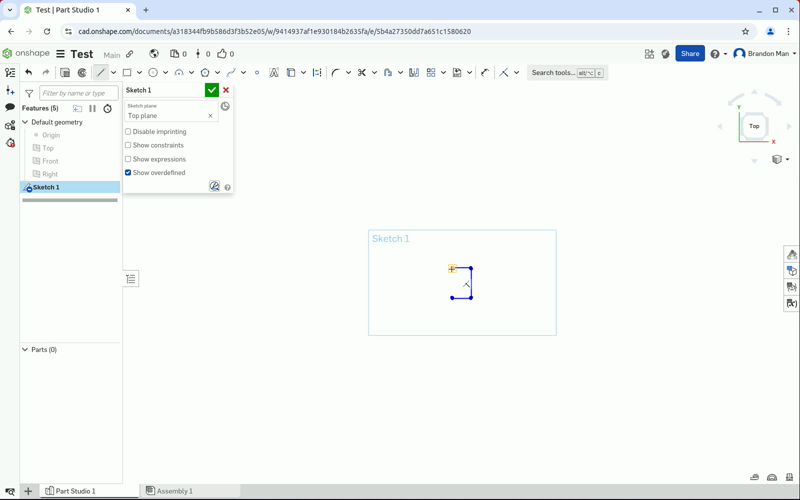
scroll(6)
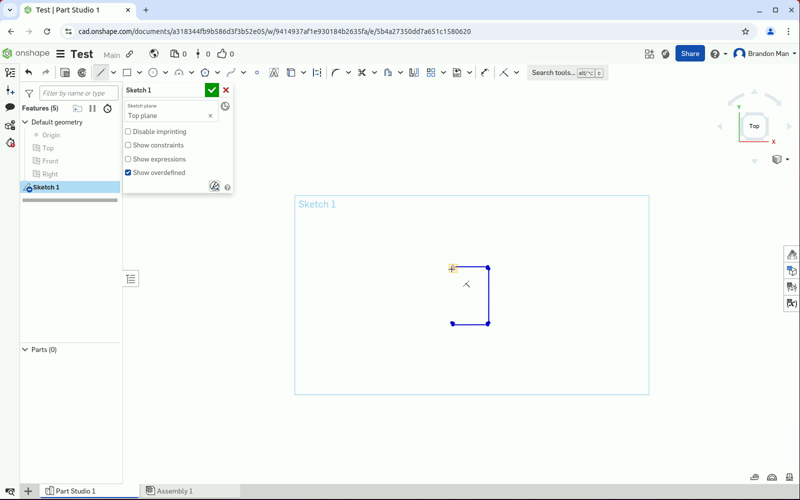
scroll(6)
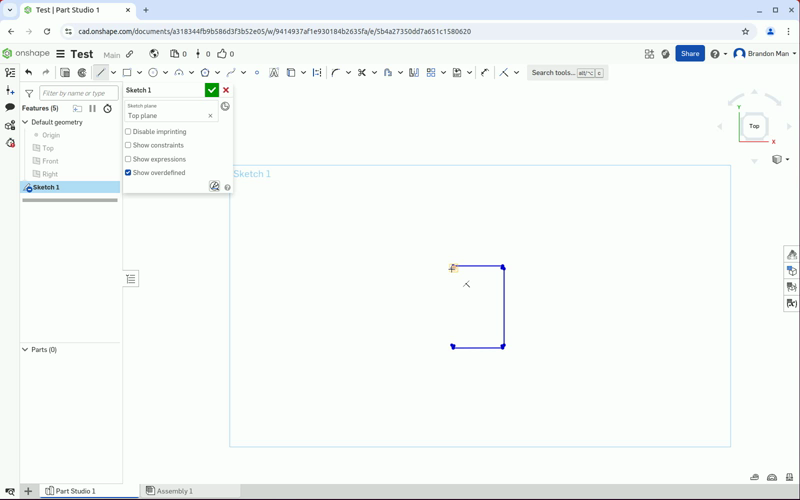
scroll(6)
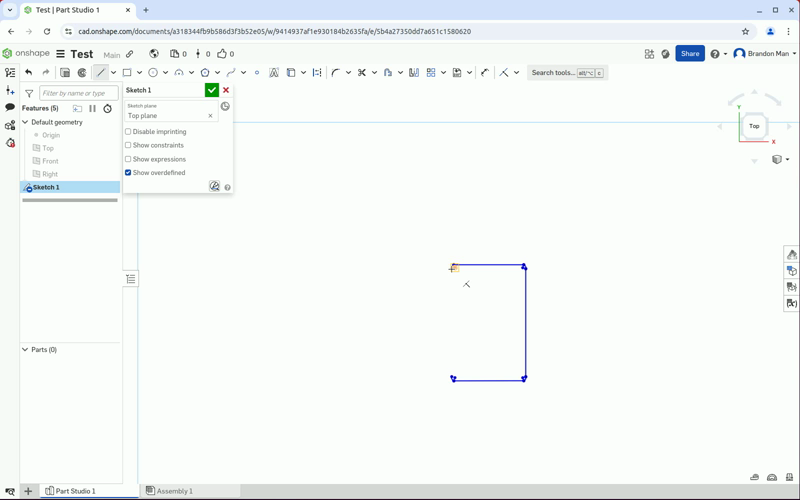
scroll(6)
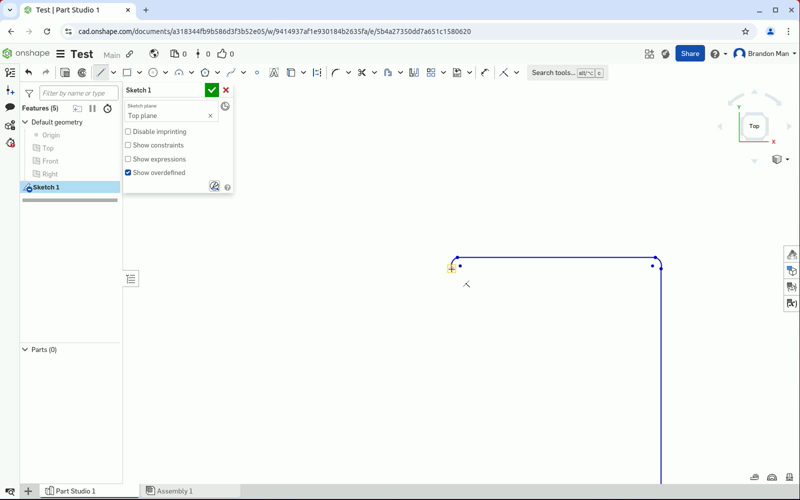
click(451, 268)
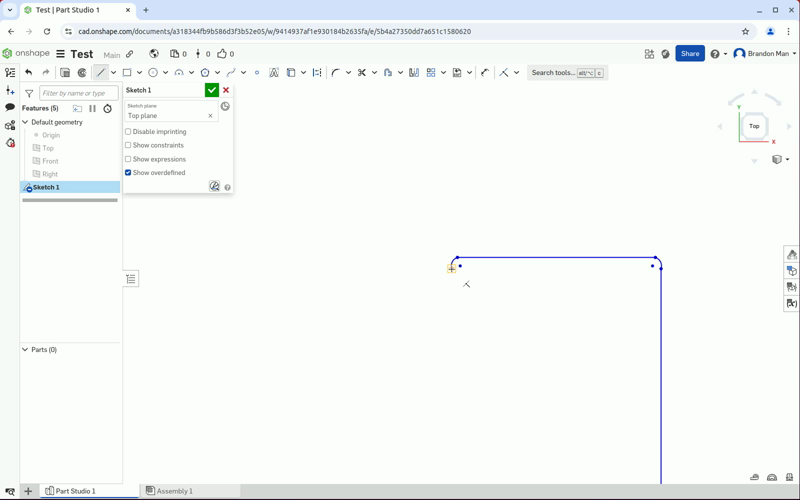
scroll(-6)
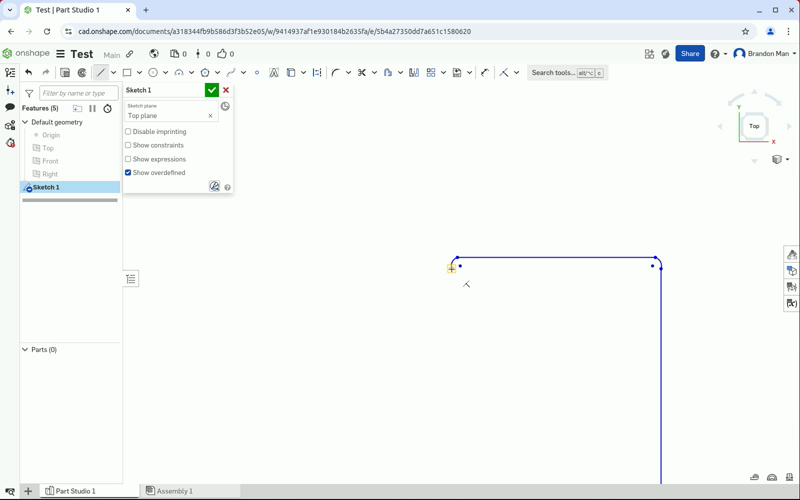
scroll(-6)
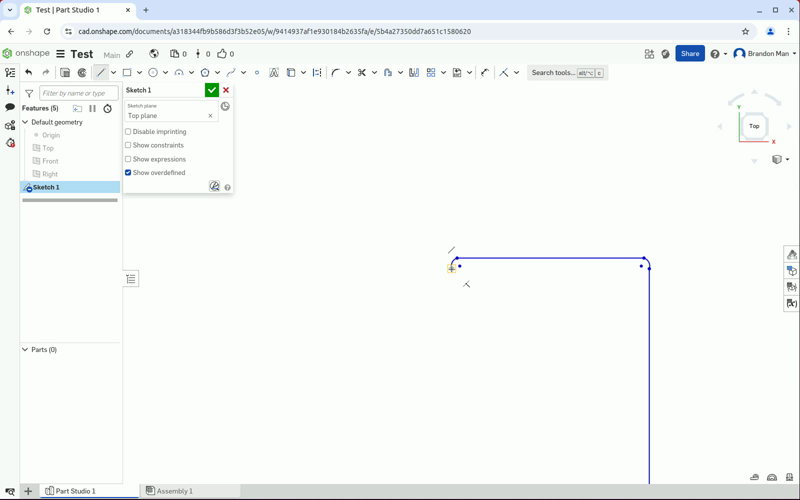
scroll(-6)
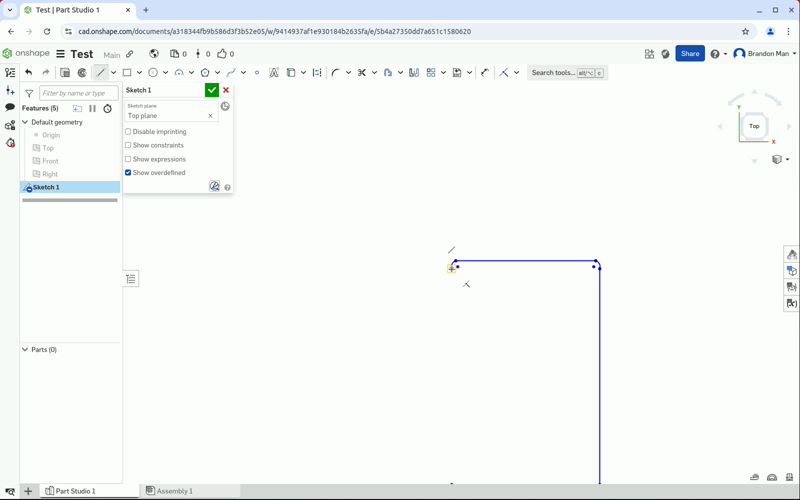
scroll(-6)
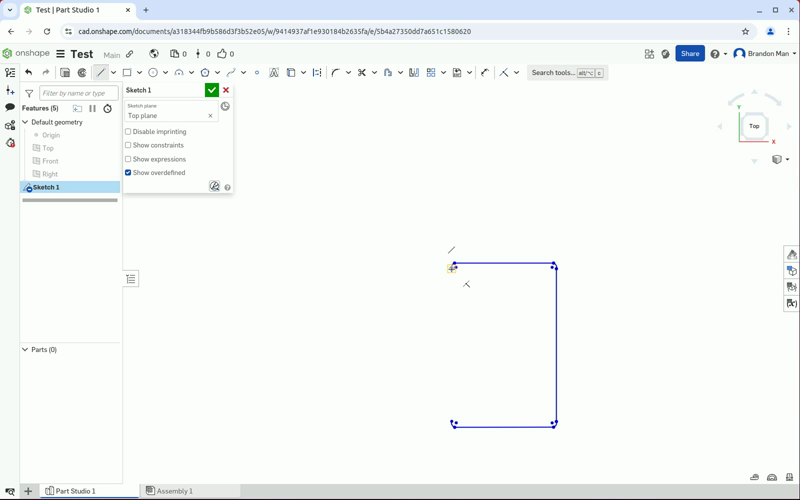
scroll(-6)
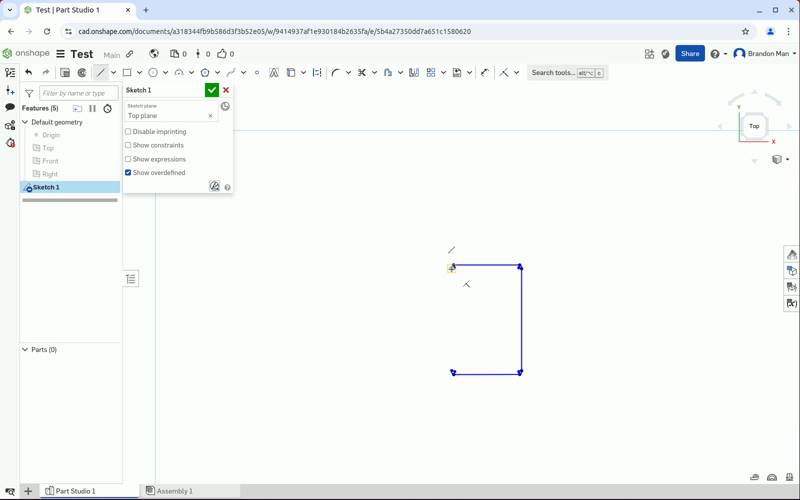
scroll(-6)
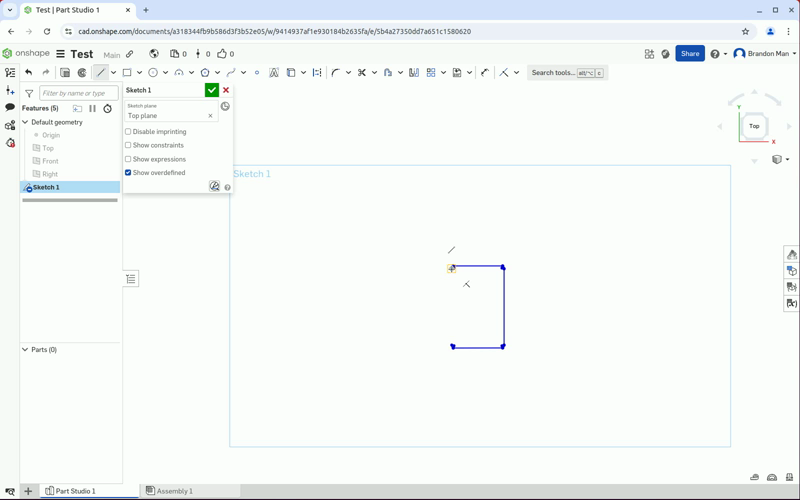
scroll(-6)
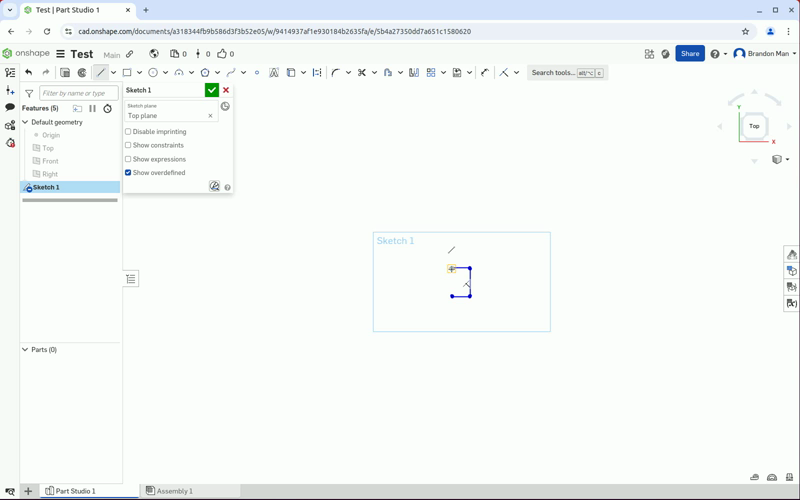
mouse_move(481, 268)
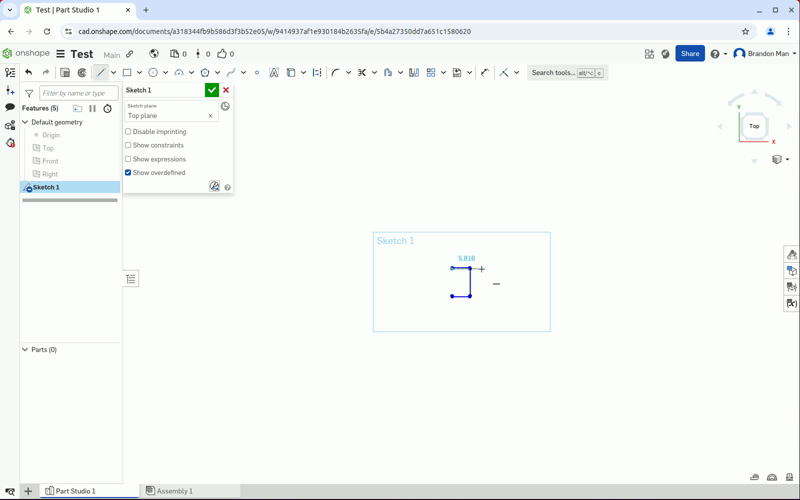
key_down(shift)
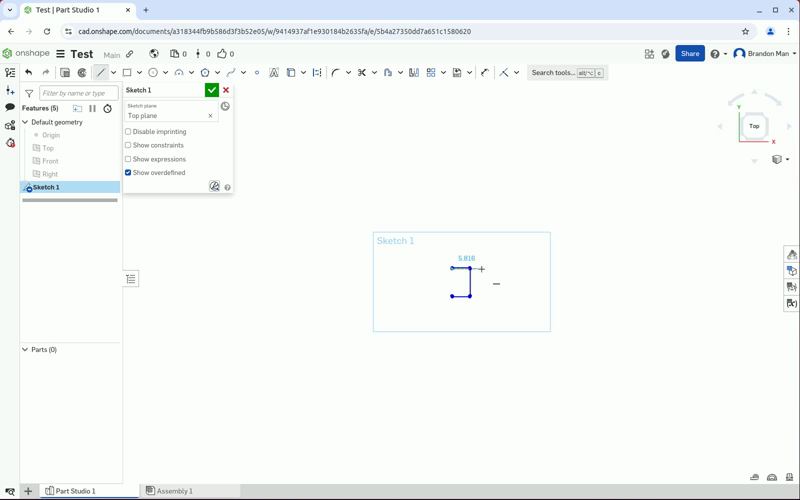
mouse_move(451, 295)
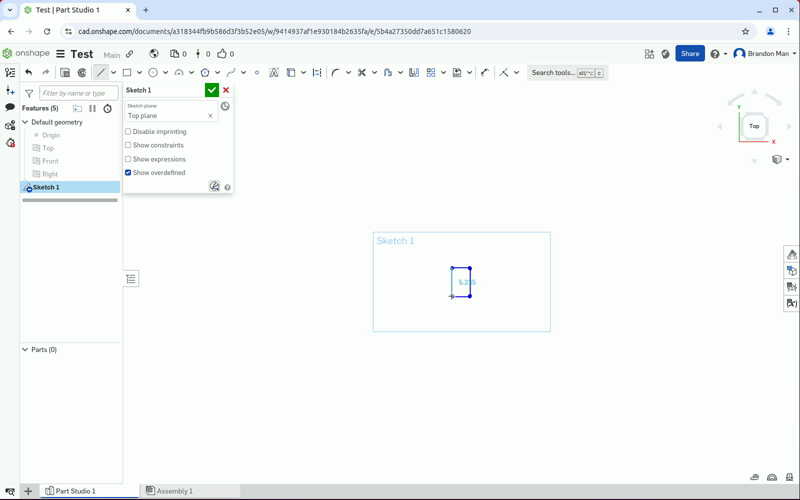
scroll(6)
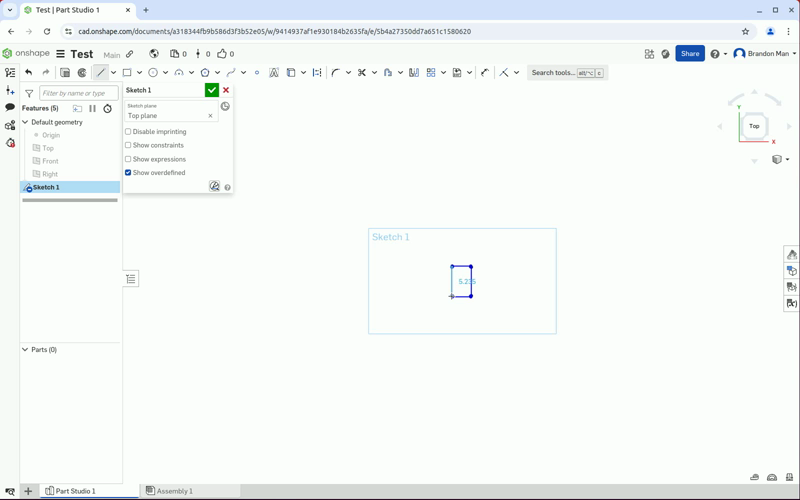
scroll(6)
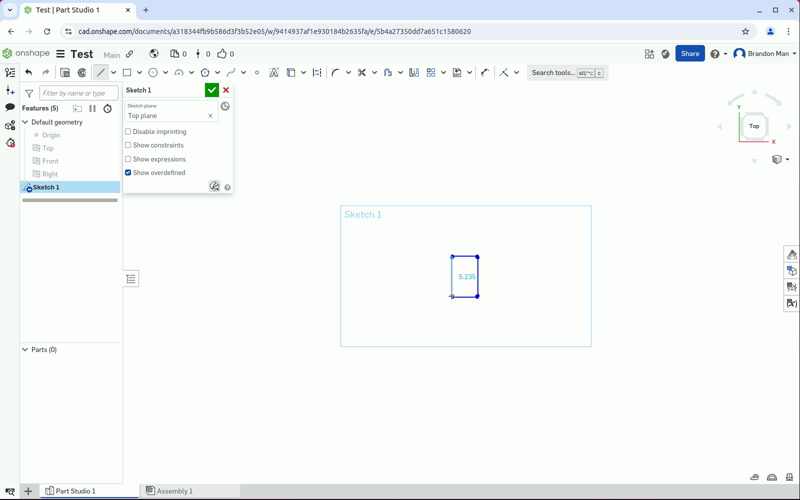
scroll(6)
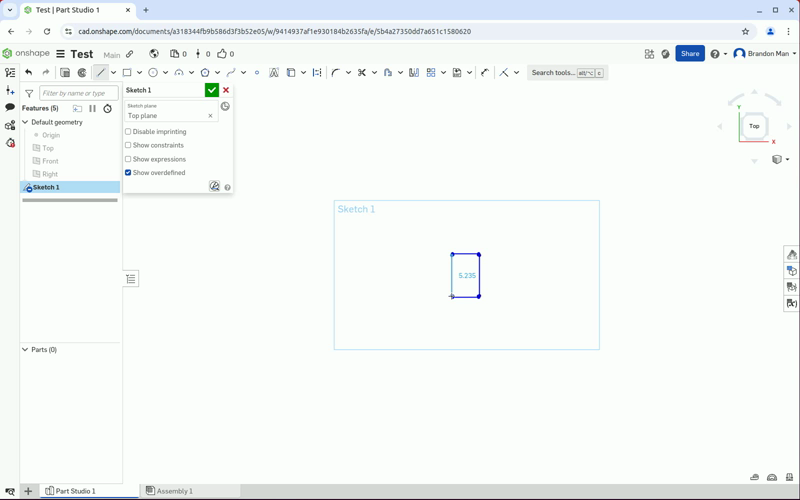
scroll(6)
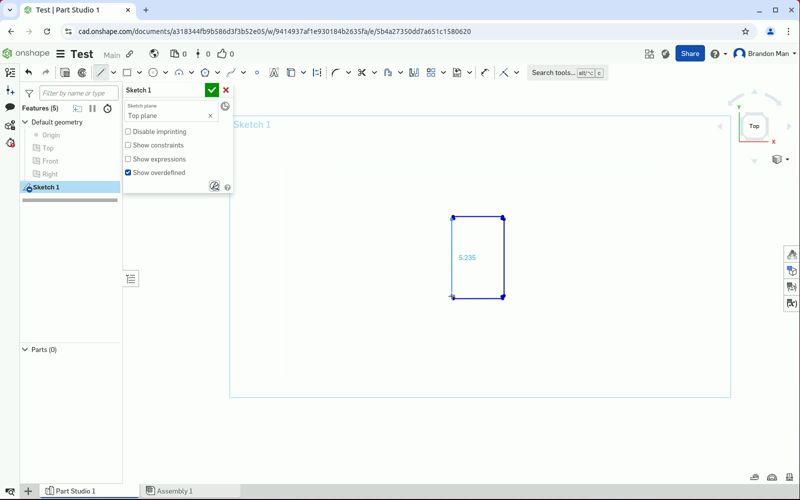
scroll(6)
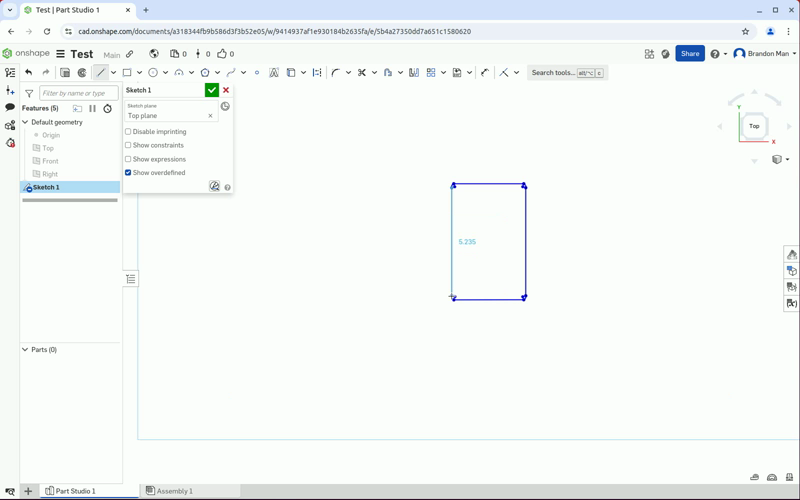
scroll(6)
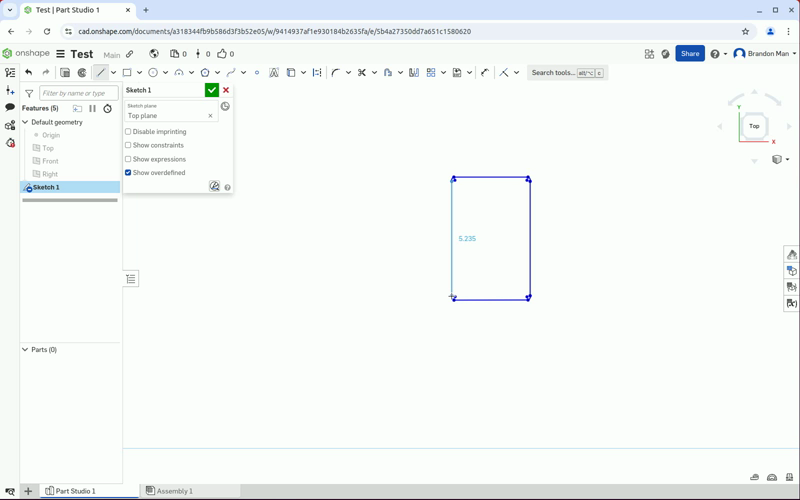
scroll(6)
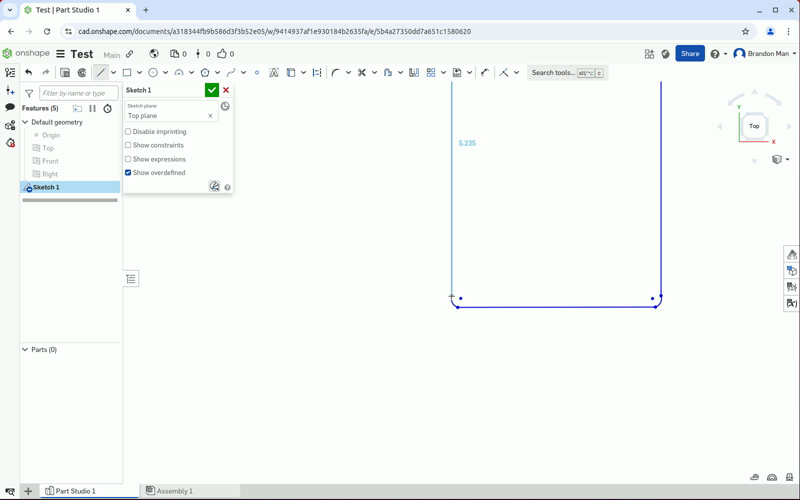
key_up(shift)
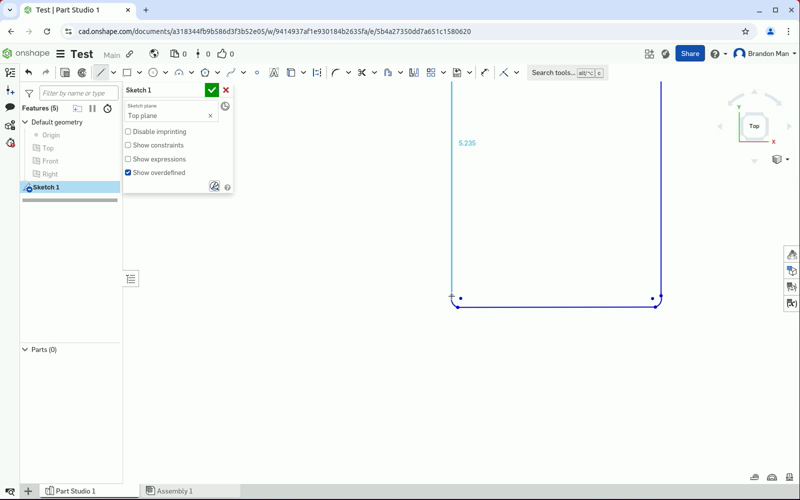
click(451, 295)
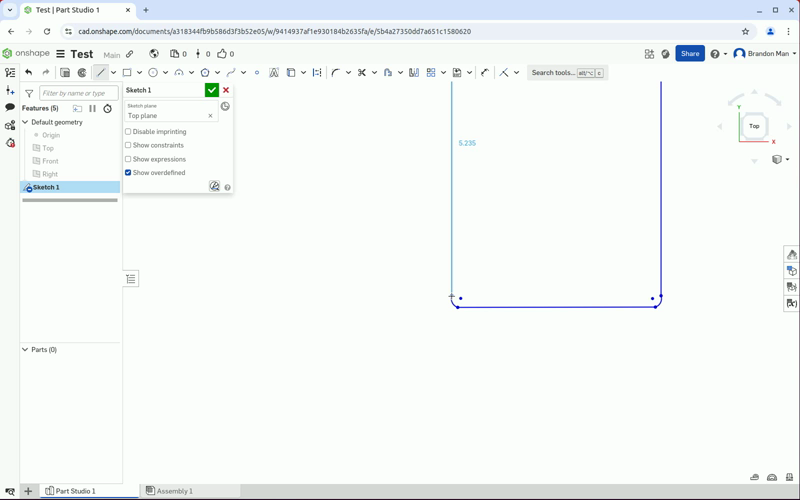
scroll(-6)
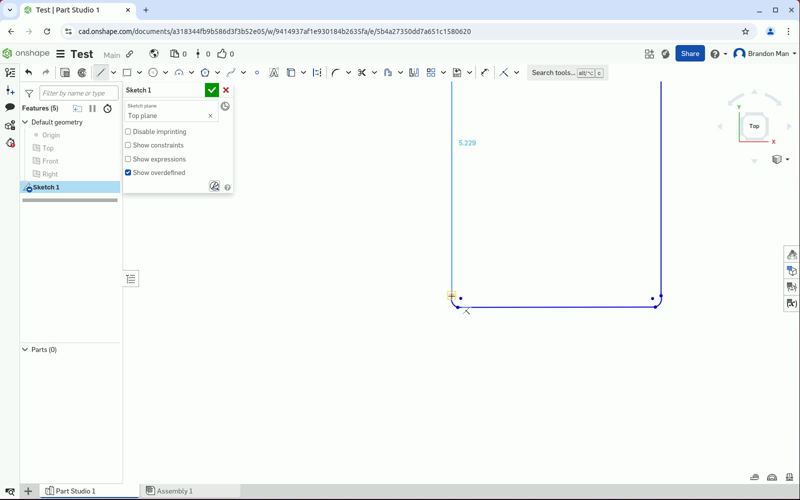
scroll(-6)
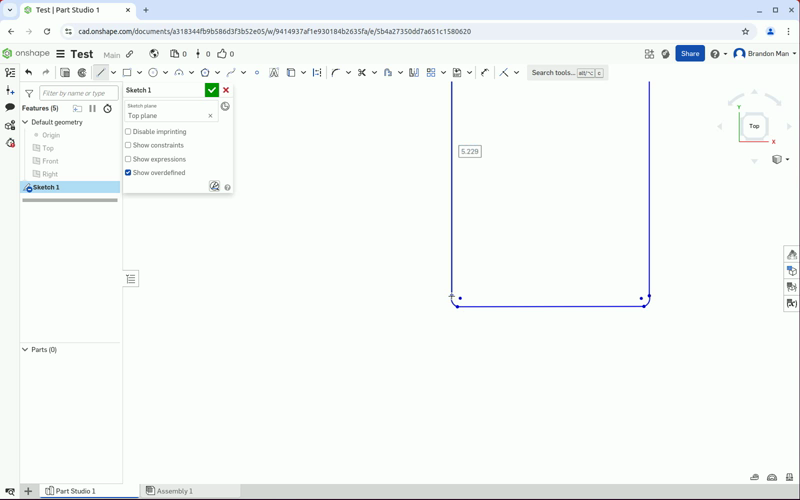
scroll(-6)
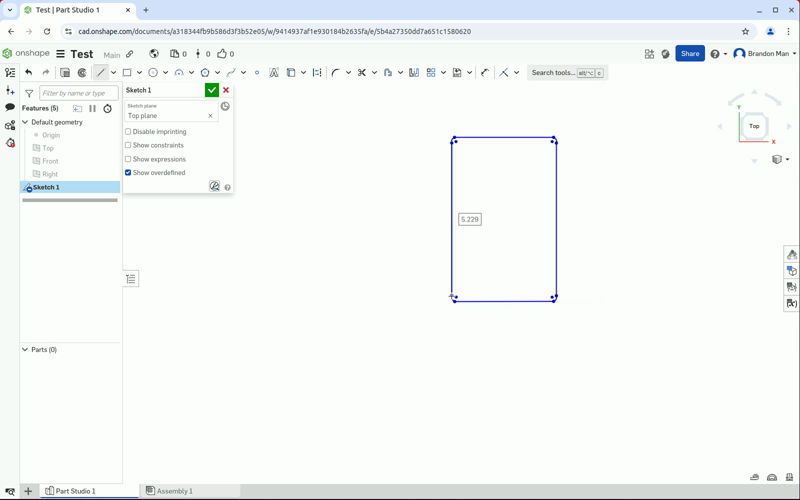
scroll(-6)
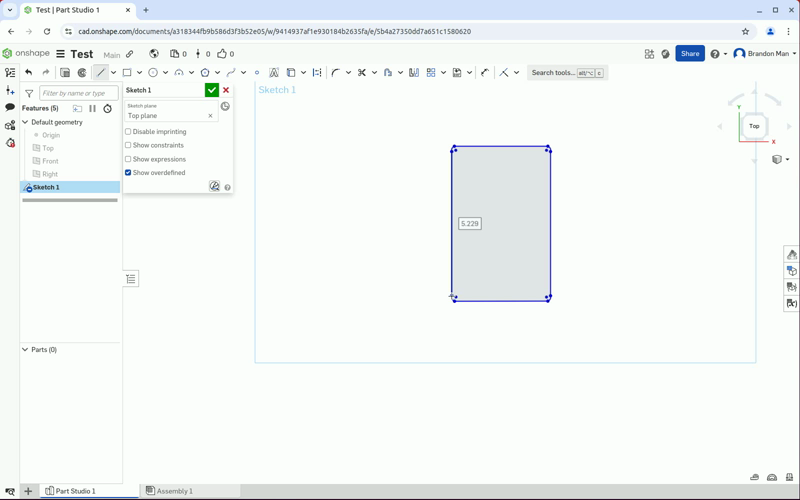
scroll(-6)
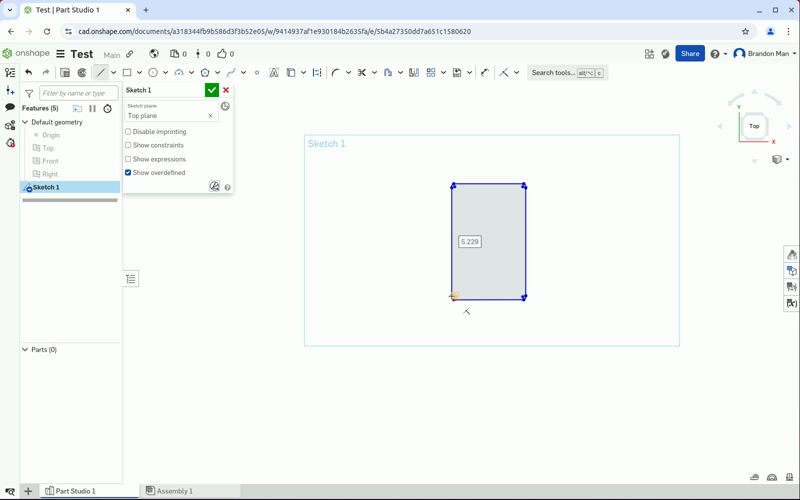
scroll(-6)
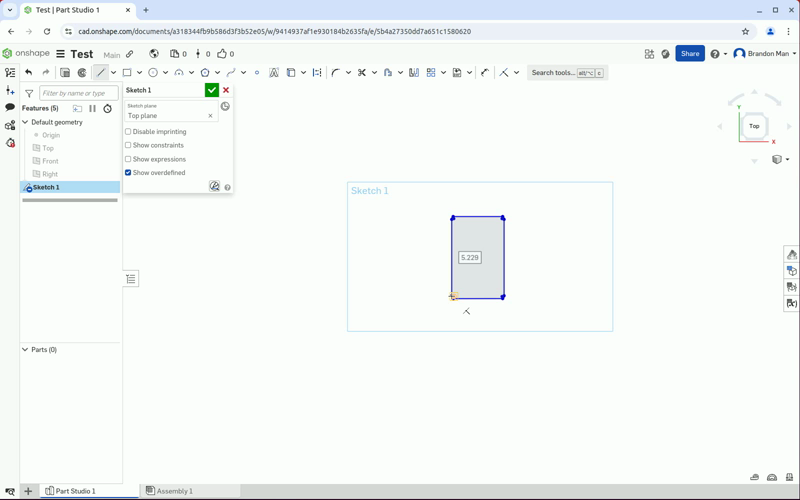
scroll(-6)
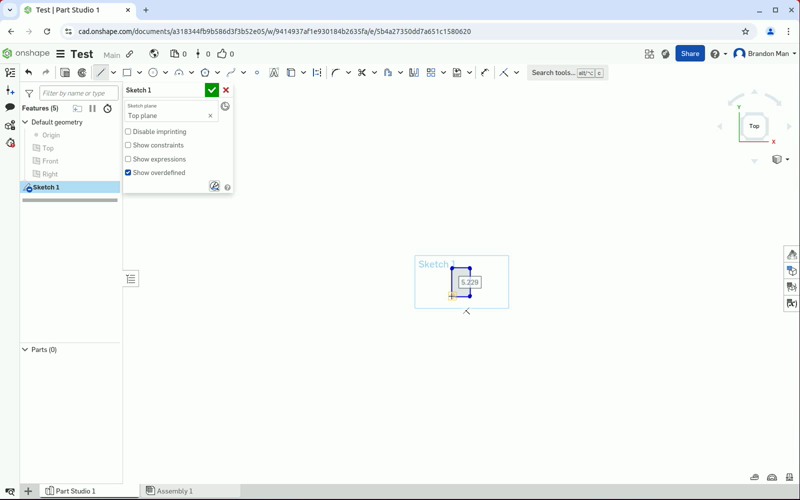
key(esc)
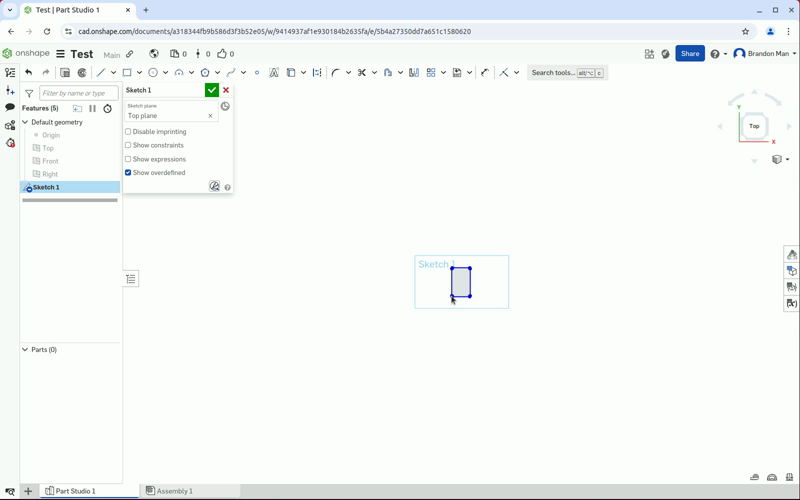
key(l)
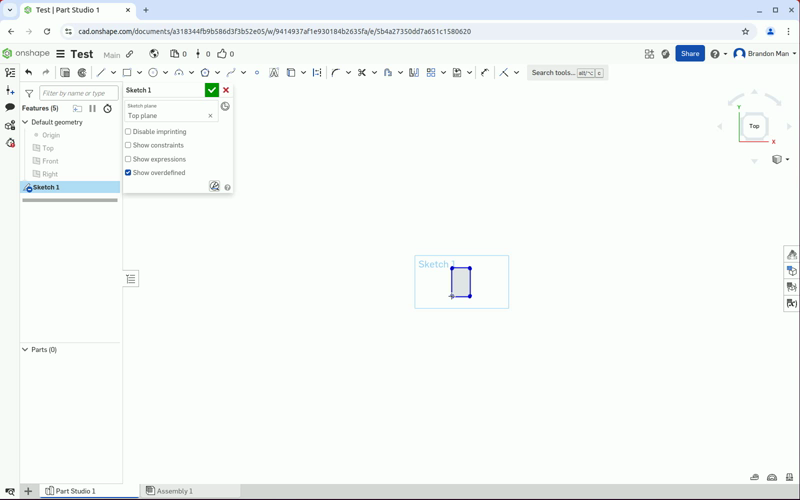
key_down(shift)
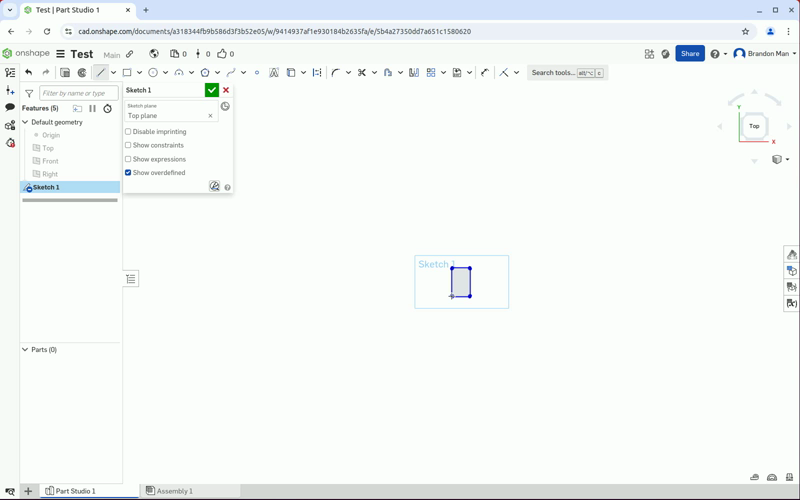
mouse_move(453, 294)
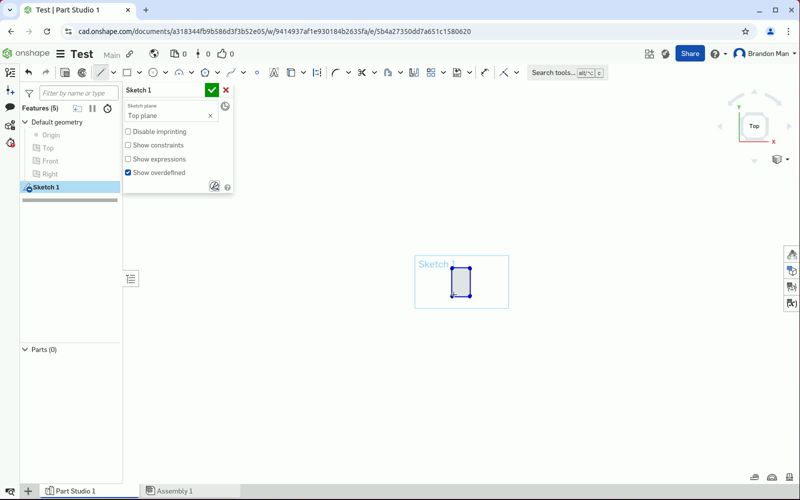
scroll(6)
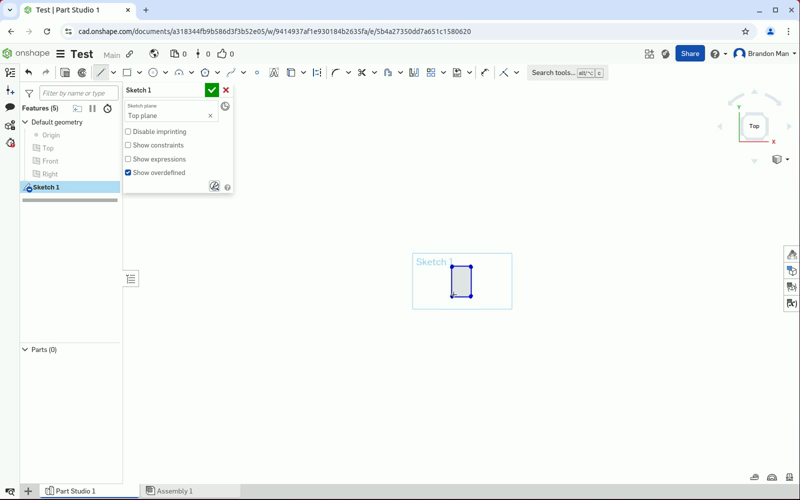
scroll(6)
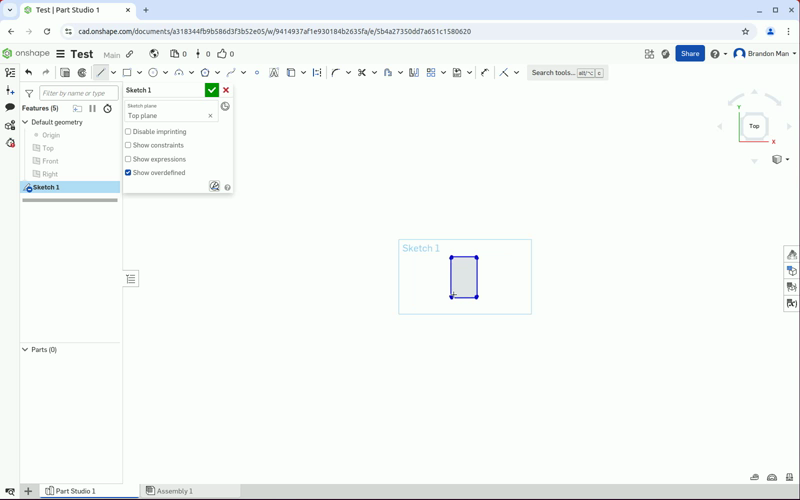
scroll(6)
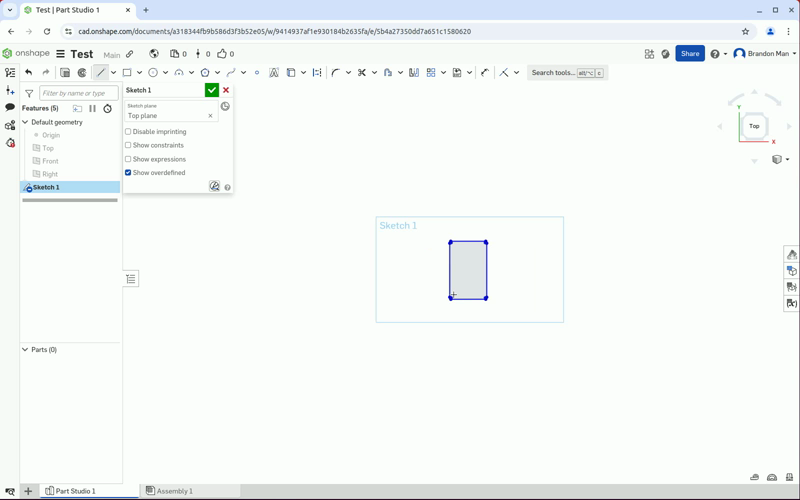
scroll(6)
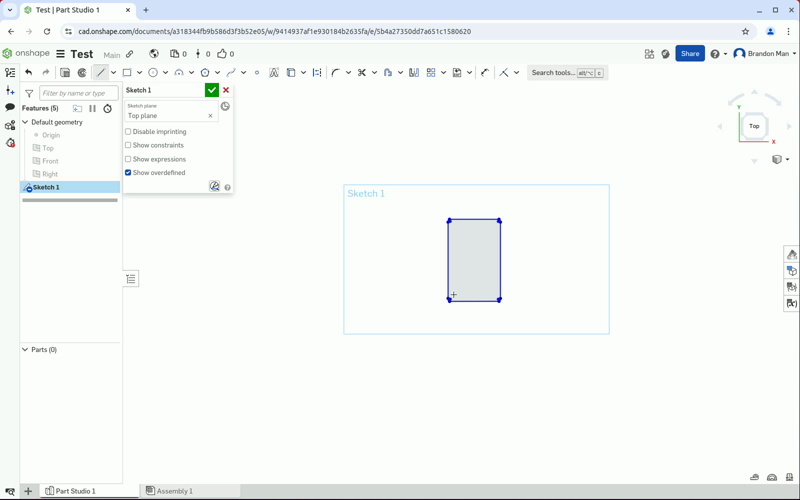
scroll(6)
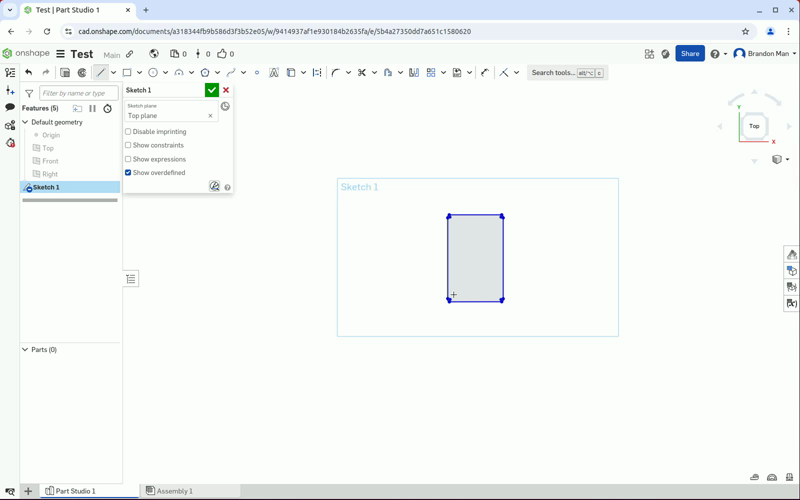
scroll(6)
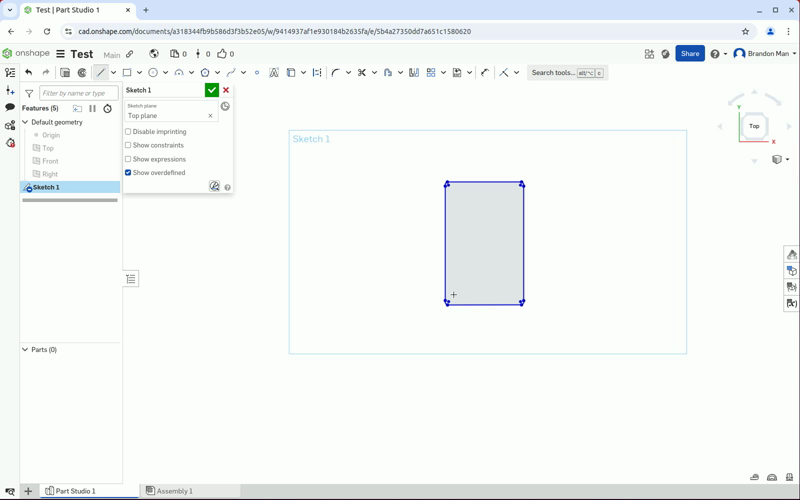
scroll(6)
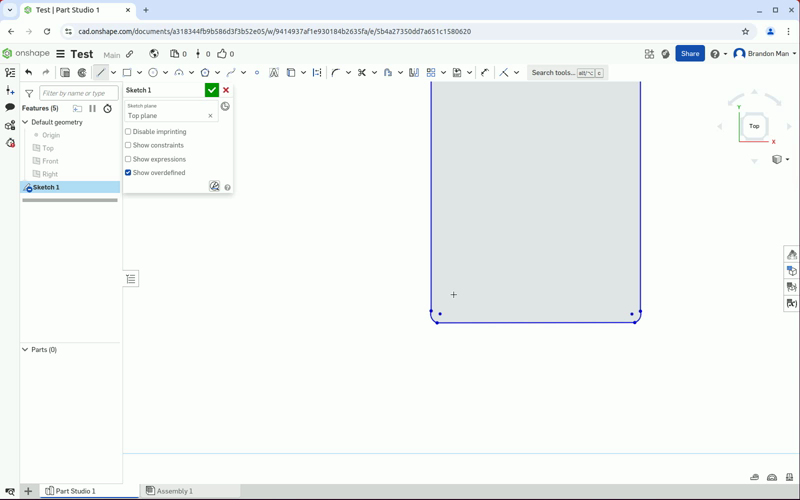
click(453, 294)
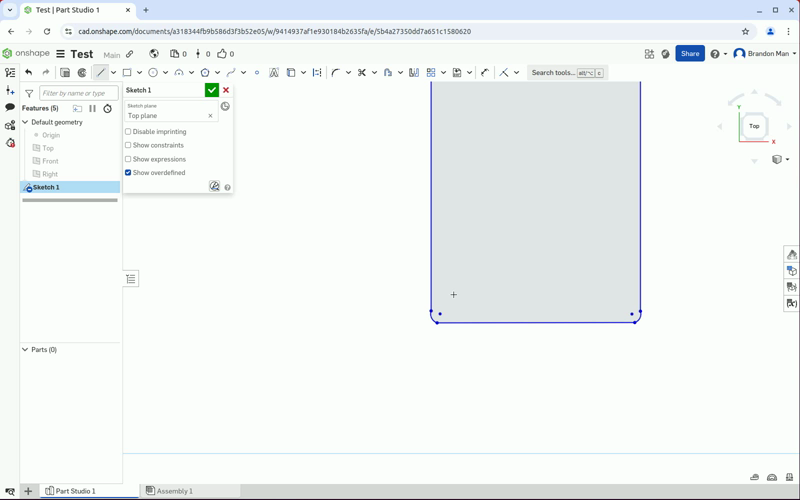
scroll(-6)
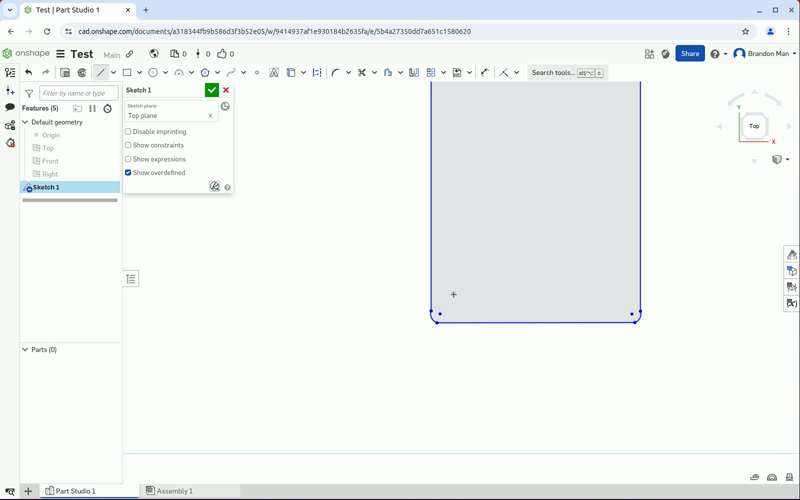
scroll(-6)
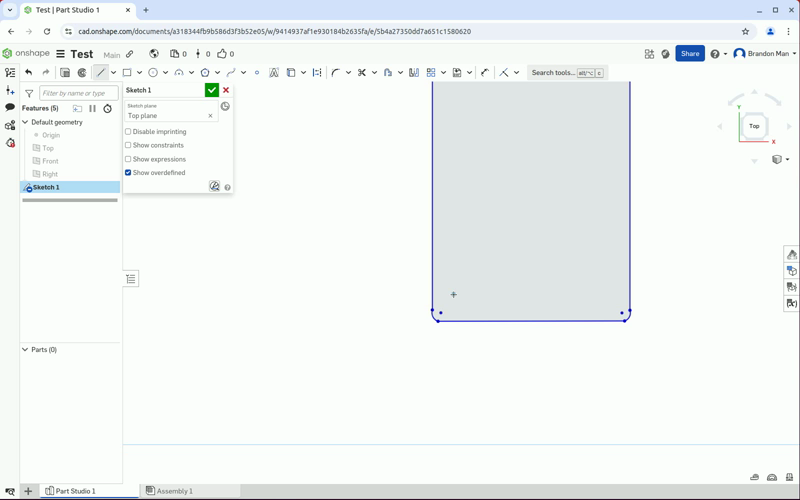
scroll(-6)
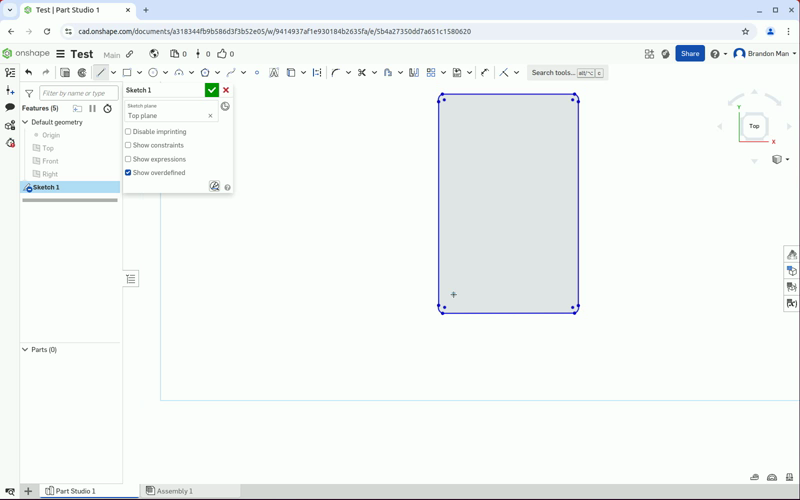
scroll(-6)
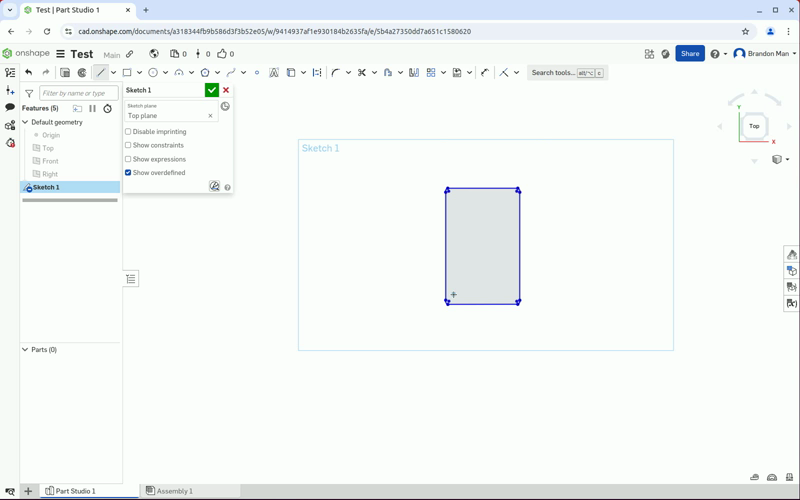
scroll(-6)
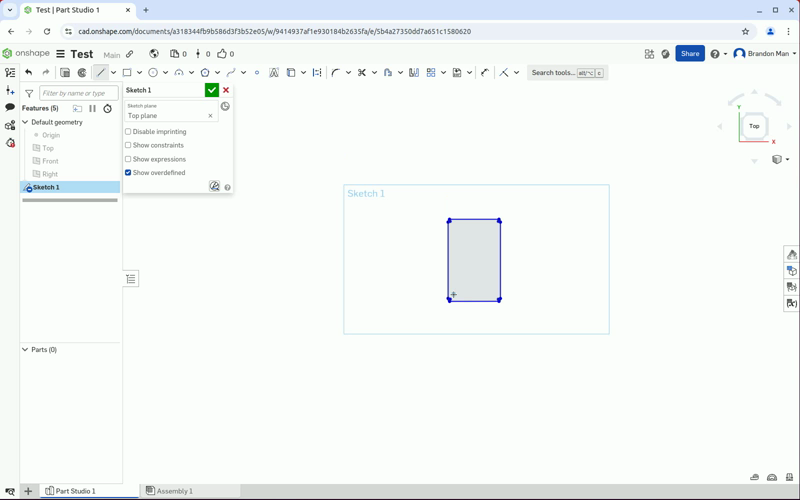
scroll(-6)
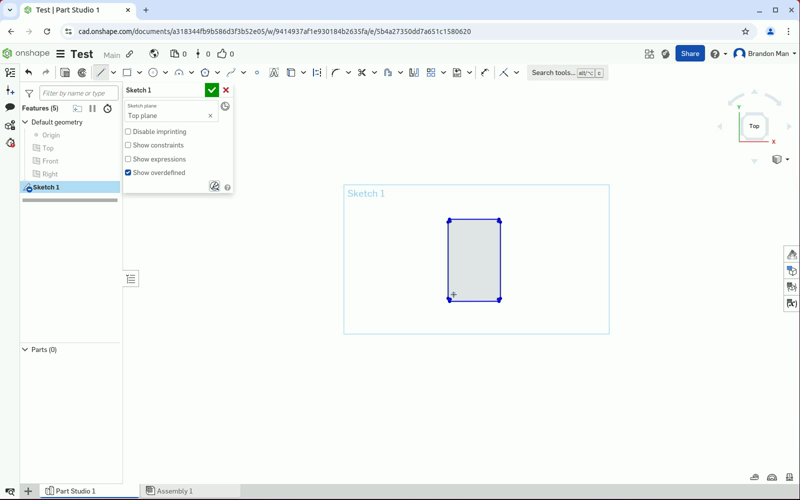
scroll(-6)
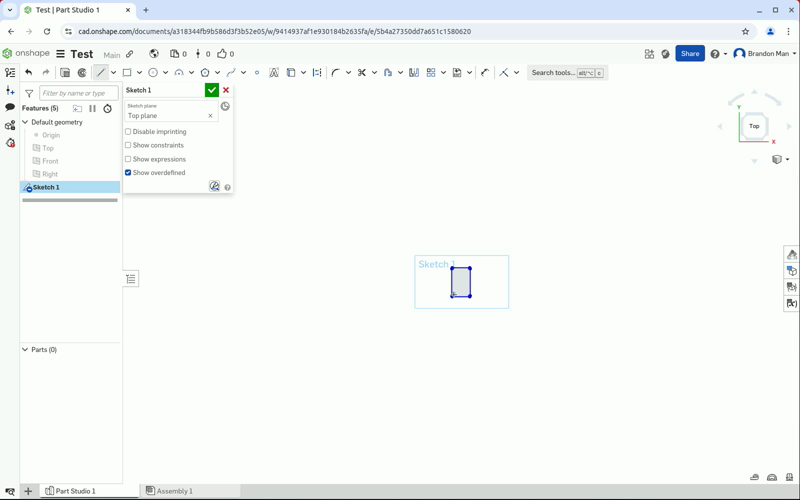
key_up(shift)
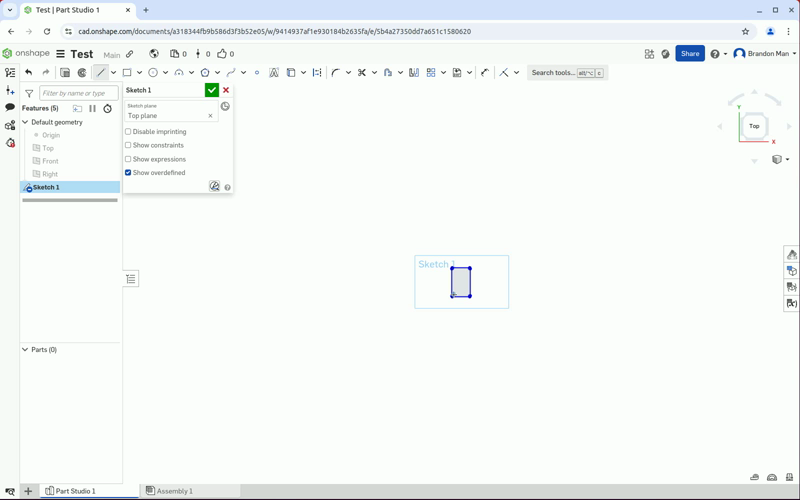
key_down(shift)
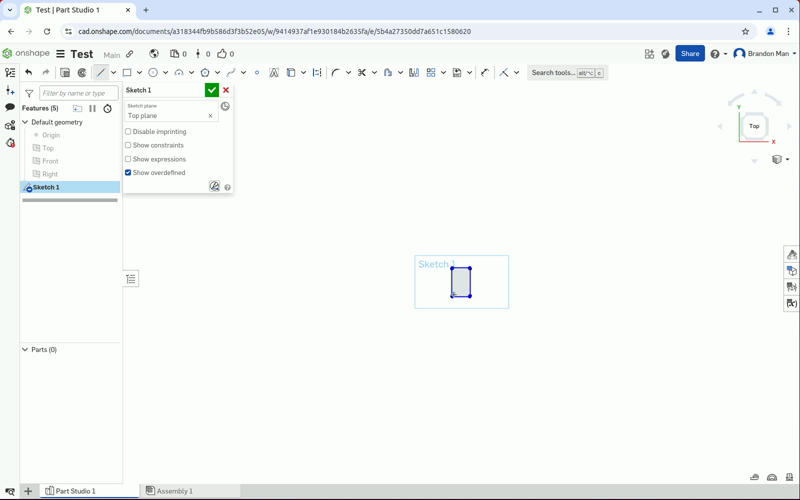
mouse_move(483, 294)
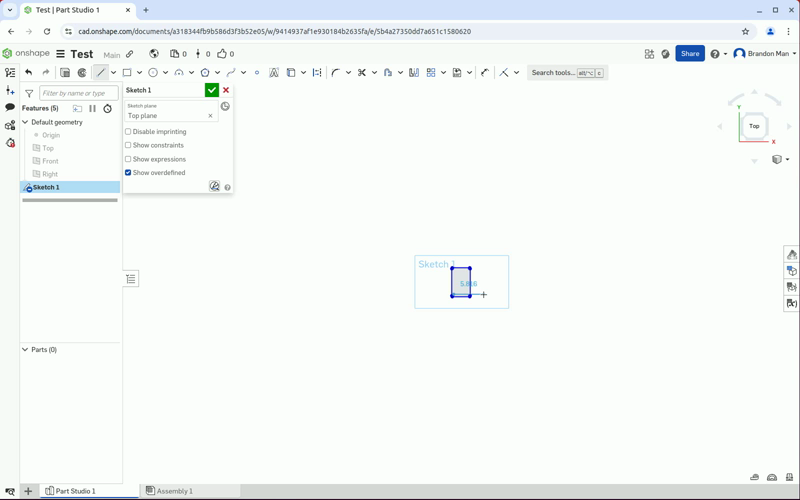
mouse_move(468, 294)
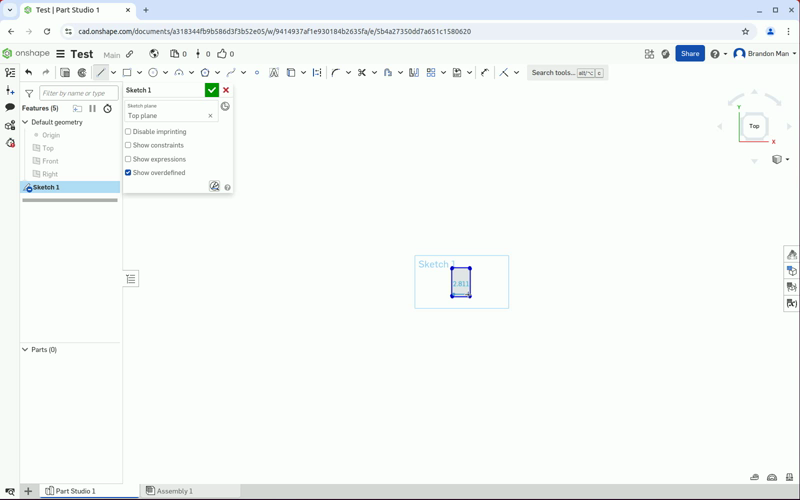
scroll(6)
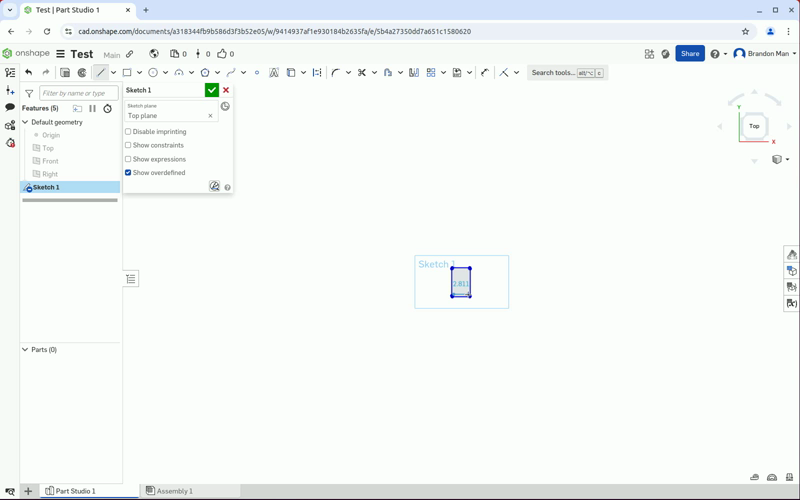
scroll(6)
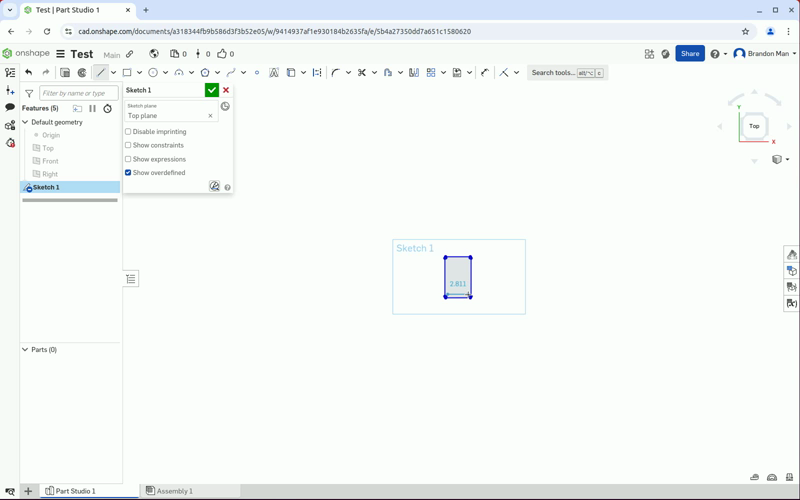
scroll(6)
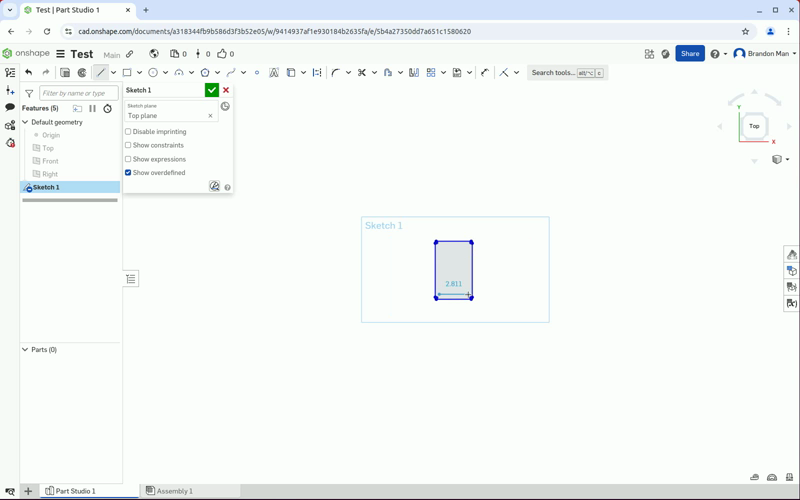
scroll(6)
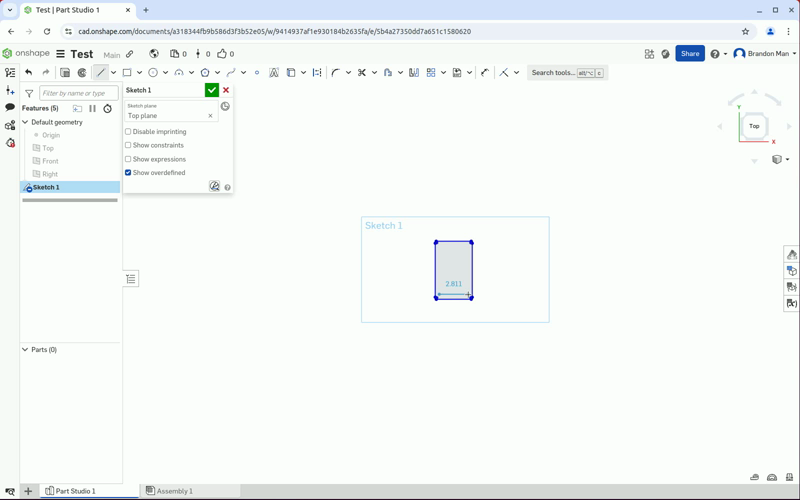
scroll(6)
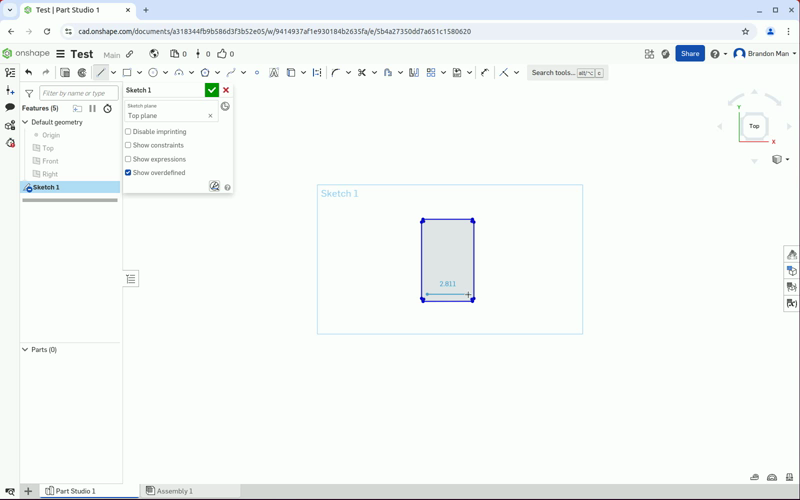
scroll(6)
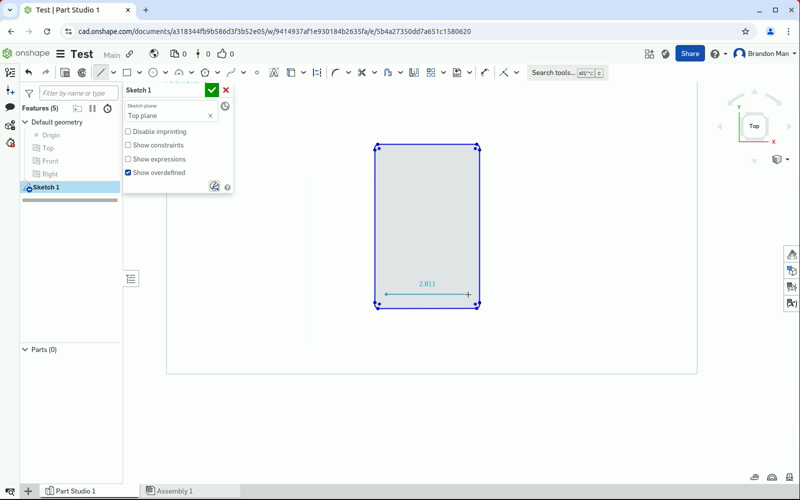
scroll(6)
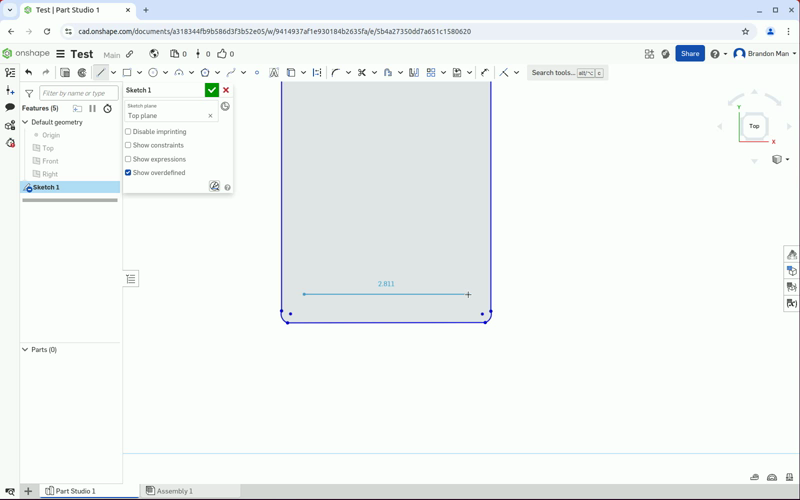
click(468, 294)
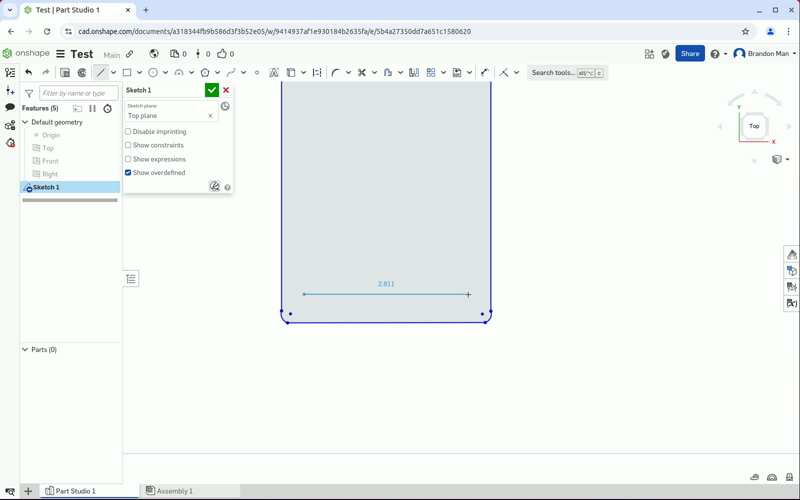
scroll(-6)
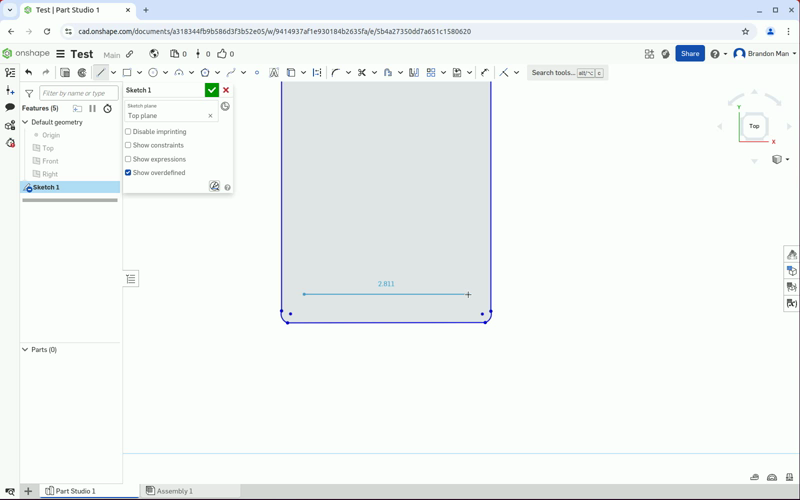
scroll(-6)
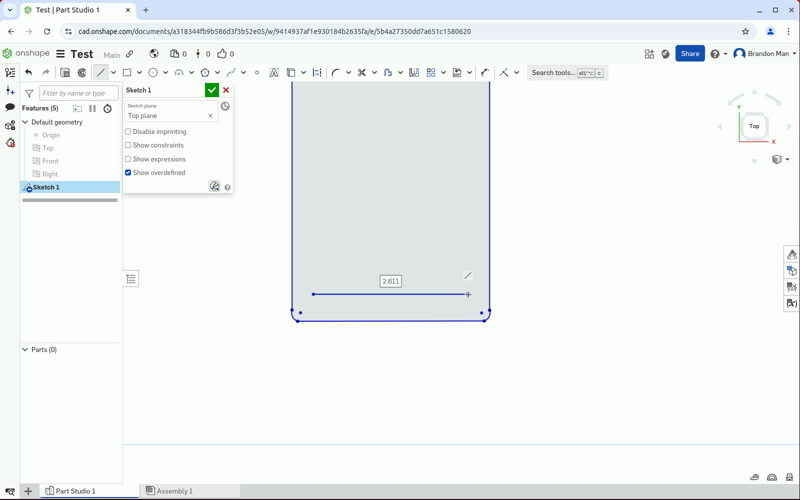
scroll(-6)
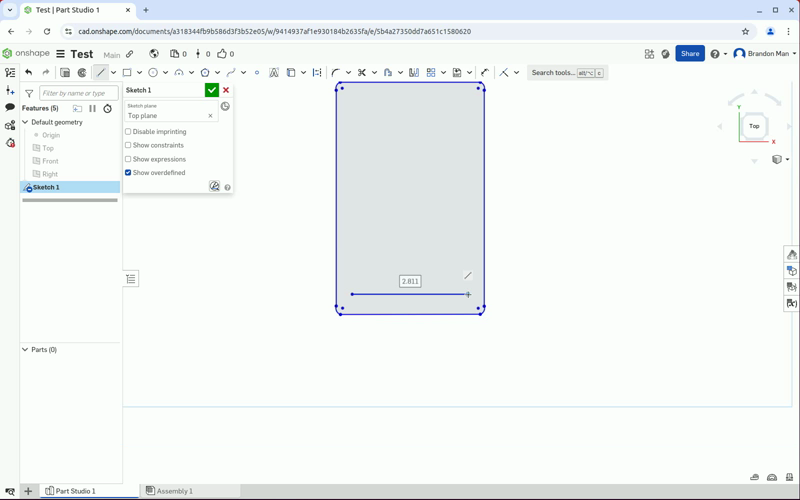
scroll(-6)
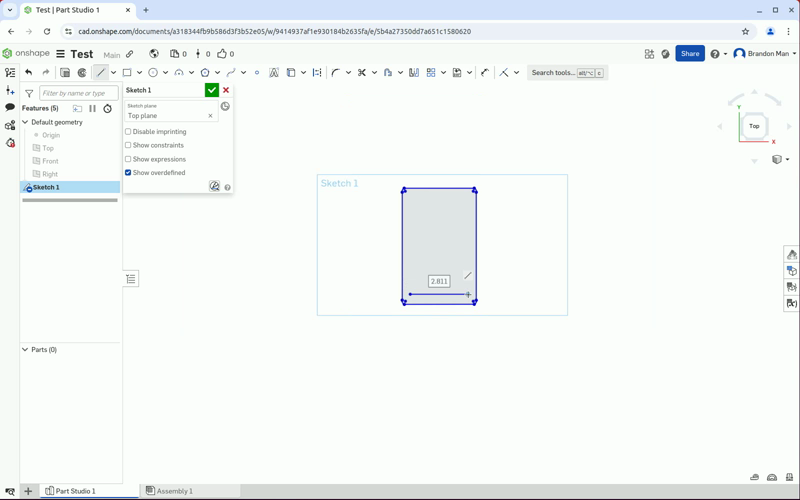
scroll(-6)
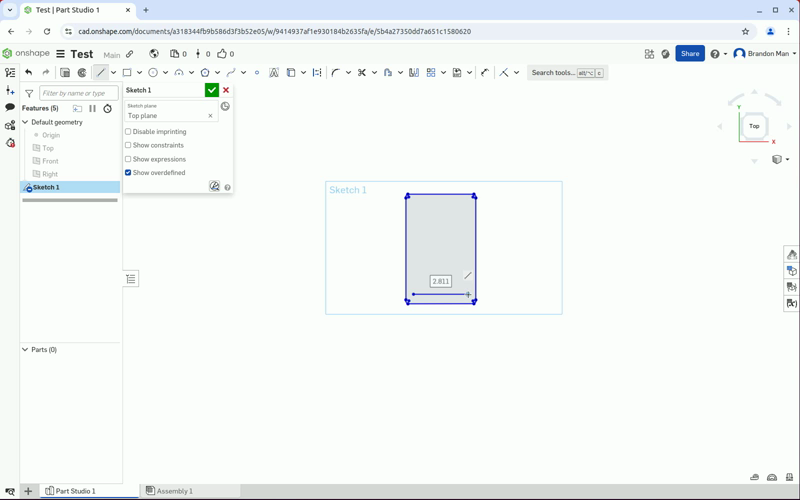
scroll(-6)
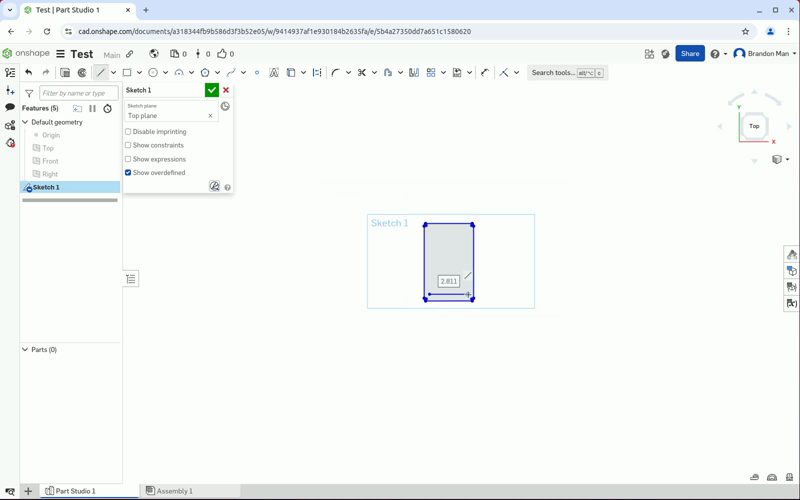
scroll(-6)
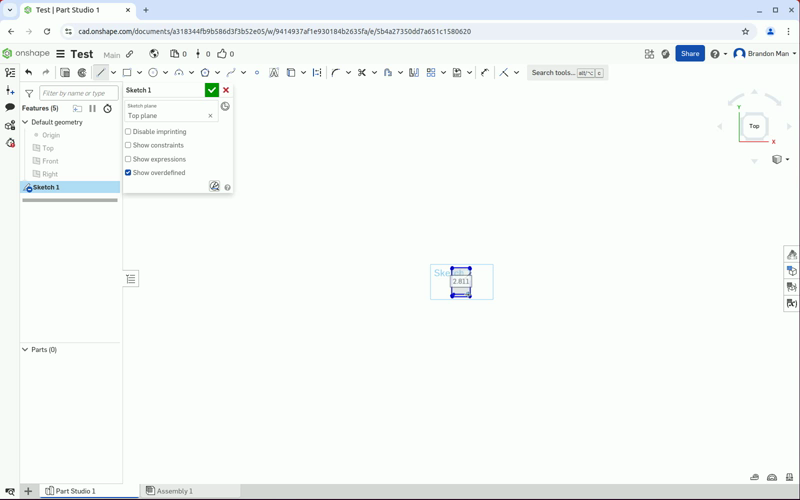
key_up(shift)
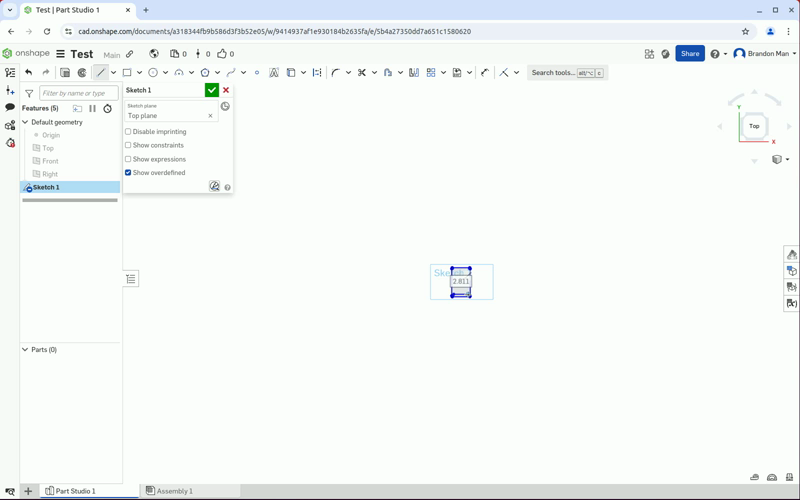
key_down(shift)
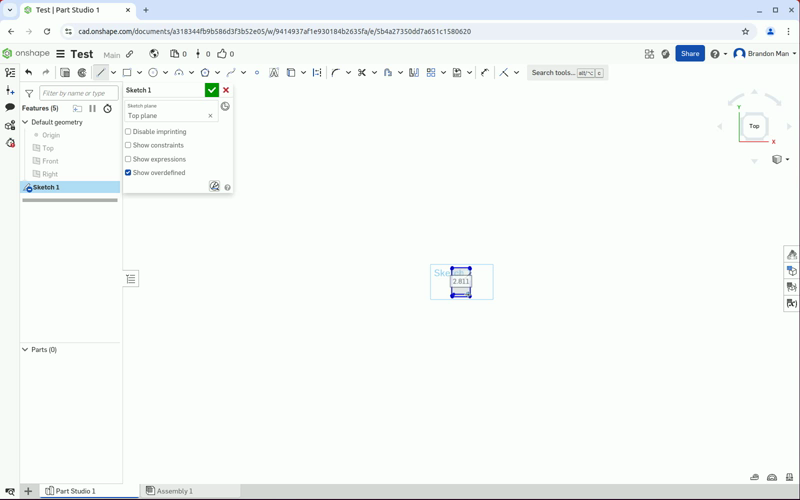
mouse_move(498, 294)
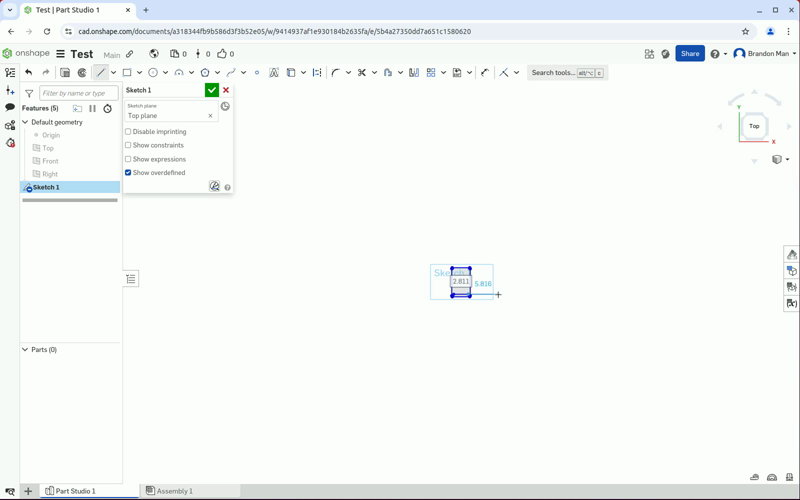
mouse_move(468, 270)
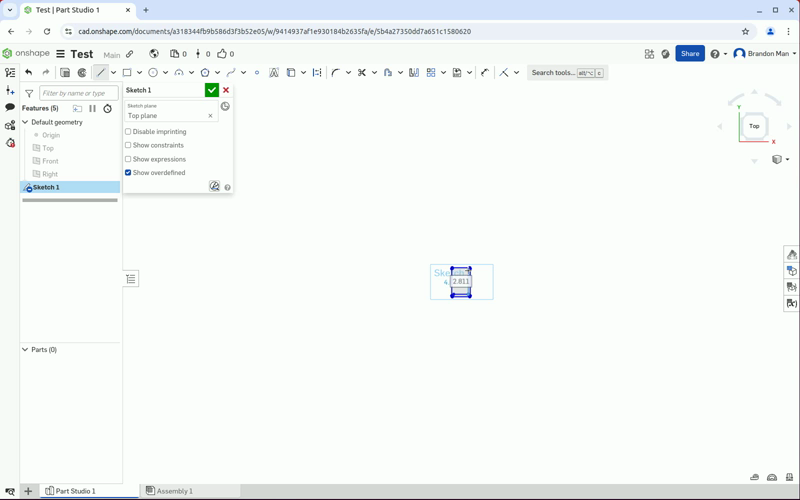
scroll(6)
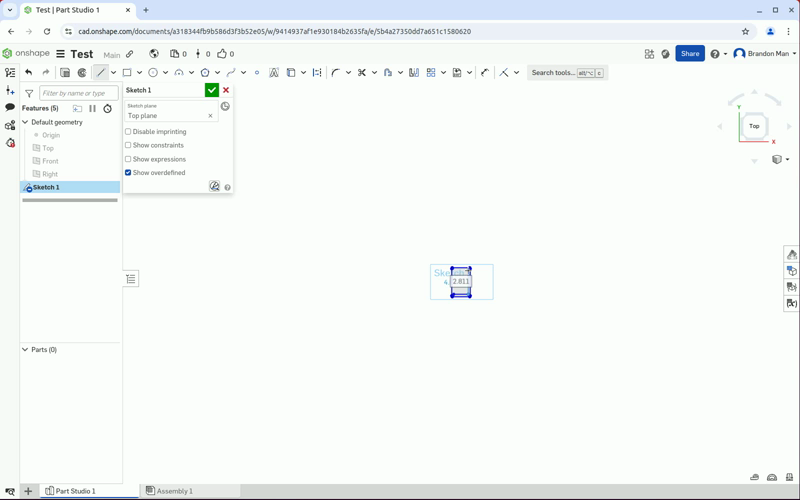
scroll(6)
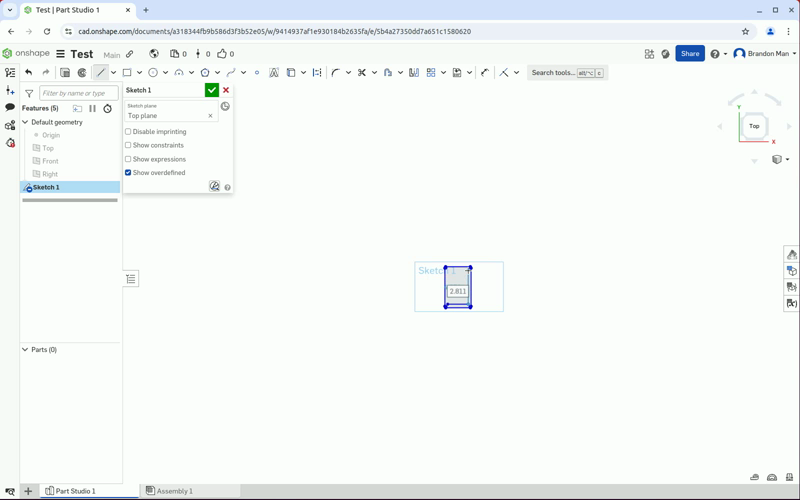
scroll(6)
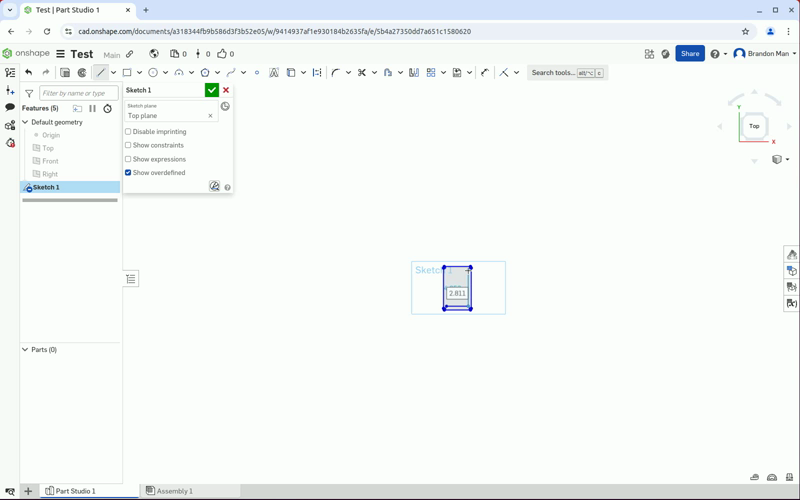
scroll(6)
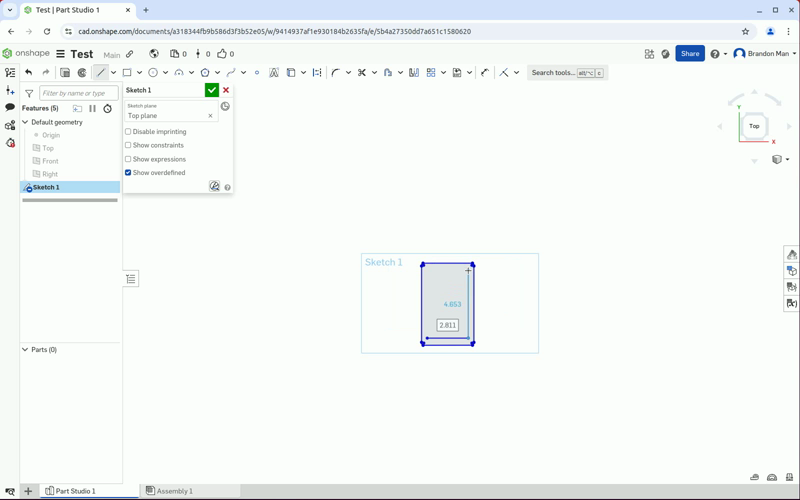
scroll(6)
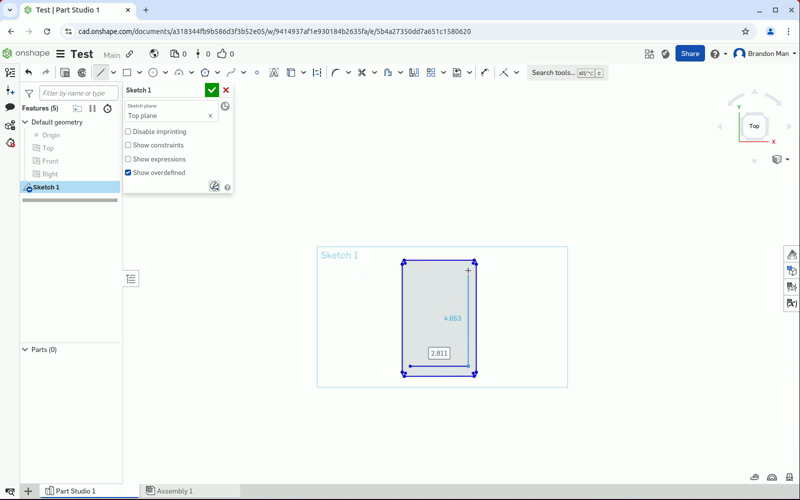
scroll(6)
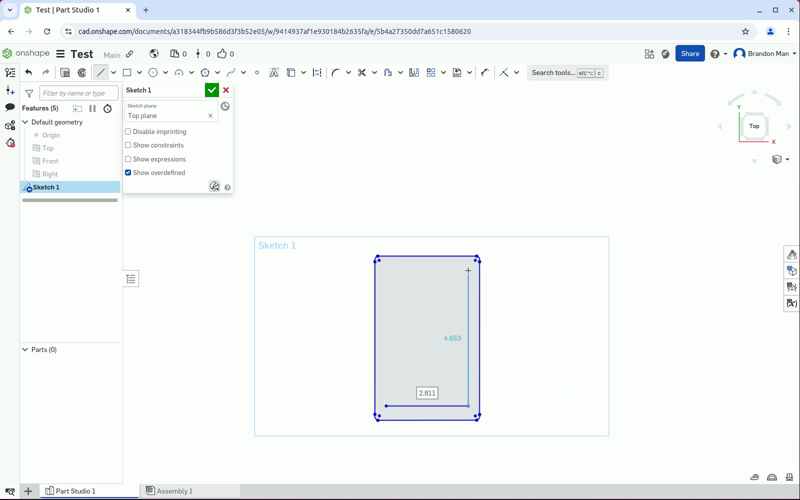
scroll(6)
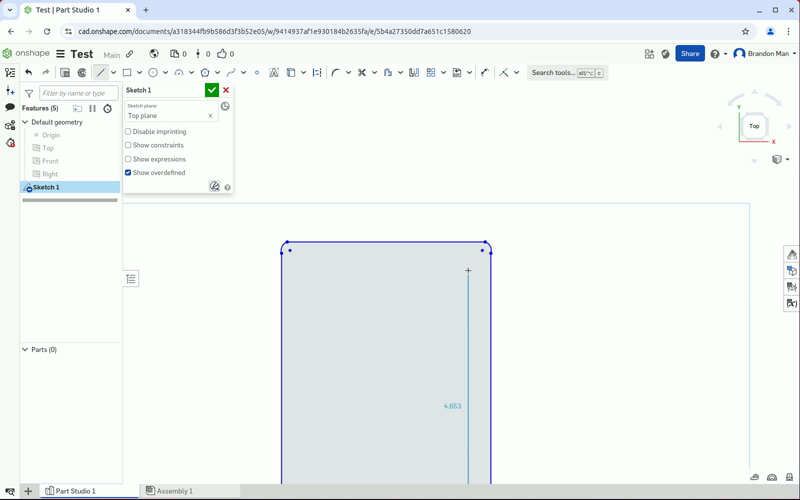
click(468, 270)
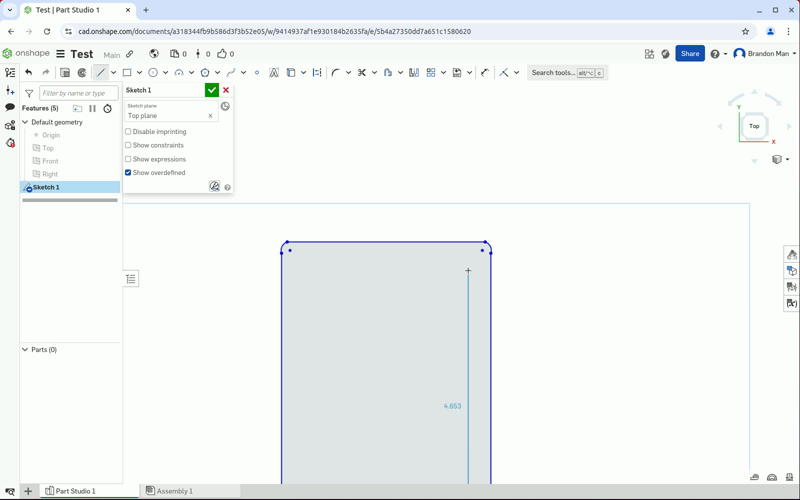
scroll(-6)
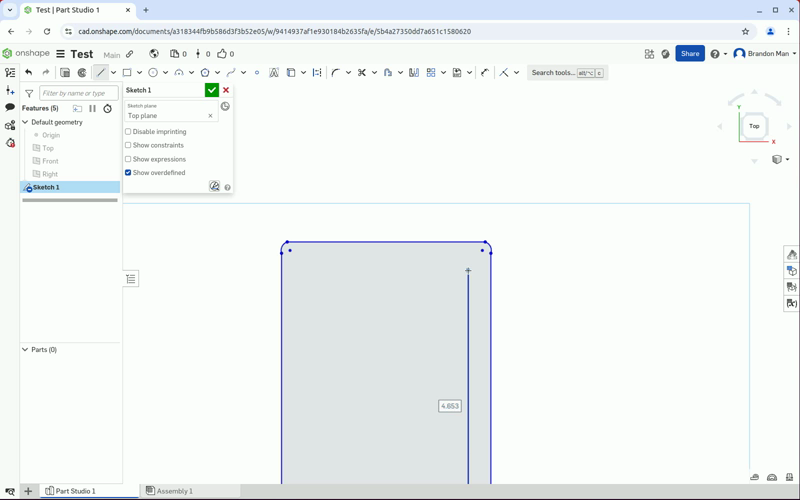
scroll(-6)
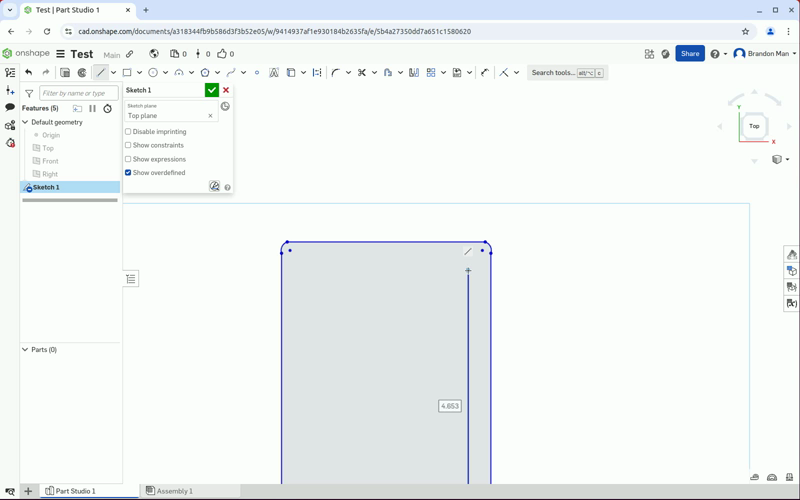
scroll(-6)
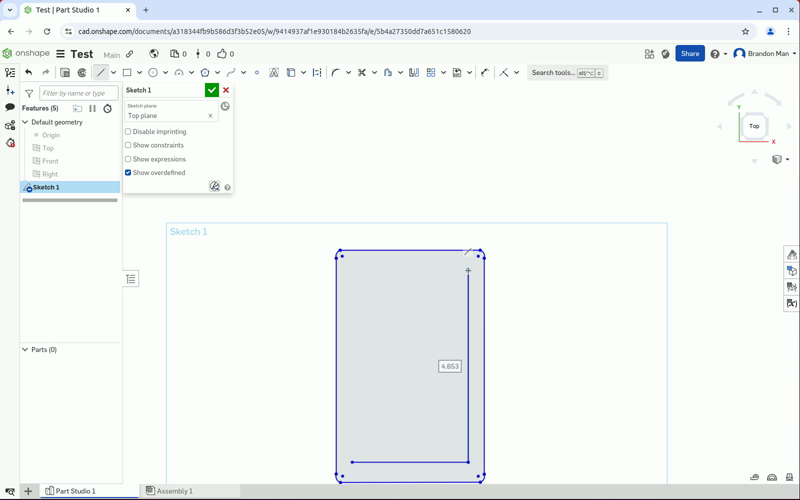
scroll(-6)
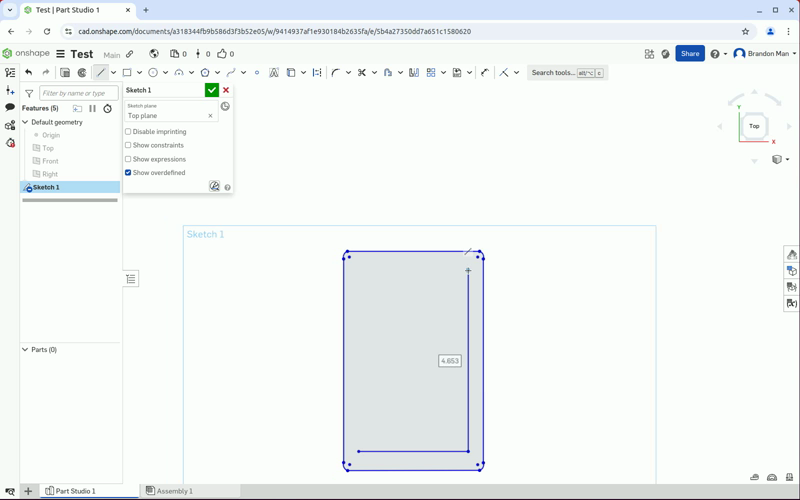
scroll(-6)
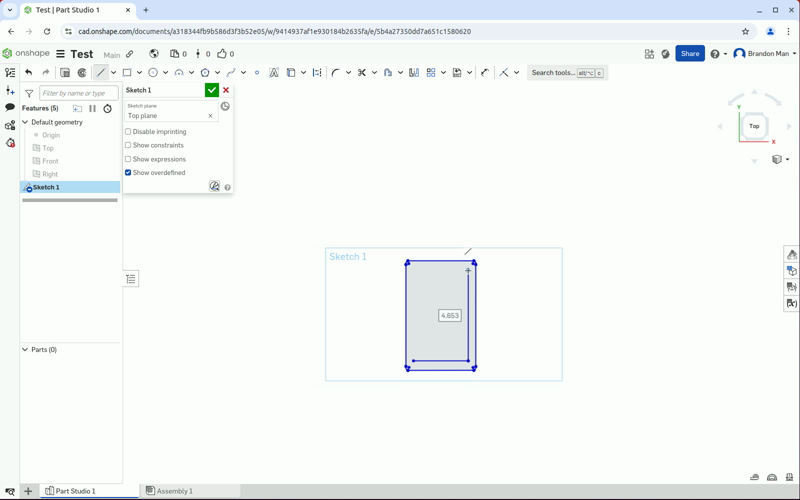
scroll(-6)
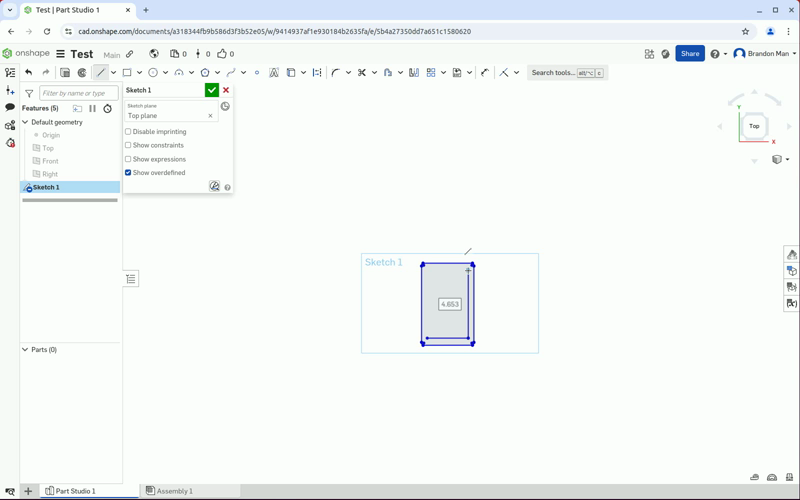
scroll(-6)
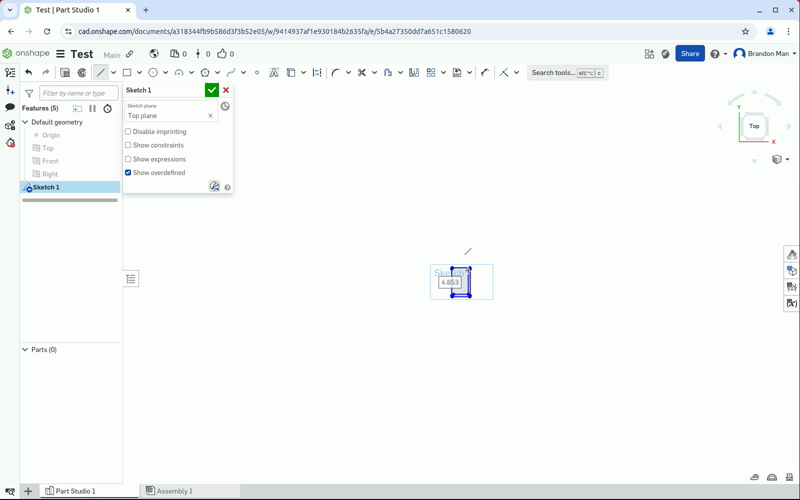
key_up(shift)
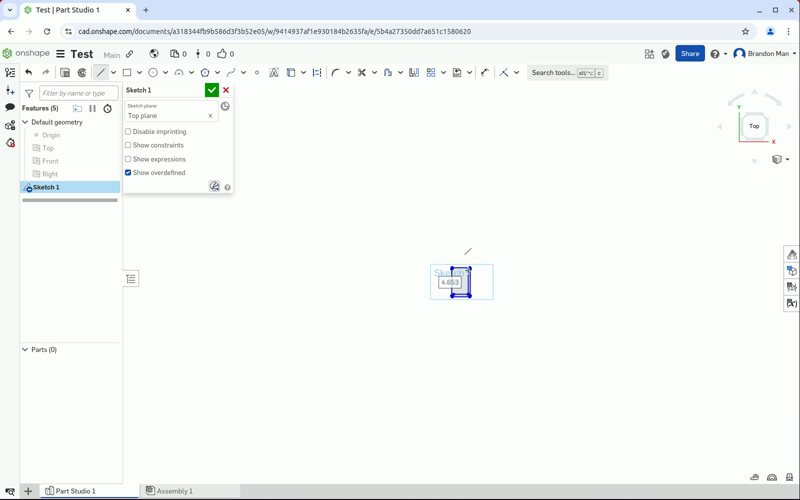
key_down(shift)
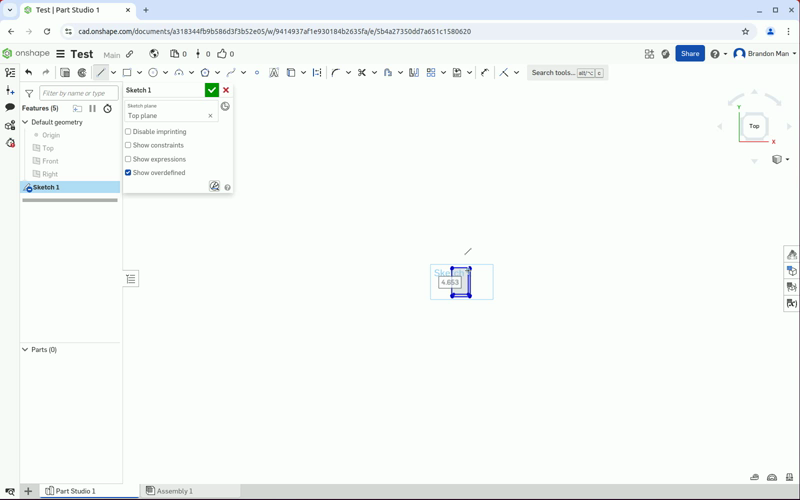
mouse_move(498, 270)
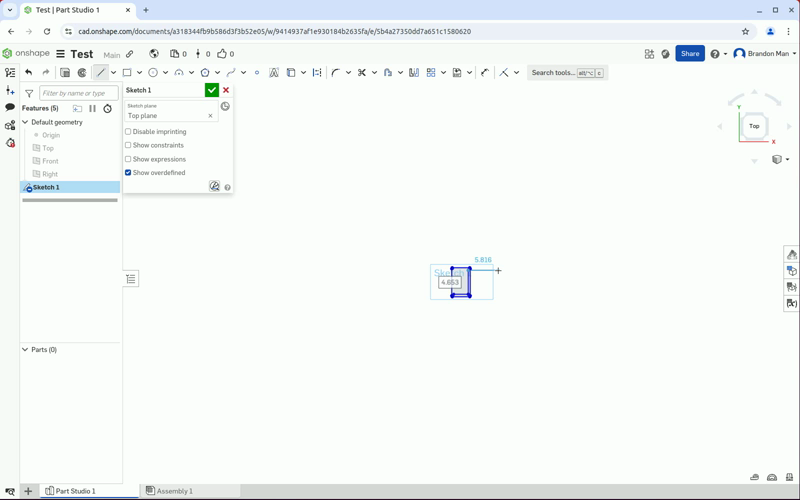
mouse_move(453, 270)
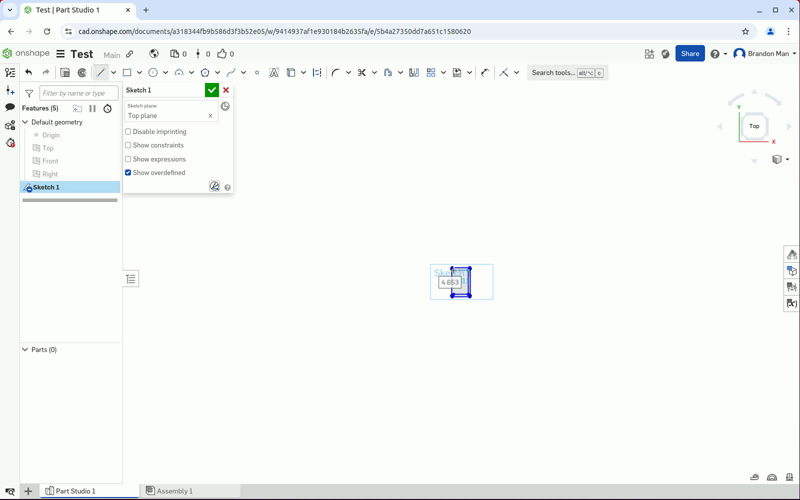
scroll(6)
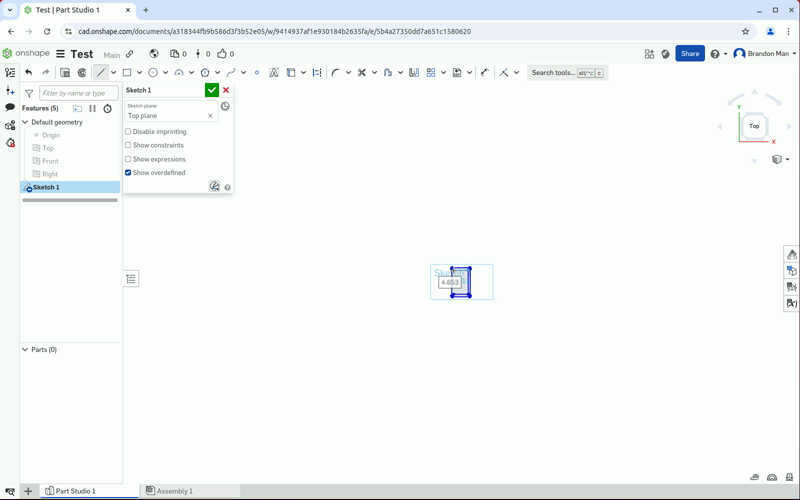
scroll(6)
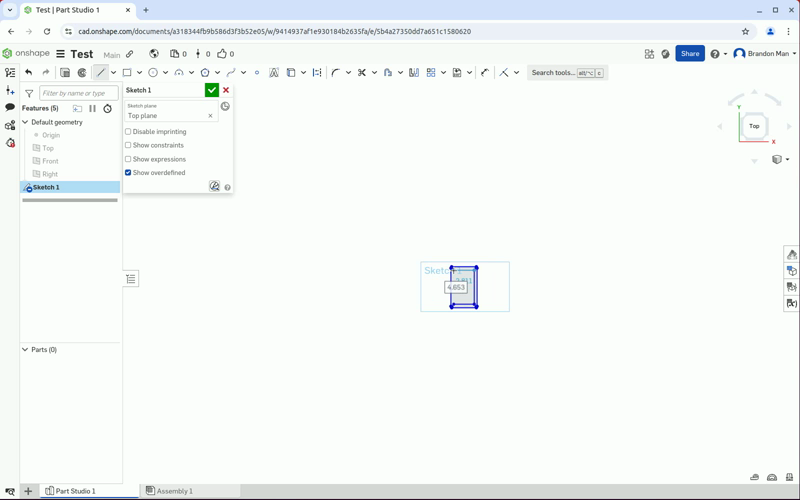
scroll(6)
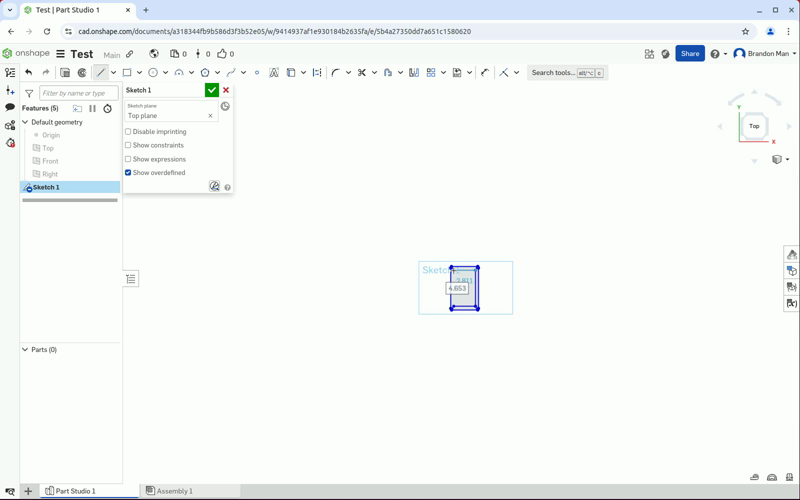
scroll(6)
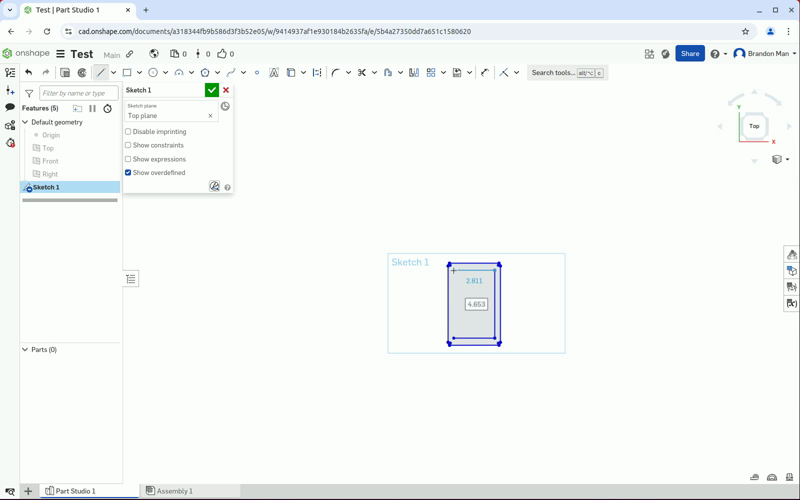
scroll(6)
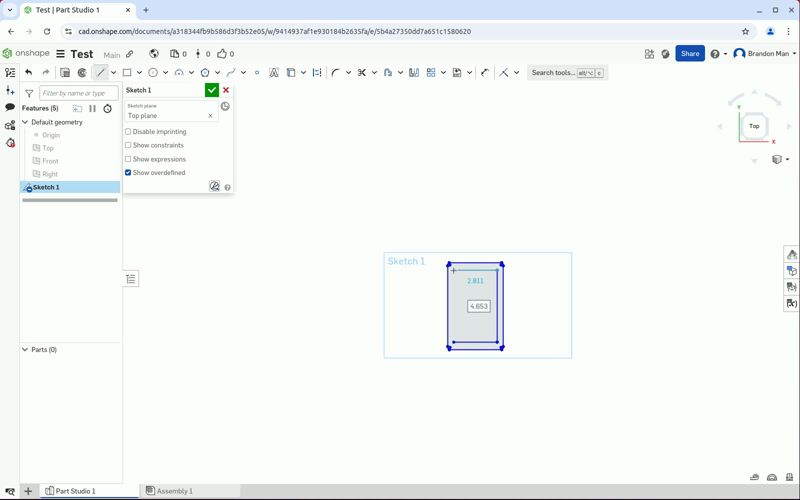
scroll(6)
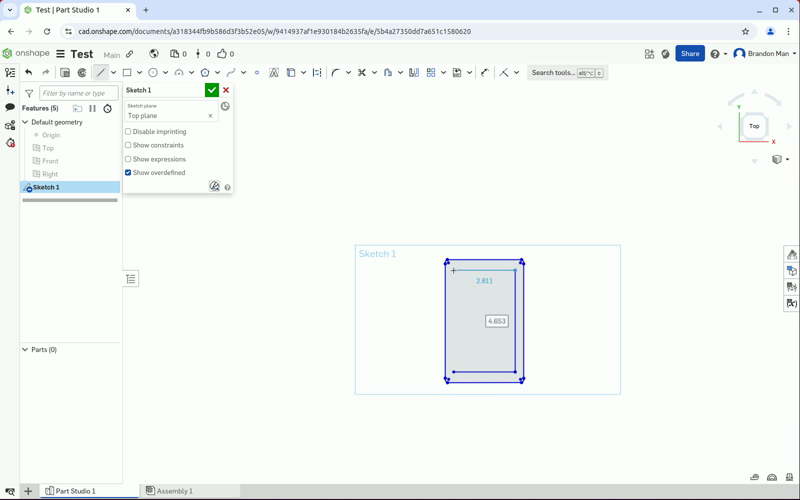
scroll(6)
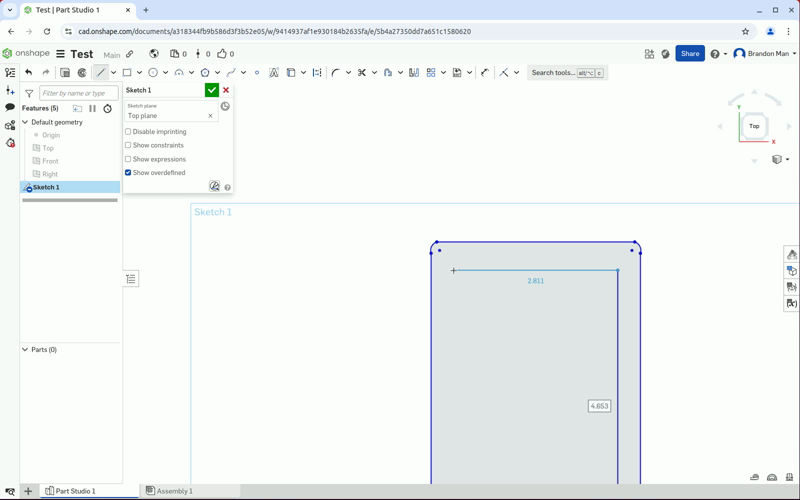
click(453, 270)
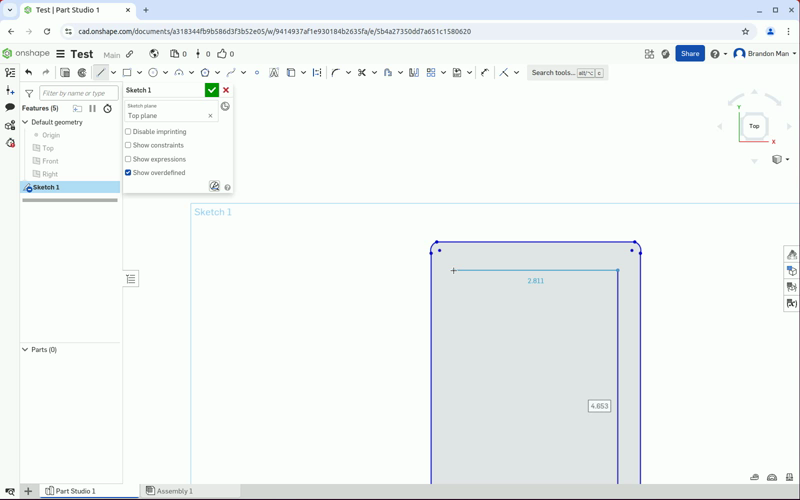
scroll(-6)
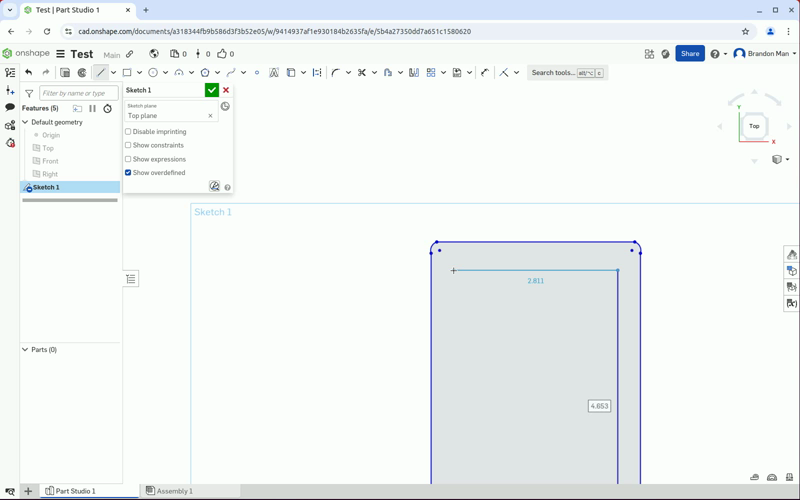
scroll(-6)
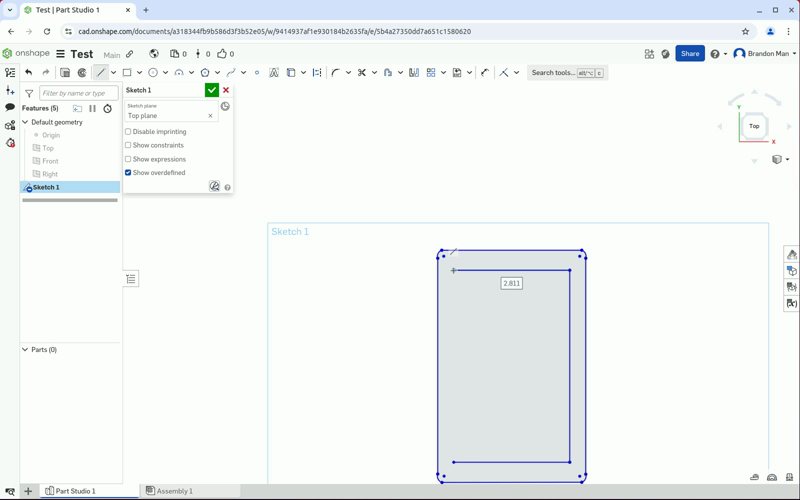
scroll(-6)
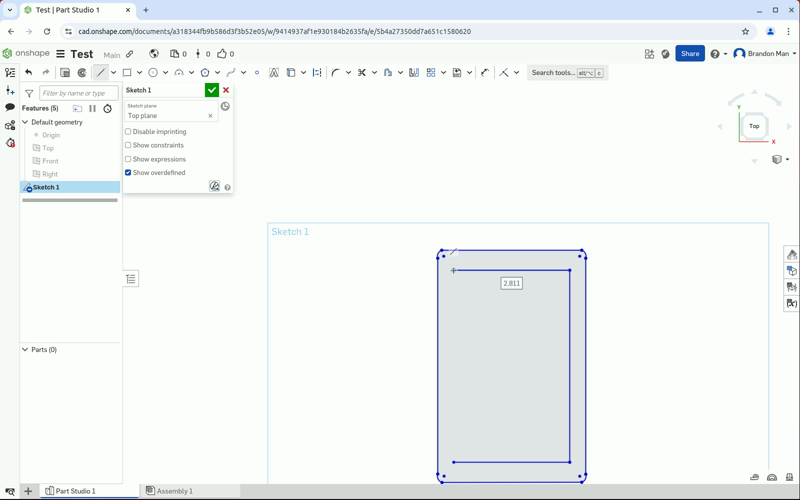
scroll(-6)
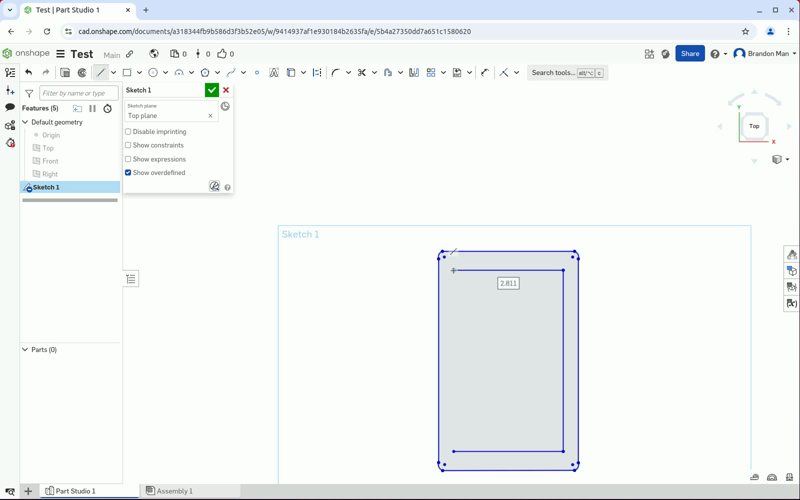
scroll(-6)
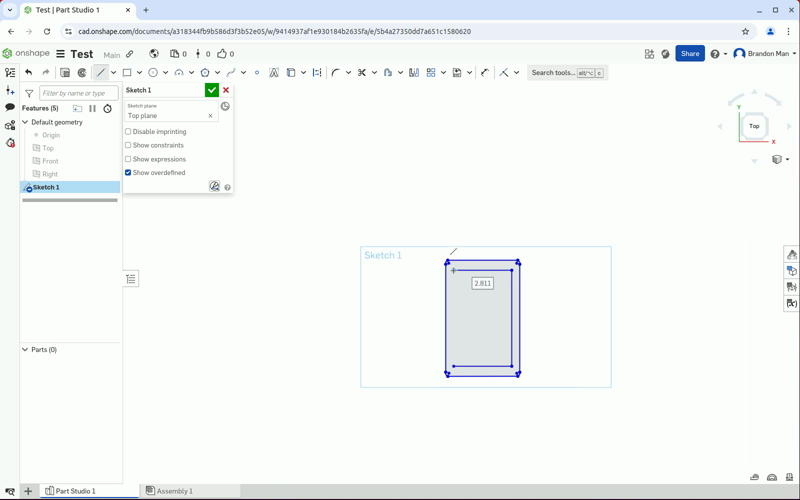
scroll(-6)
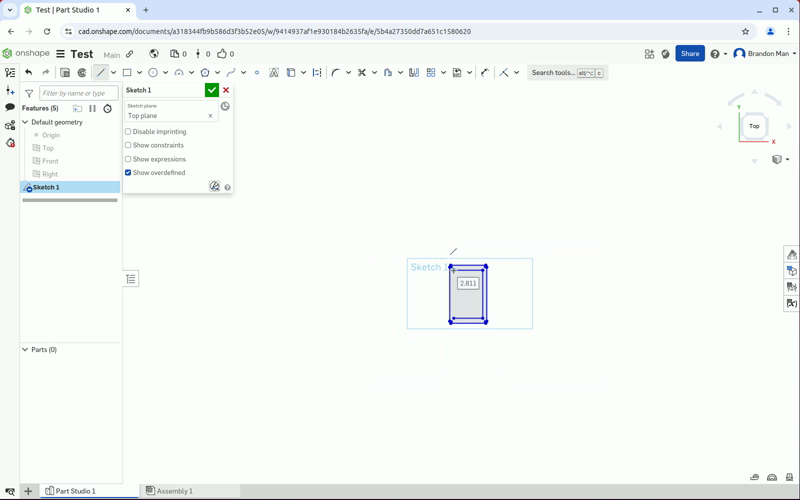
scroll(-6)
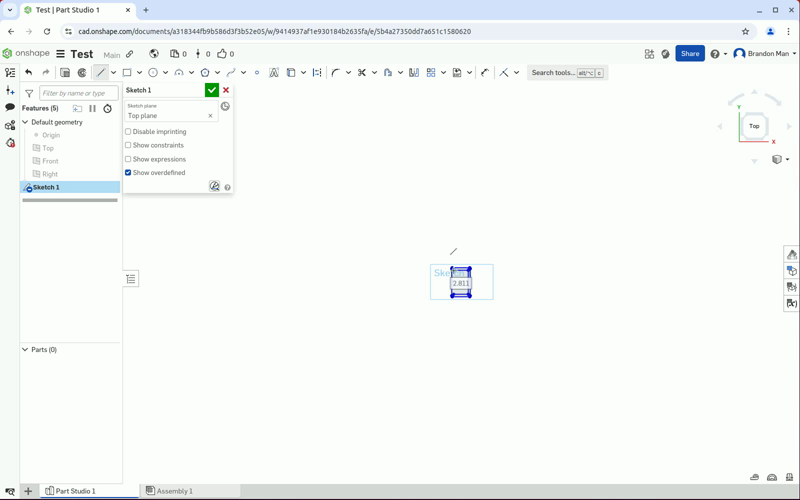
key_up(shift)
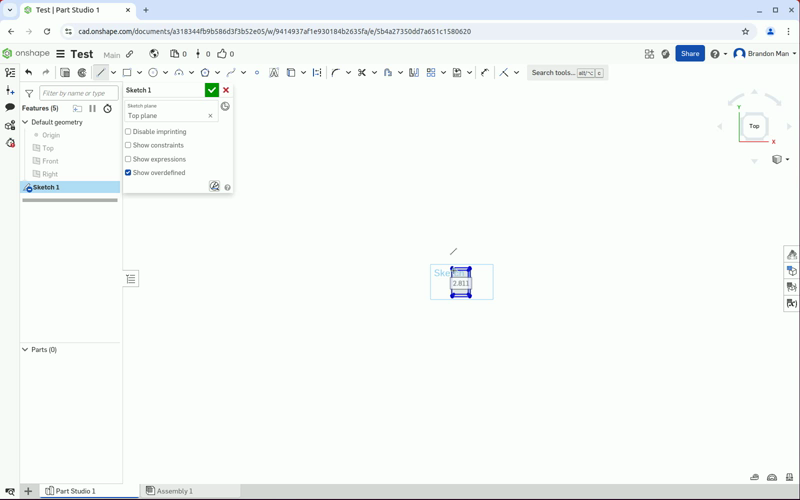
mouse_move(483, 270)
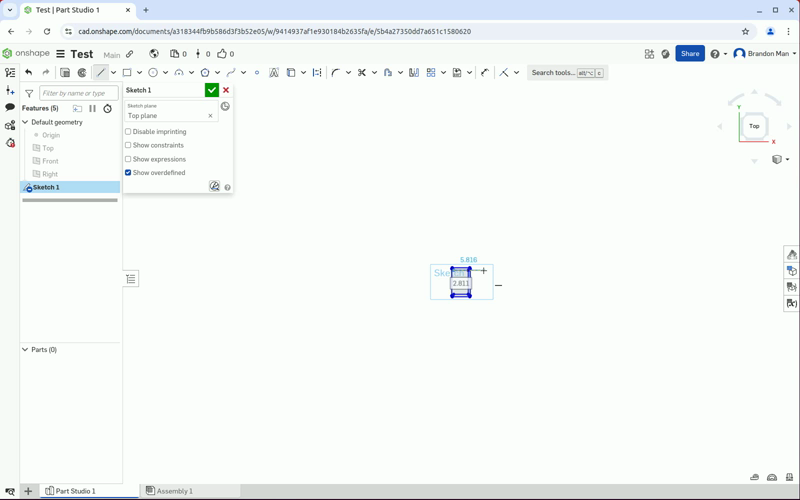
key_down(shift)
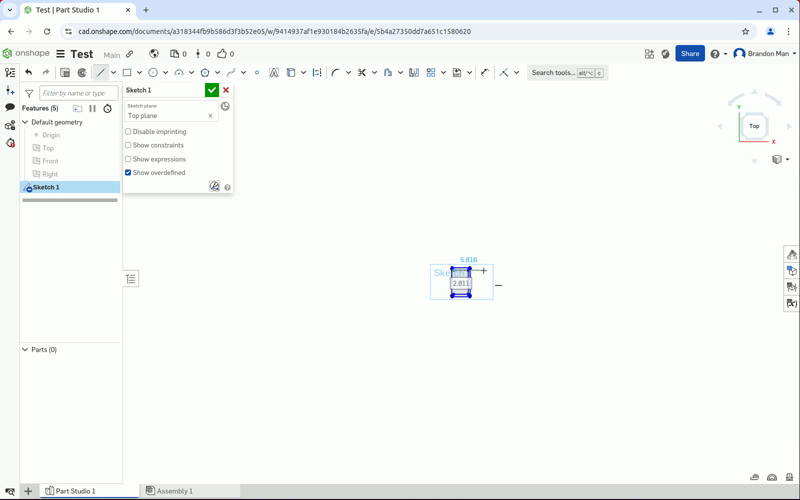
mouse_move(453, 294)
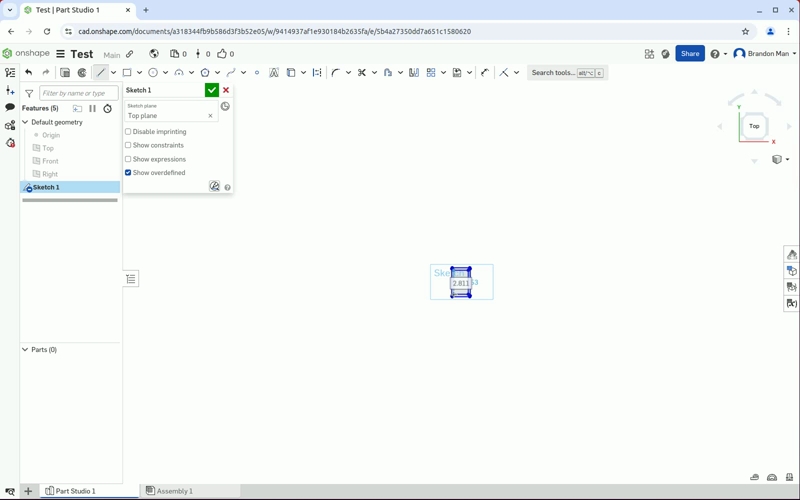
scroll(6)
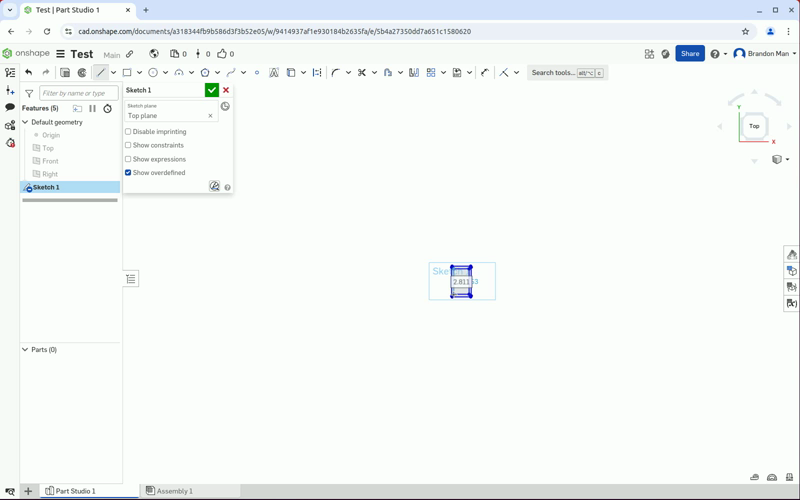
scroll(6)
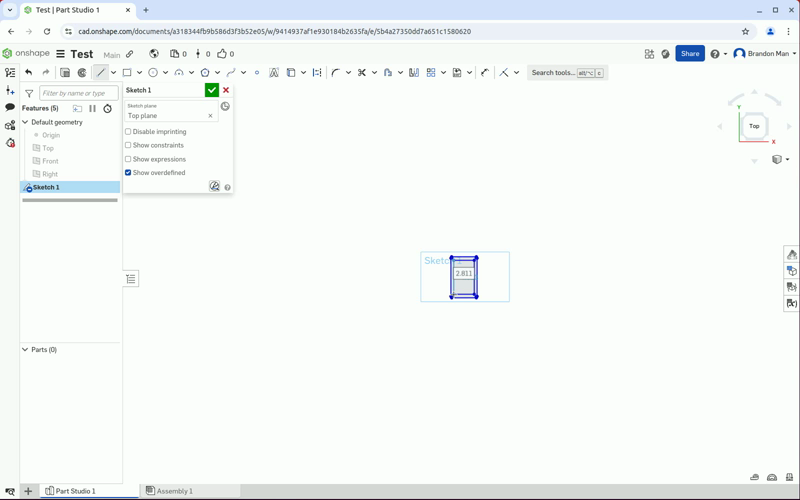
scroll(6)
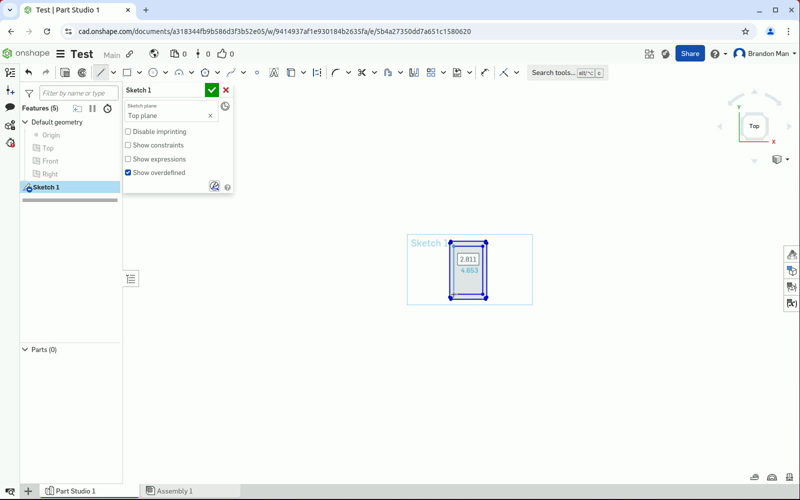
scroll(6)
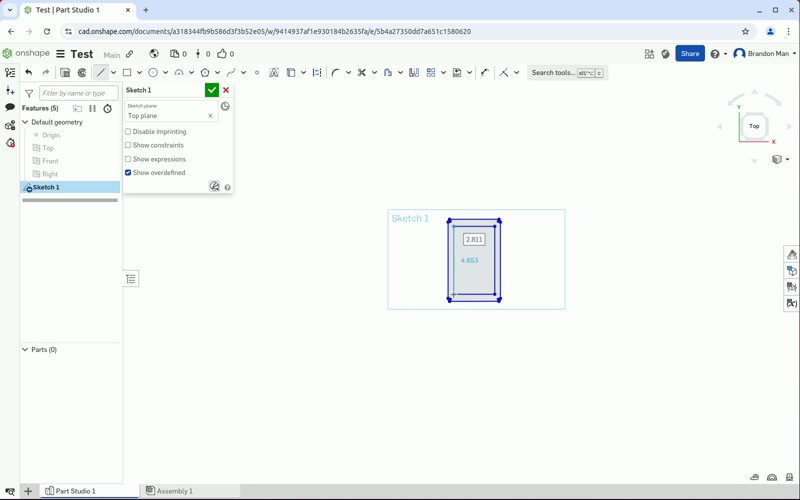
scroll(6)
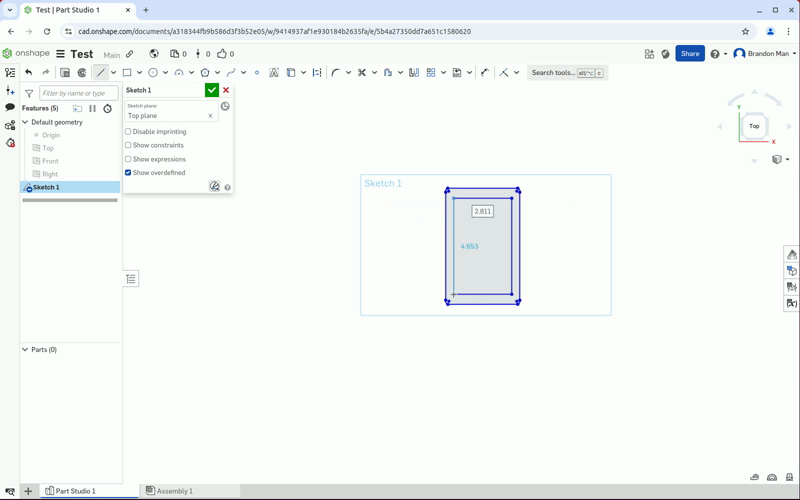
scroll(6)
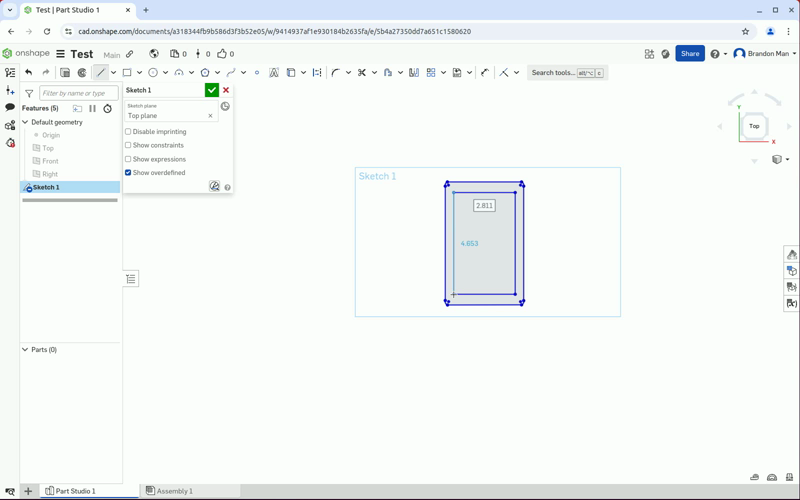
scroll(6)
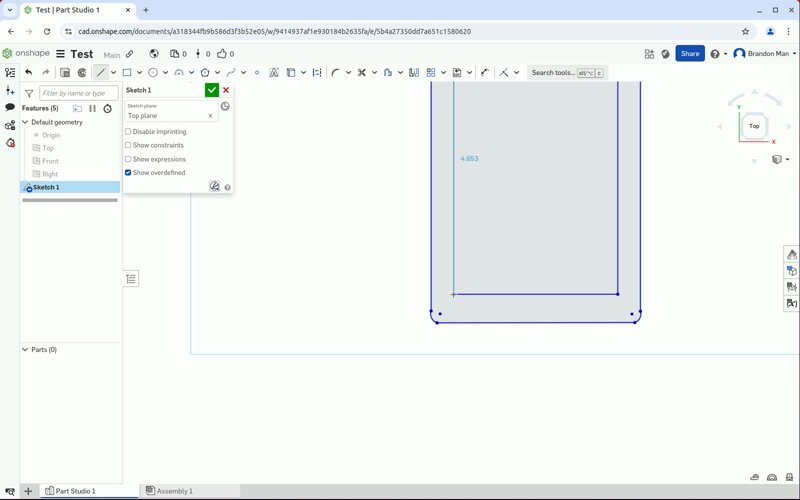
key_up(shift)
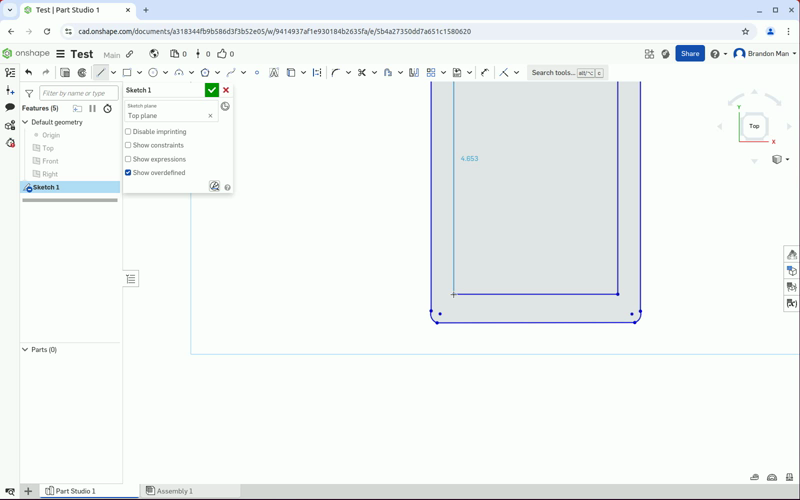
click(453, 294)
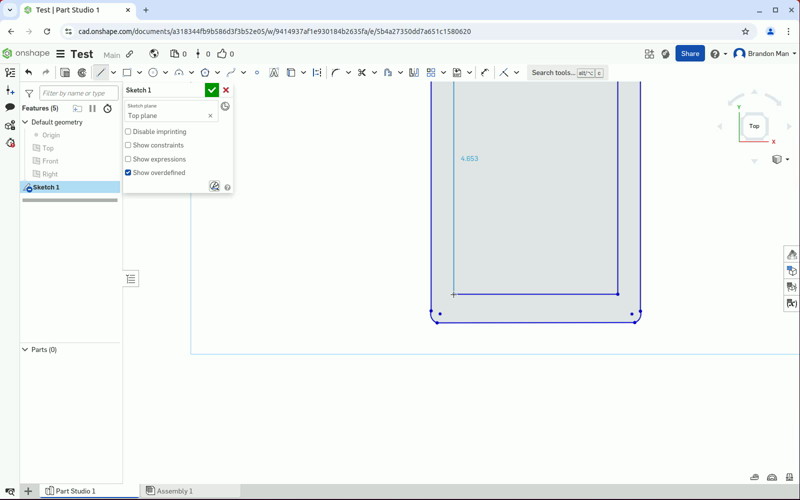
scroll(-6)
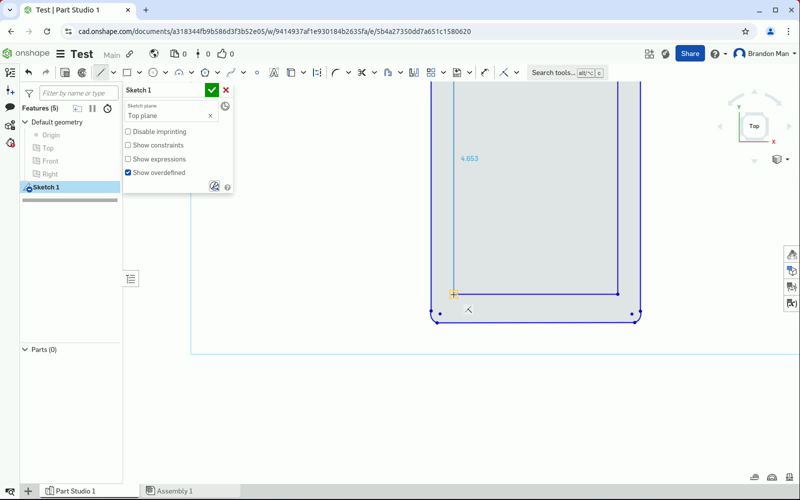
scroll(-6)
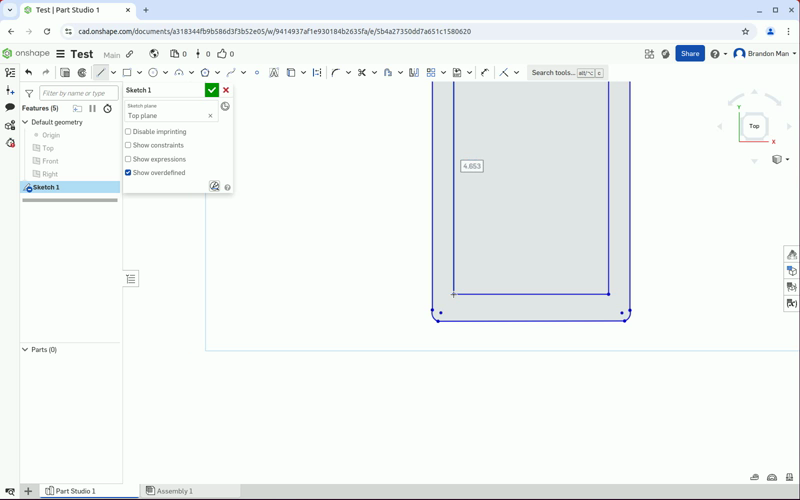
scroll(-6)
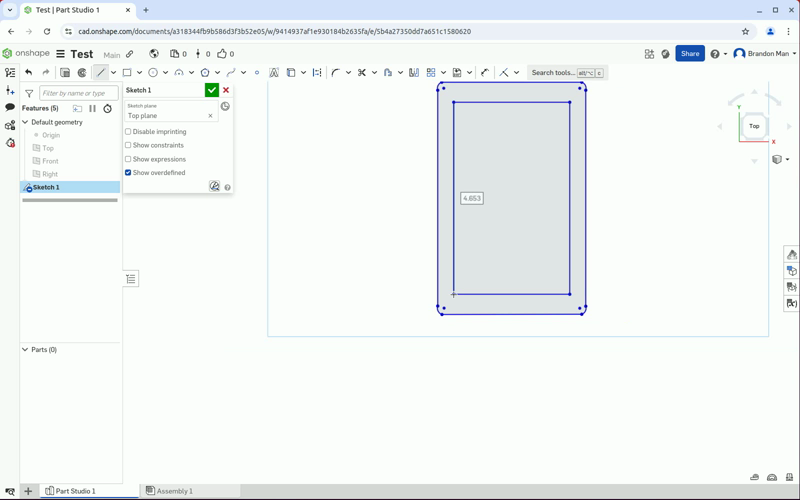
scroll(-6)
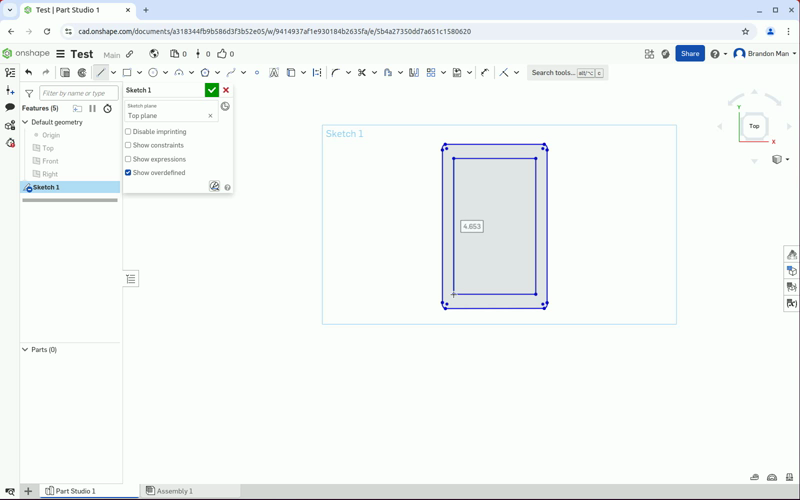
scroll(-6)
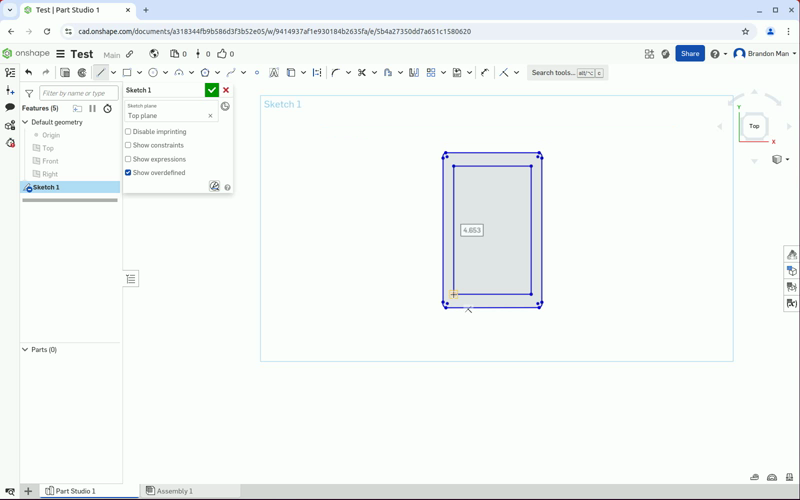
scroll(-6)
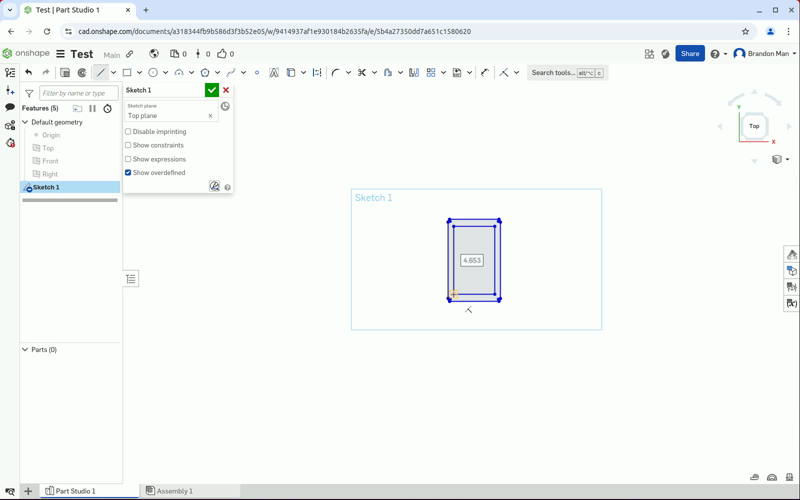
scroll(-6)
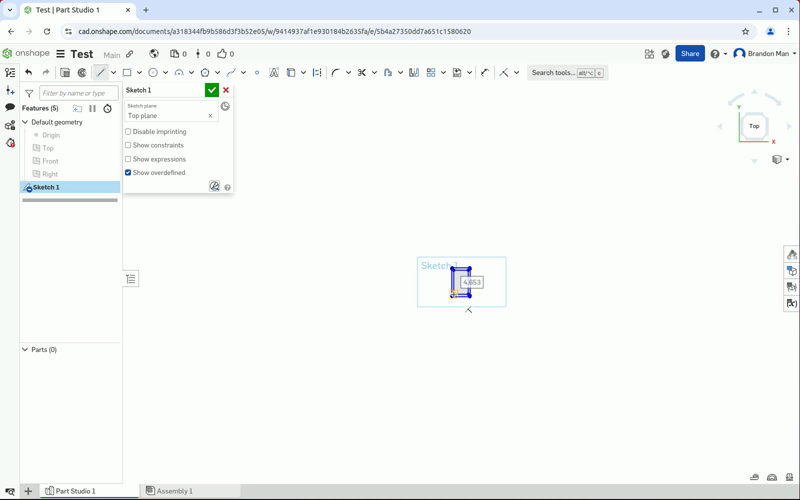
key(esc)
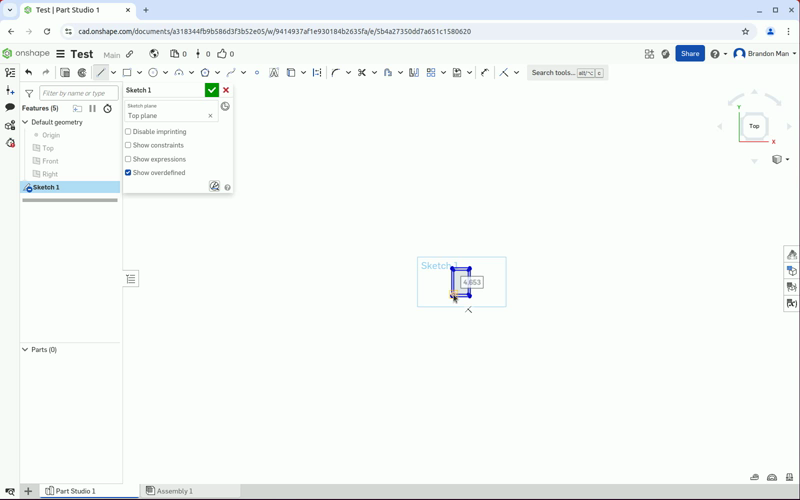
mouse_move(451, 279)
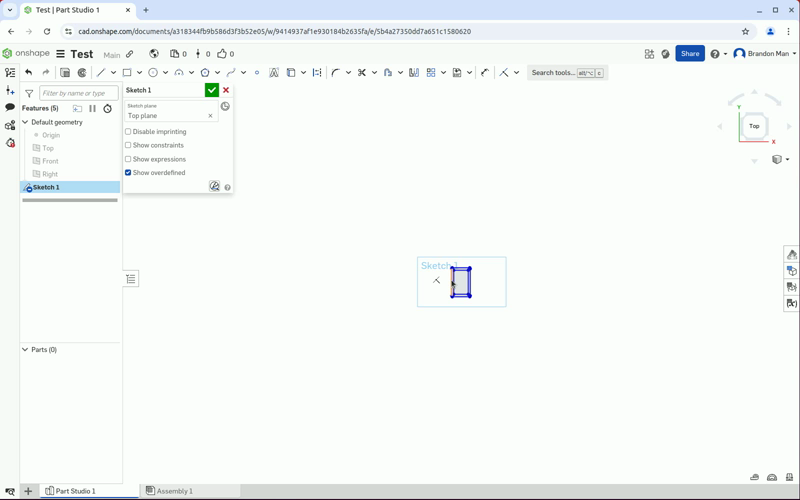
scroll(6)
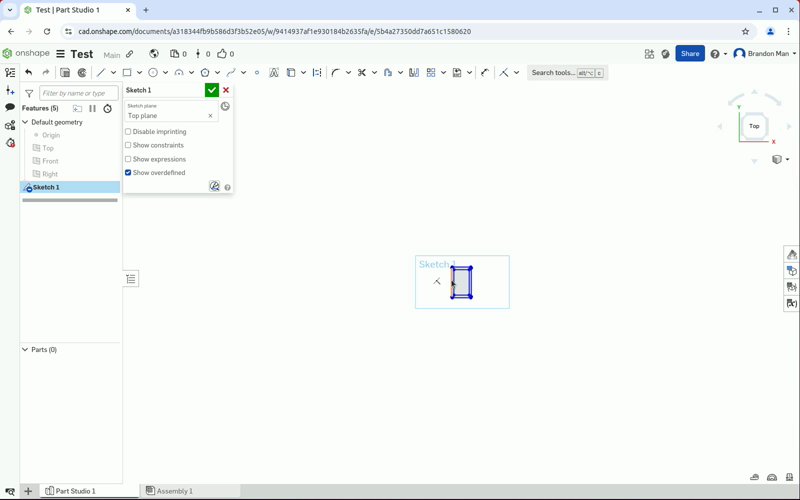
scroll(6)
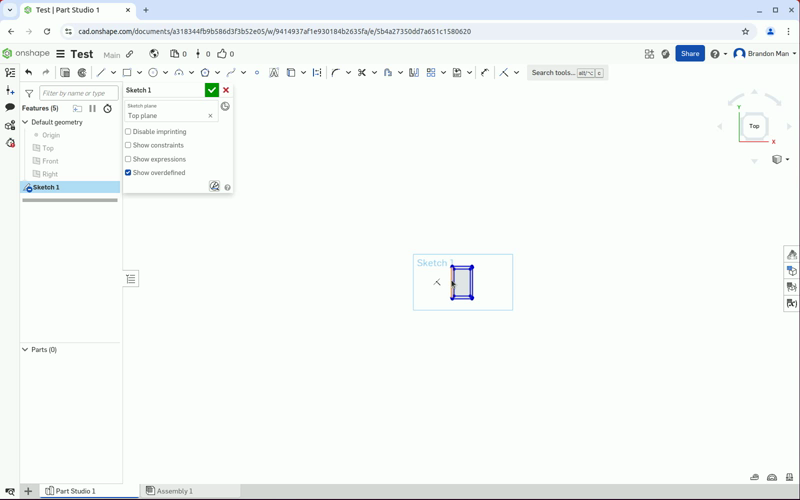
scroll(6)
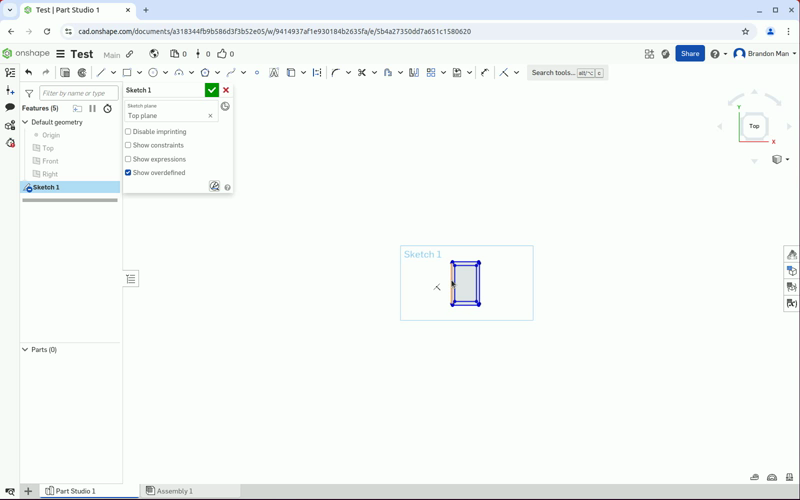
scroll(6)
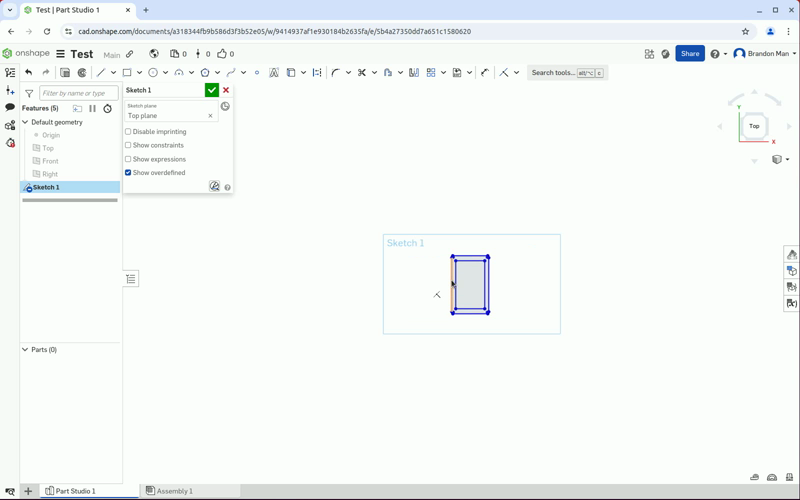
scroll(6)
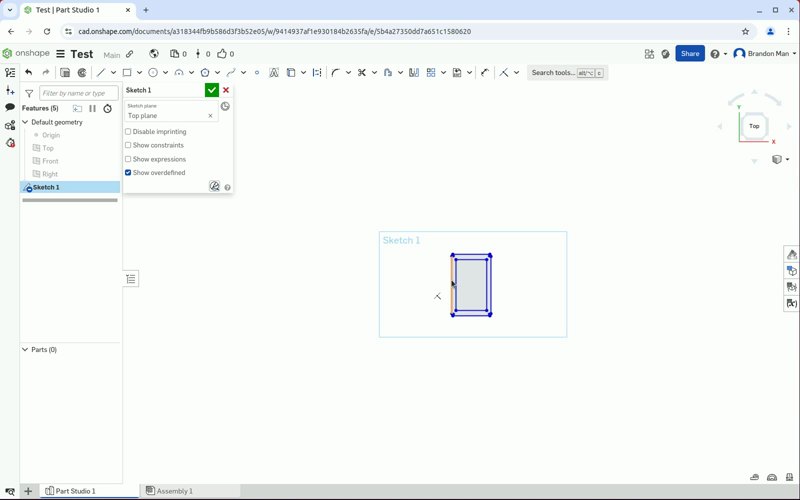
scroll(6)
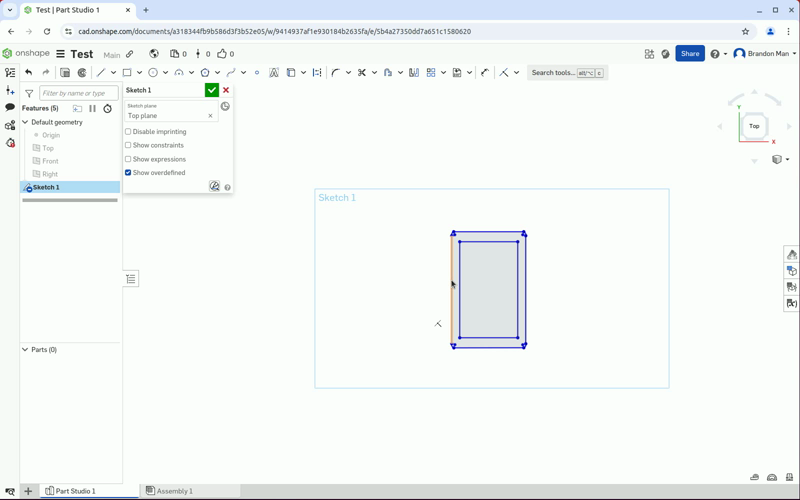
scroll(6)
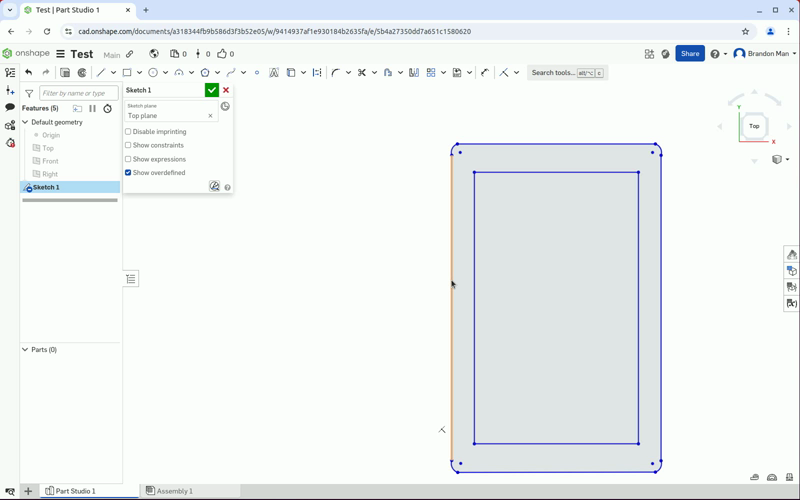
click(451, 279)
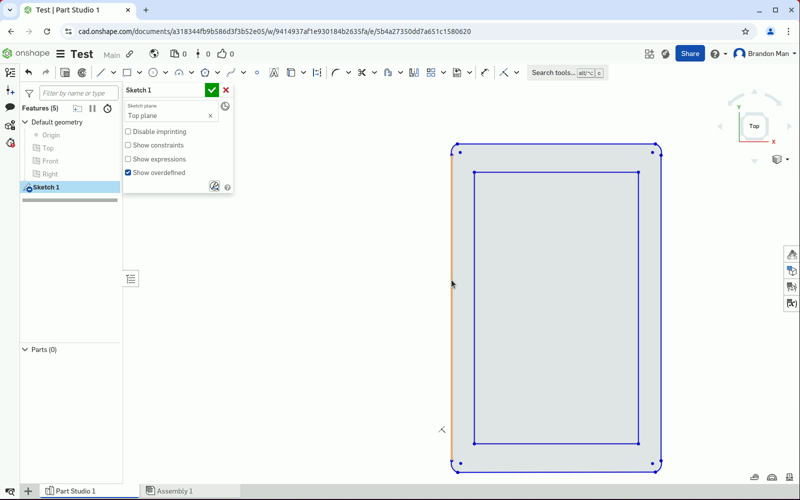
scroll(-6)
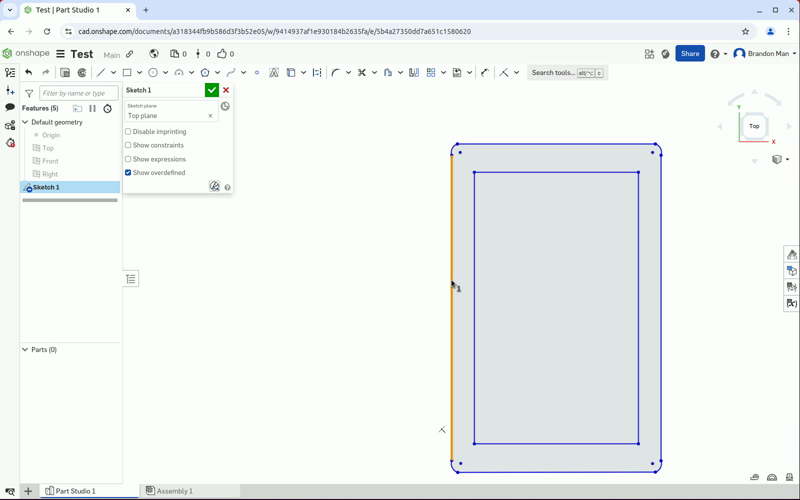
scroll(-6)
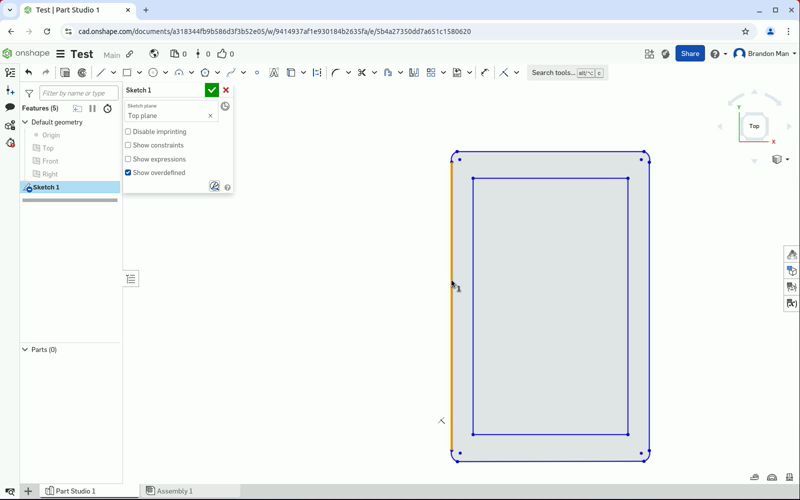
scroll(-6)
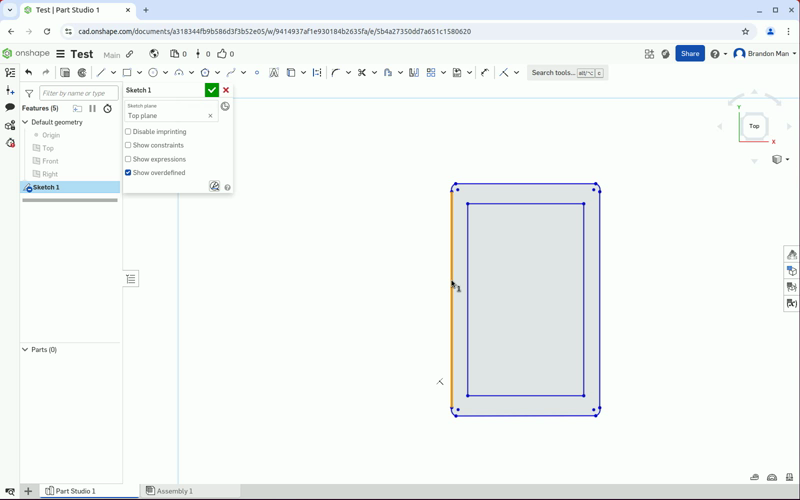
scroll(-6)
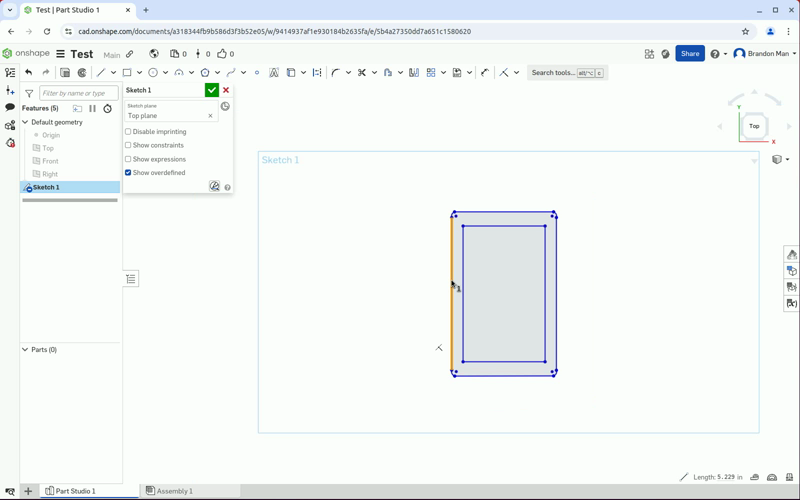
scroll(-6)
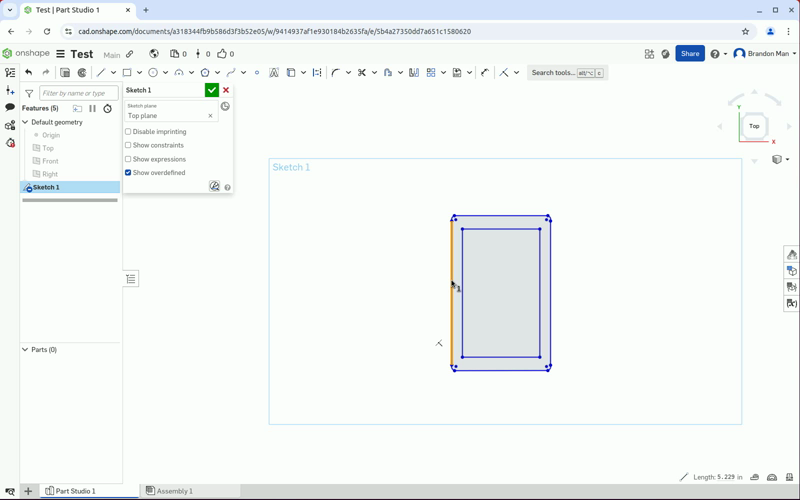
scroll(-6)
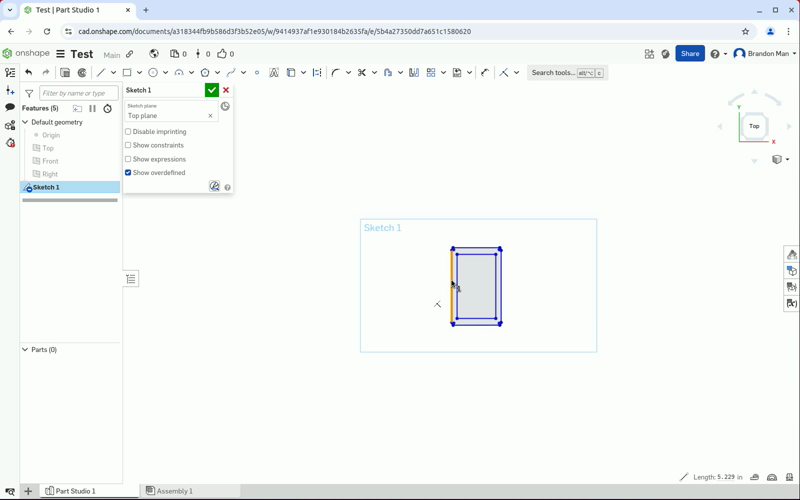
scroll(-6)
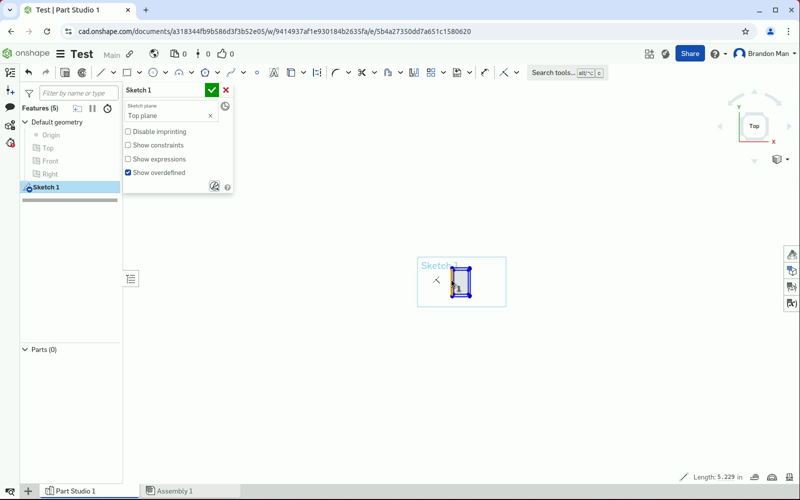
mouse_move(73, 352)
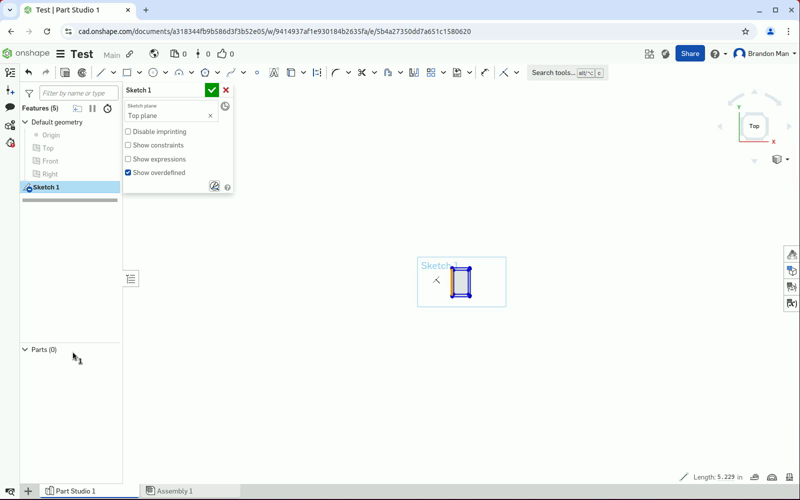
key(shift+y)
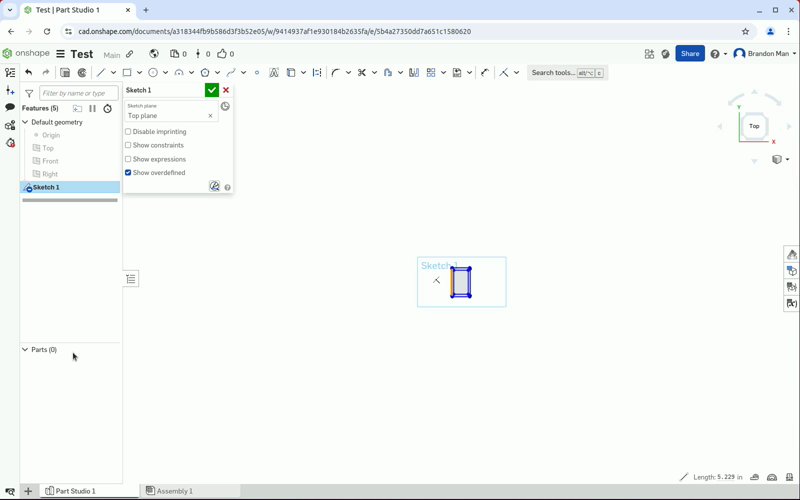
key(shift+e)
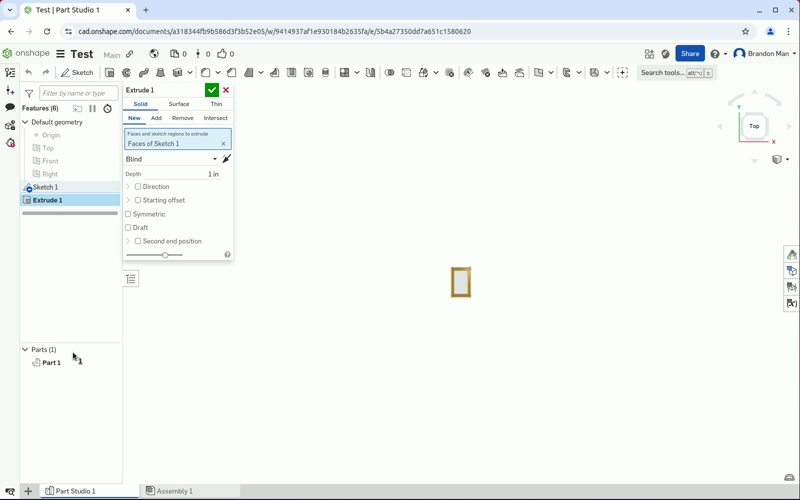
mouse_move(143, 106)
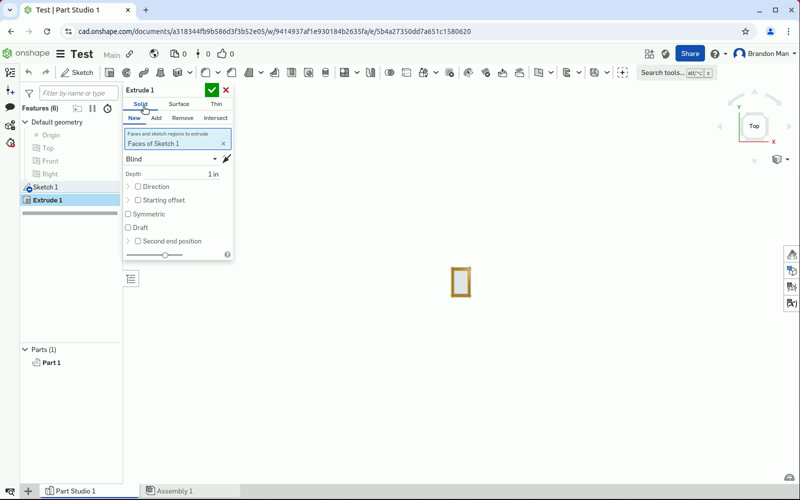
click(143, 106)
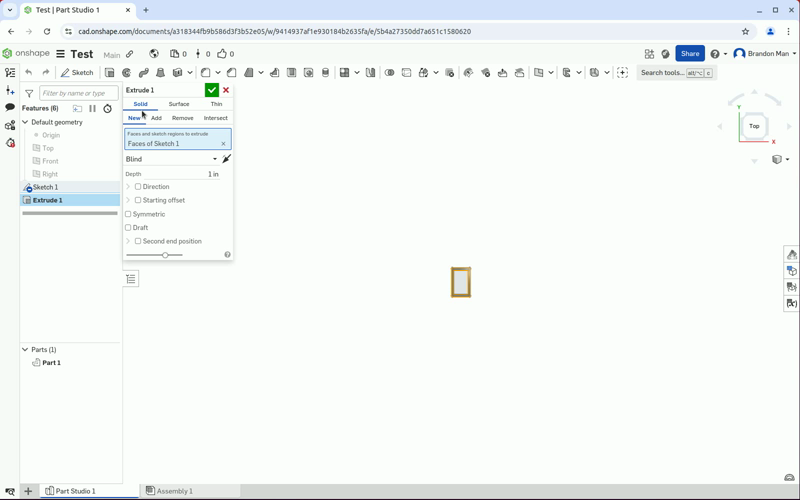
mouse_move(137, 120)
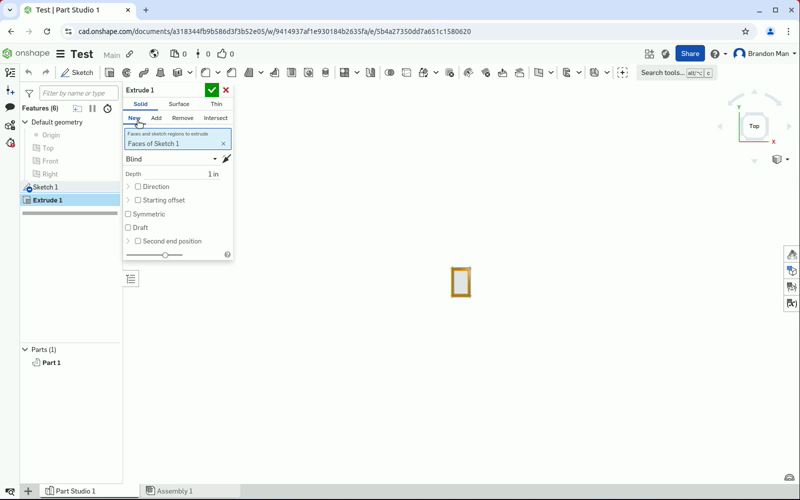
click(137, 120)
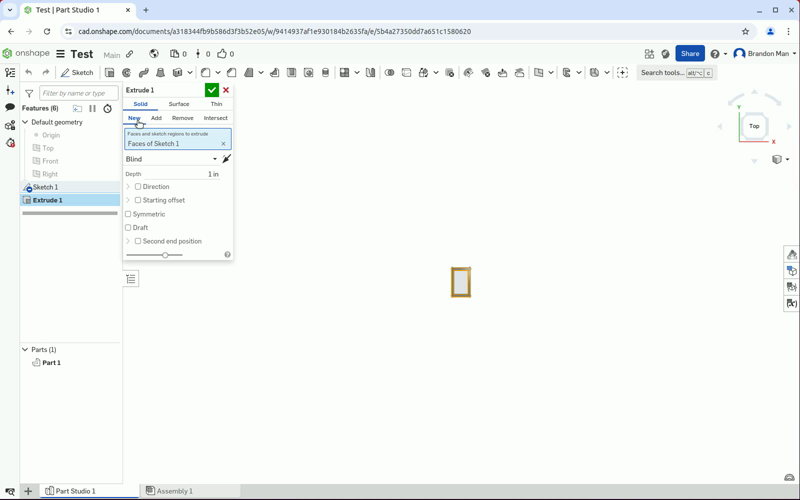
key(tab, 4)
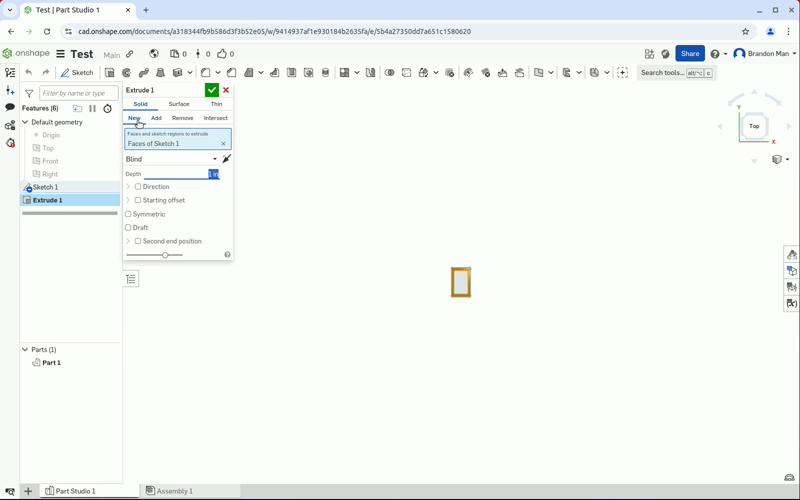
text(23.108)
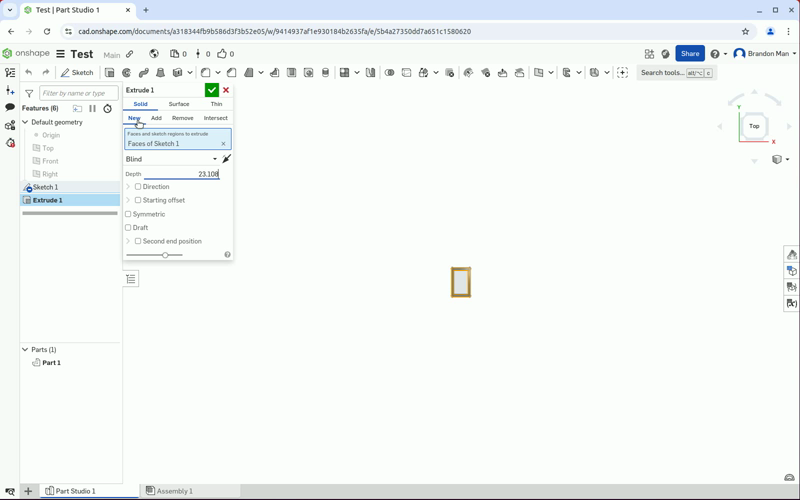
key(enter)
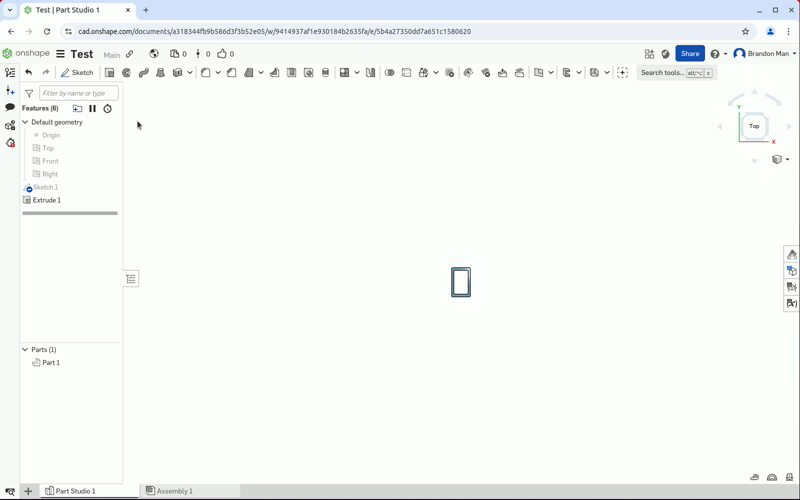
key(shift+h)
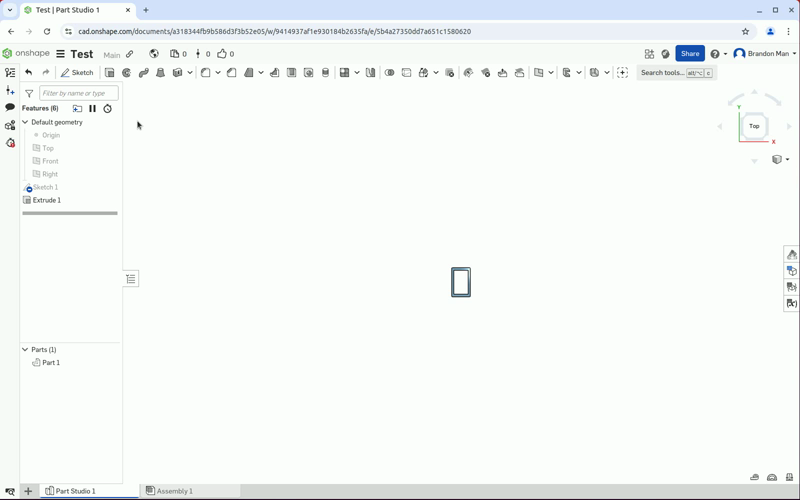
key(shift+h)
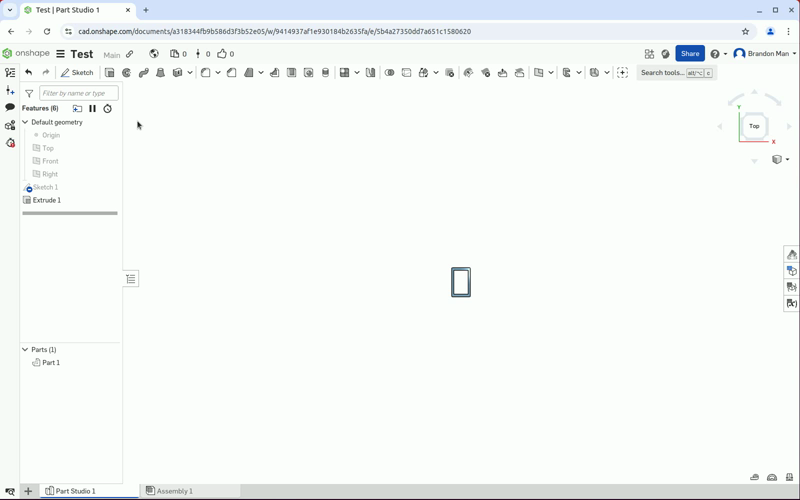
mouse_move(73, 189)
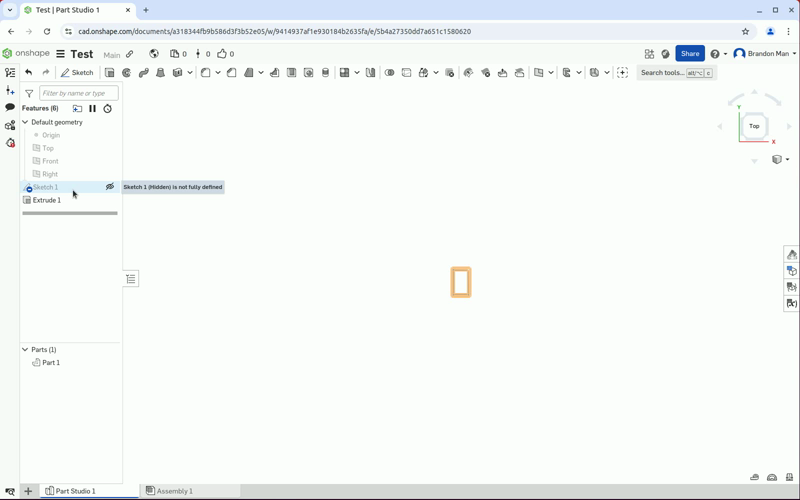
click(73, 189)
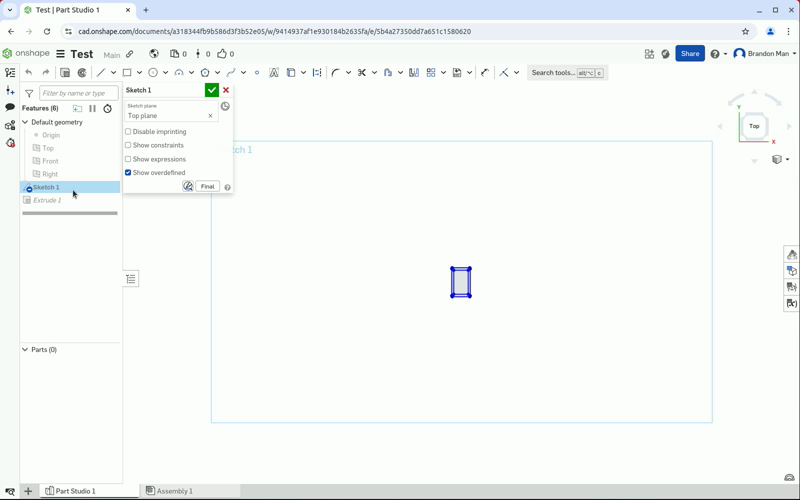
mouse_move(229, 92)
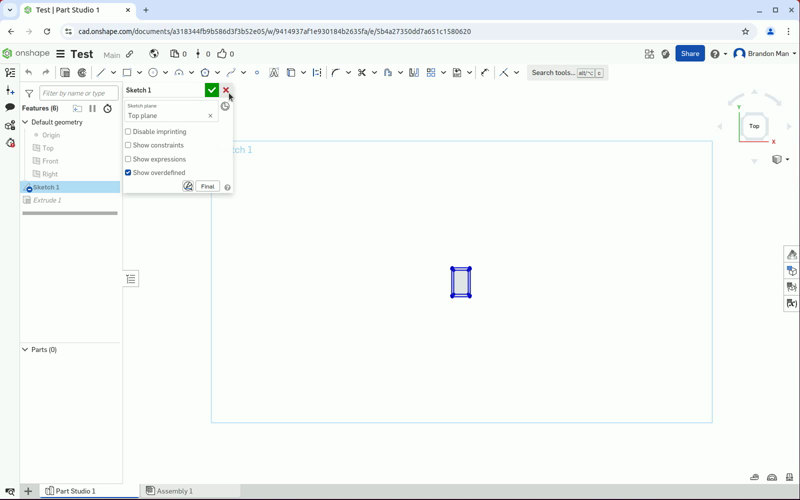
click(229, 92)
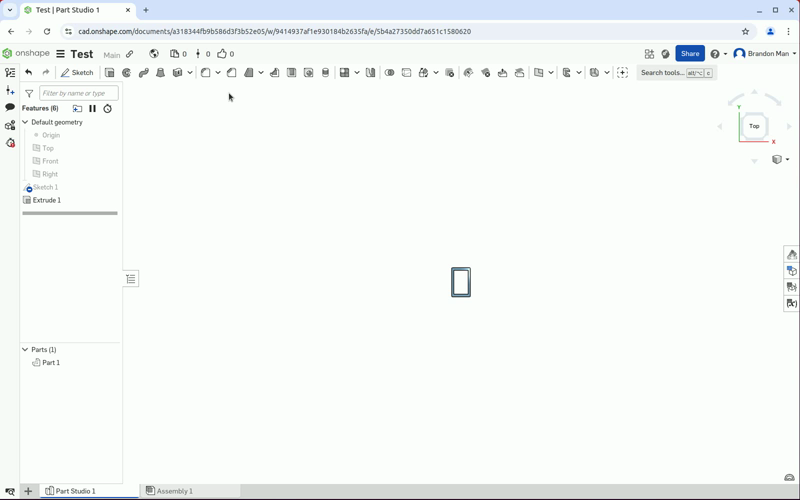
mouse_move(73, 352)
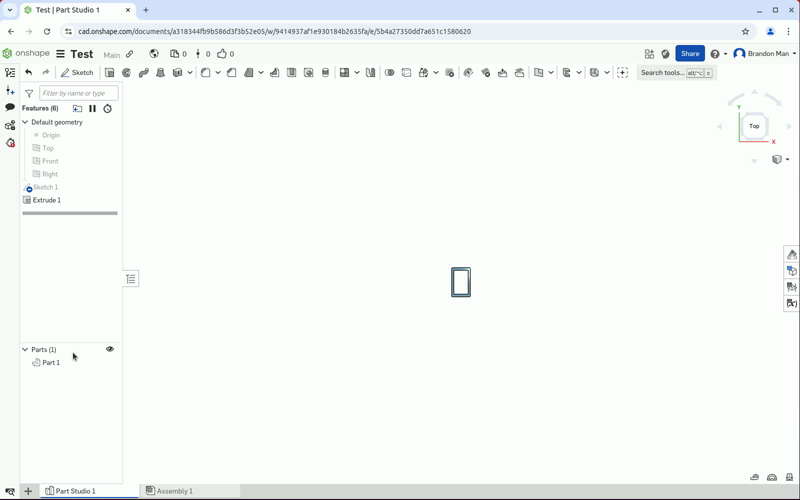
key(y)
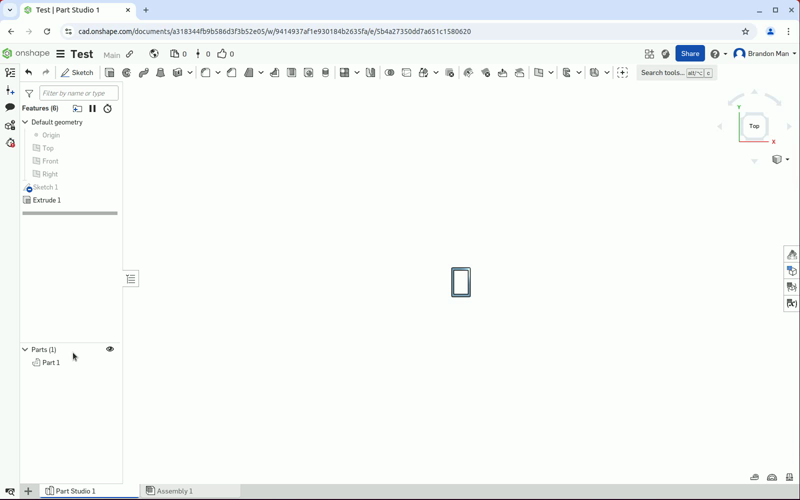
key(shift+p)
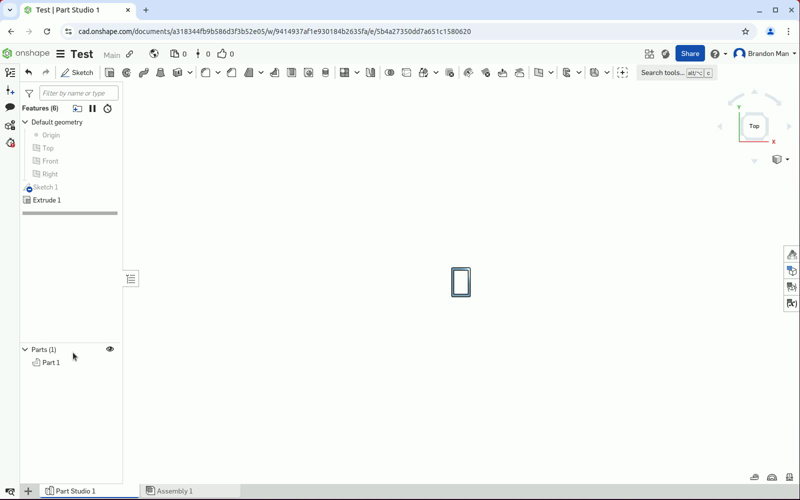
key(space)
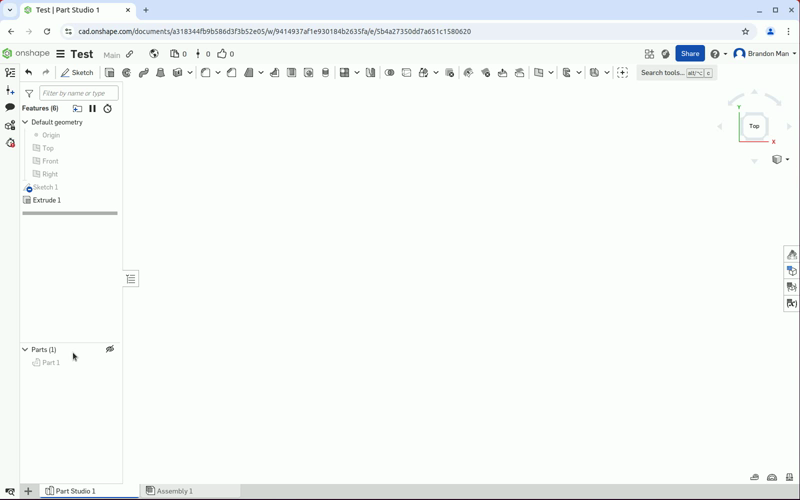
key_down(shift)
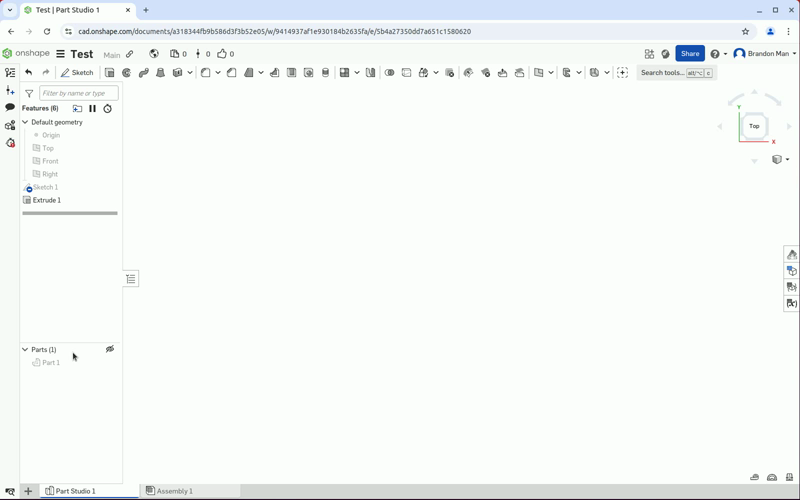
key(up)
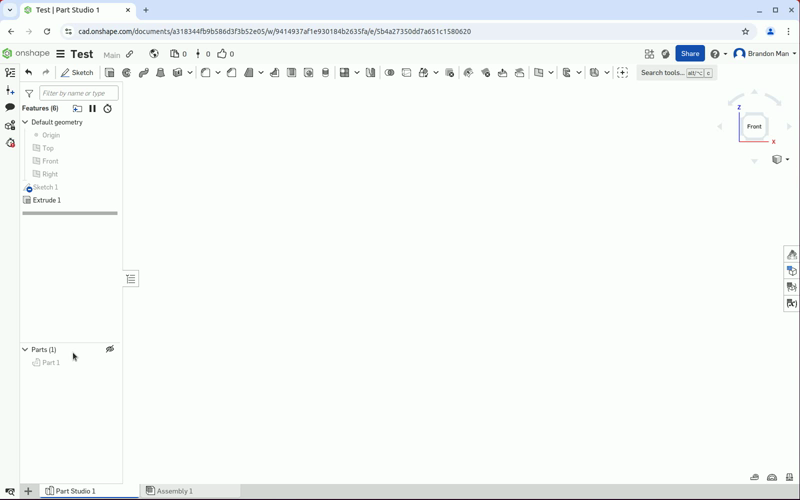
key_up(shift)
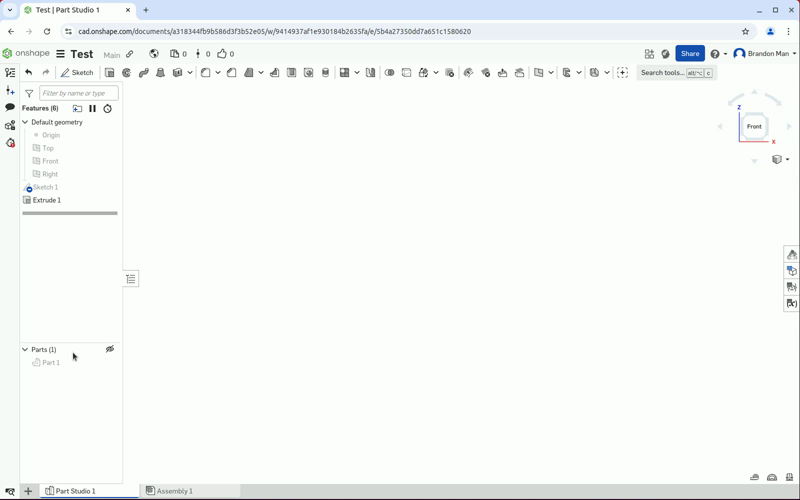
key(space)
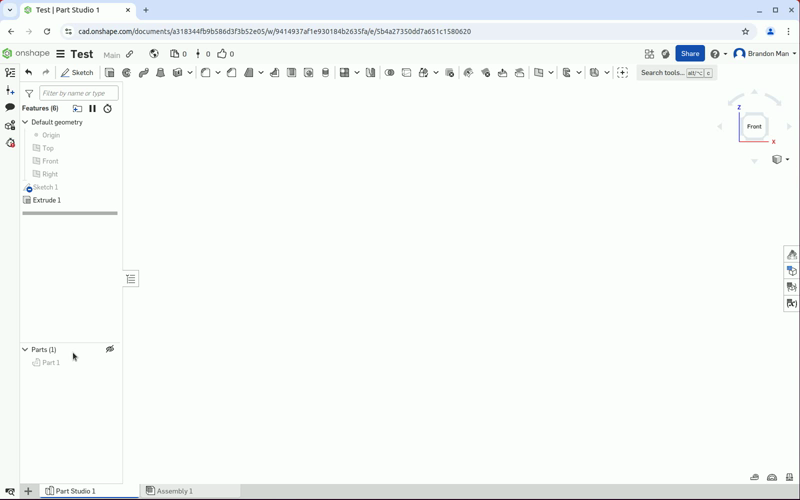
key_down(shift)
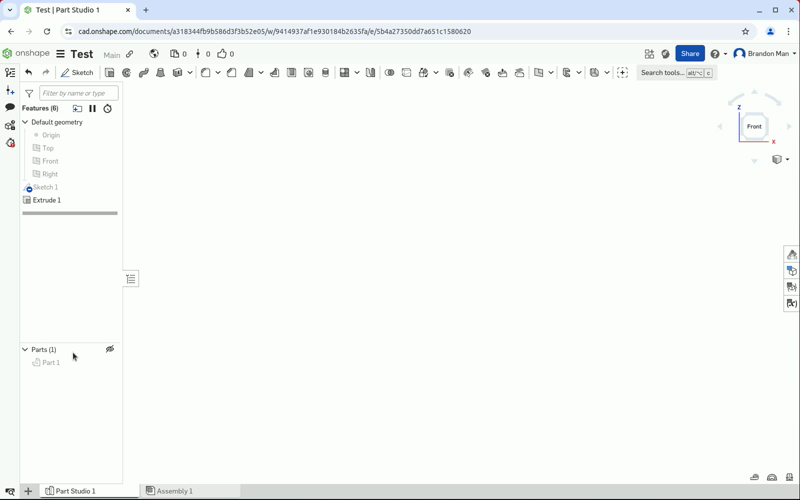
key(left)
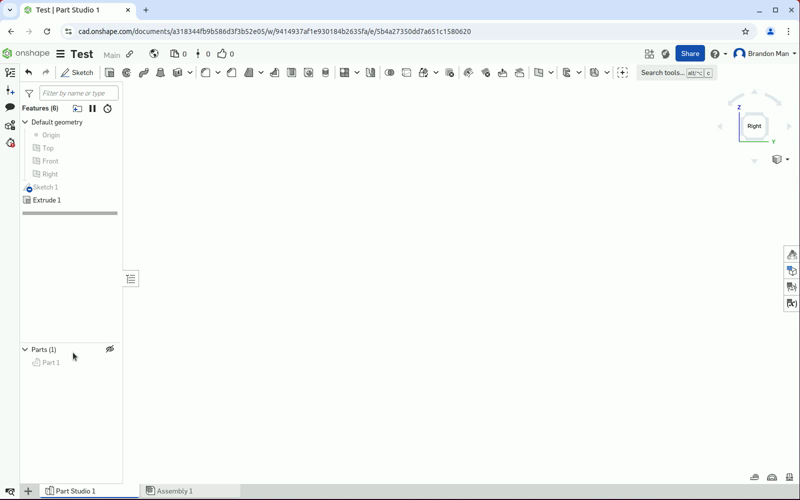
key_up(shift)
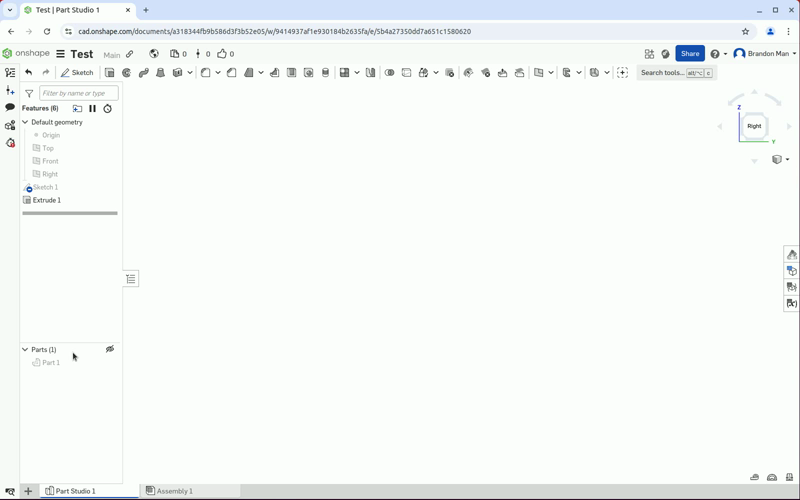
mouse_move(73, 352)
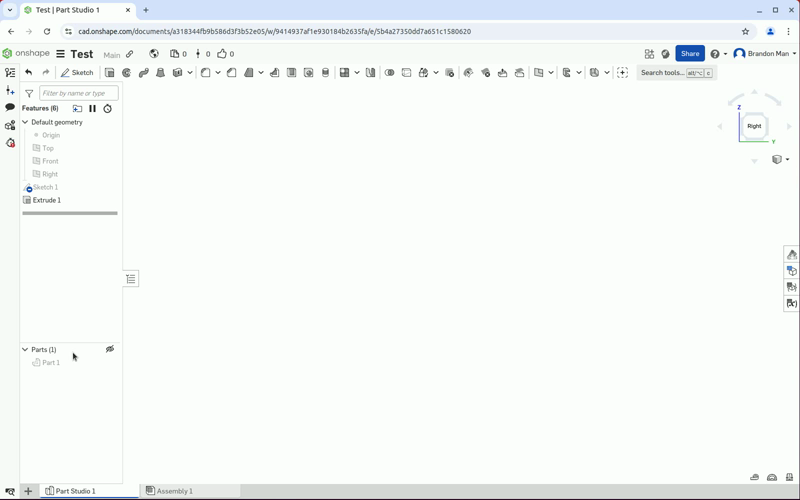
key(shift+y)
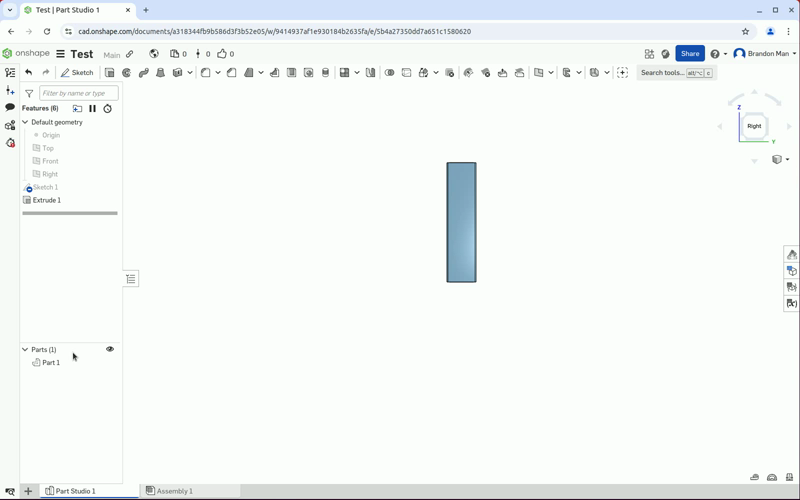
mouse_move(541, 75)
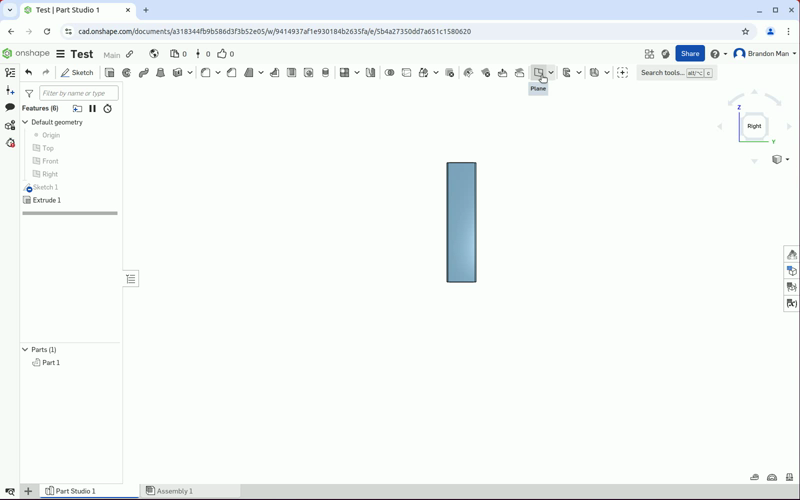
click(541, 75)
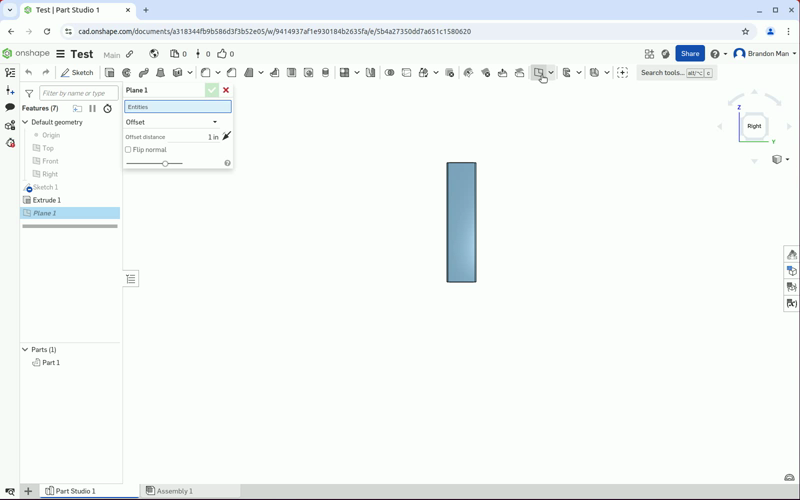
mouse_move(73, 176)
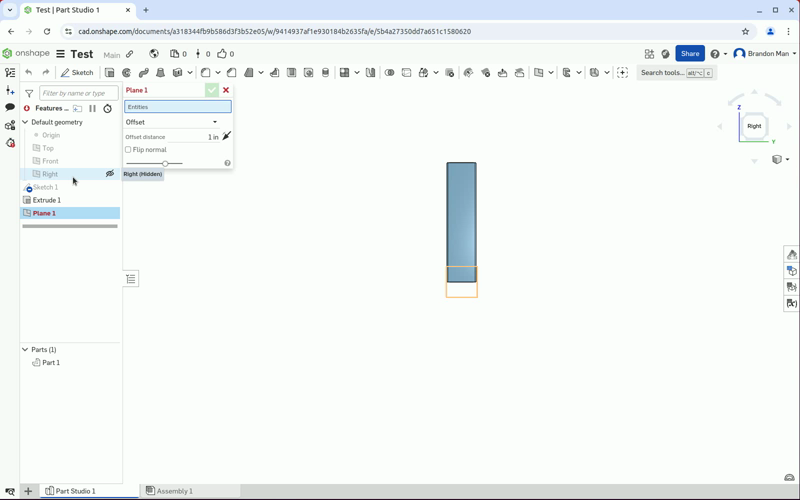
click(73, 176)
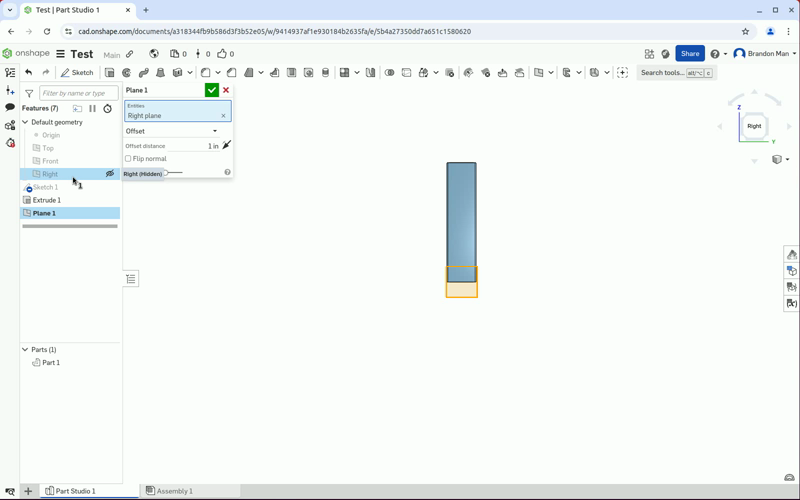
key(tab, 2)
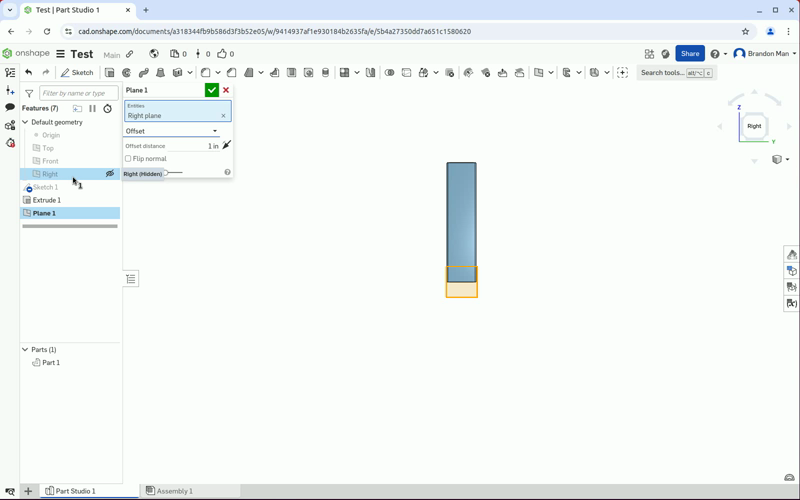
text(1.91)
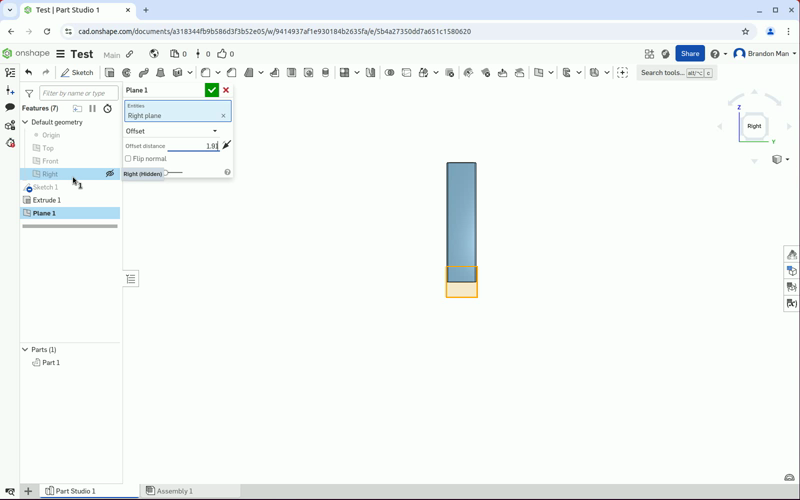
key(enter, 2)
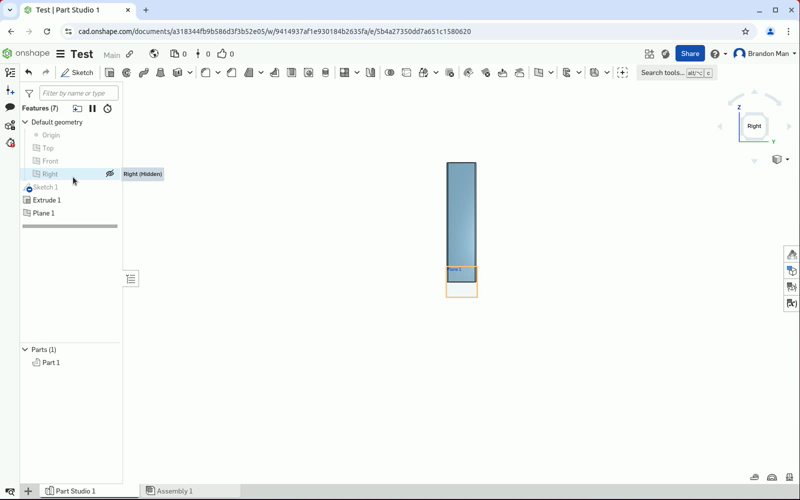
key(shift+s)
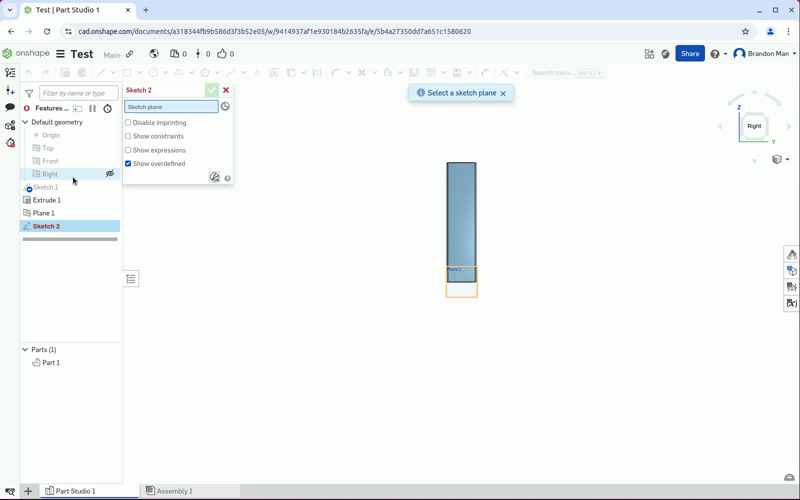
mouse_move(73, 215)
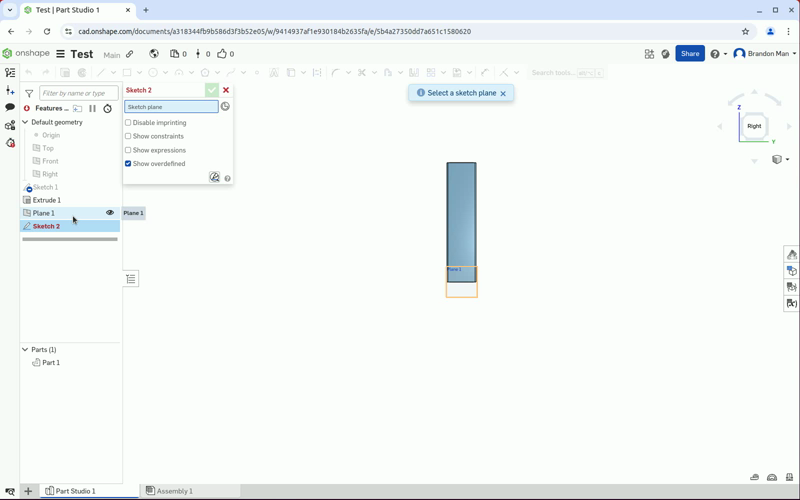
click(73, 215)
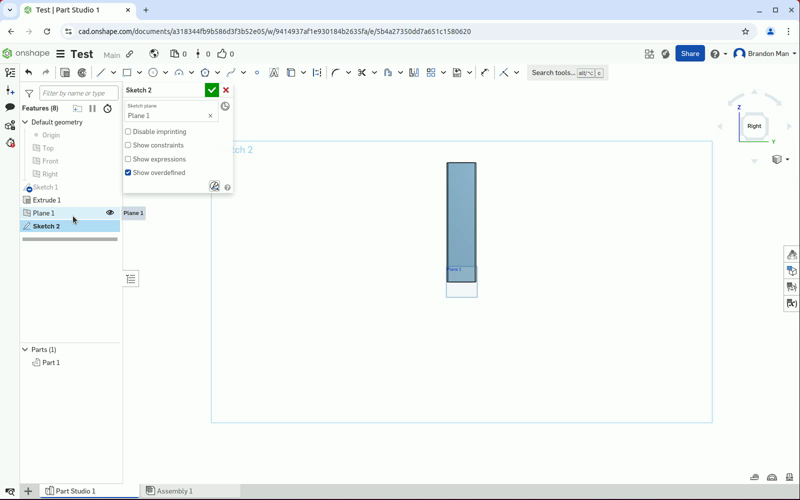
mouse_move(73, 352)
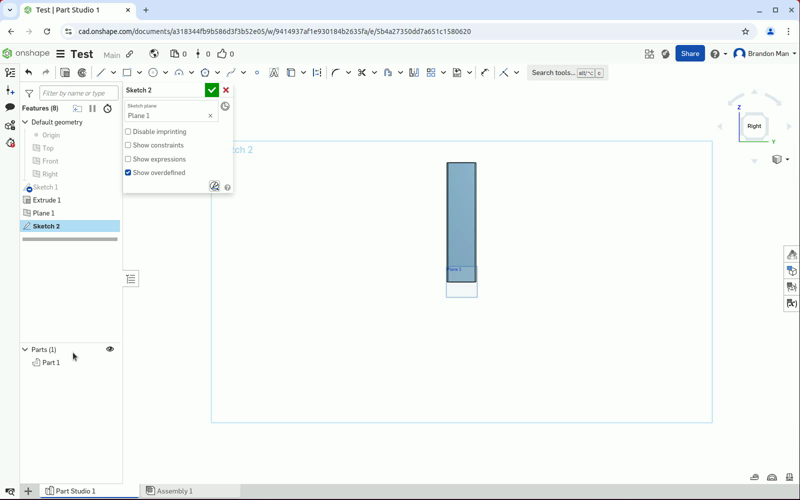
key(y)
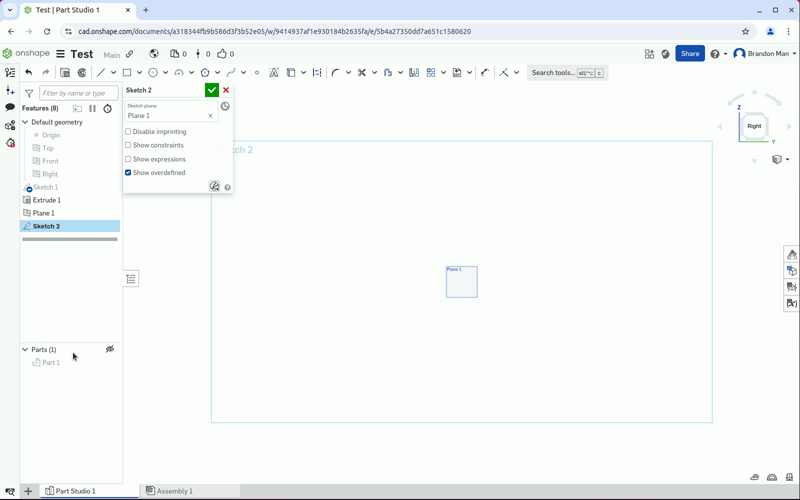
key(c)
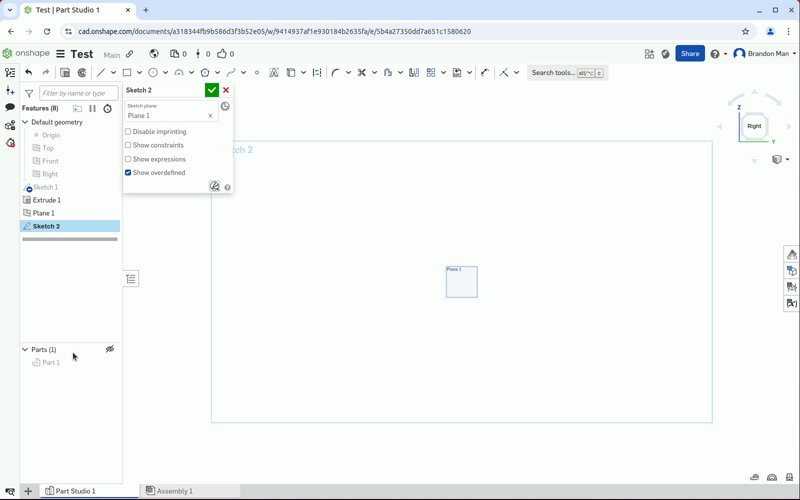
key_down(shift)
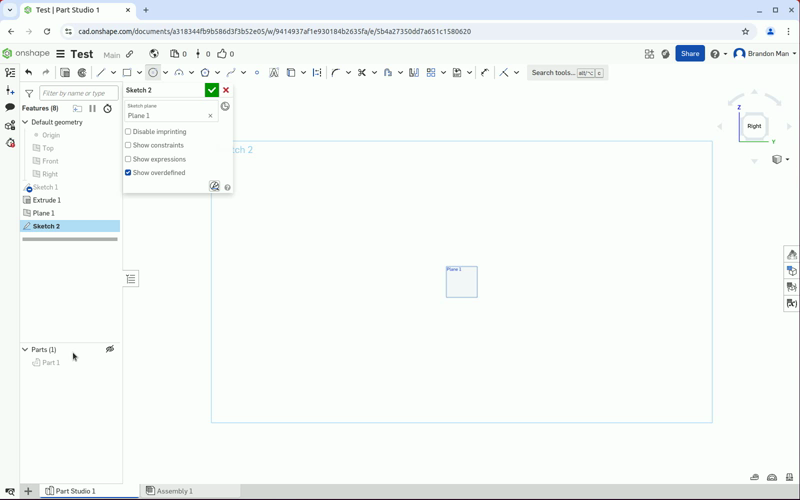
mouse_move(462, 226)
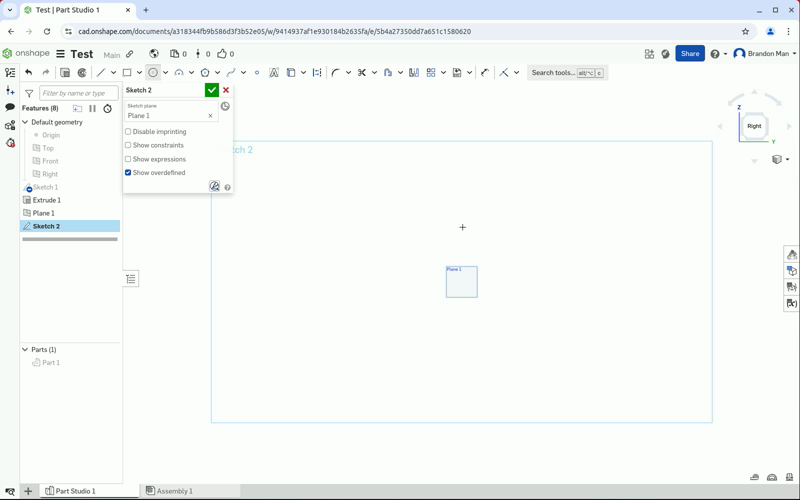
click(462, 226)
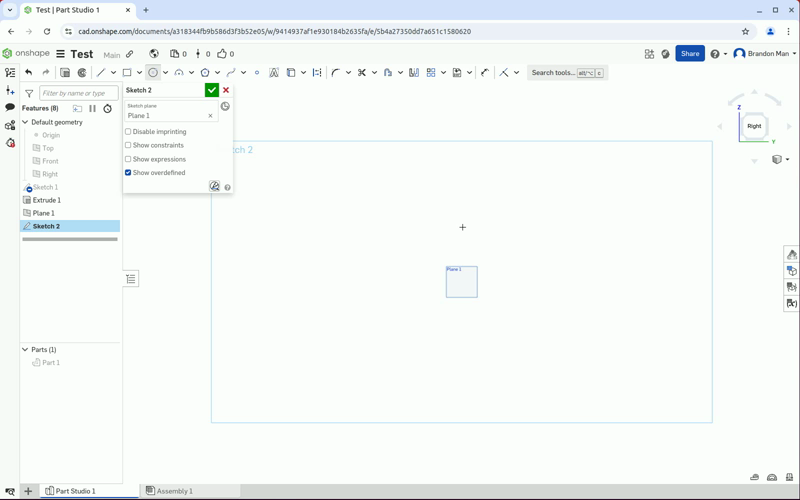
key_up(shift)
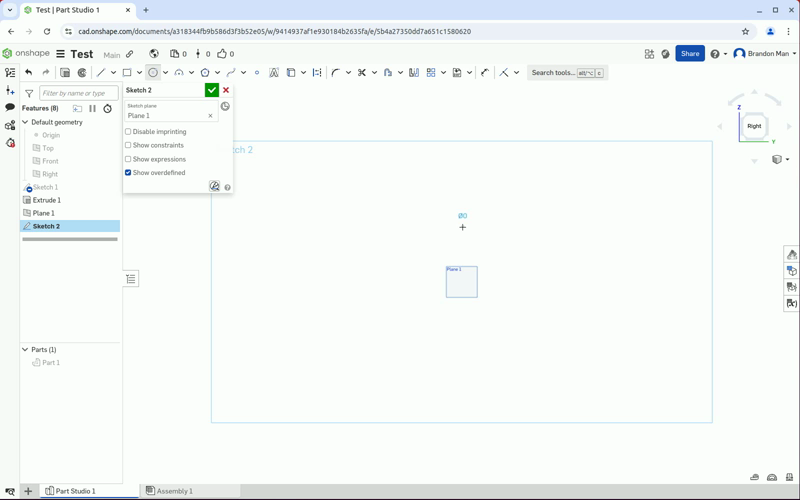
mouse_move(465, 226)
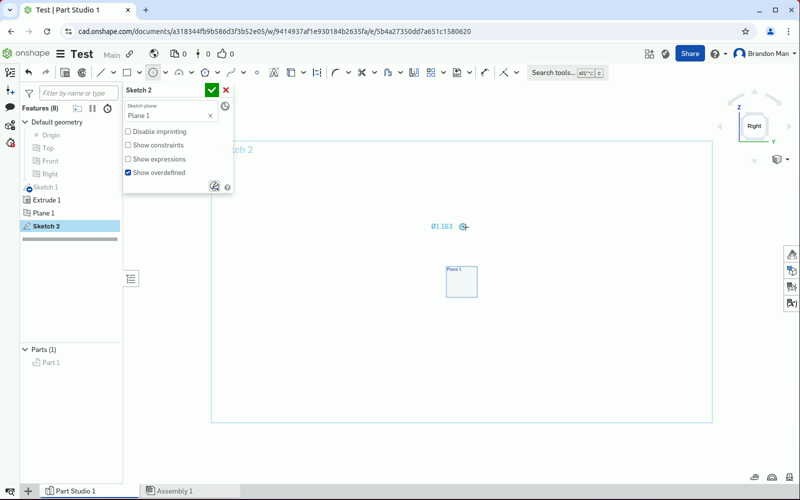
click(465, 226)
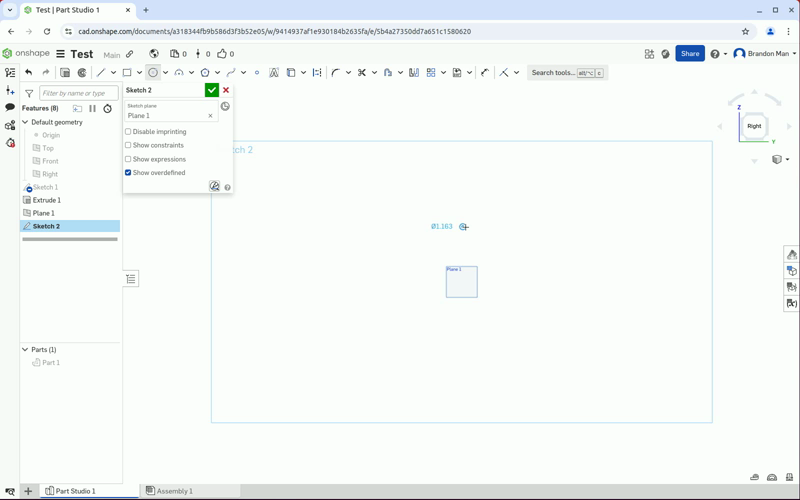
key(esc)
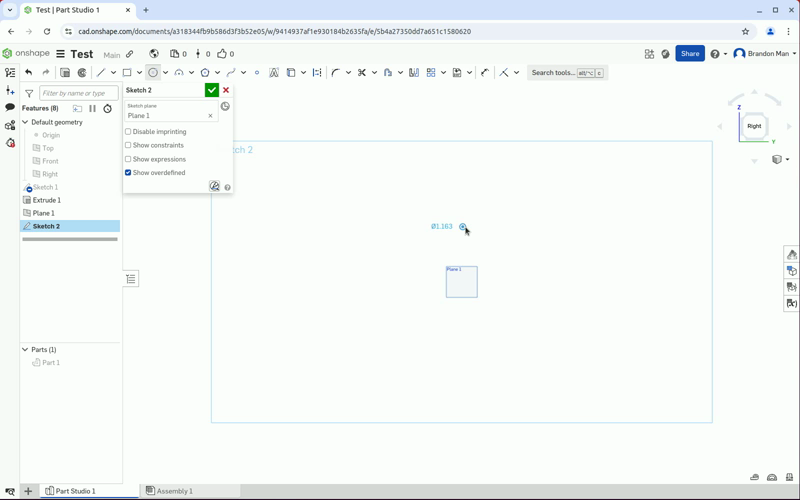
mouse_move(463, 227)
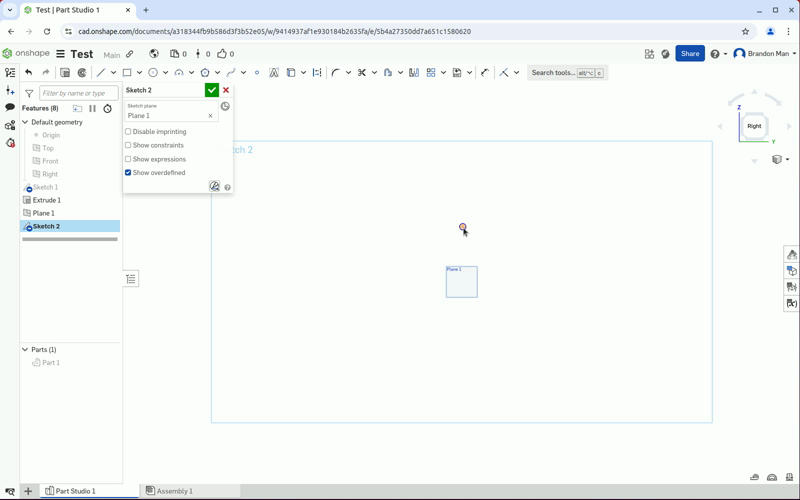
scroll(6)
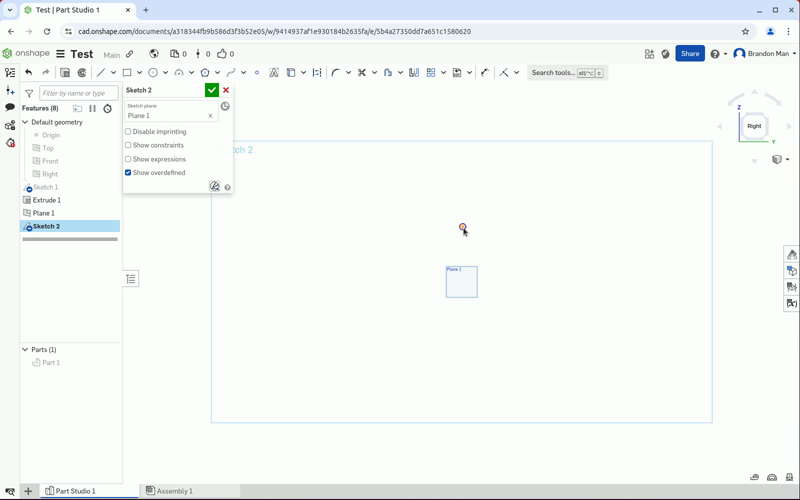
scroll(6)
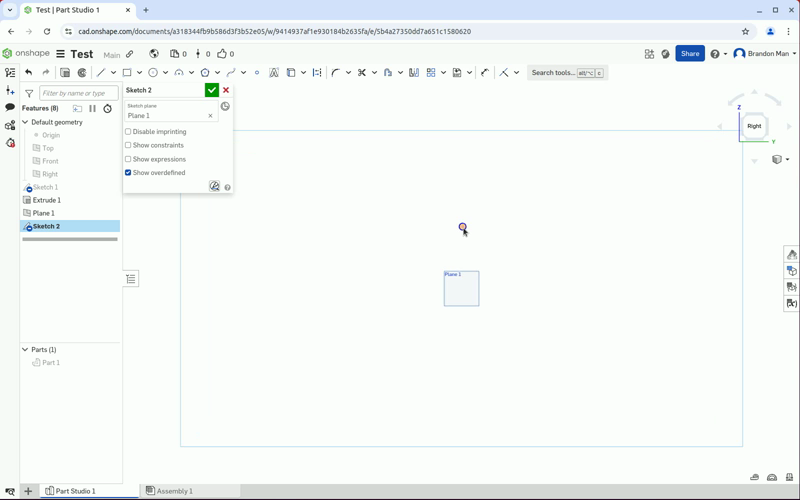
scroll(6)
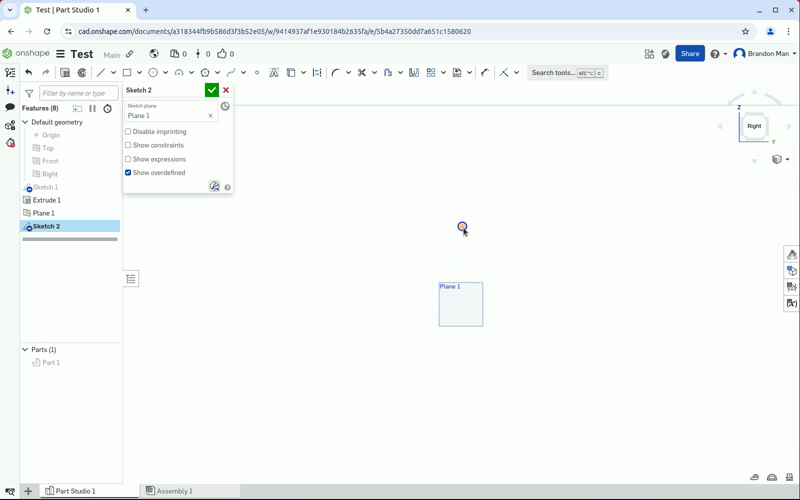
scroll(6)
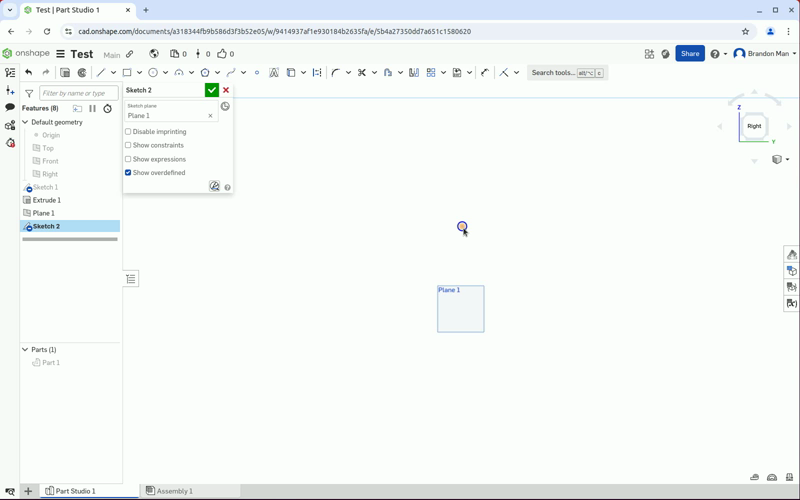
scroll(6)
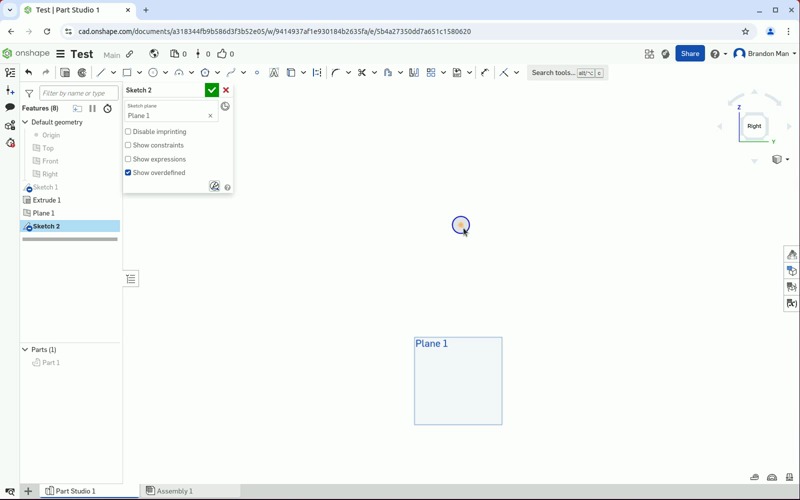
scroll(6)
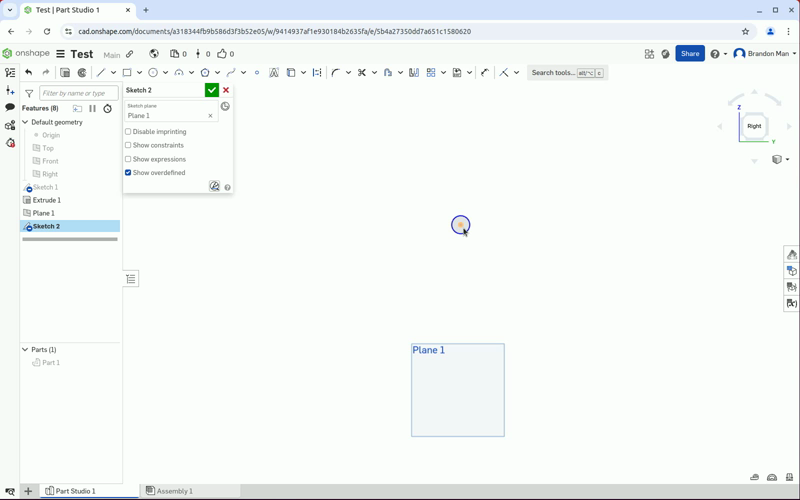
scroll(6)
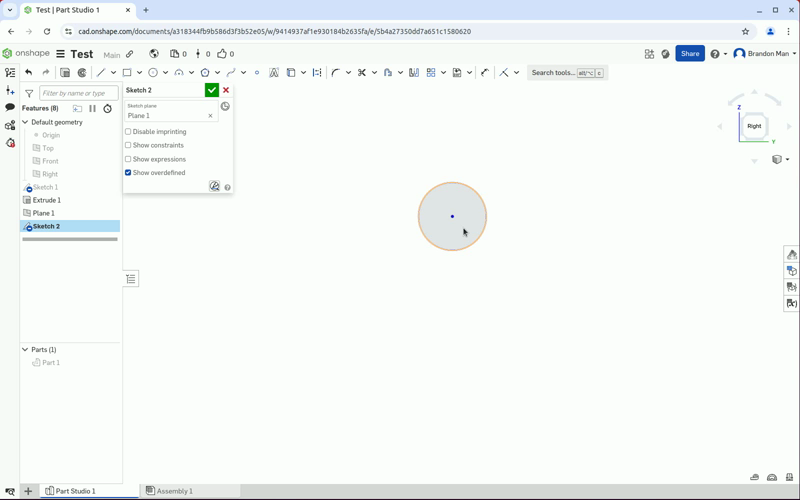
click(463, 227)
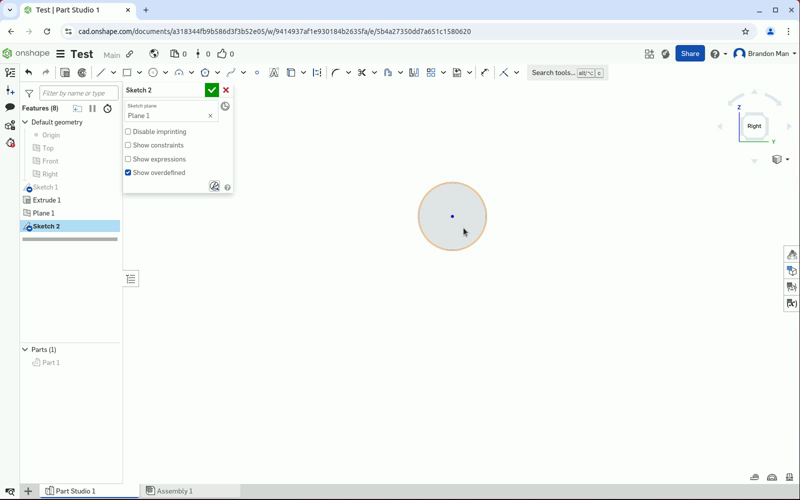
scroll(-6)
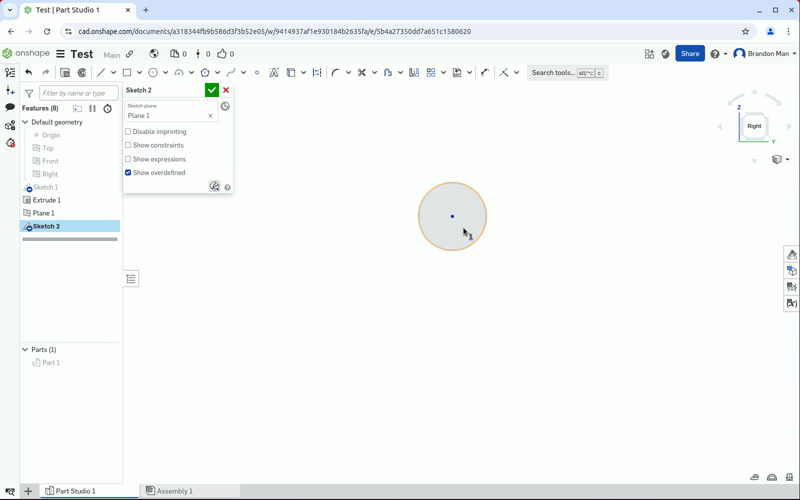
scroll(-6)
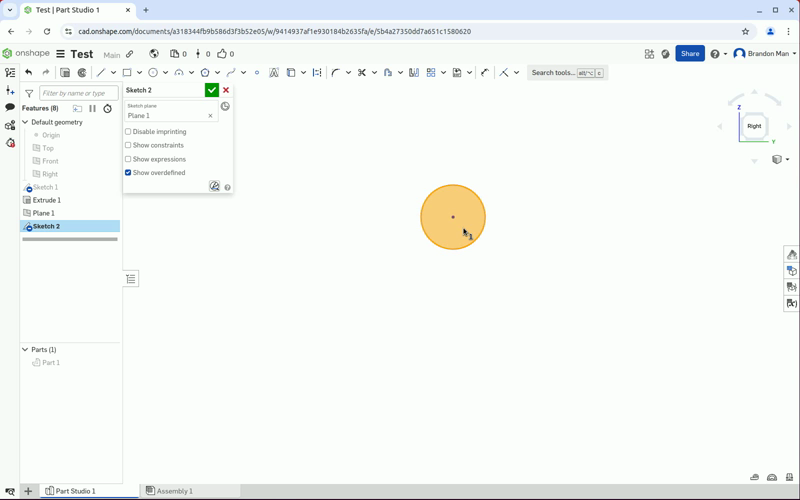
scroll(-6)
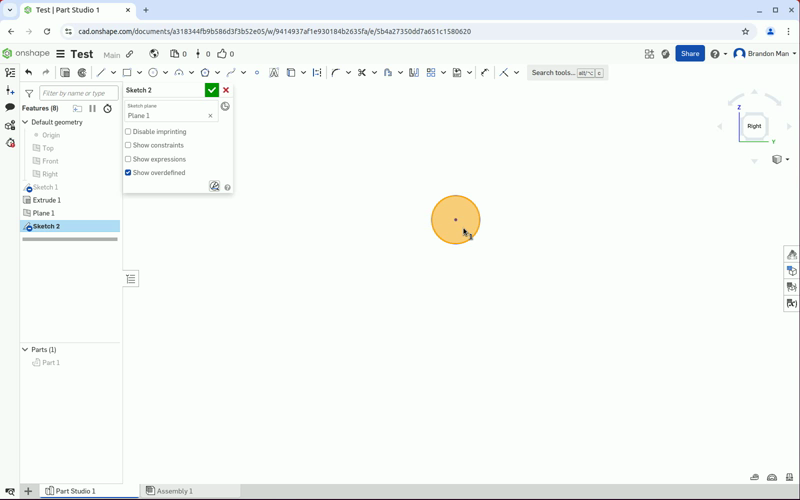
scroll(-6)
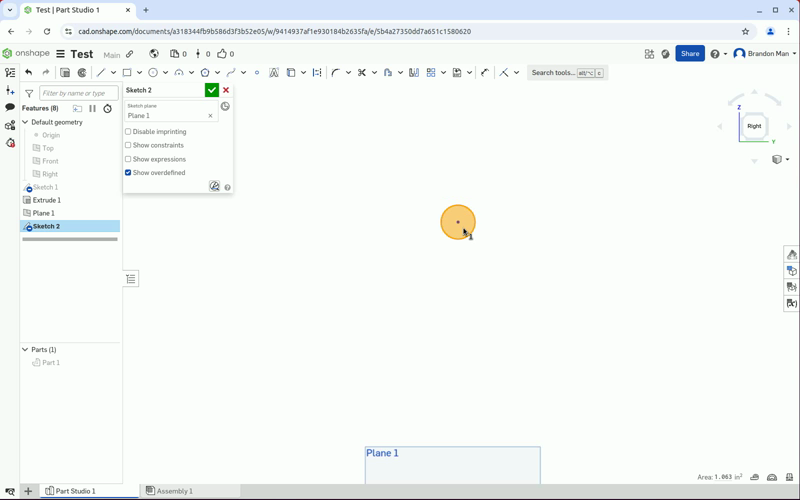
scroll(-6)
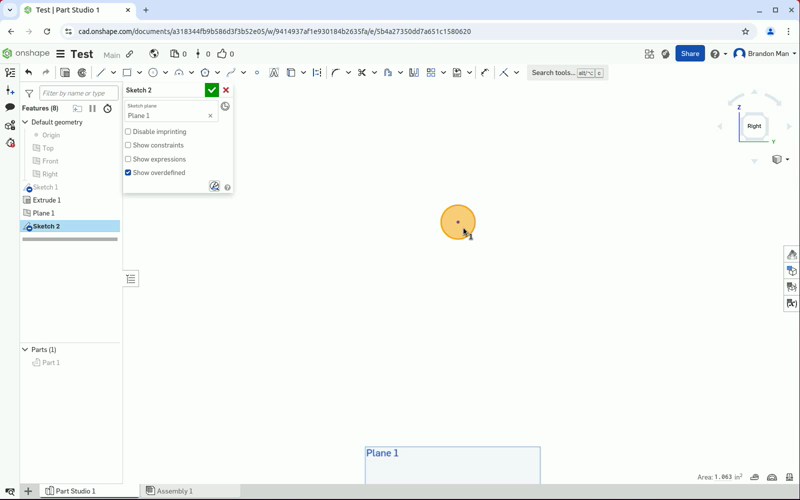
scroll(-6)
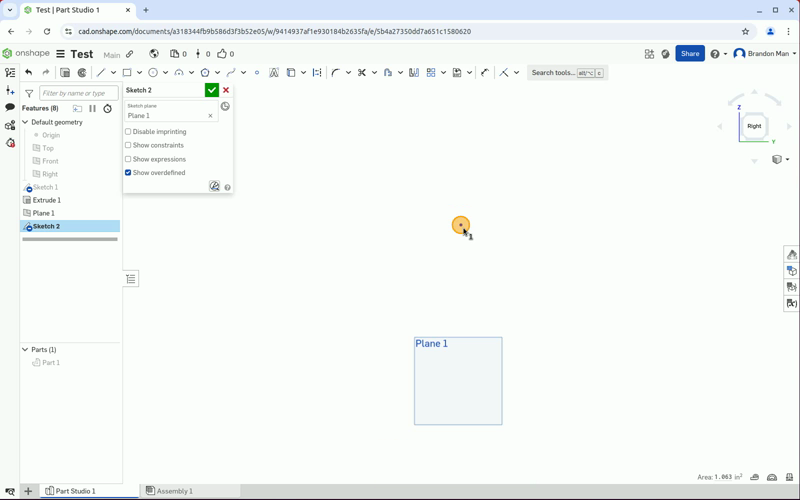
scroll(-6)
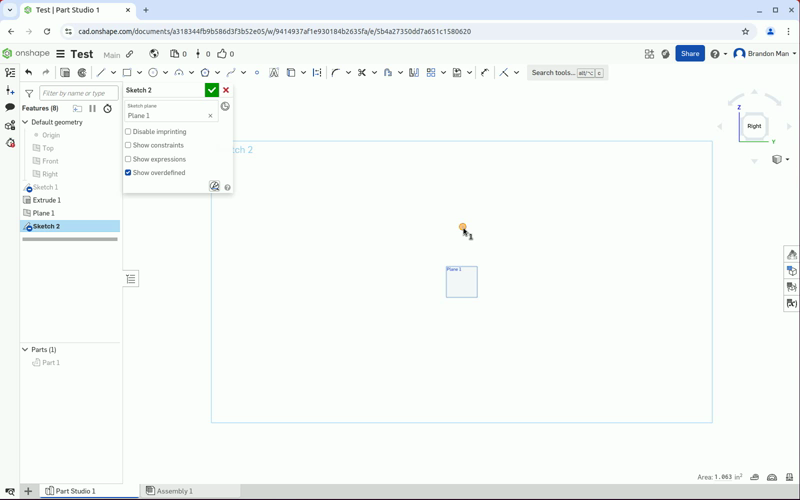
mouse_move(73, 352)
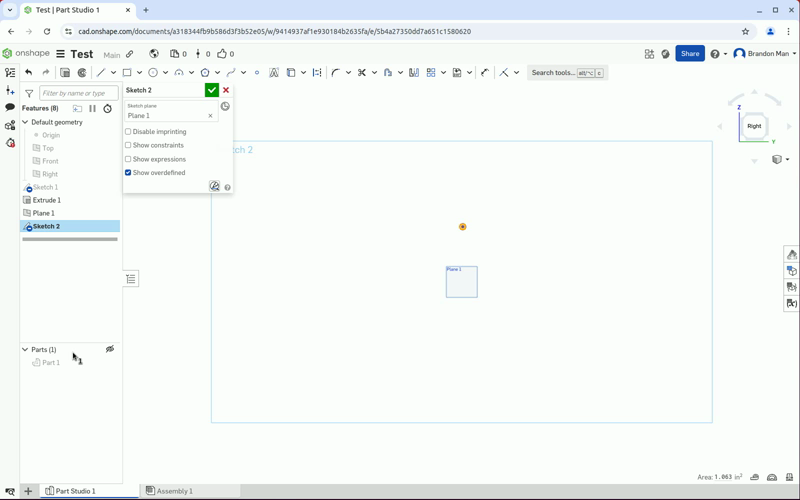
key(shift+y)
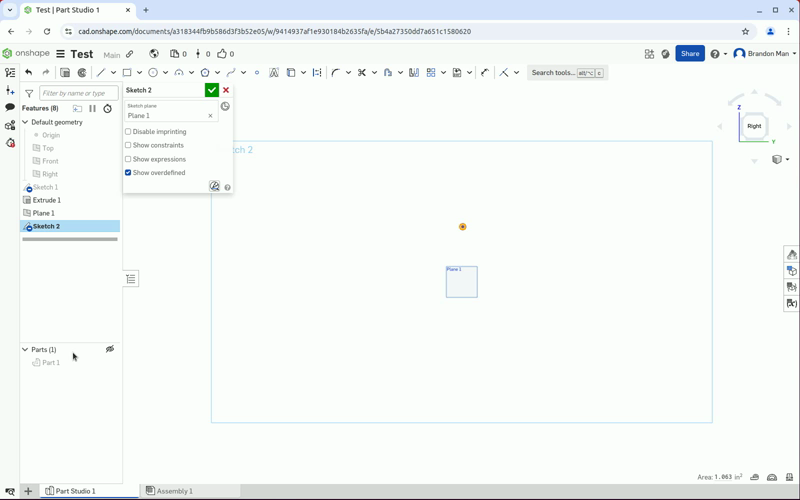
key(shift+e)
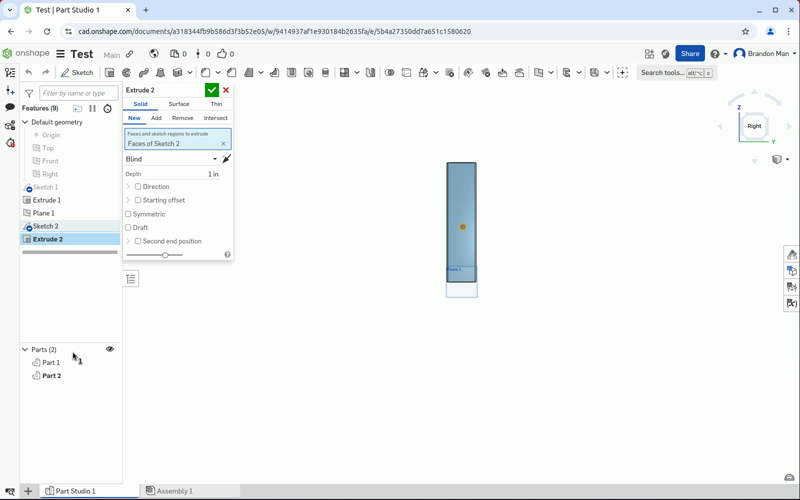
mouse_move(143, 106)
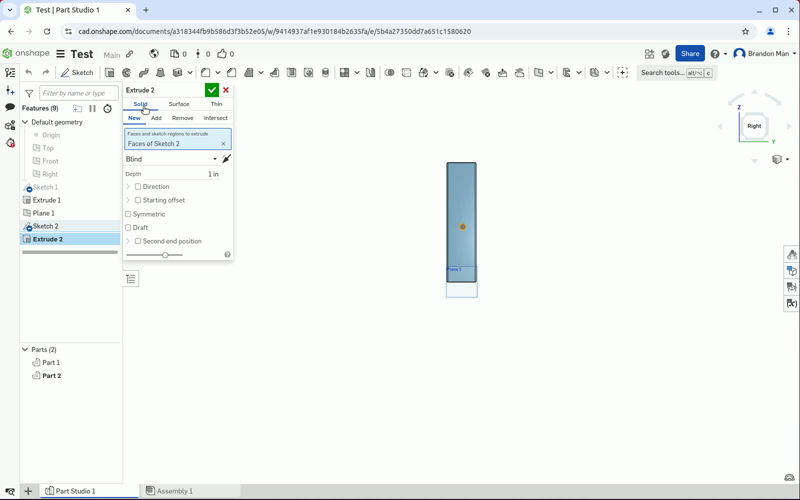
click(143, 106)
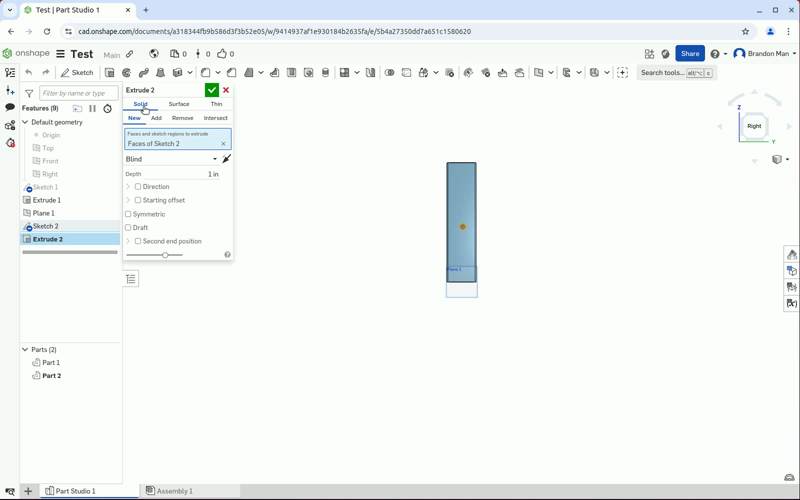
mouse_move(186, 120)
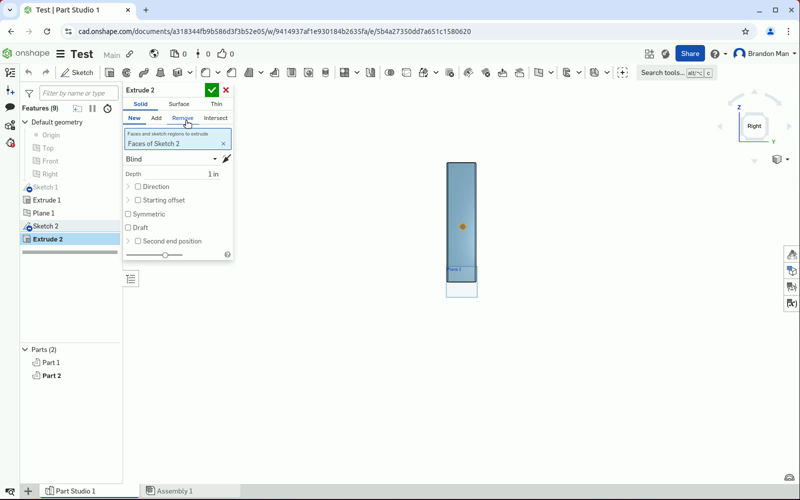
click(186, 120)
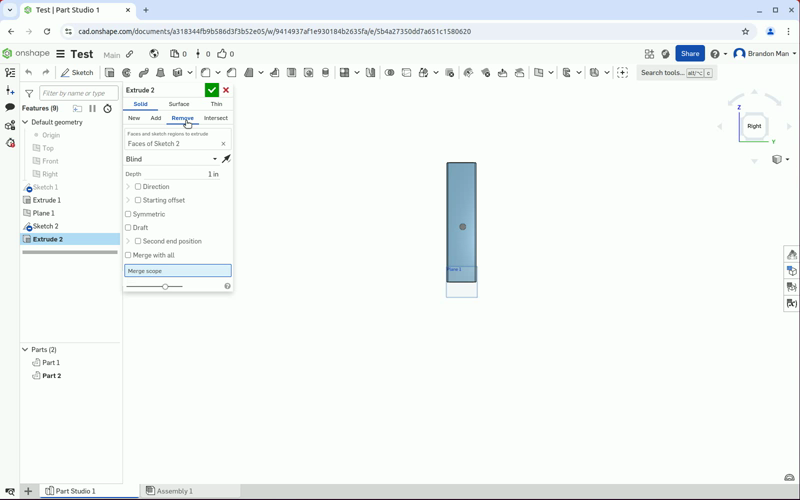
key(tab, 4)
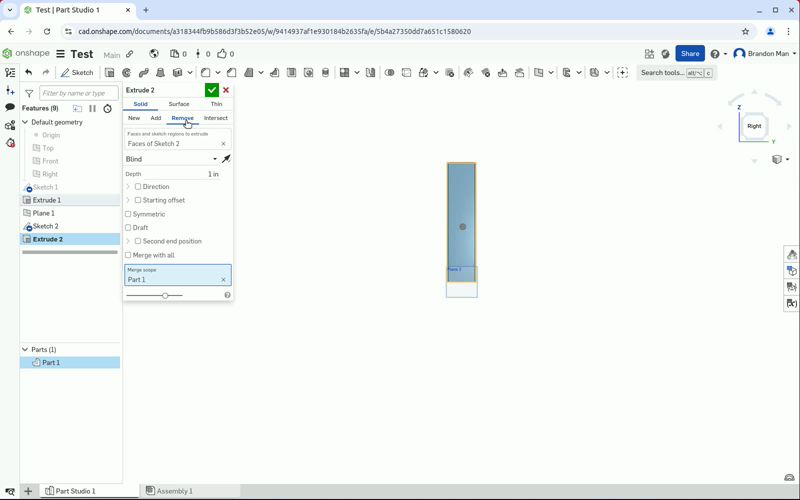
text(3.851)
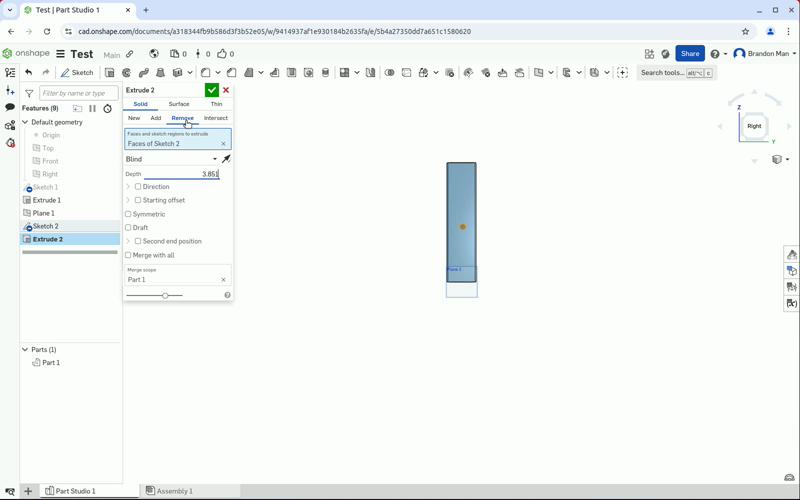
key(tab, 6)
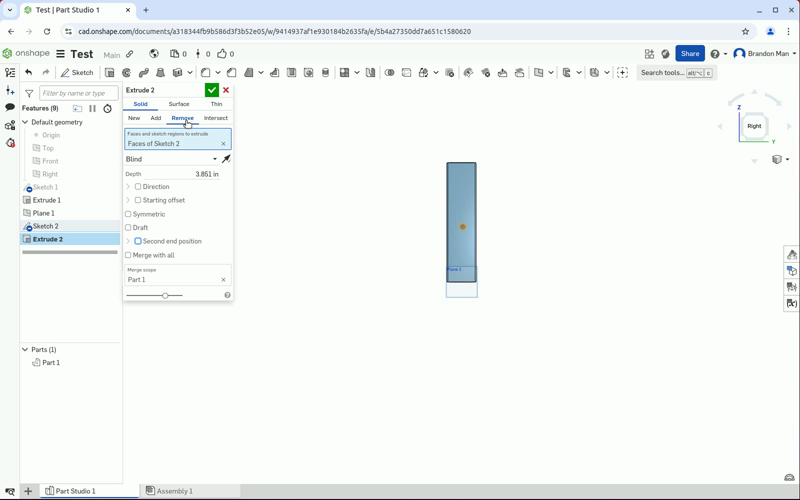
key(space)
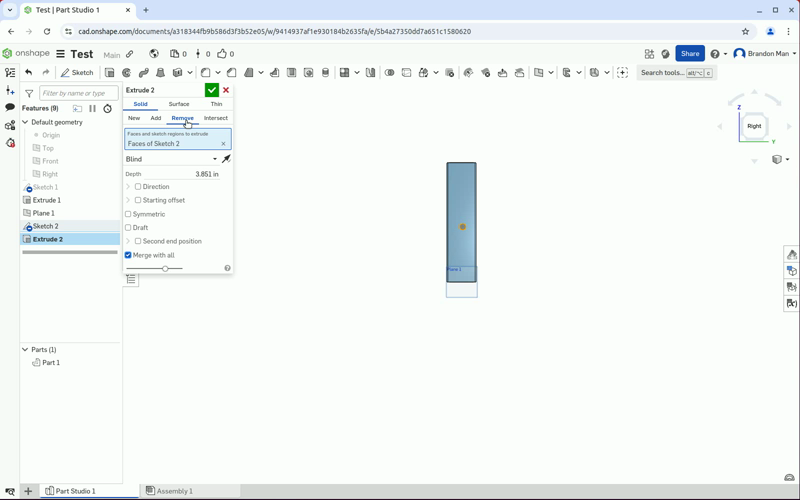
key(enter)
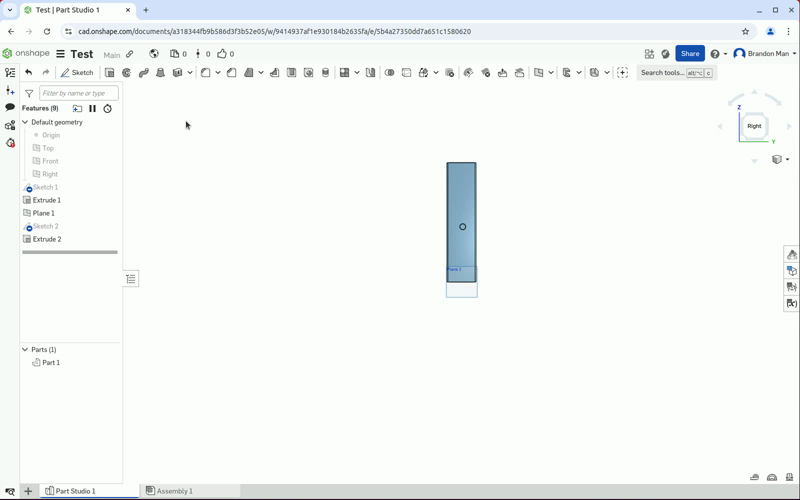
key(shift+h)
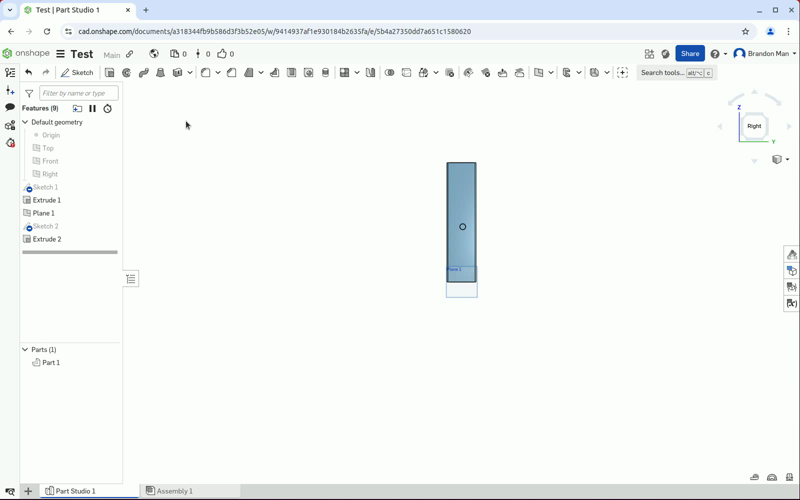
key(shift+h)
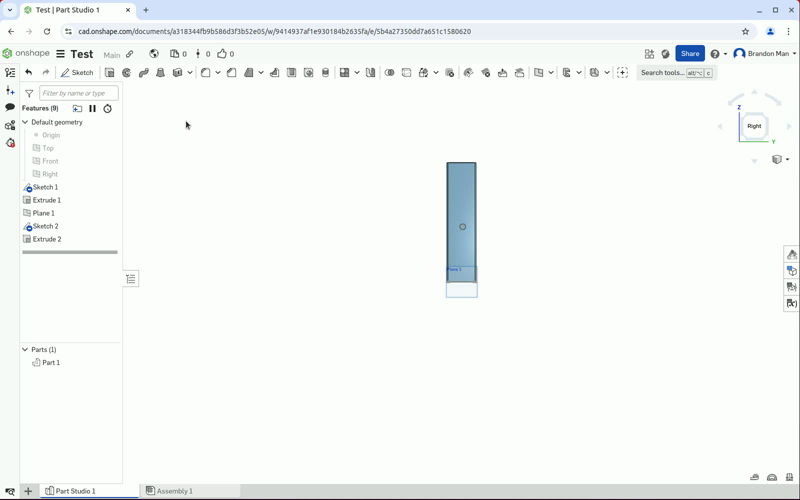
key(shift+7)
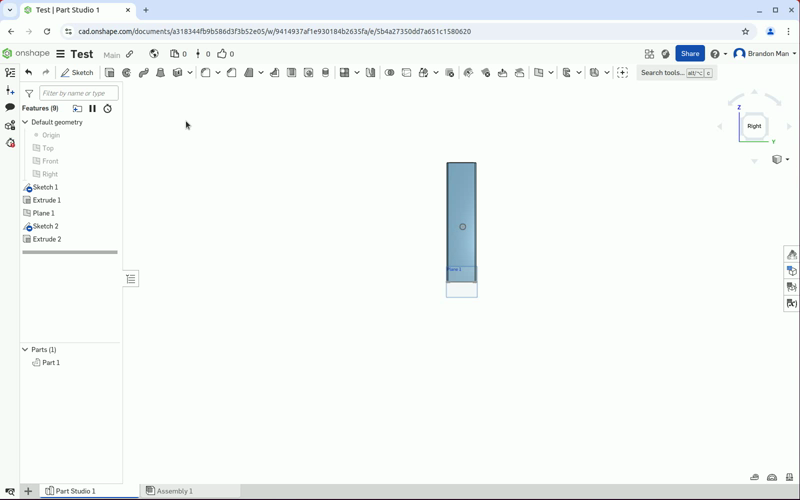
key(right, 2)
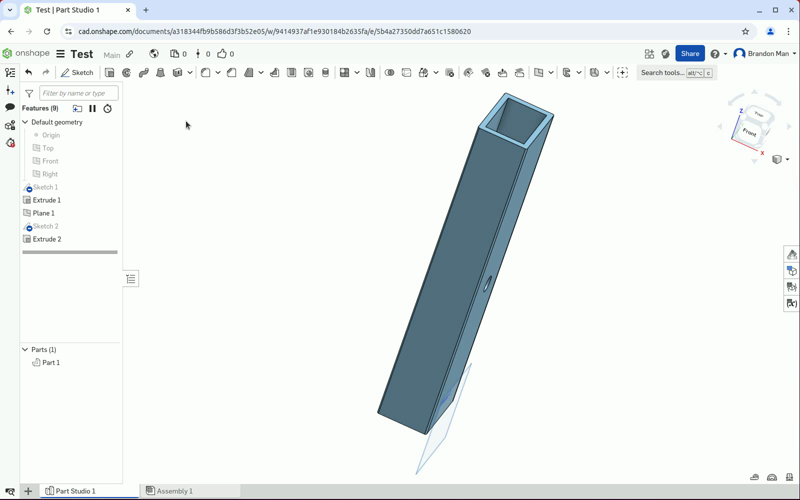
key(down, 2)
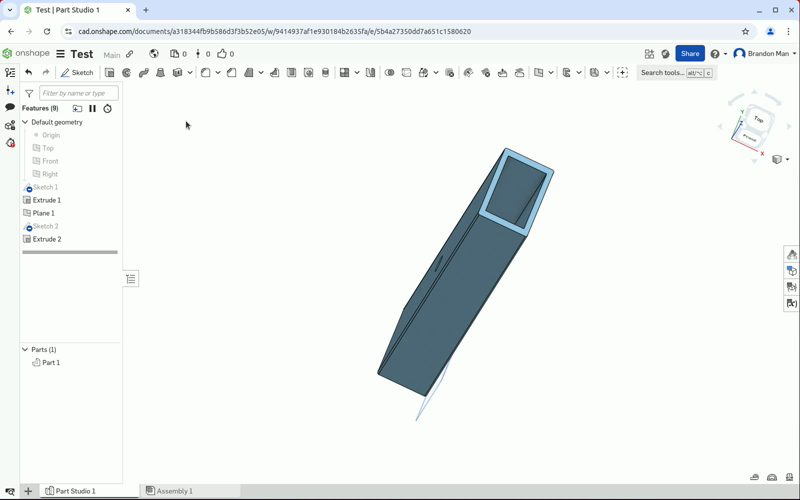
key(up, 2)
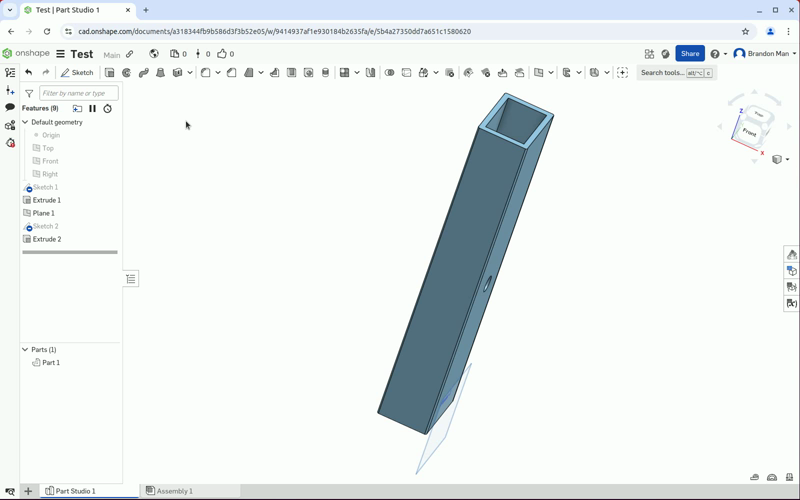
key(left, 2)
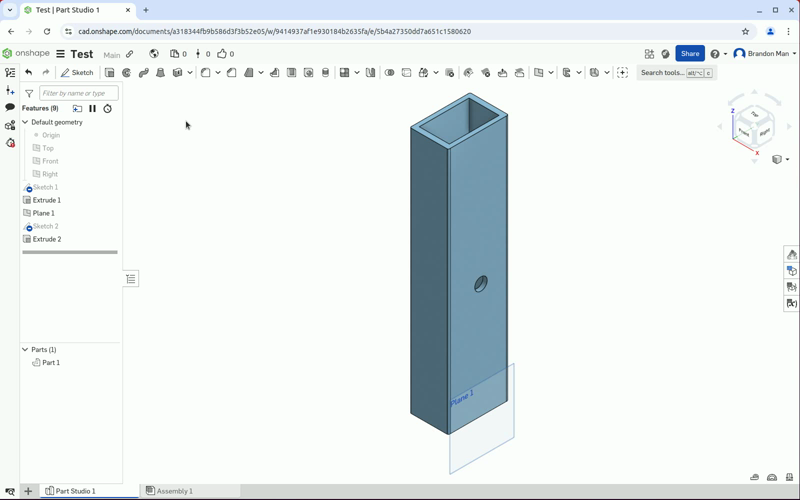
mouse_move(73, 189)
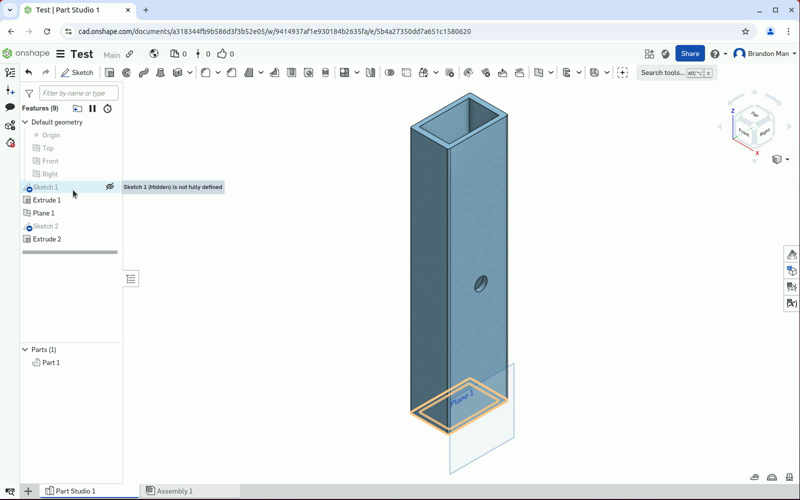
click(73, 189)